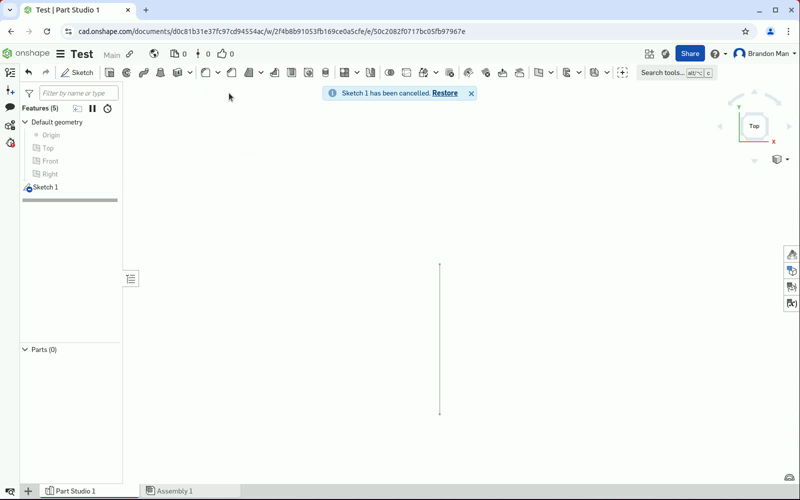
key(shift+h)
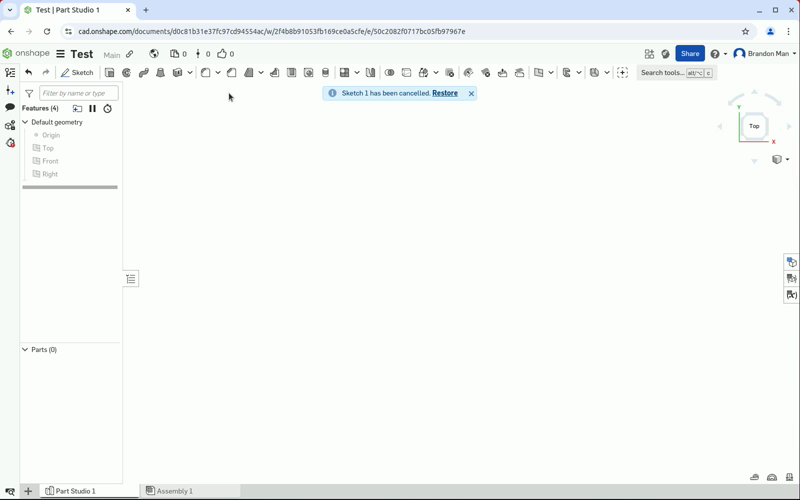
mouse_move(73, 352)
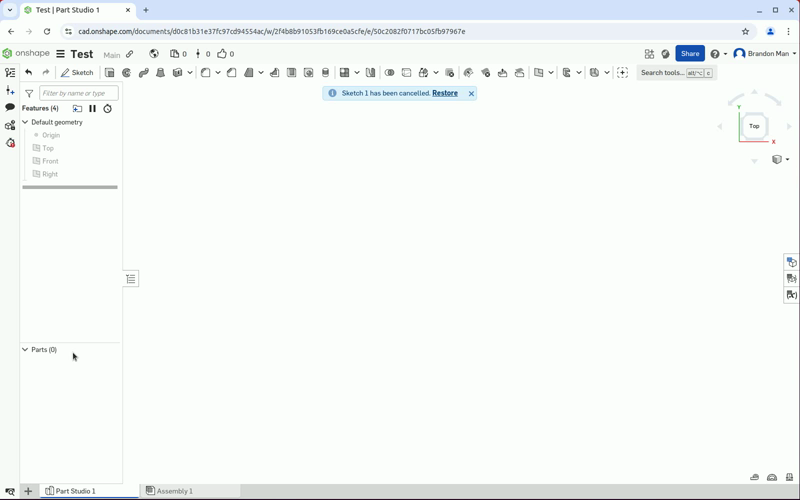
key(y)
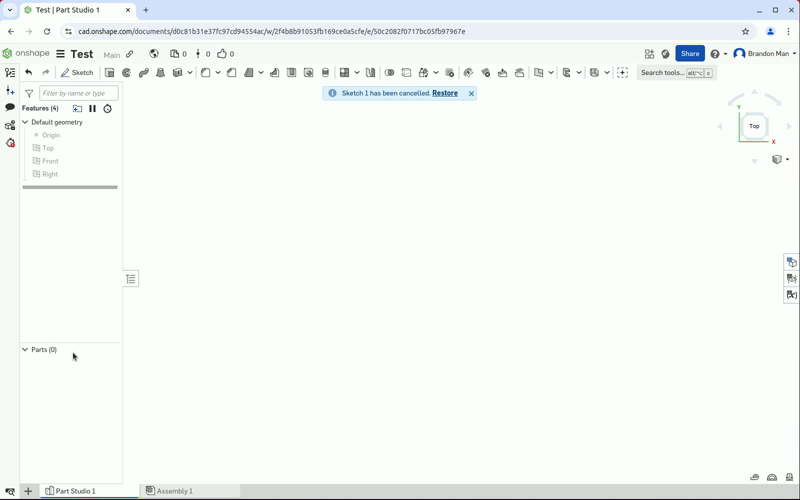
key(shift+p)
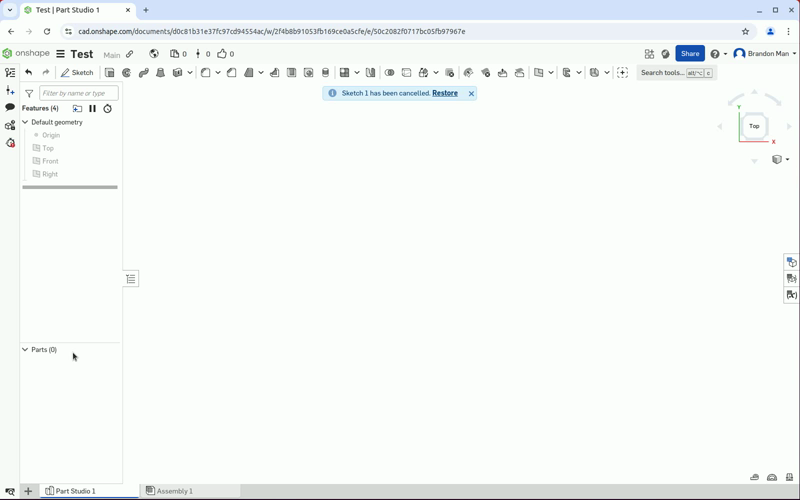
key(space)
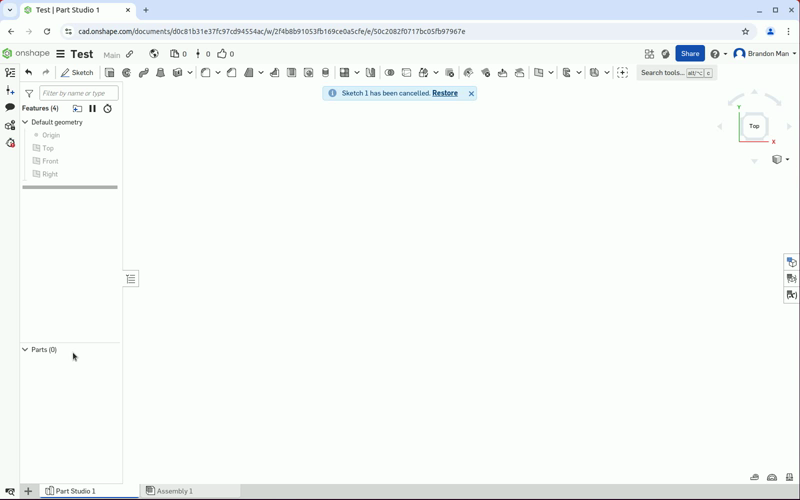
key_down(shift)
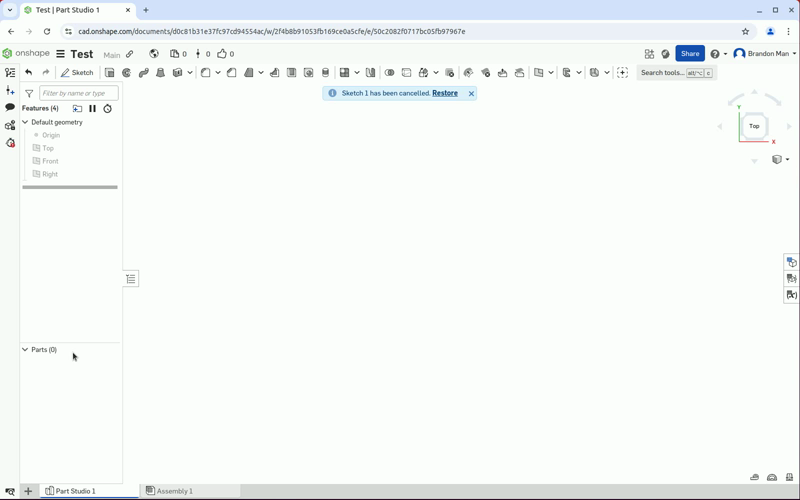
key(up)
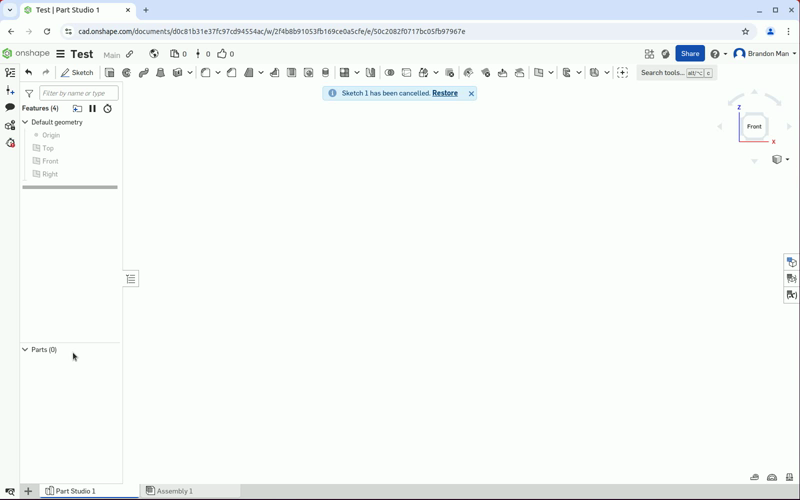
key_up(shift)
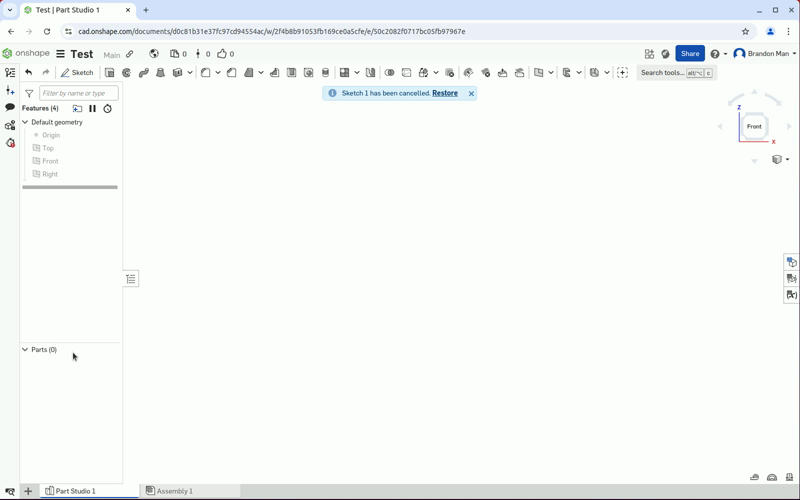
mouse_move(73, 352)
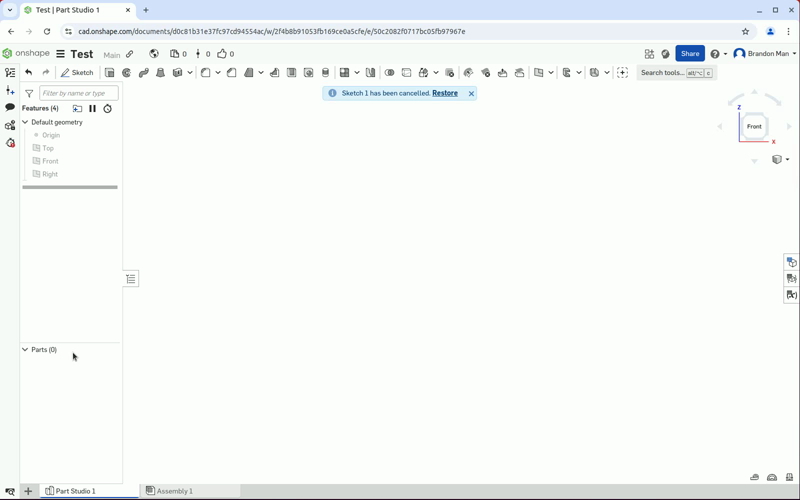
key(shift+y)
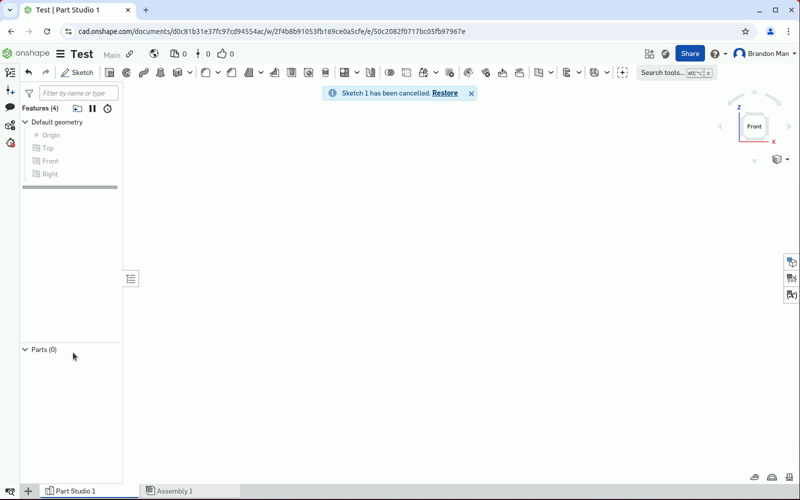
key(shift+s)
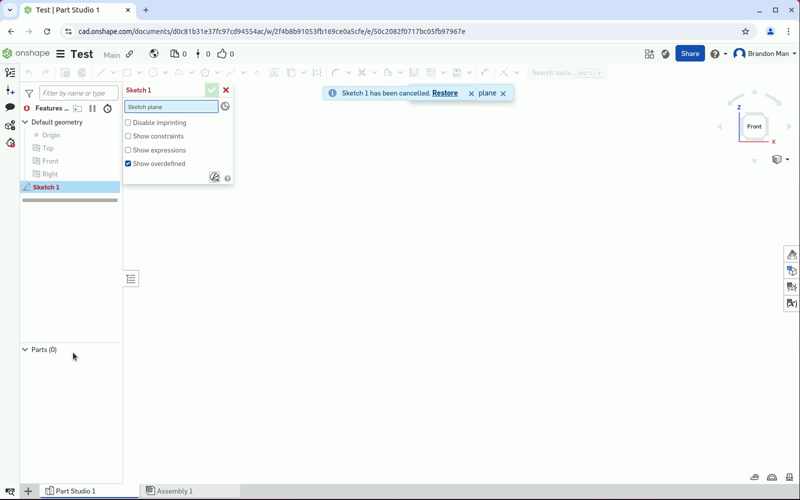
mouse_move(73, 163)
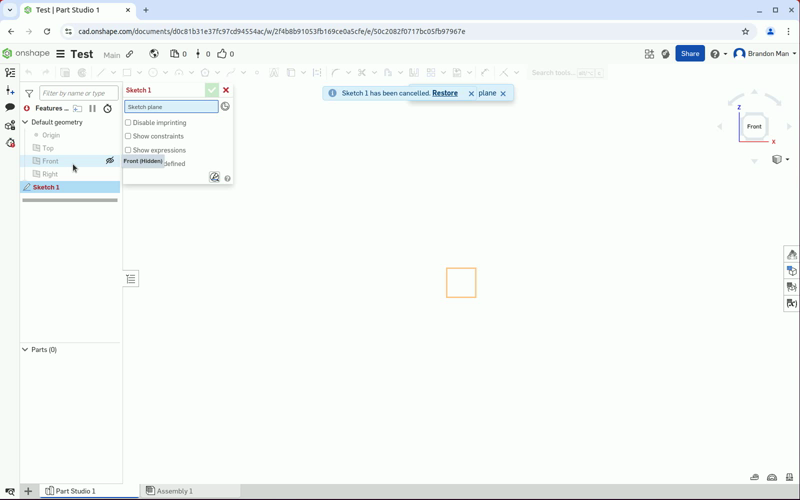
click(73, 163)
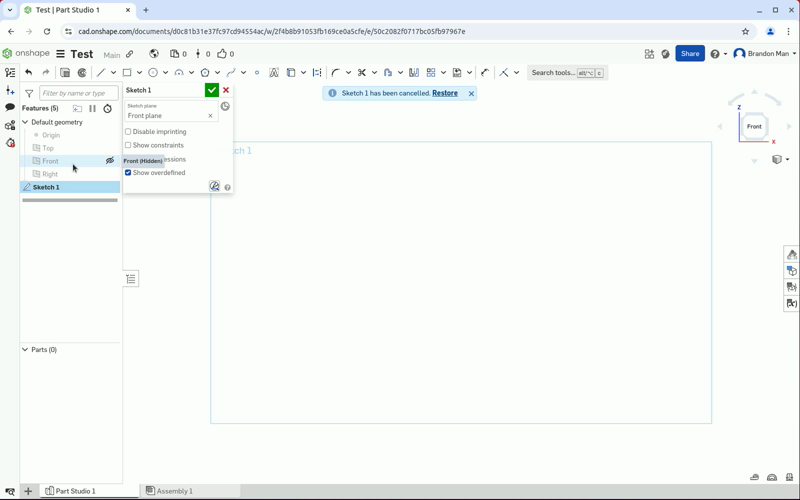
mouse_move(73, 352)
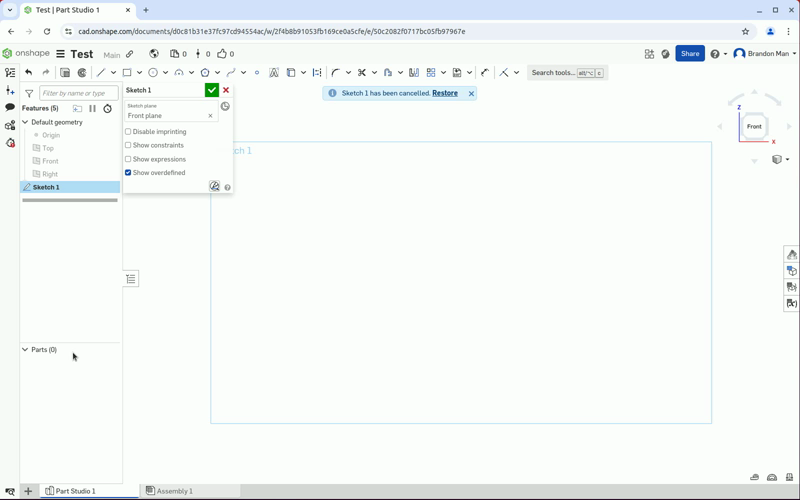
key(y)
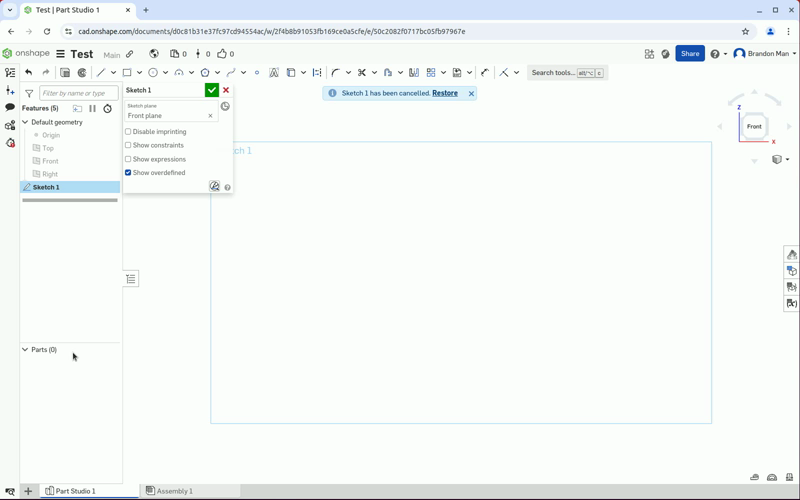
key(a)
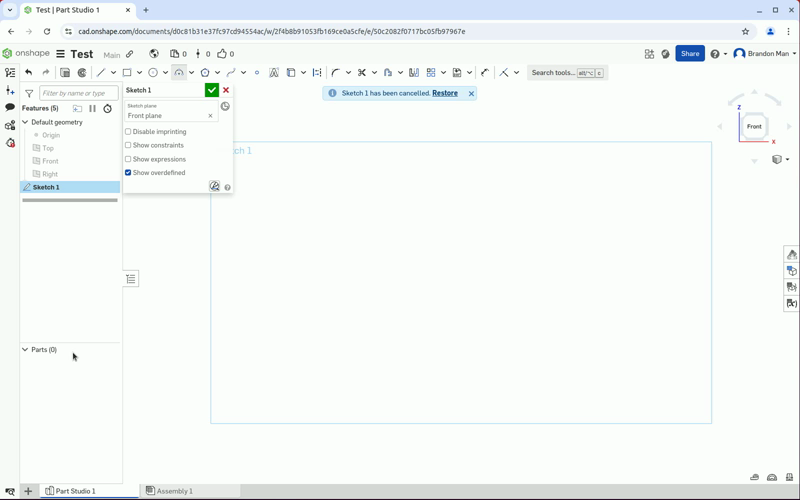
key_down(shift)
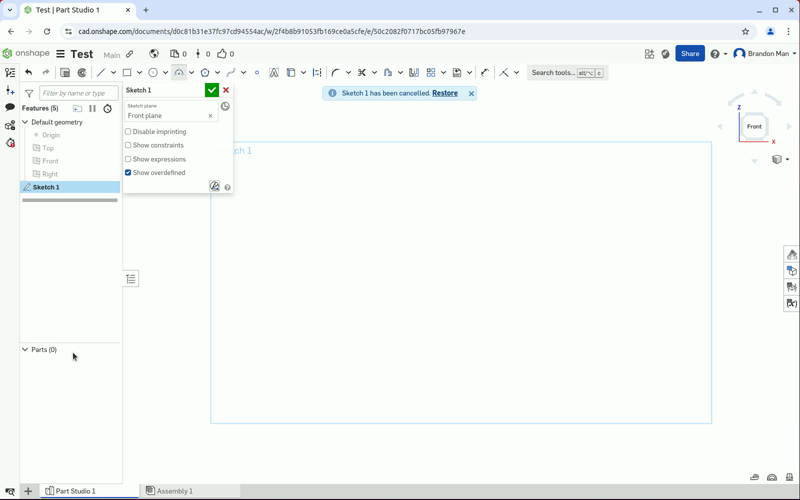
mouse_move(468, 304)
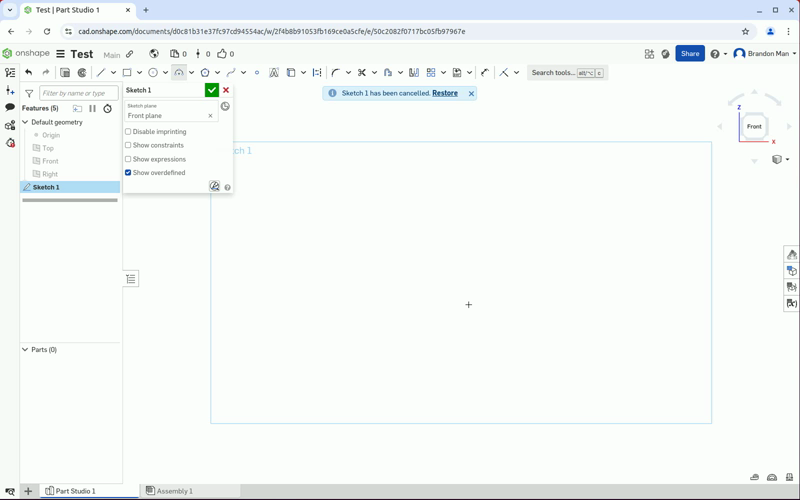
click(468, 304)
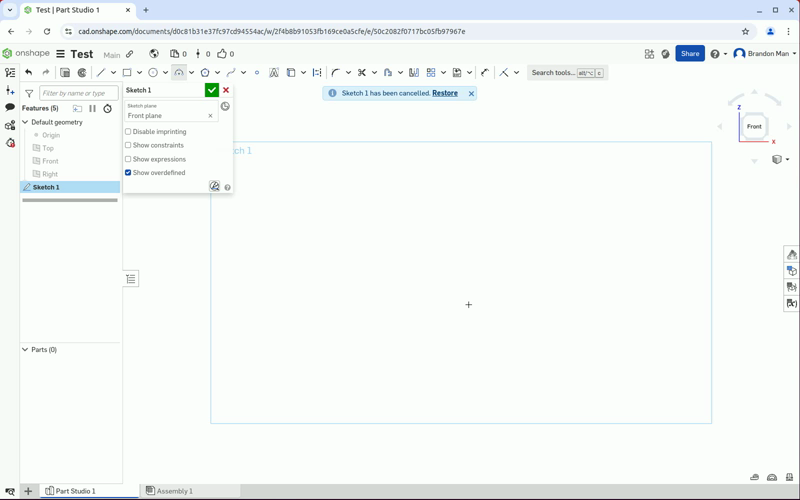
key_up(shift)
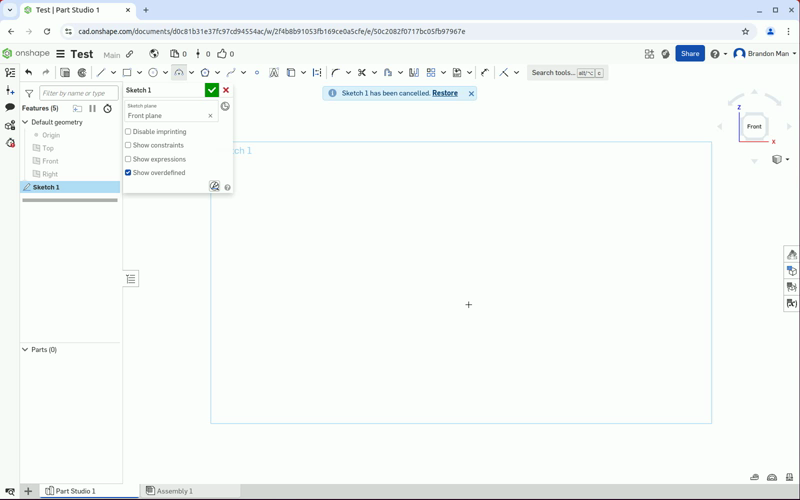
key_down(shift)
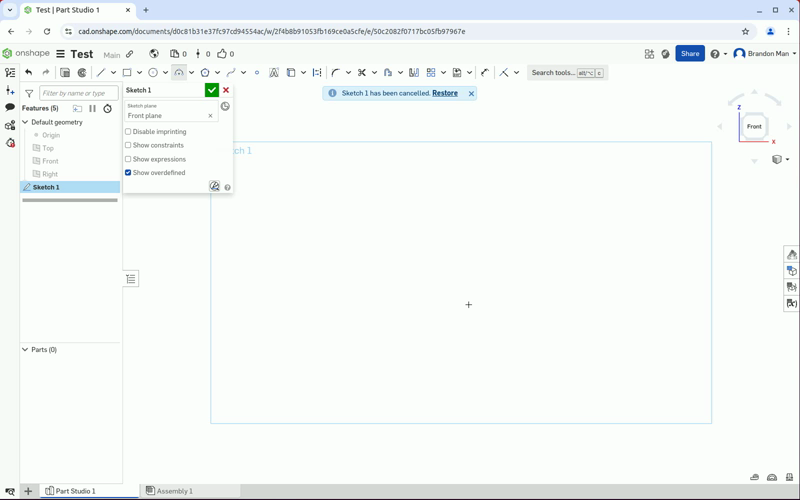
mouse_move(483, 290)
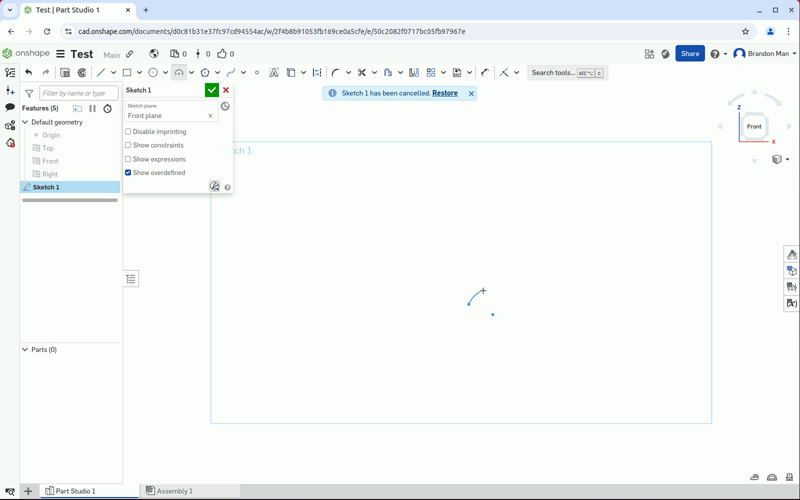
click(483, 290)
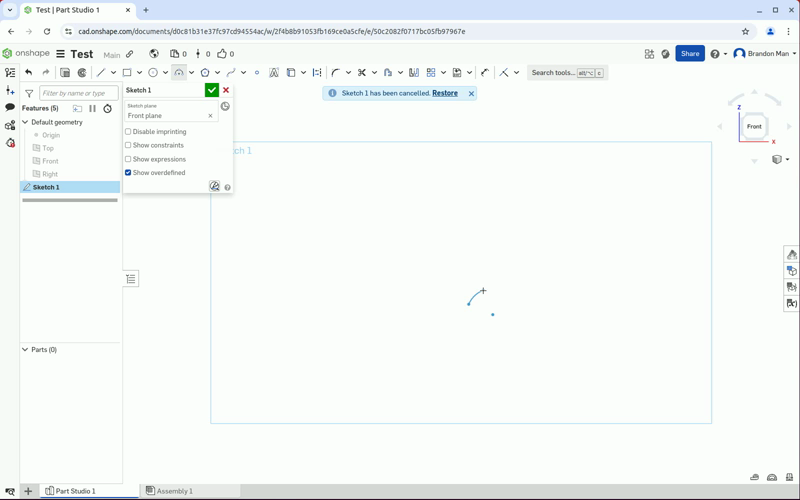
mouse_move(477, 298)
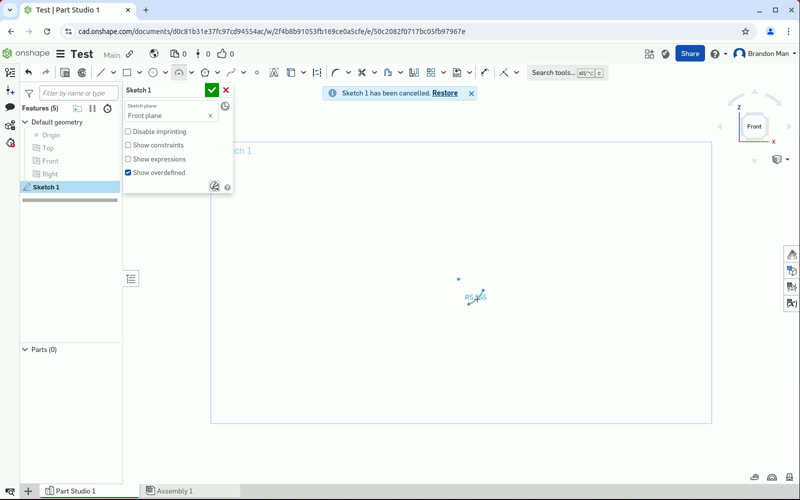
click(477, 298)
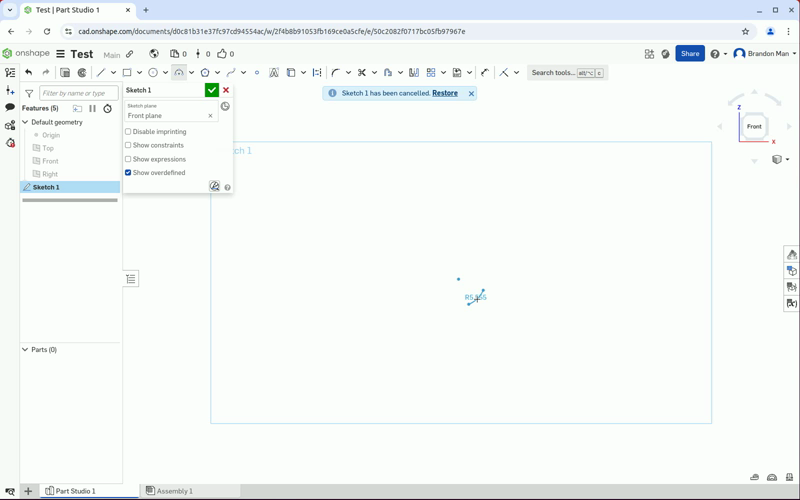
key_up(shift)
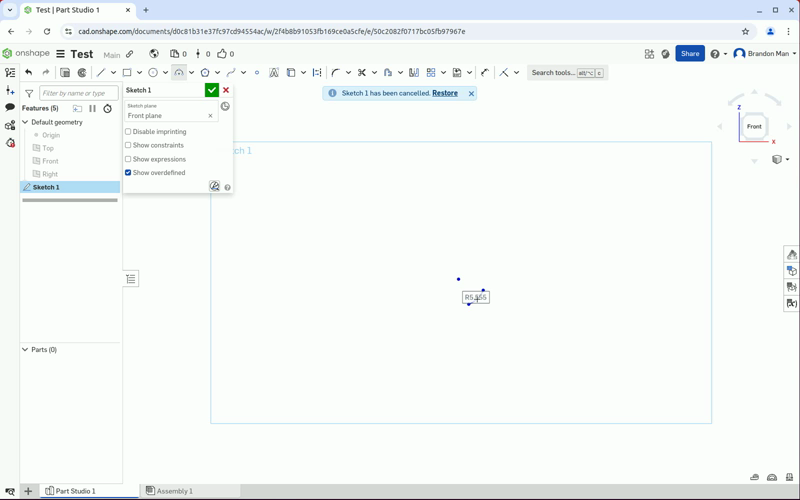
key(esc)
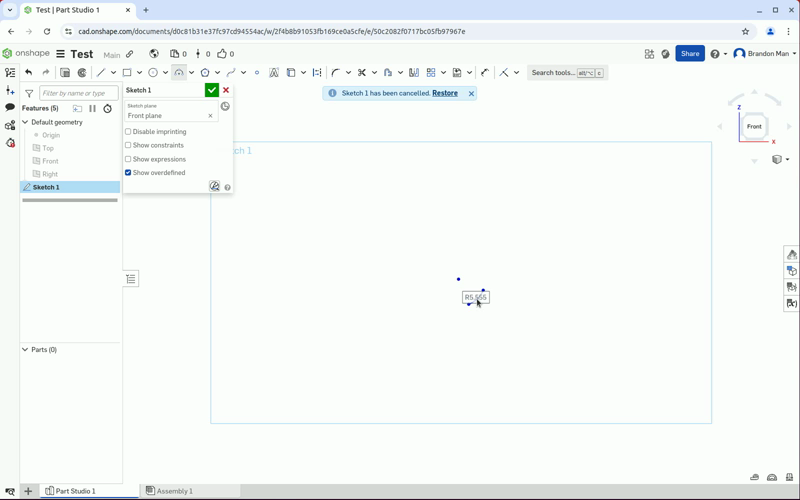
key(l)
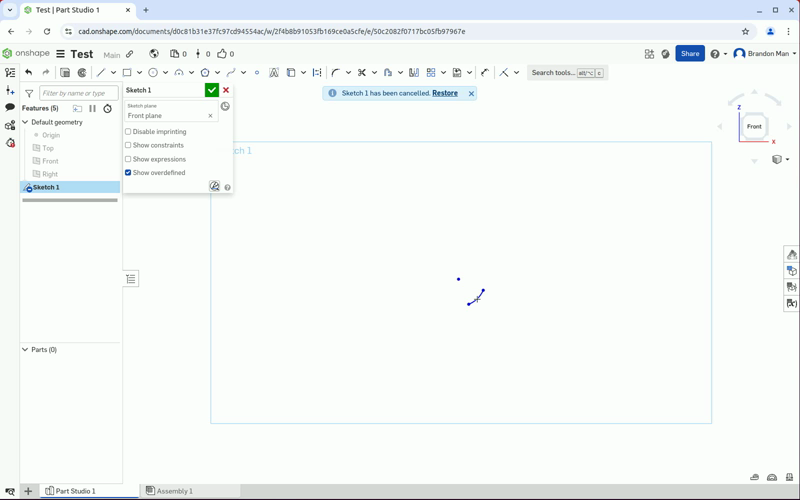
mouse_move(483, 290)
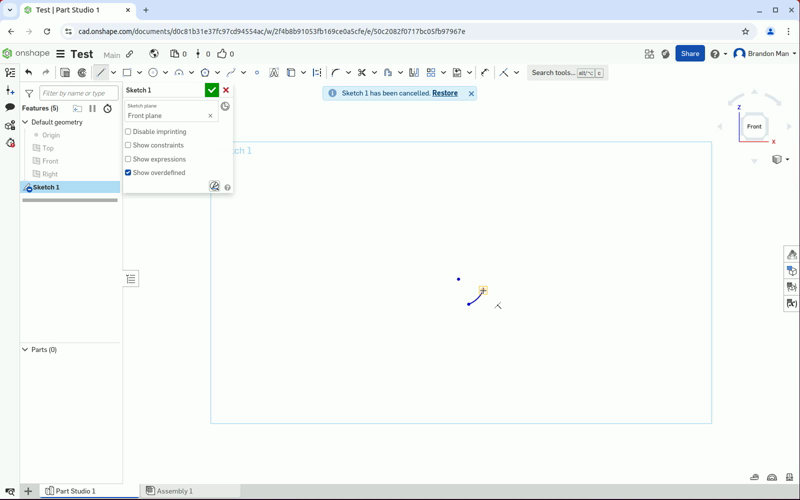
click(483, 290)
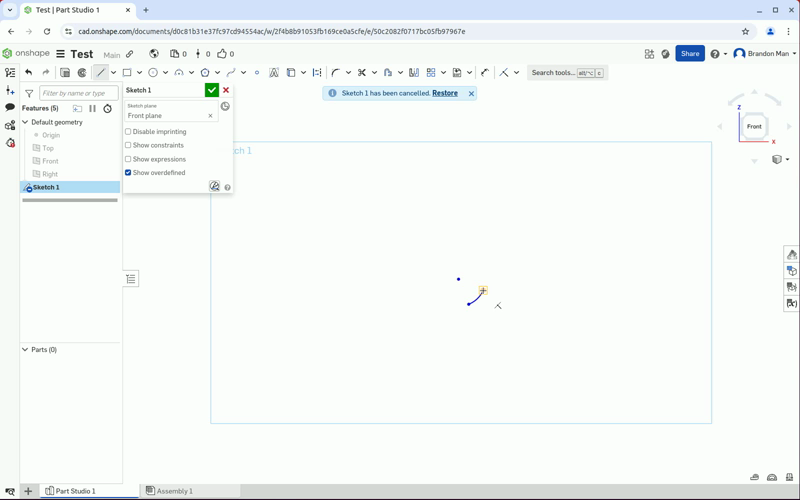
key_down(shift)
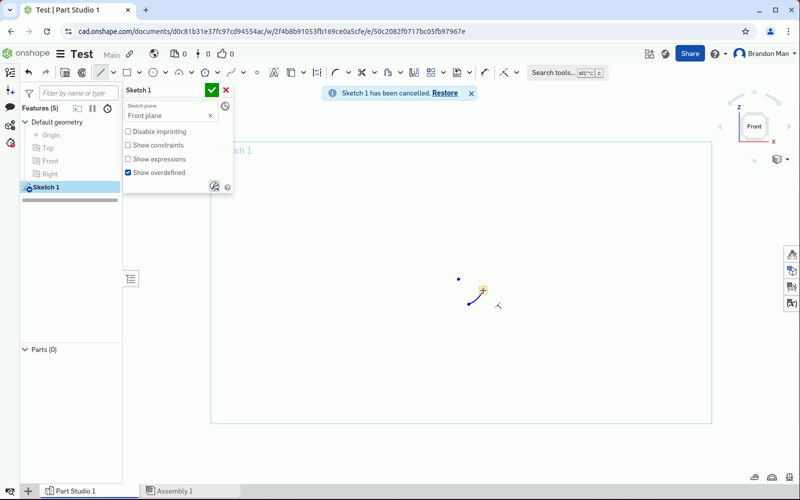
mouse_move(513, 290)
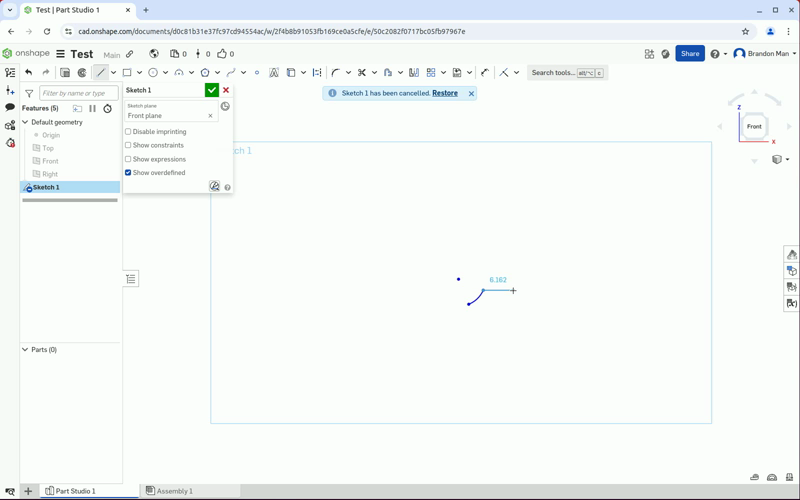
mouse_move(468, 290)
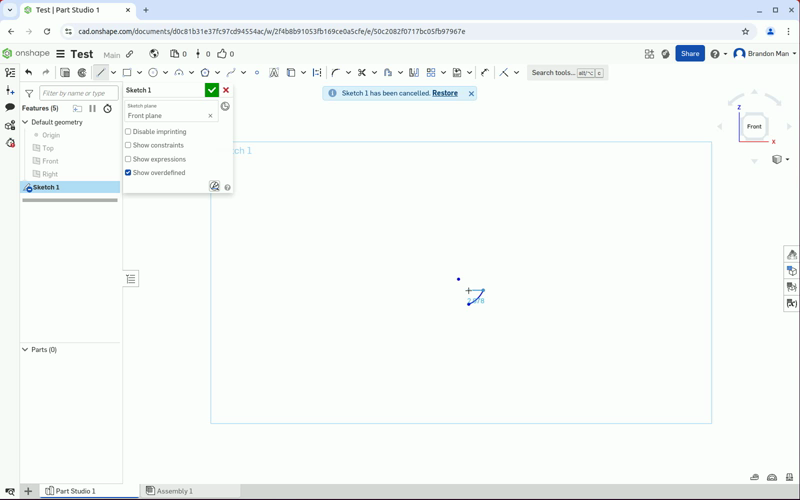
click(468, 290)
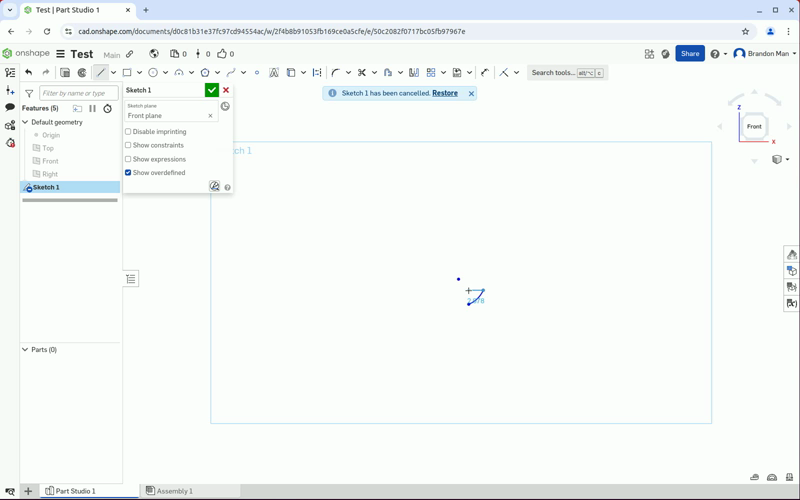
key_up(shift)
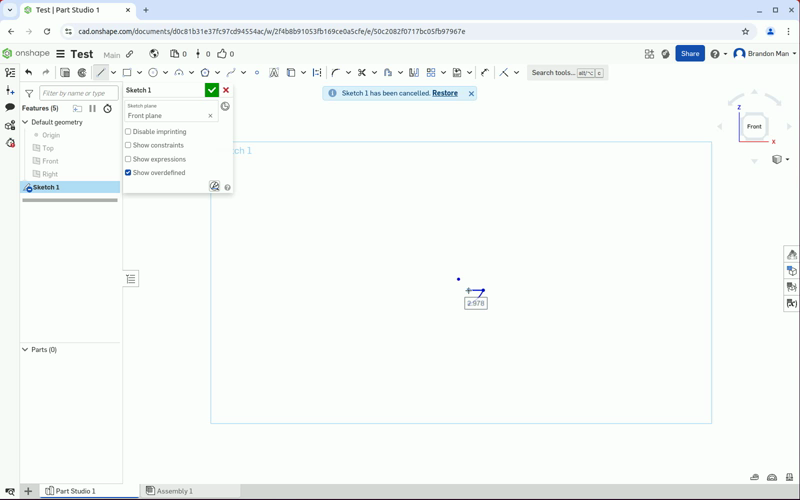
mouse_move(498, 290)
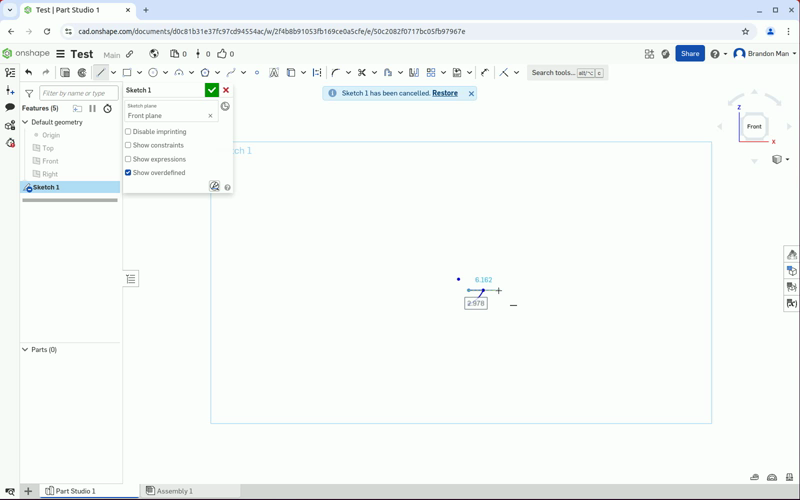
key_down(shift)
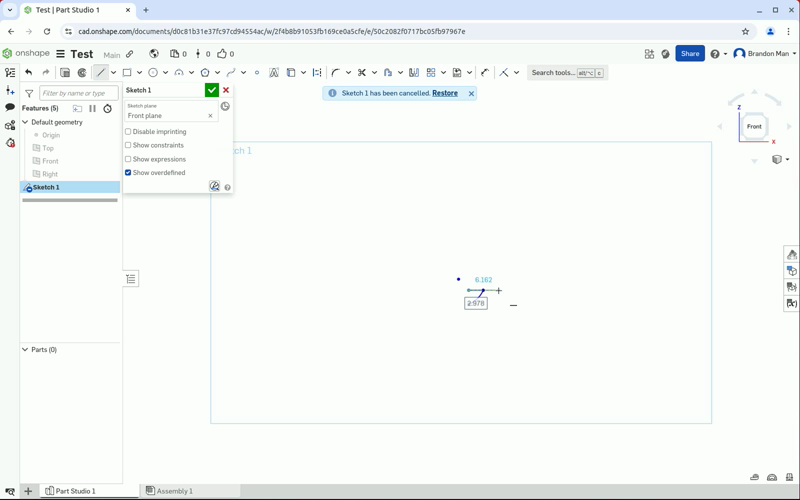
mouse_move(468, 304)
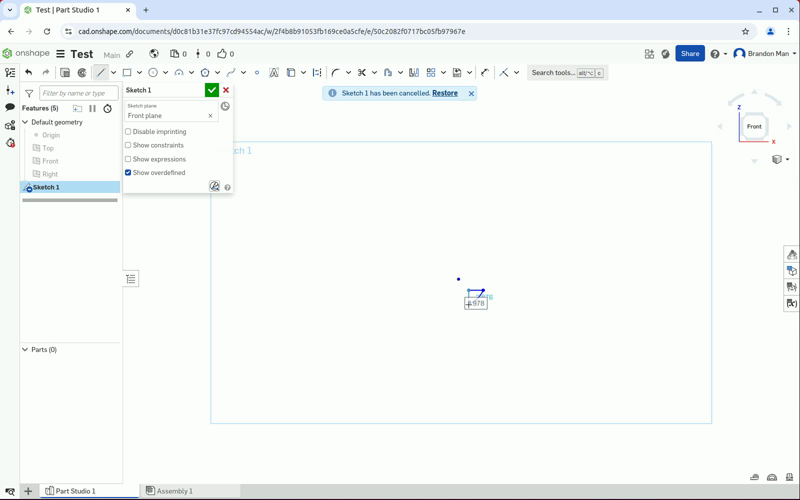
key_up(shift)
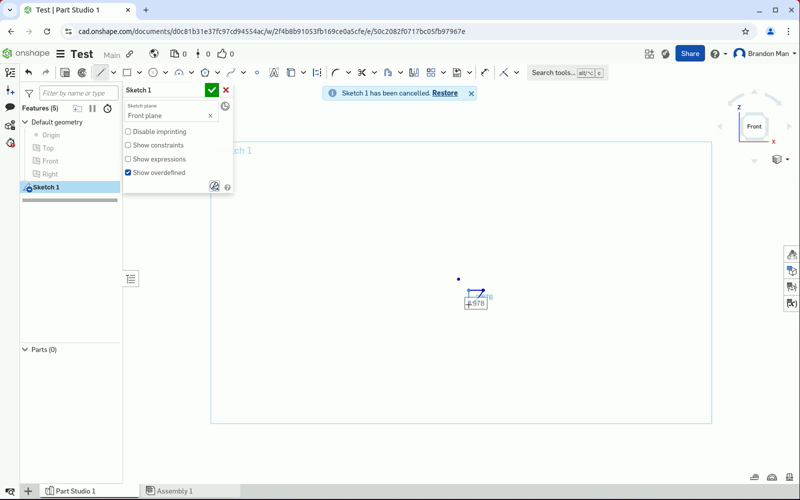
click(468, 304)
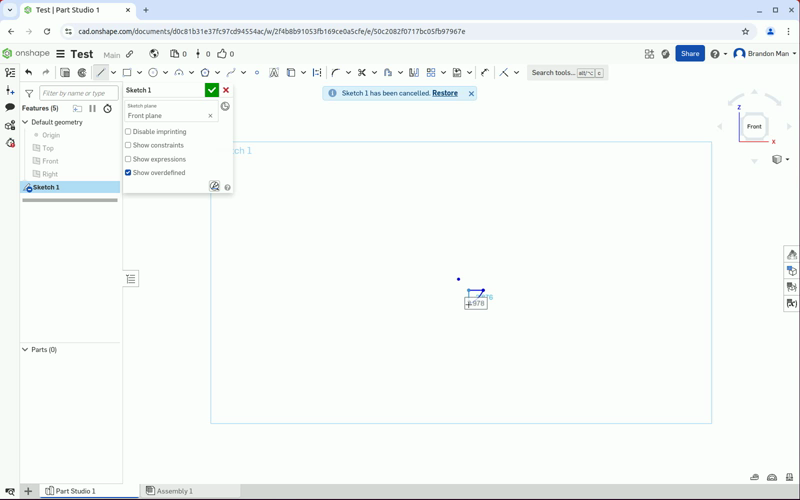
key(esc)
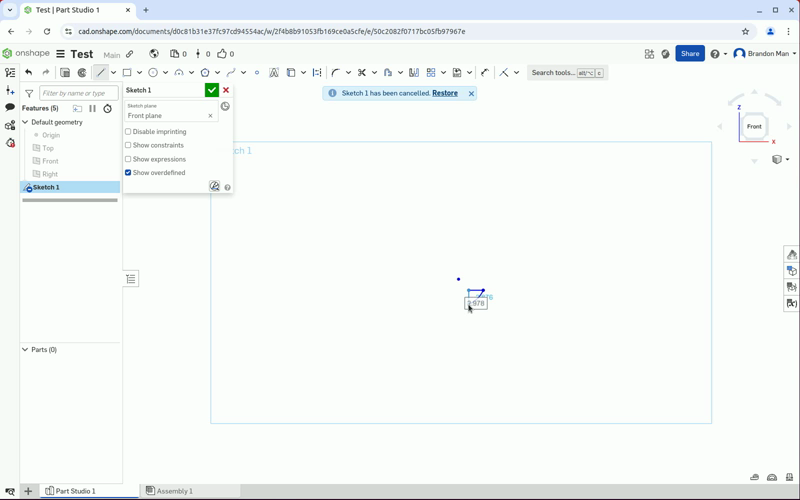
mouse_move(470, 296)
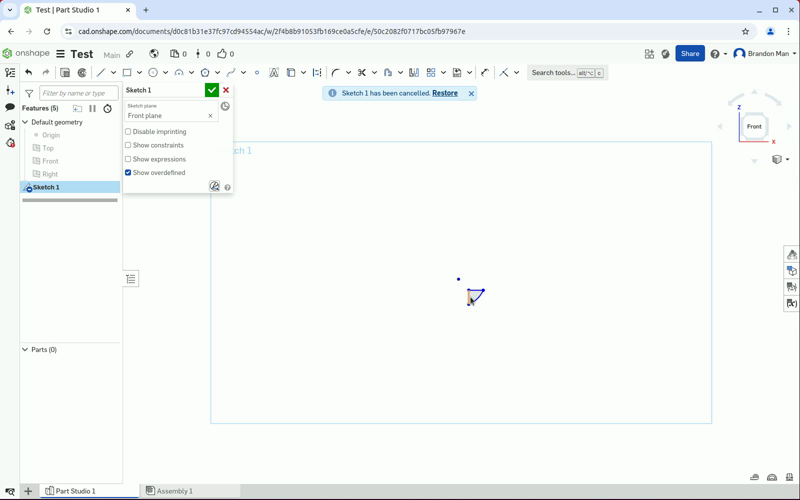
scroll(6)
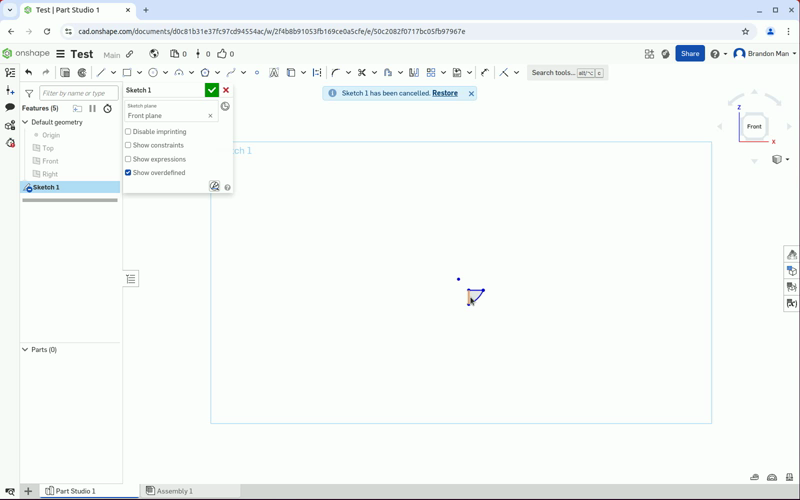
scroll(6)
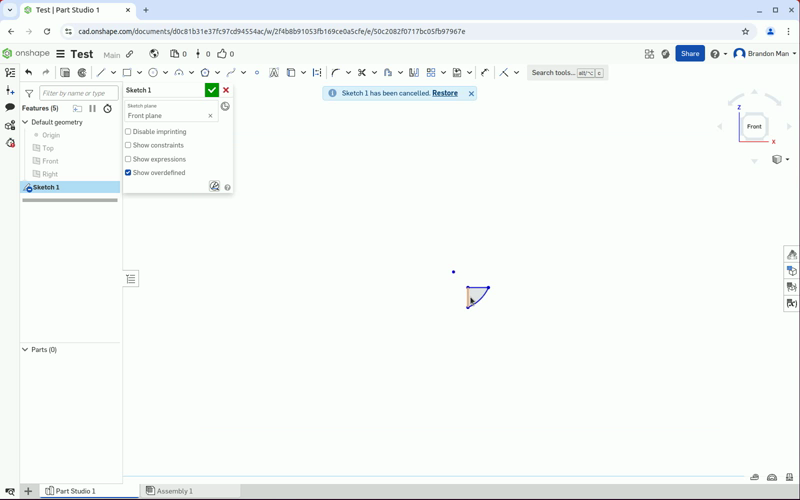
scroll(6)
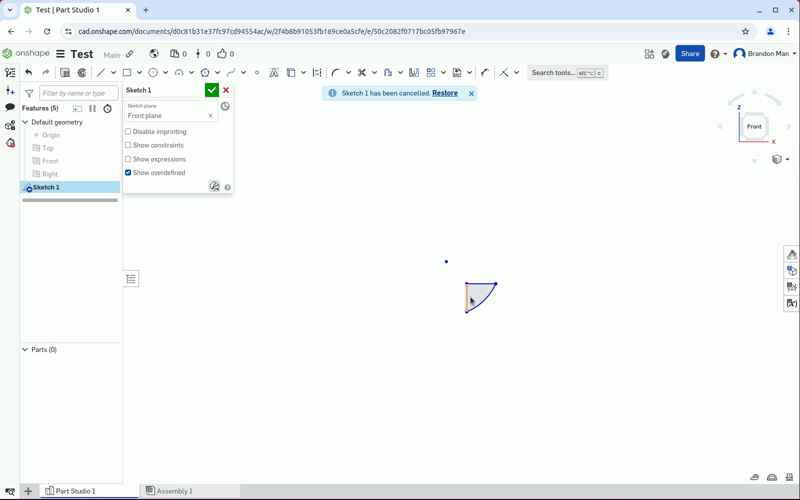
scroll(6)
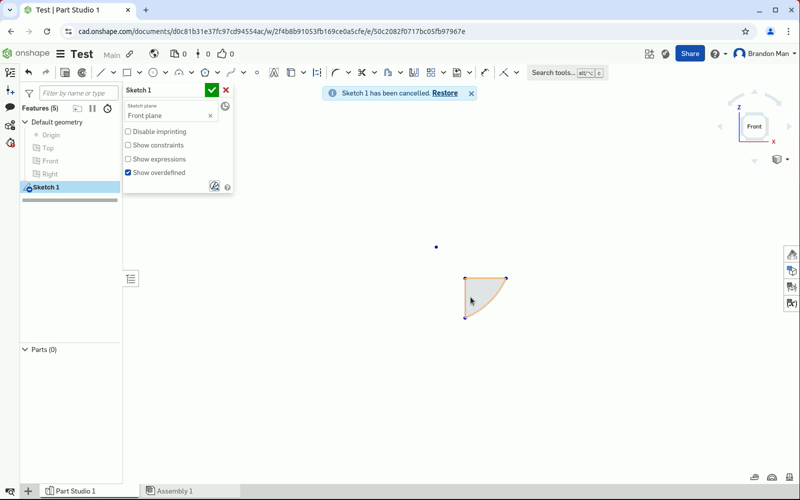
scroll(6)
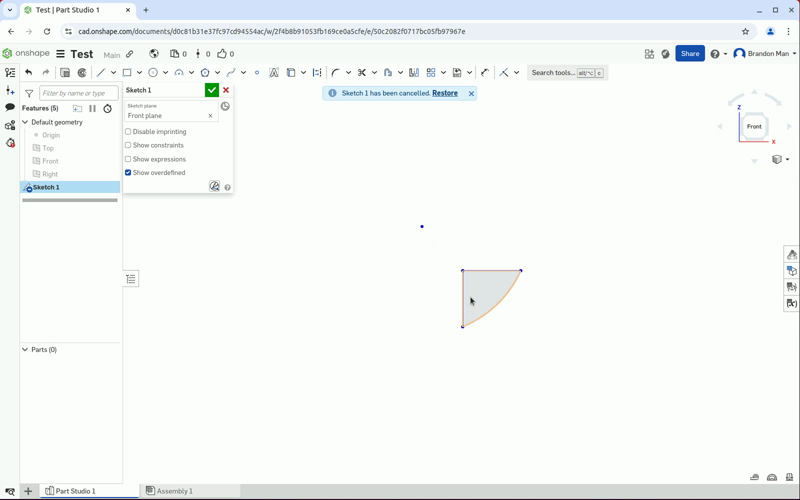
scroll(6)
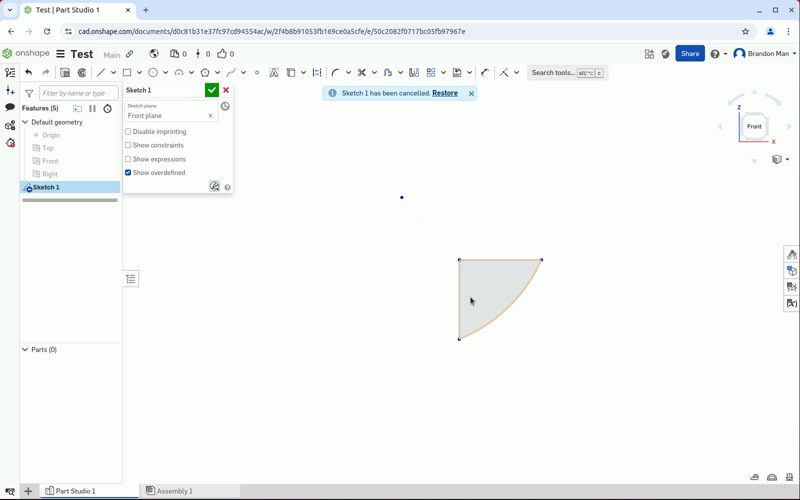
scroll(6)
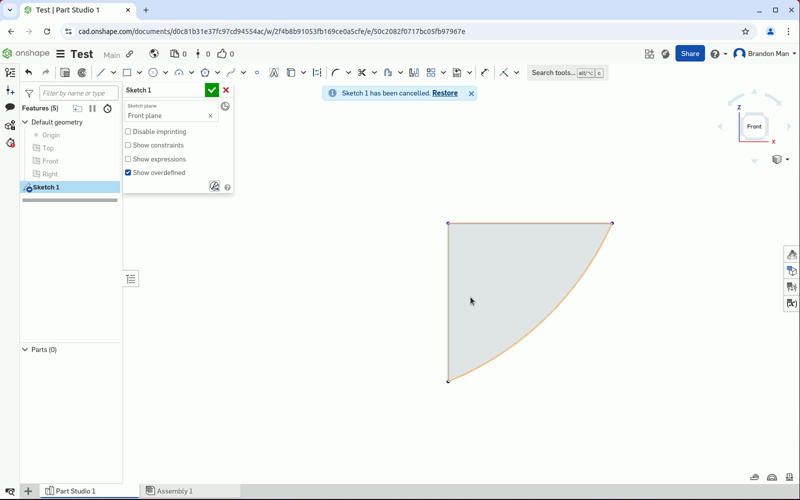
click(470, 296)
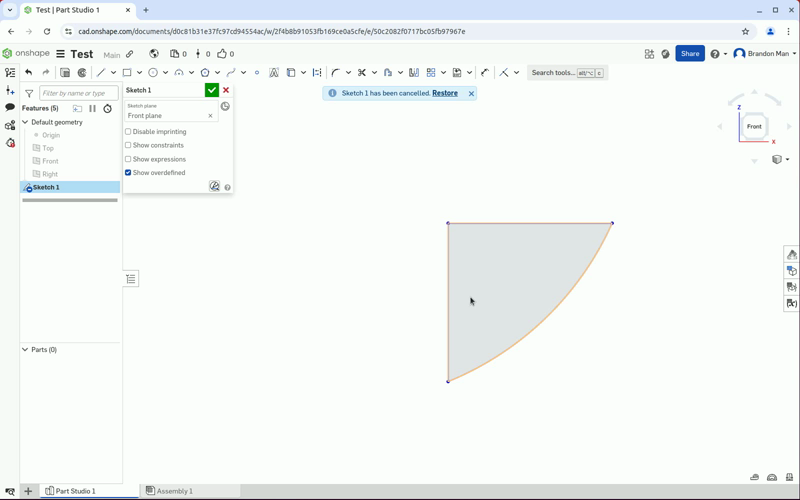
scroll(-6)
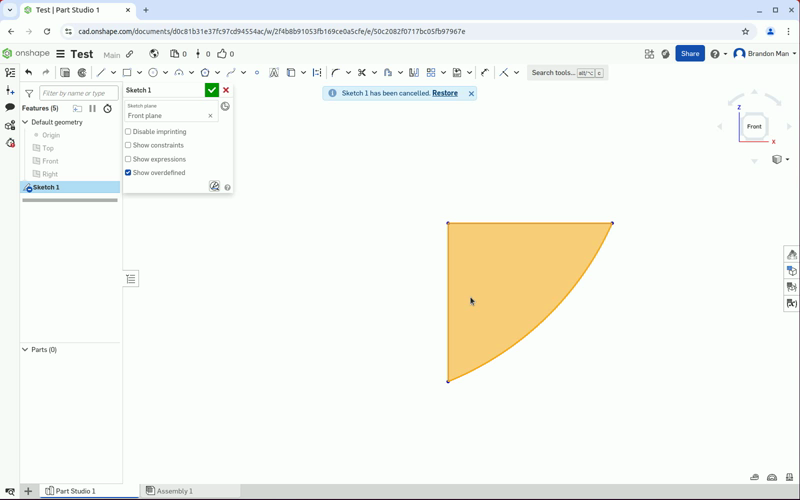
scroll(-6)
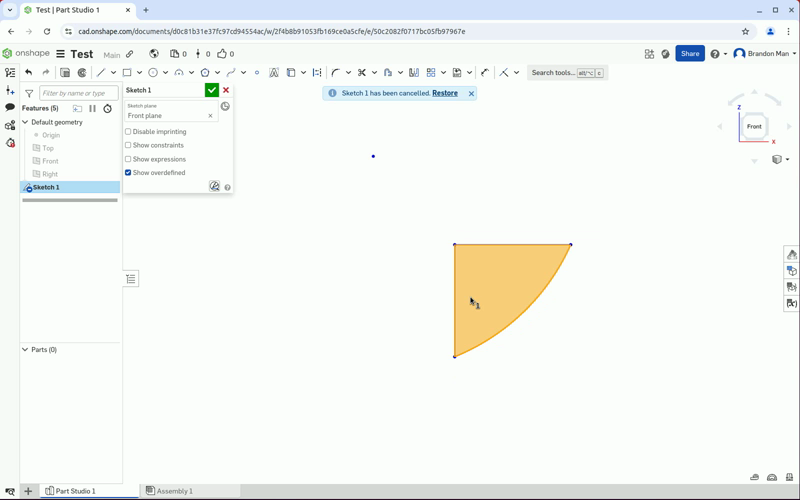
scroll(-6)
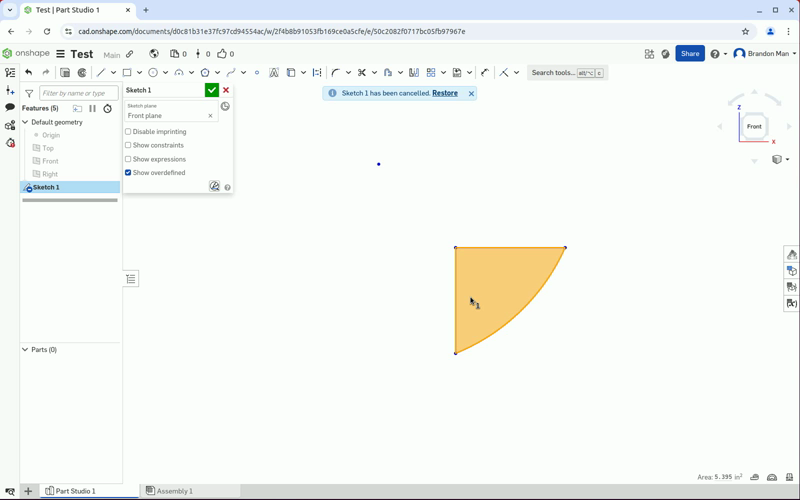
scroll(-6)
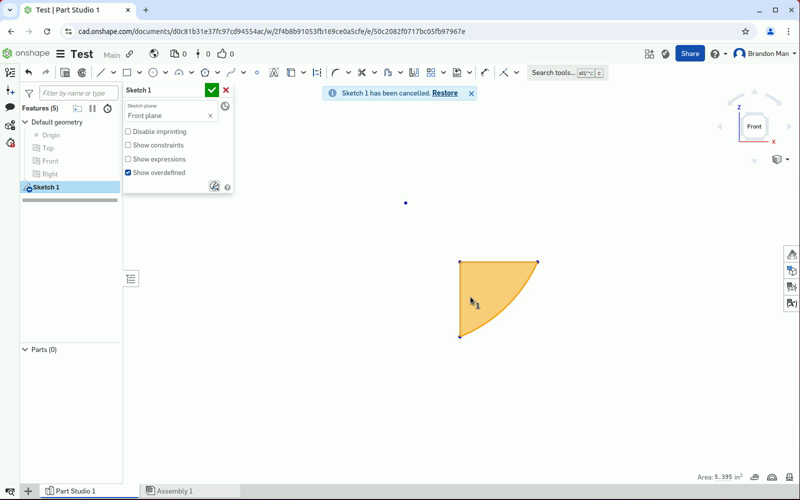
scroll(-6)
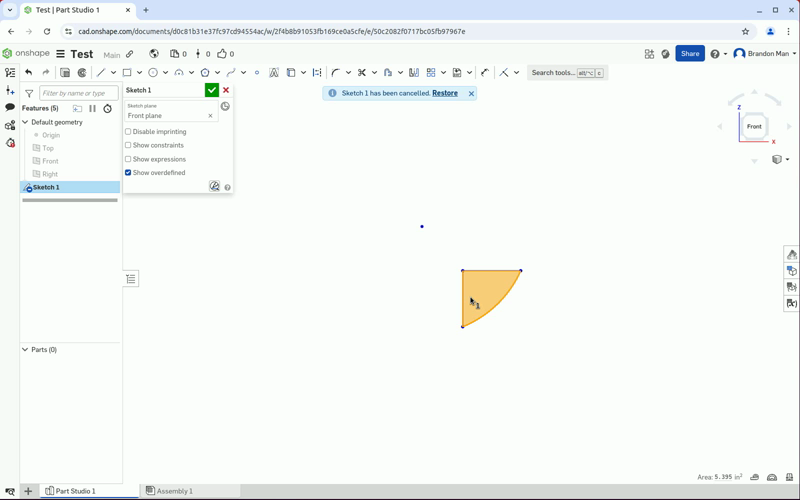
scroll(-6)
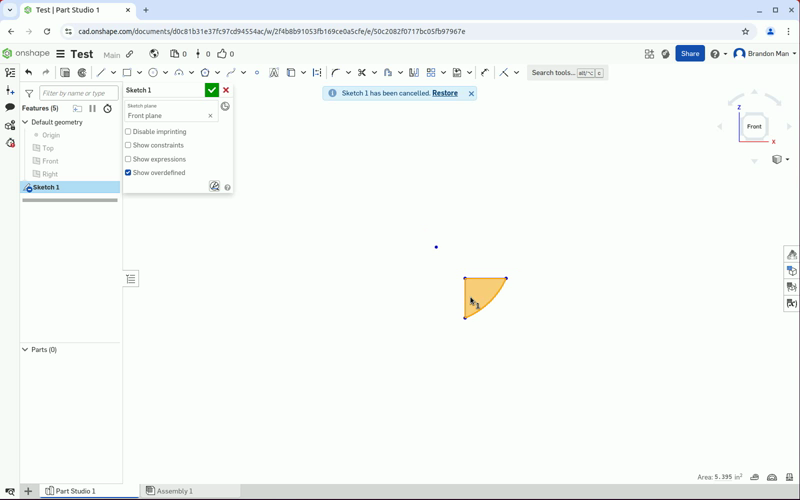
scroll(-6)
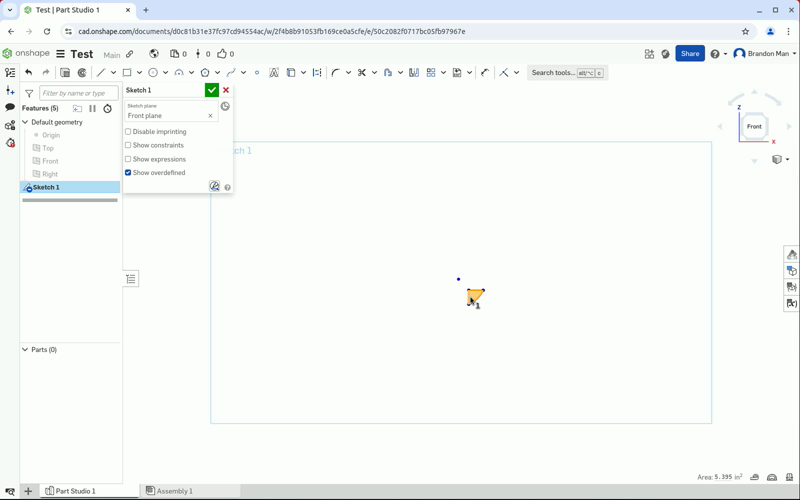
mouse_move(73, 352)
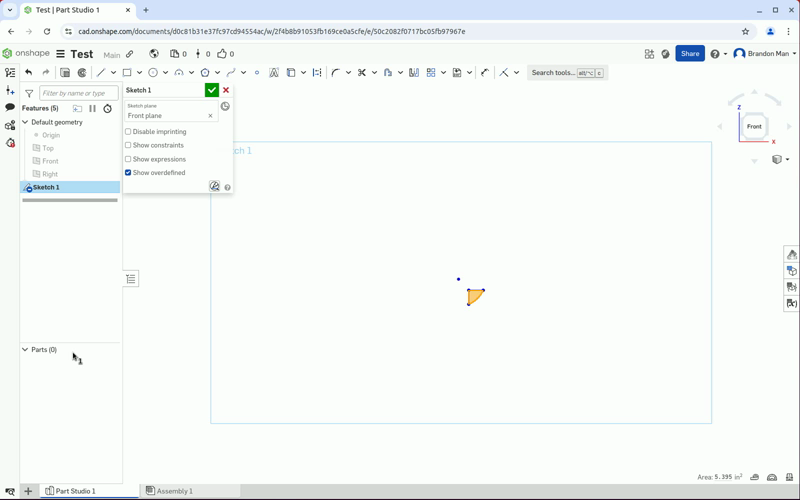
key(shift+y)
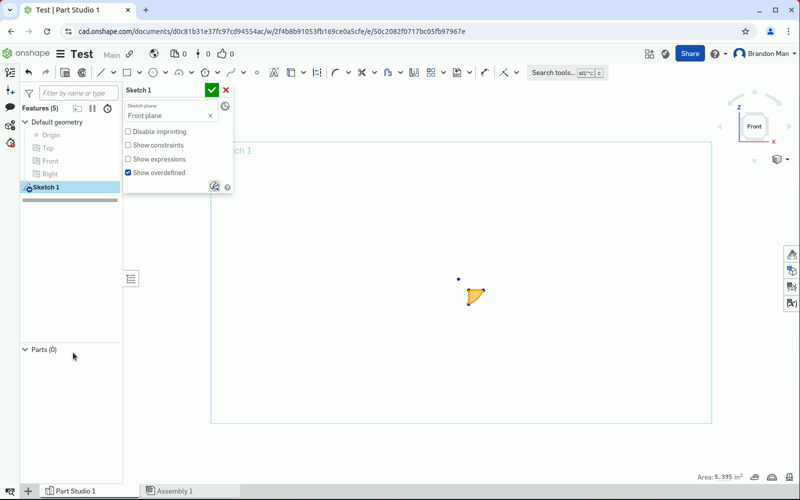
key(shift+e)
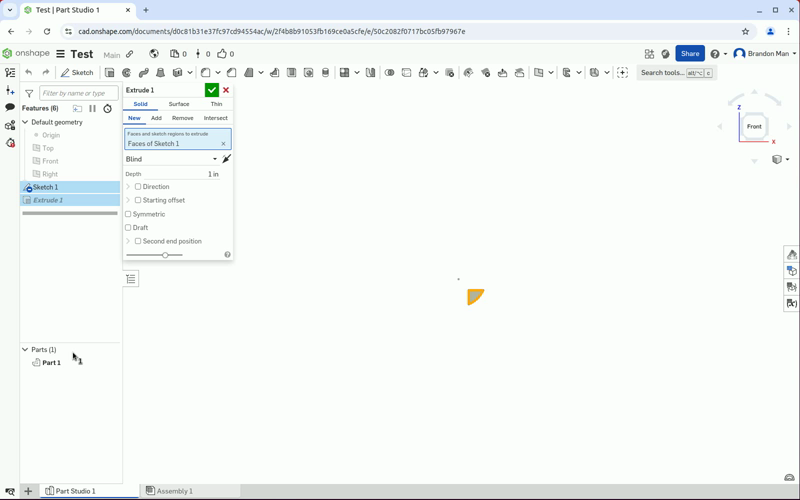
mouse_move(143, 106)
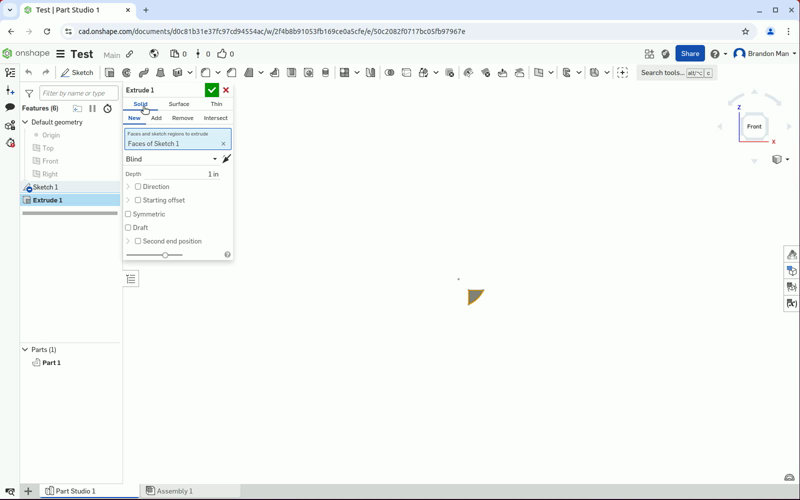
click(143, 106)
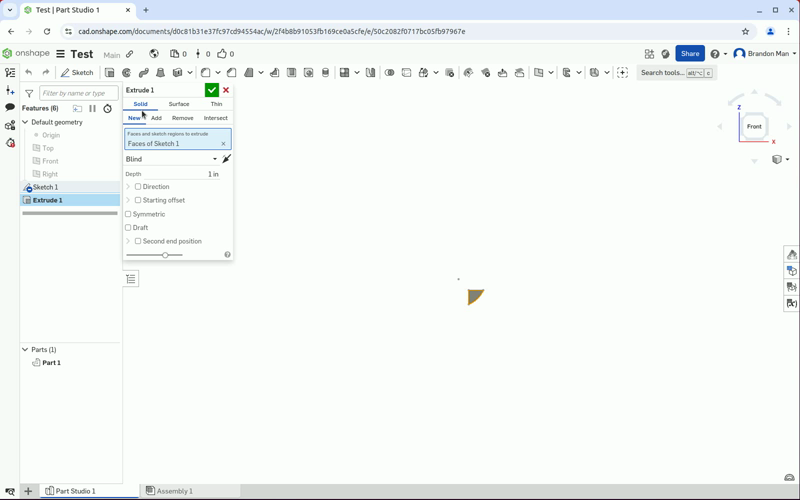
mouse_move(137, 120)
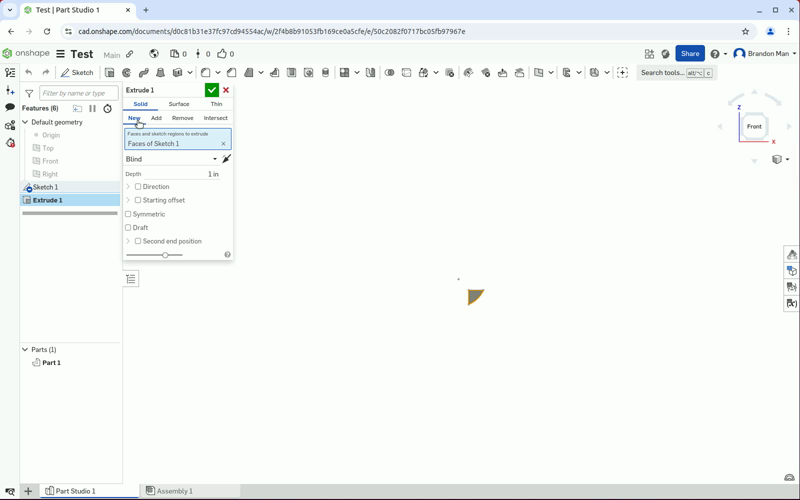
click(137, 120)
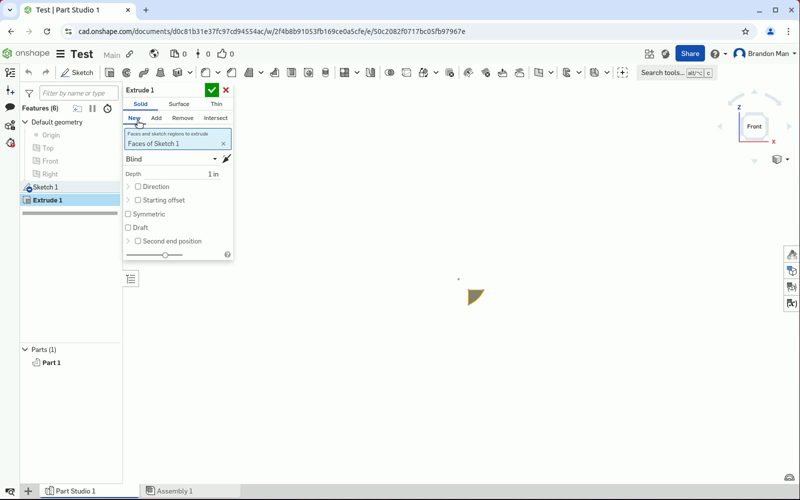
key(tab, 4)
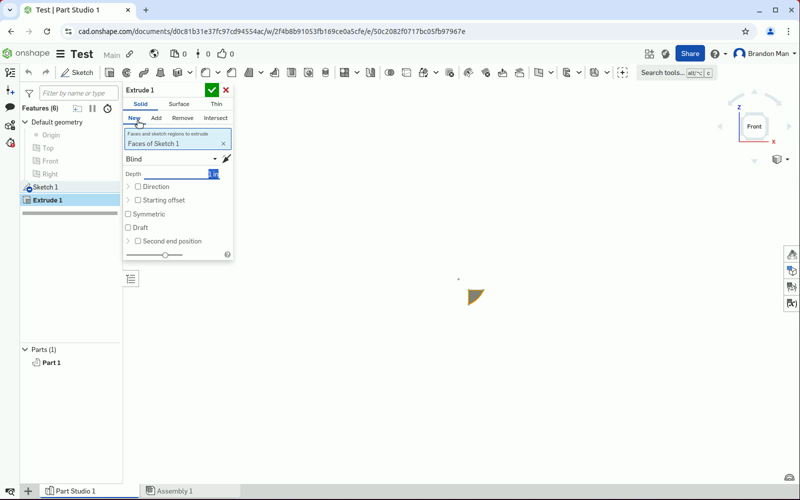
text(46.216)
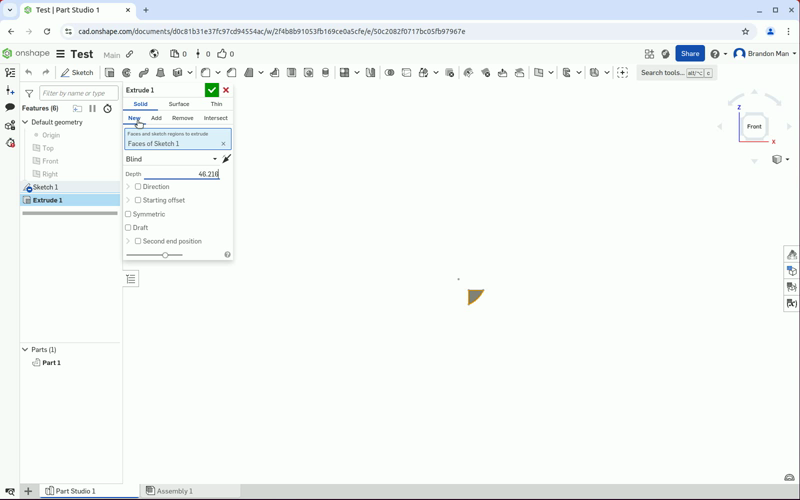
key(tab, 3)
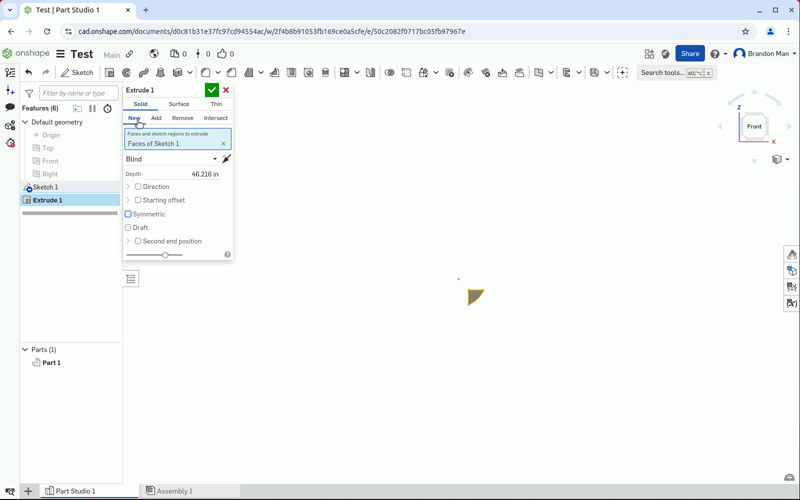
key(space)
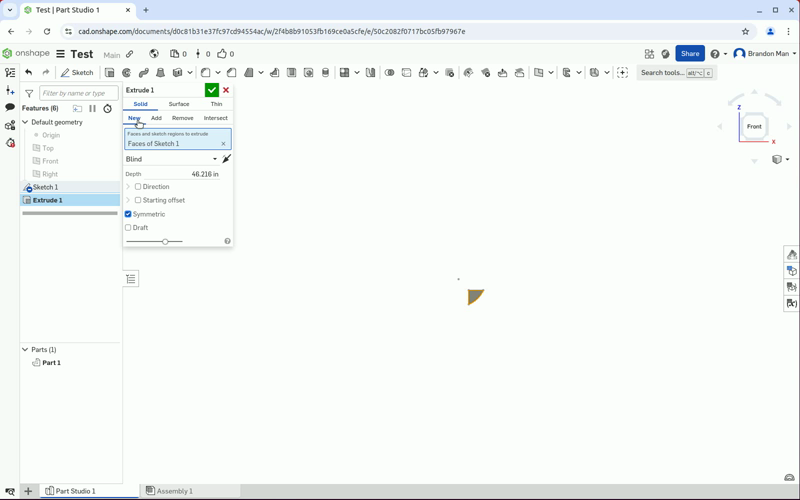
key(enter)
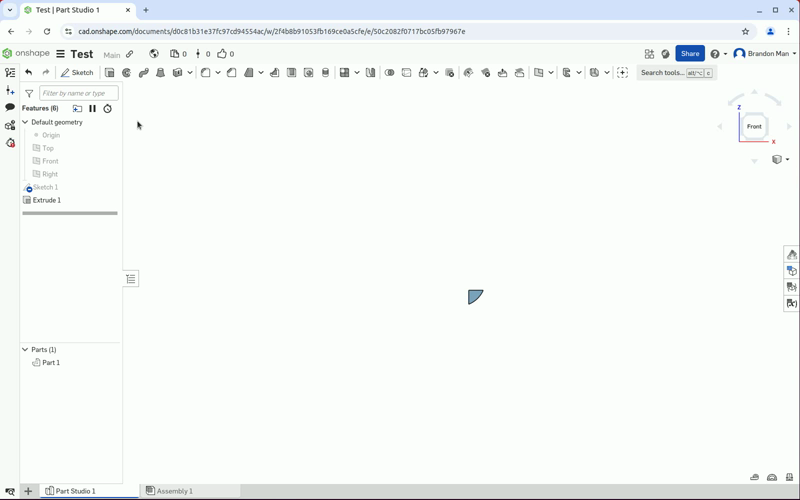
key(shift+h)
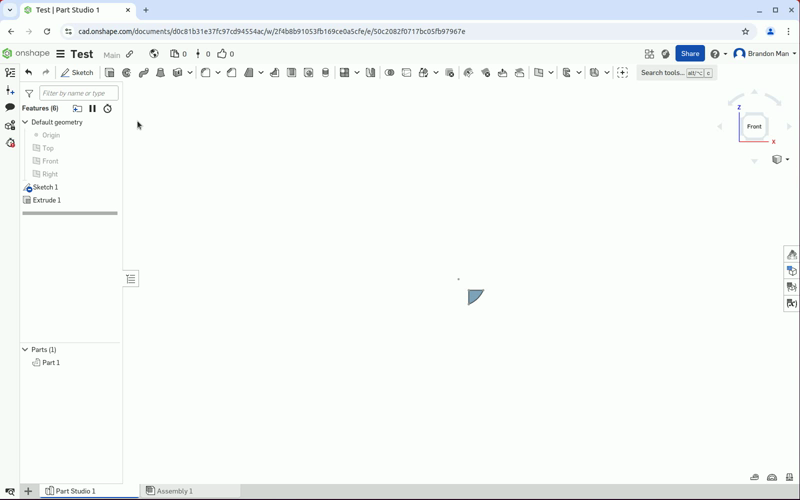
key(shift+h)
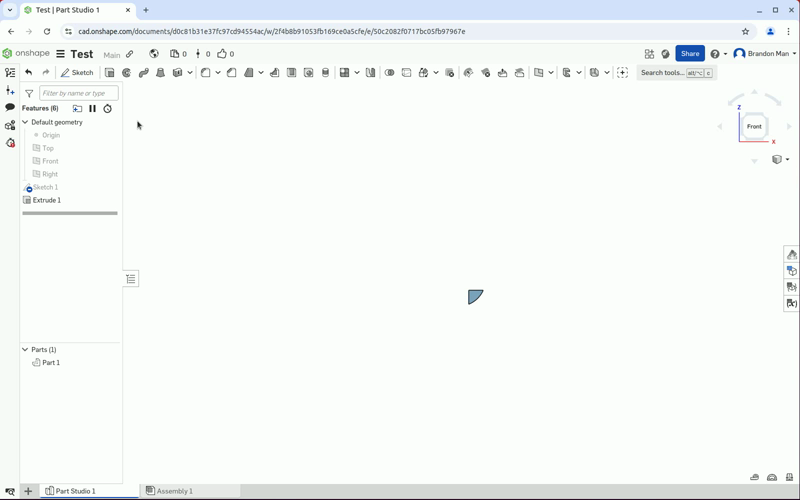
mouse_move(73, 189)
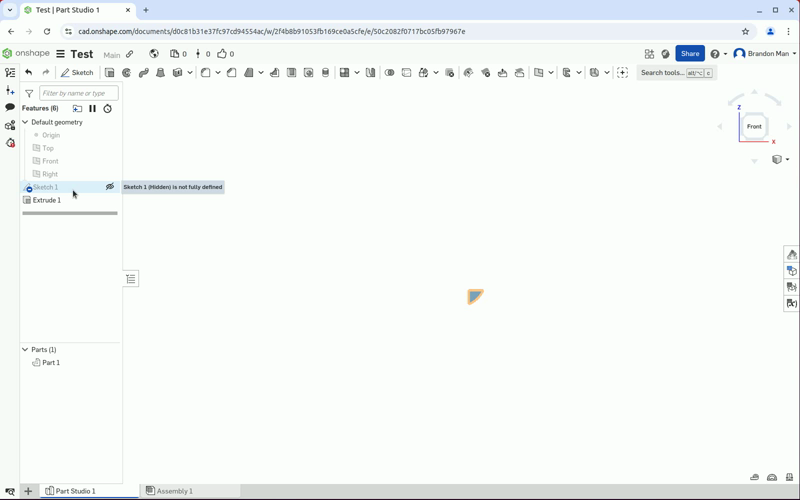
click(73, 189)
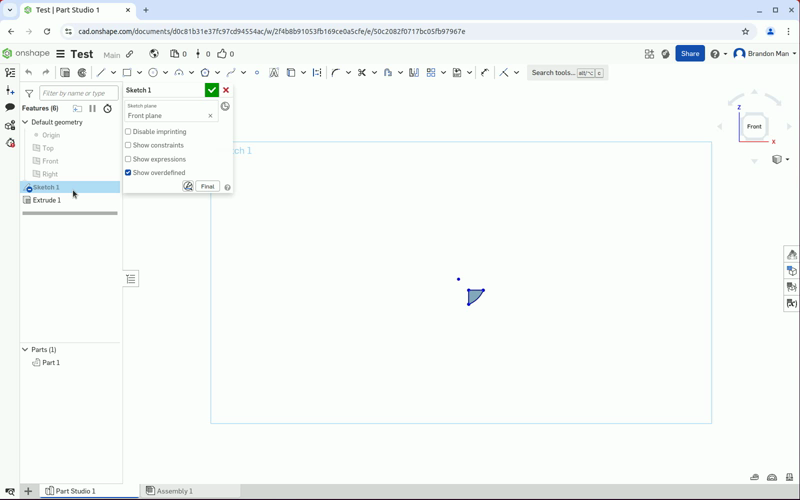
mouse_move(229, 92)
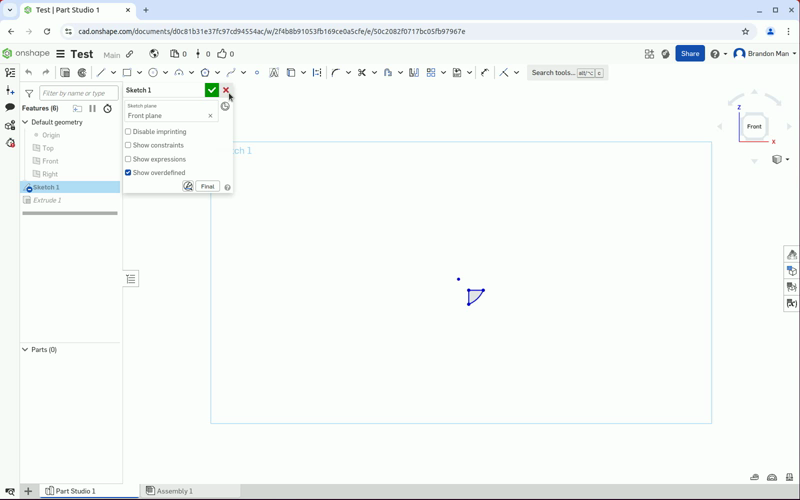
click(229, 92)
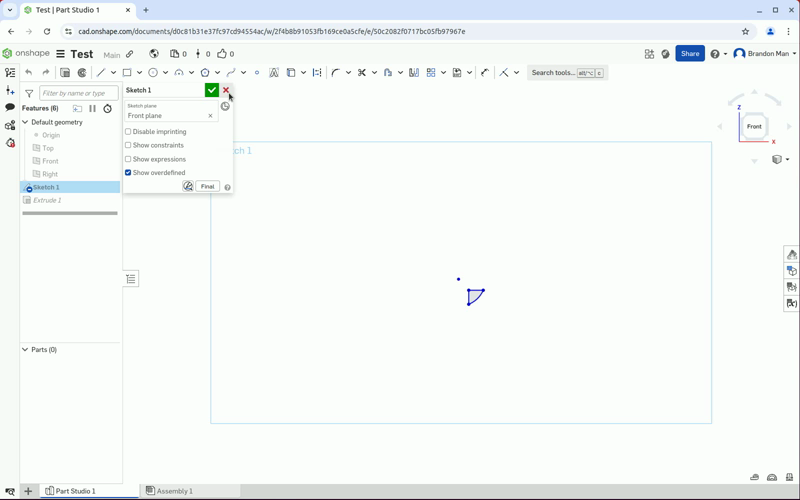
key(shift+s)
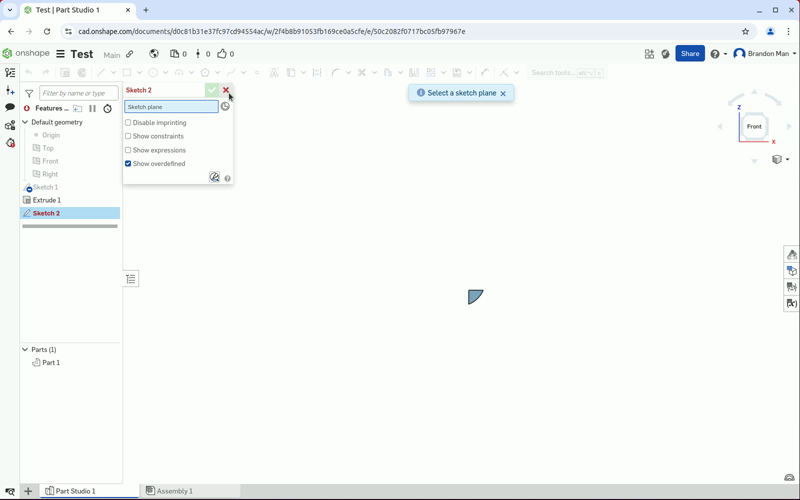
mouse_move(73, 163)
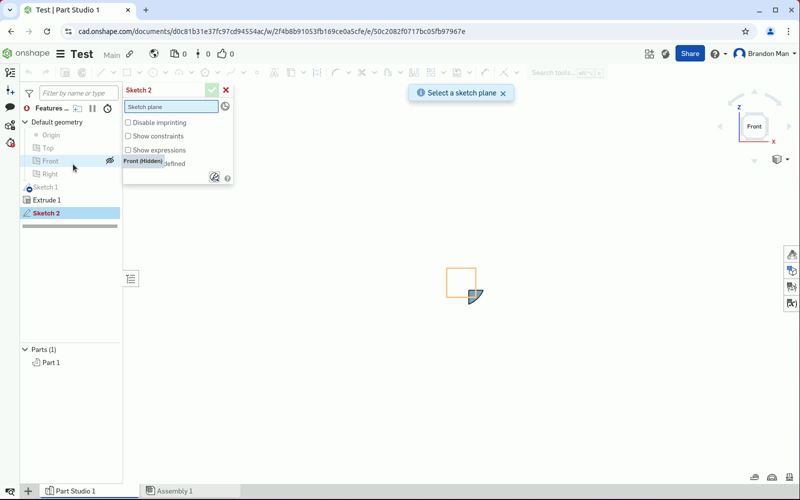
click(73, 163)
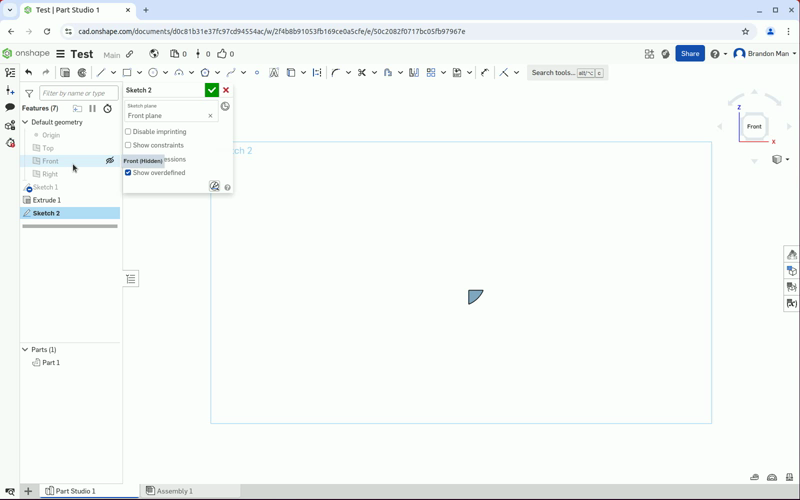
mouse_move(73, 352)
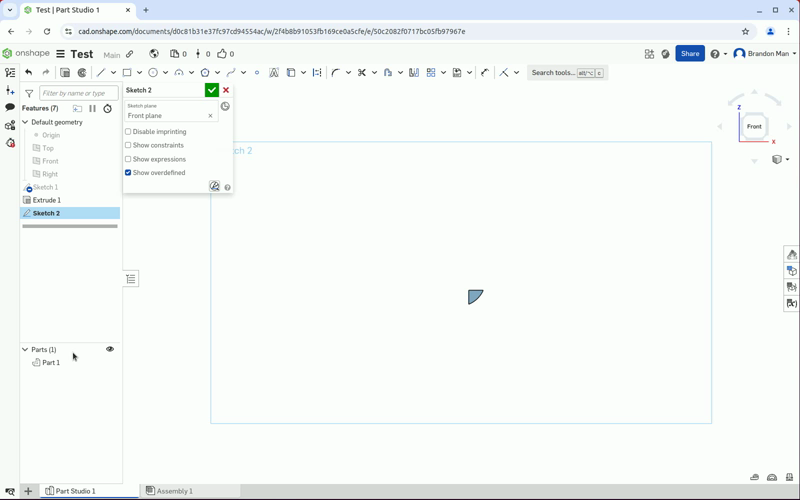
key(y)
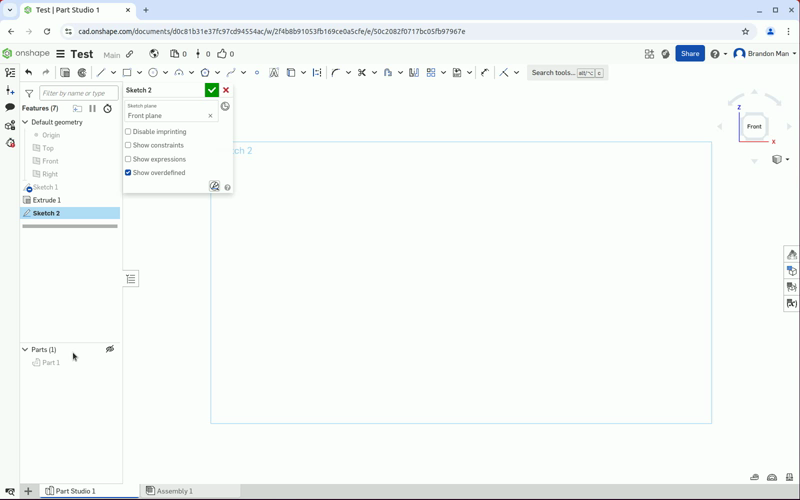
key(a)
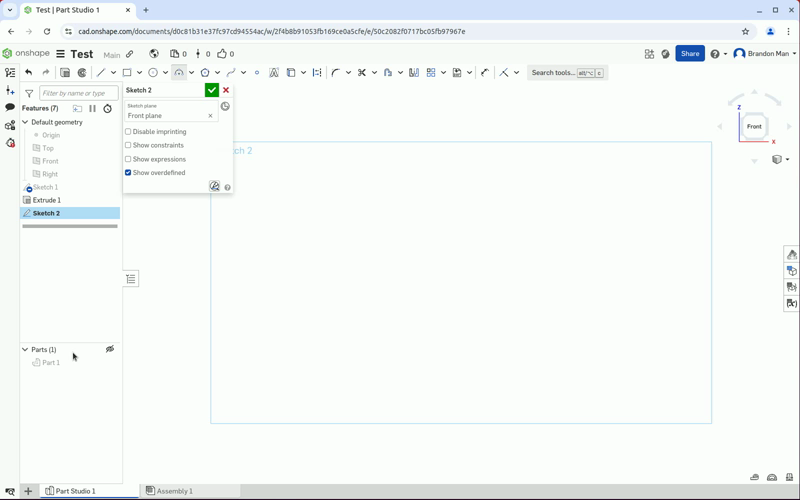
key_down(shift)
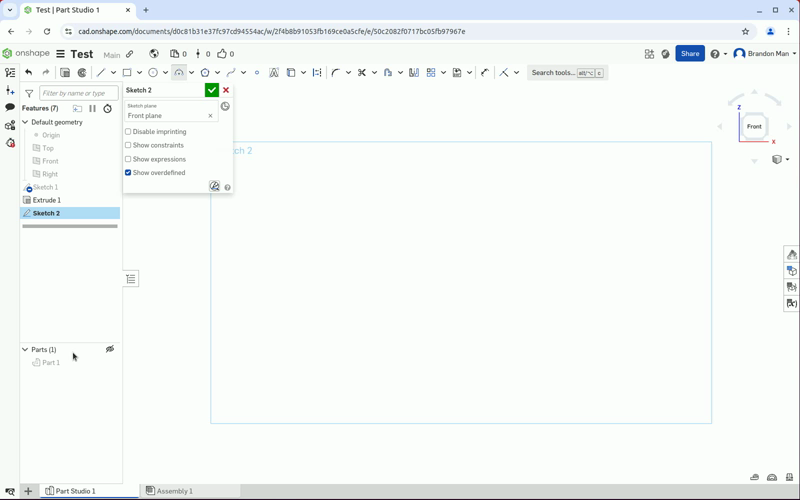
mouse_move(430, 300)
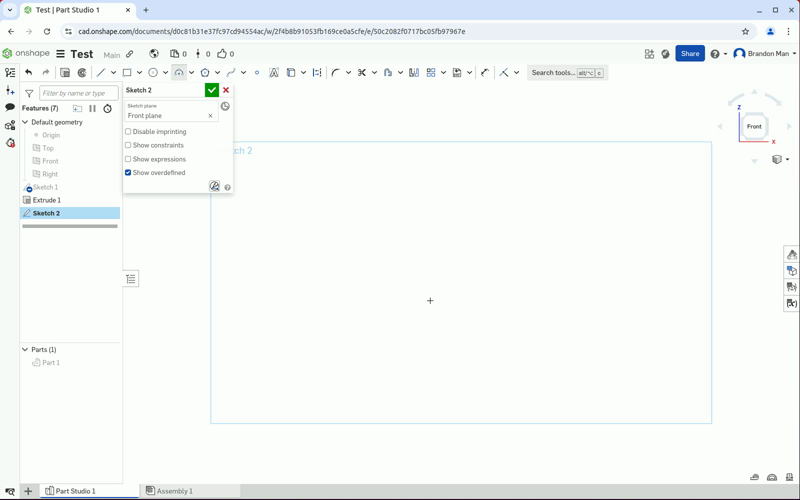
click(430, 300)
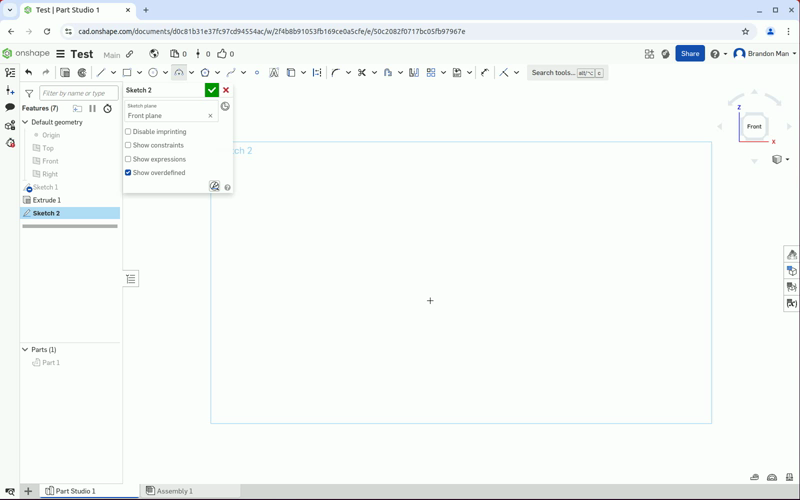
key_up(shift)
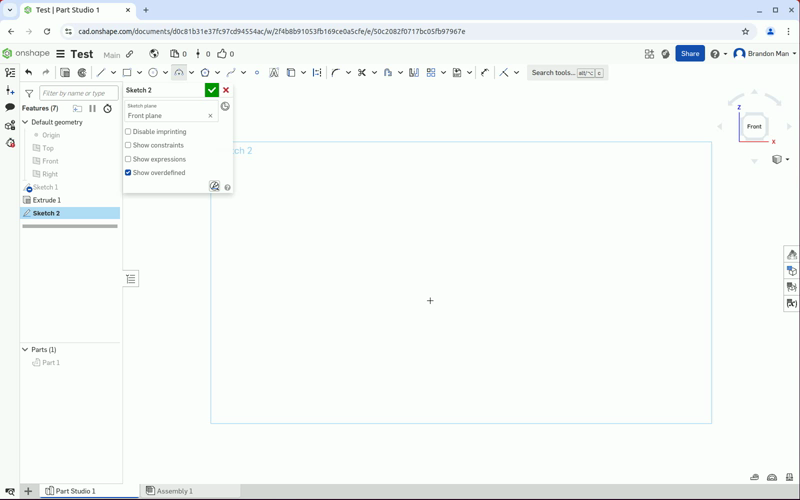
key_down(shift)
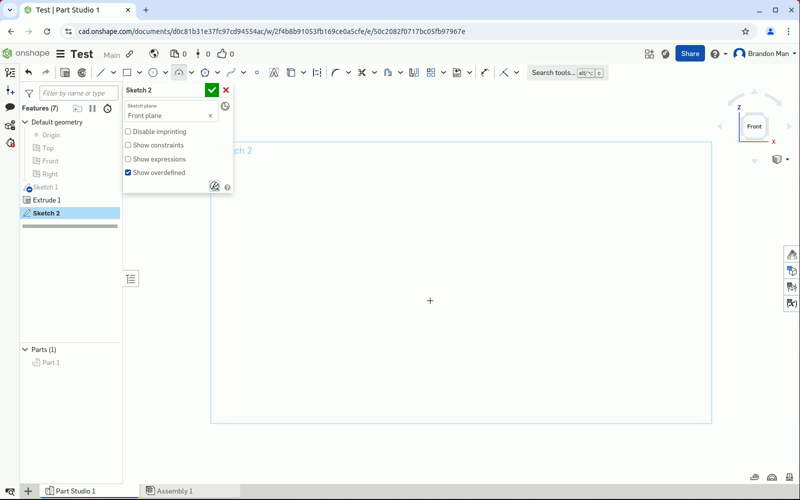
mouse_move(443, 313)
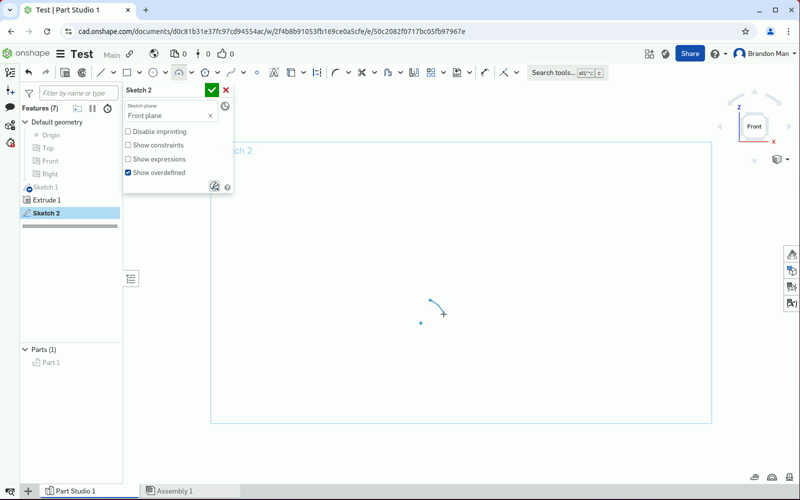
click(443, 313)
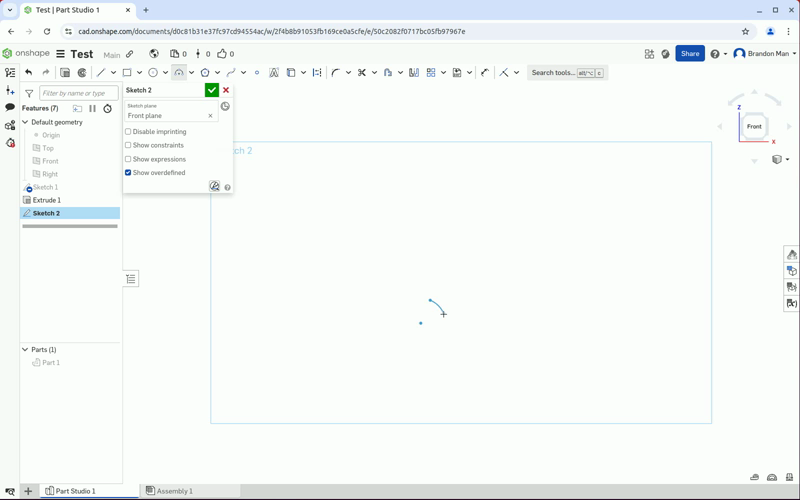
mouse_move(439, 304)
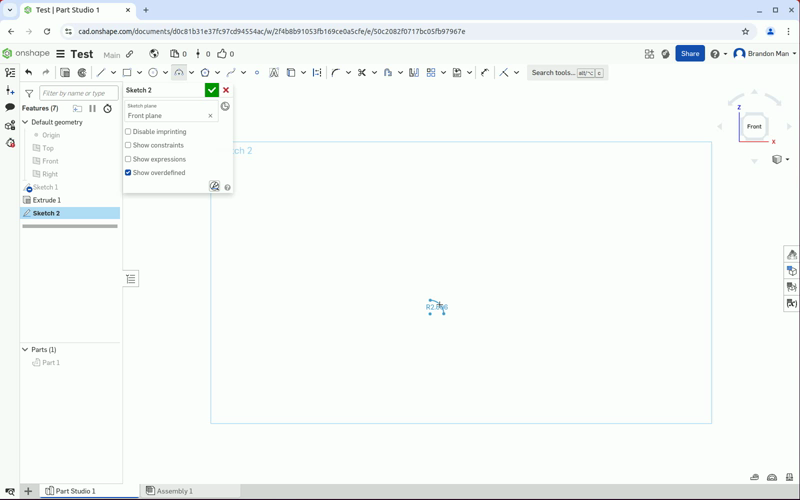
click(439, 304)
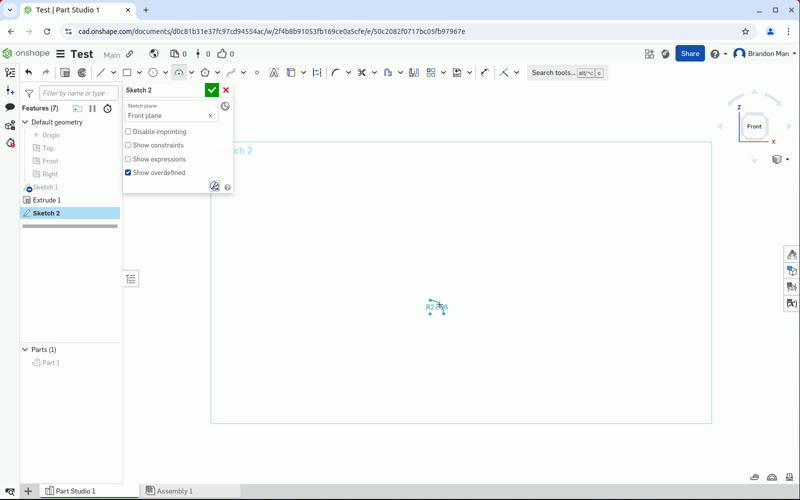
key_up(shift)
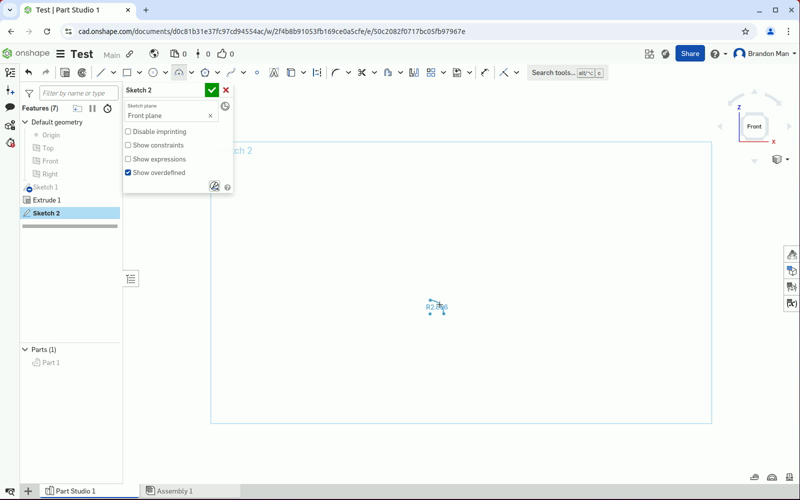
mouse_move(443, 313)
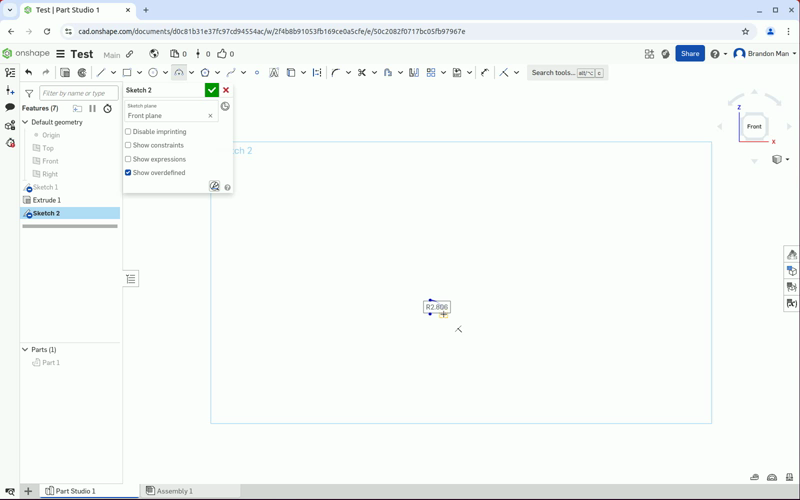
click(443, 313)
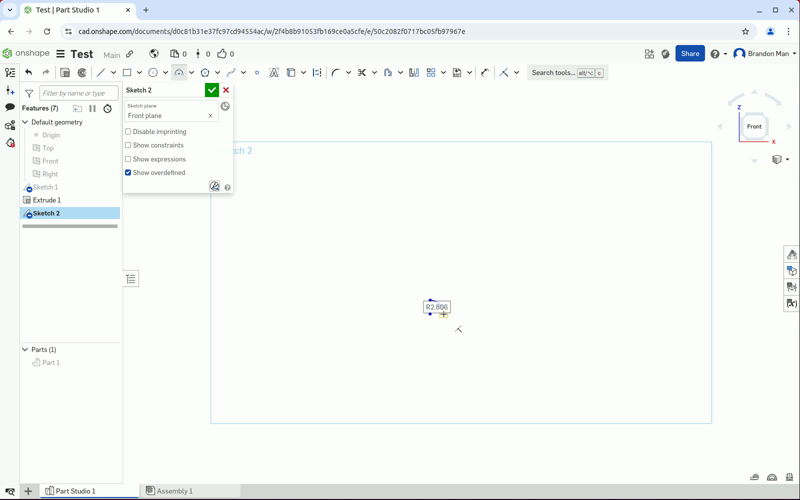
key_down(shift)
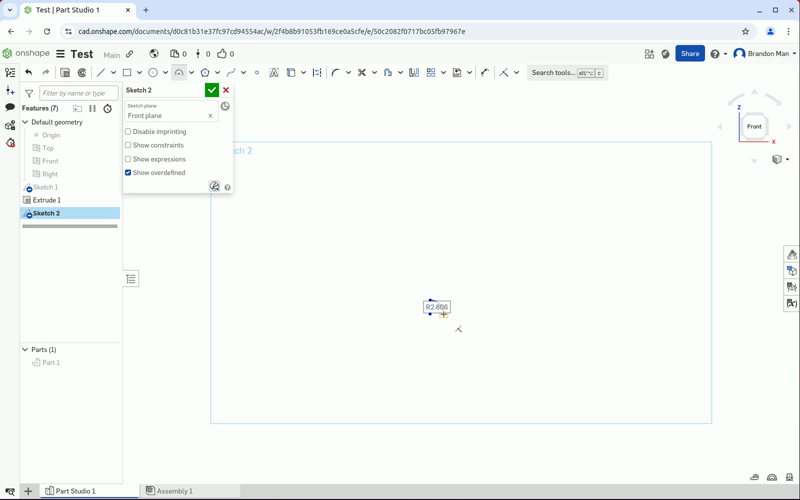
mouse_move(479, 313)
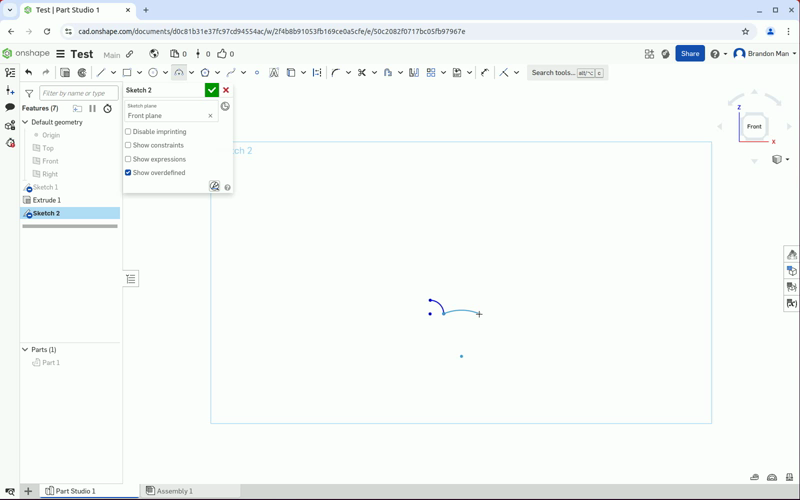
click(479, 313)
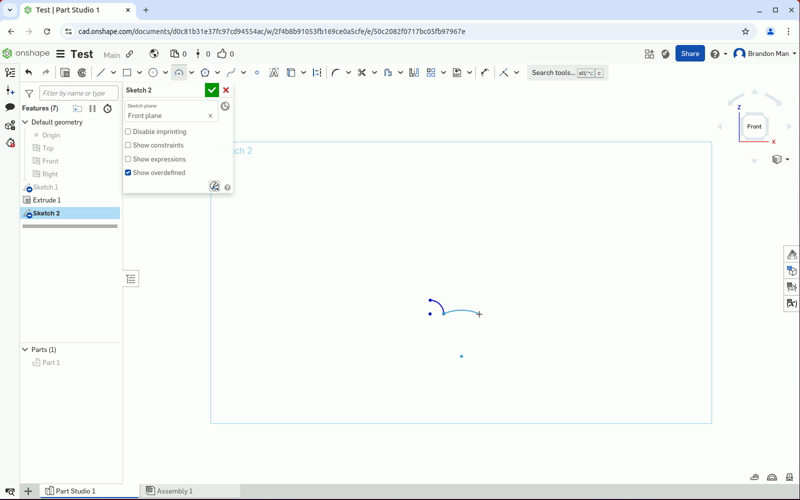
mouse_move(461, 318)
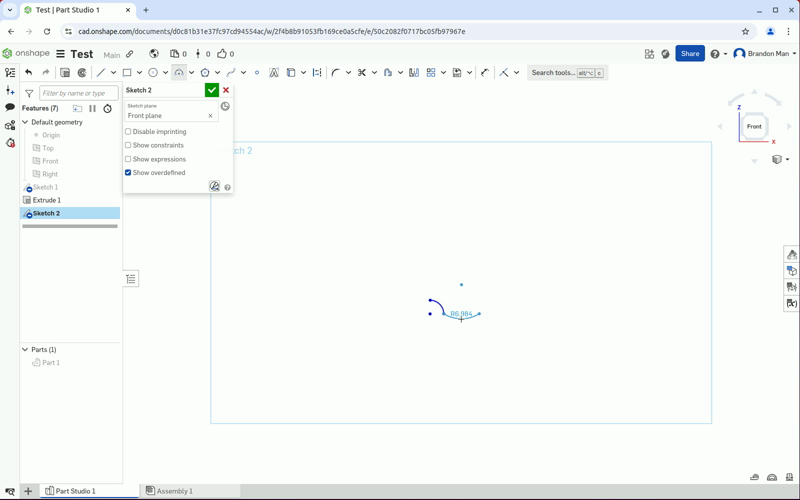
click(461, 318)
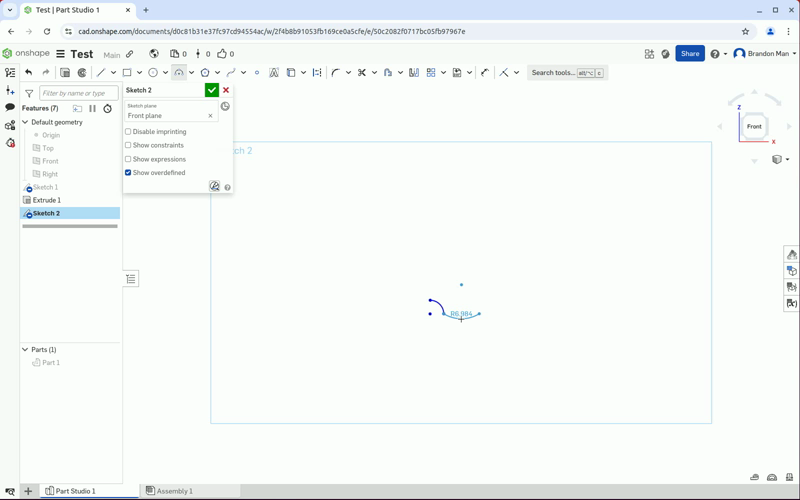
key_up(shift)
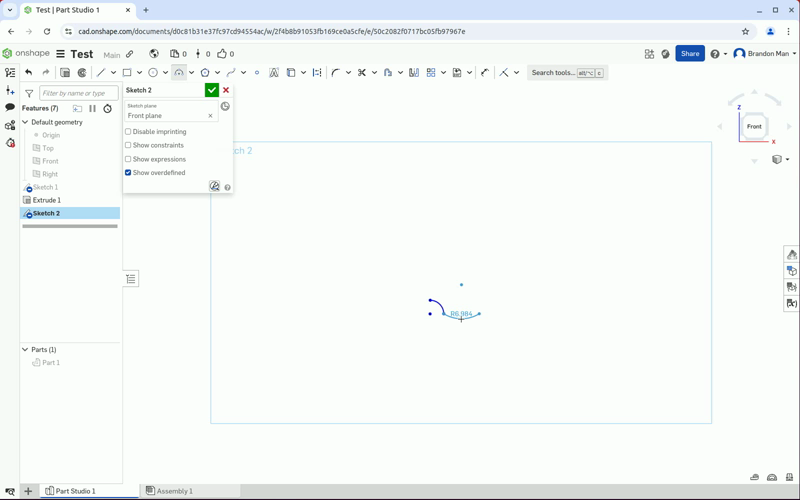
mouse_move(479, 313)
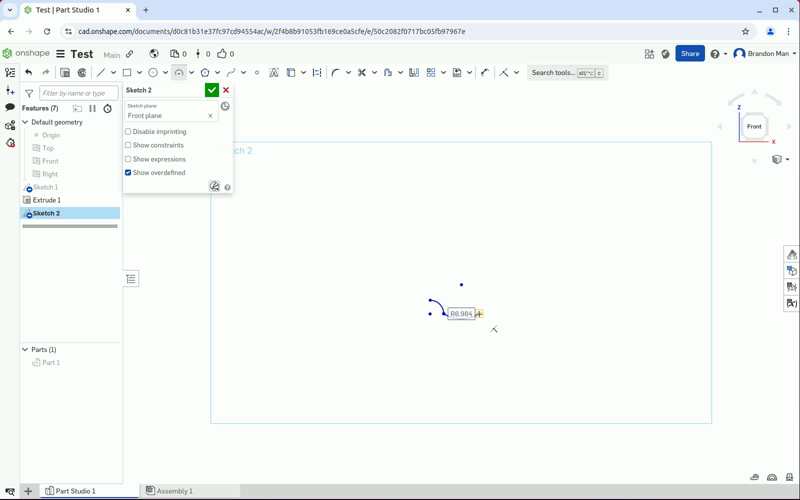
click(479, 313)
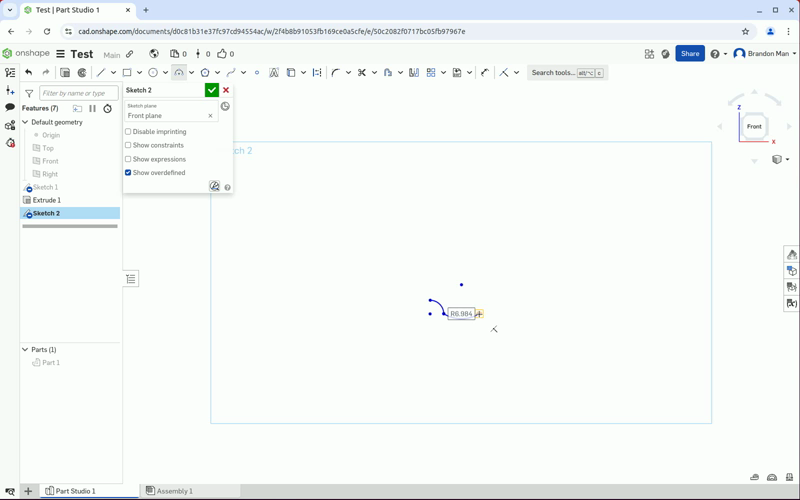
key_down(shift)
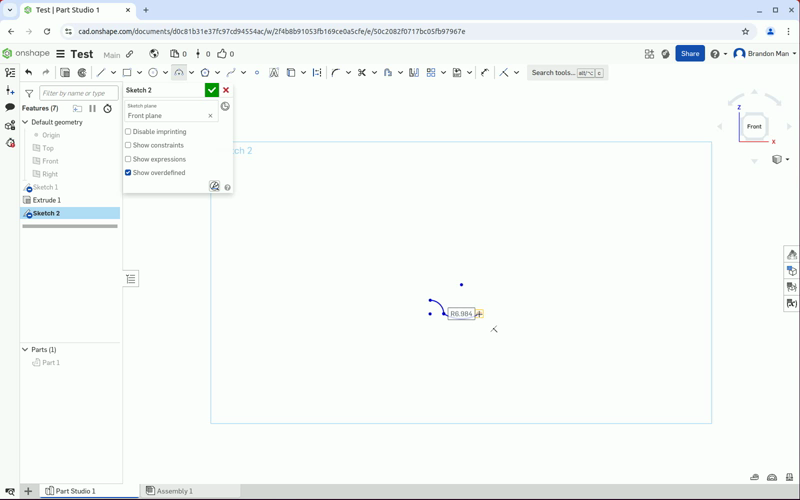
mouse_move(491, 300)
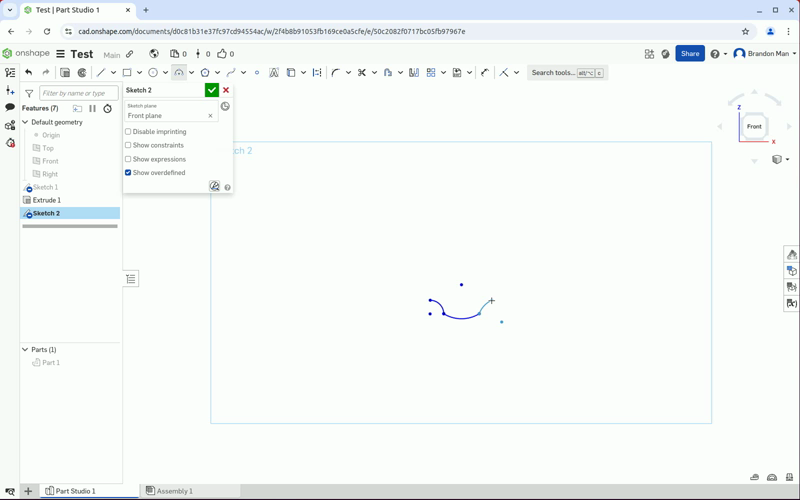
click(491, 300)
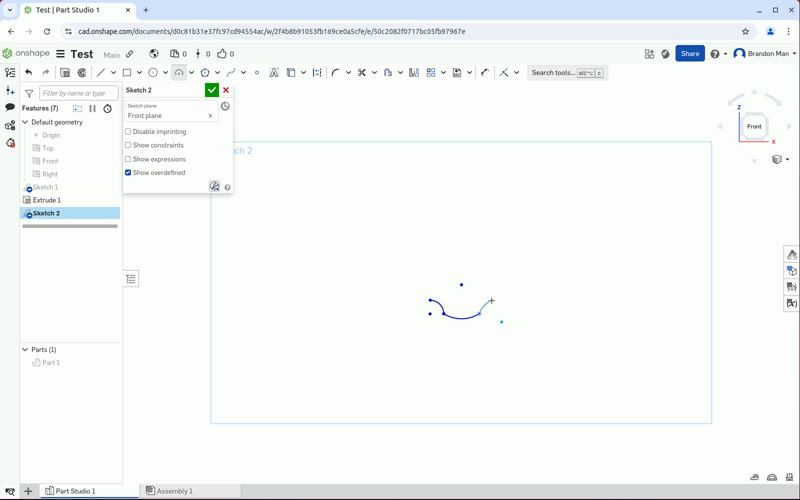
mouse_move(482, 304)
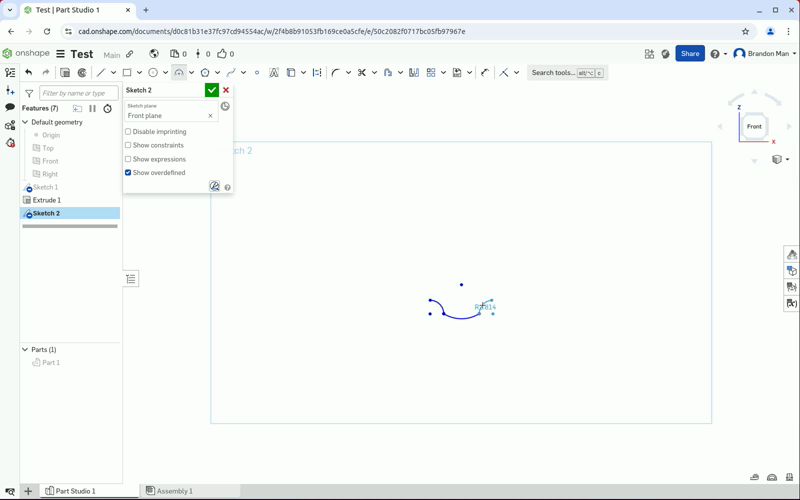
click(482, 304)
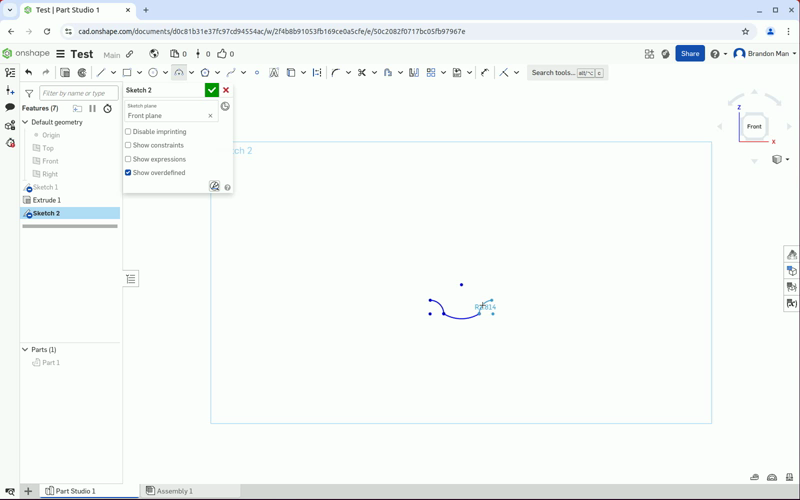
key_up(shift)
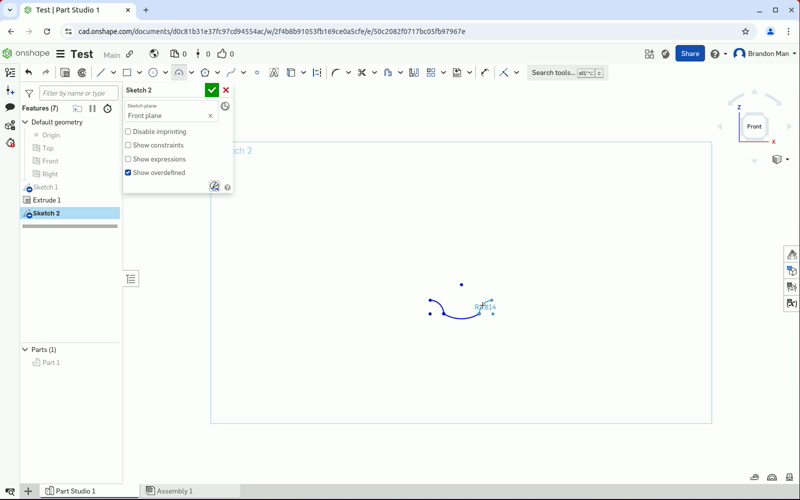
mouse_move(491, 300)
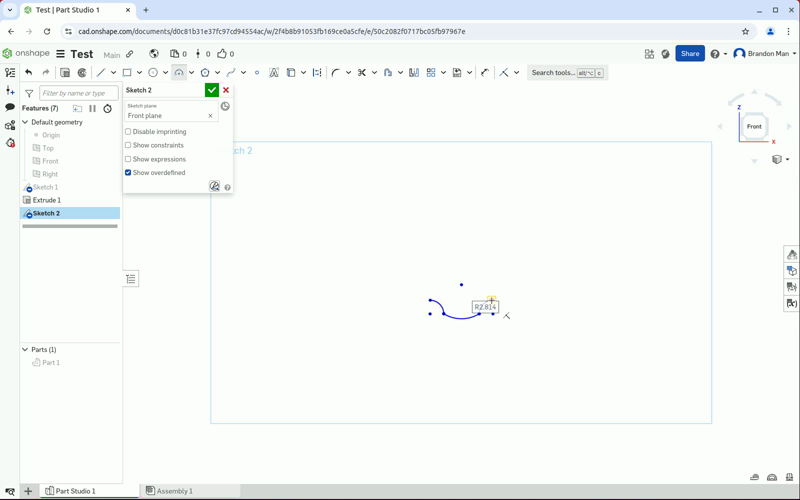
click(491, 300)
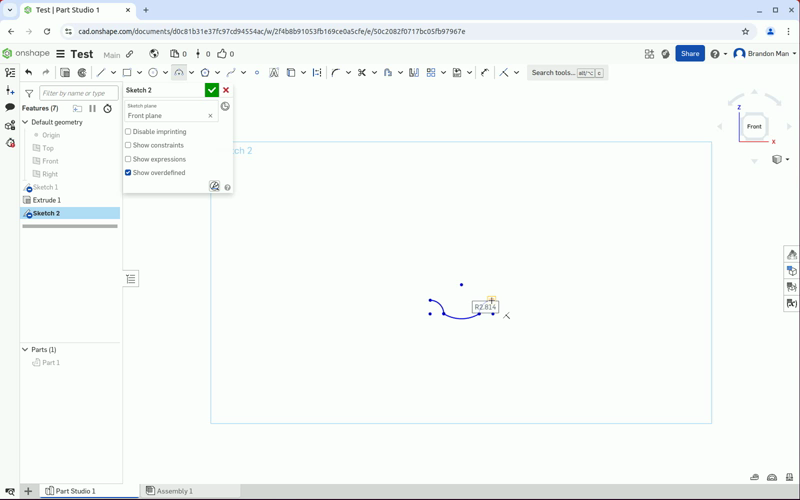
key_down(shift)
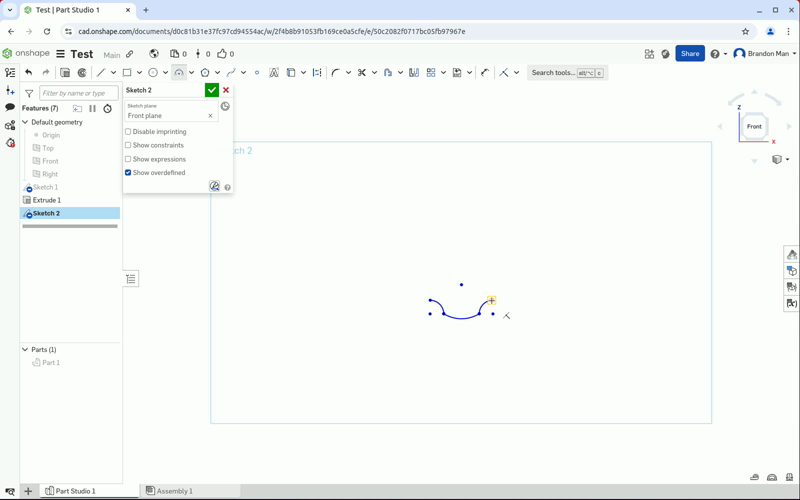
mouse_move(491, 264)
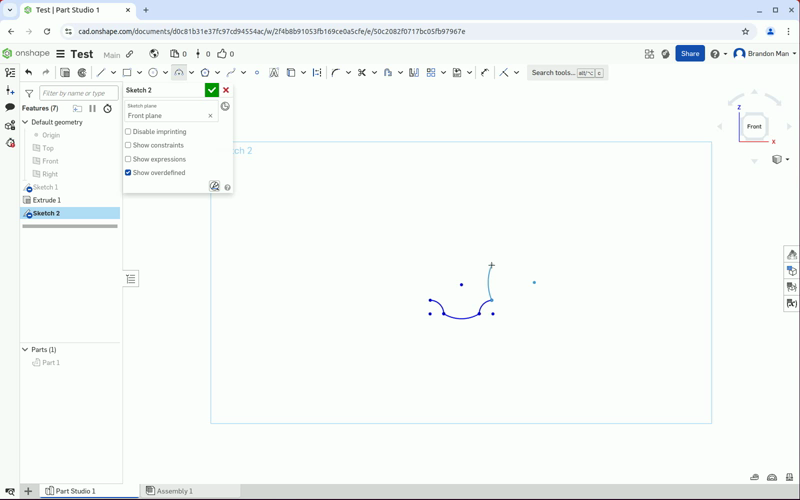
click(491, 264)
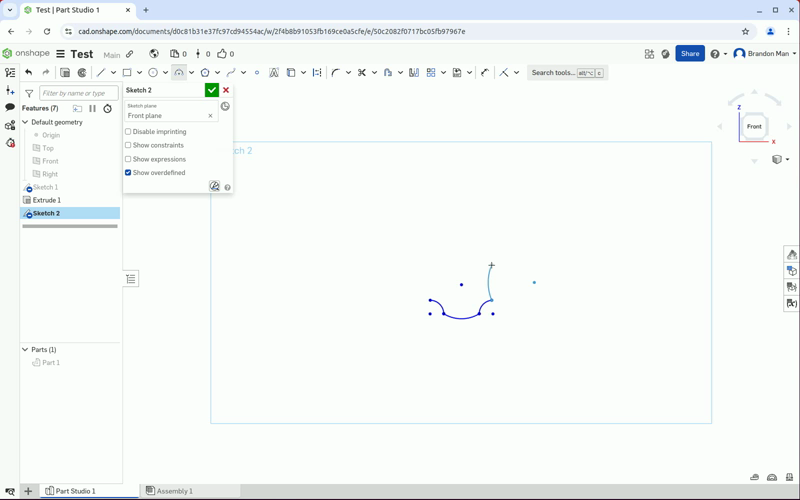
mouse_move(496, 282)
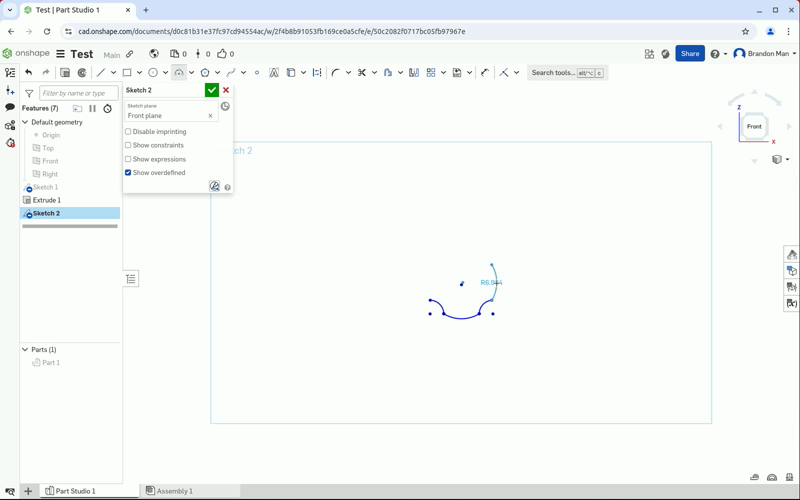
click(496, 282)
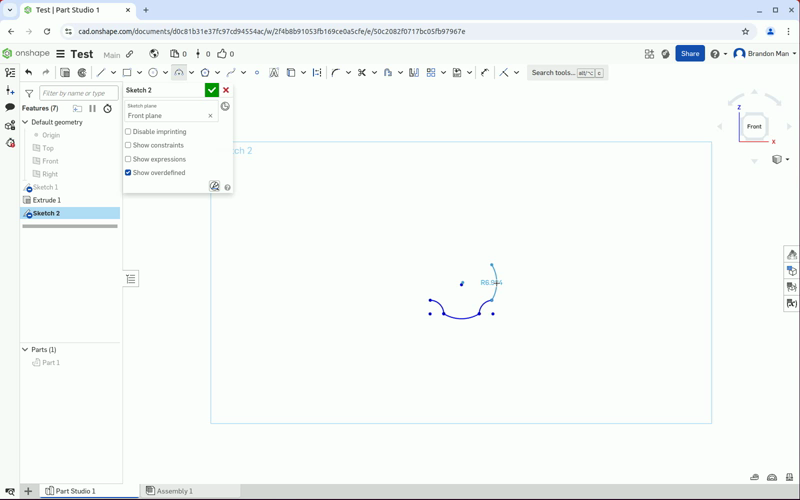
key_up(shift)
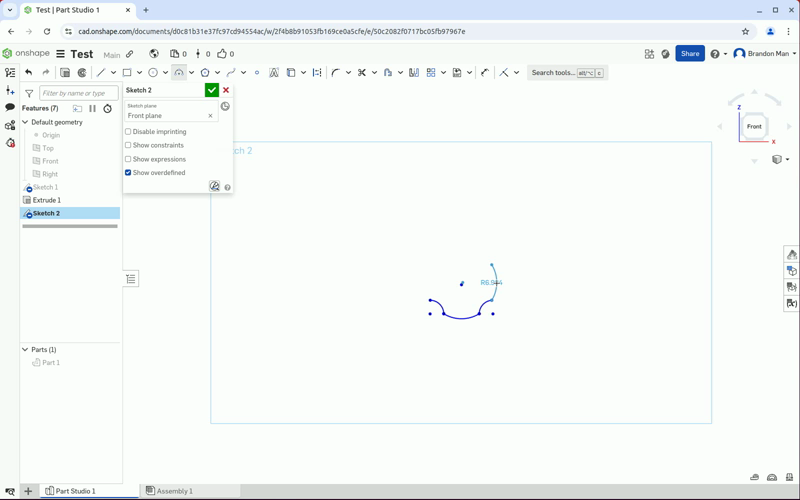
mouse_move(491, 264)
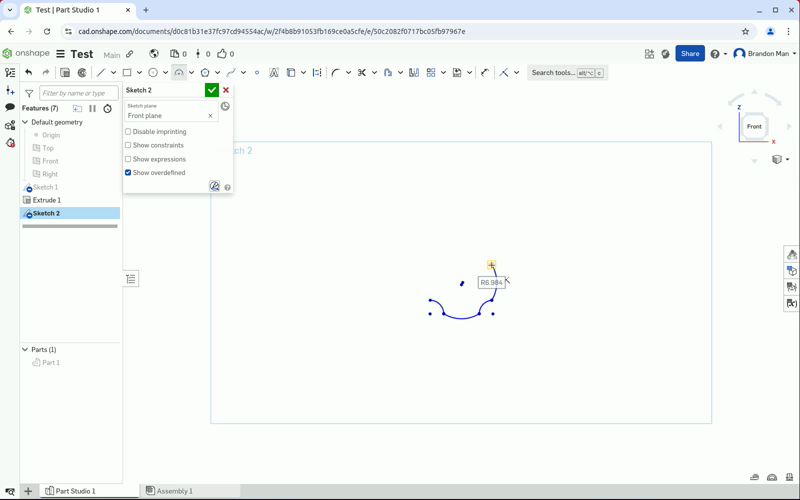
click(491, 264)
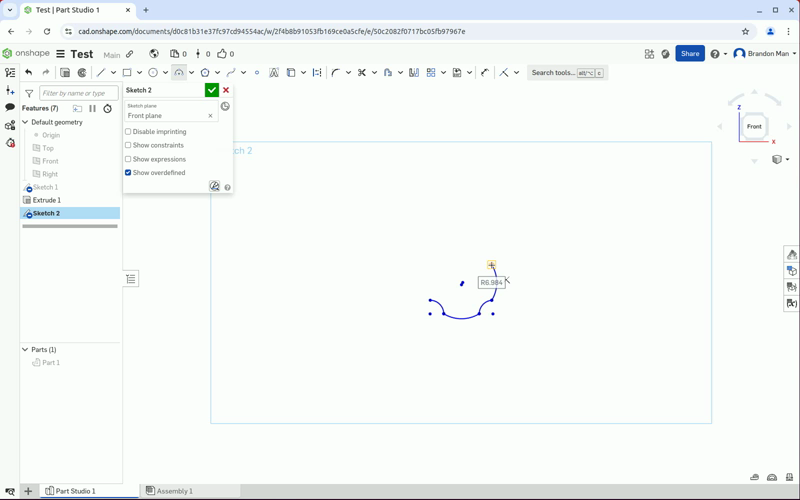
key_down(shift)
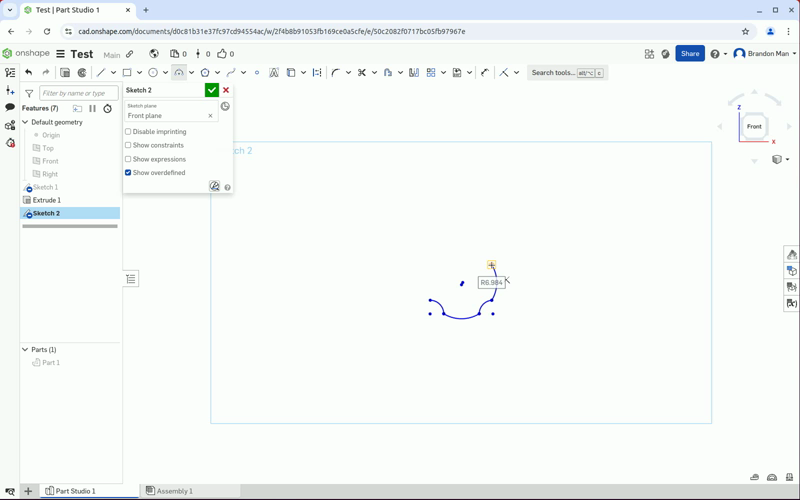
mouse_move(478, 251)
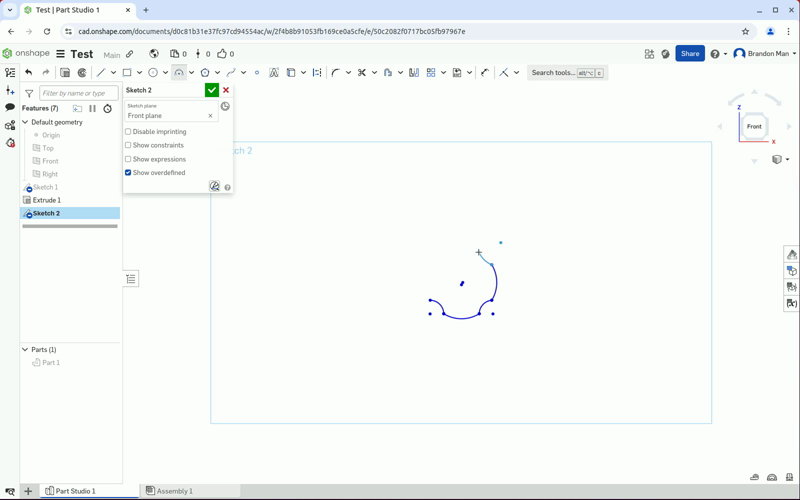
click(478, 251)
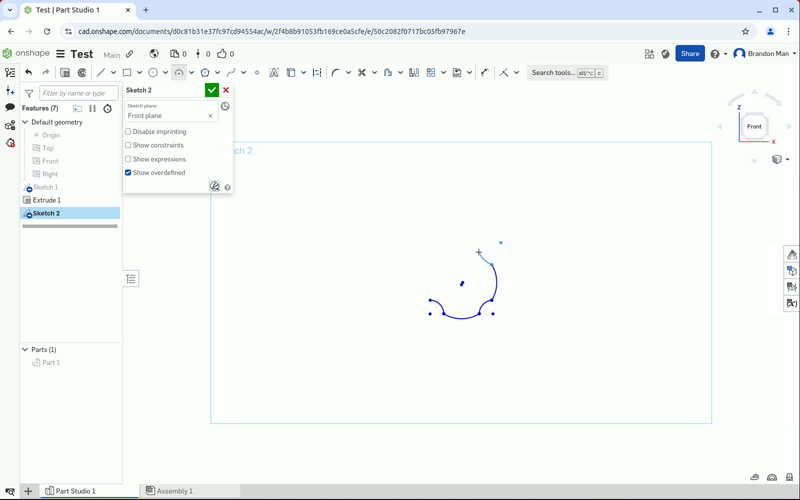
mouse_move(482, 261)
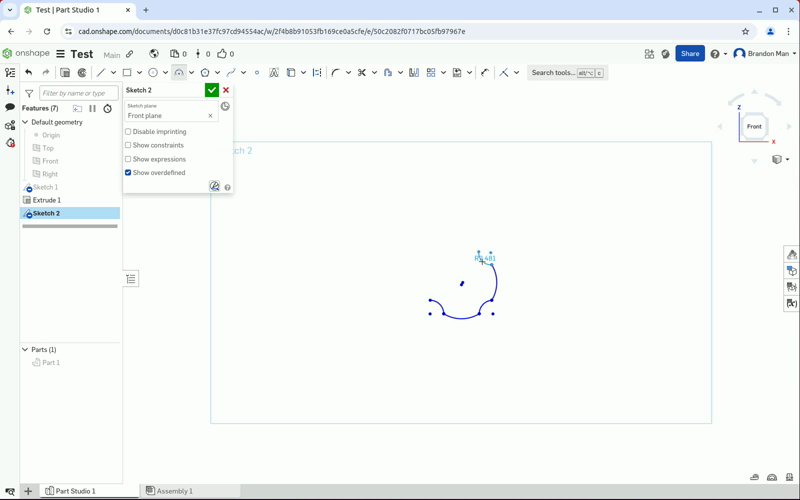
click(482, 261)
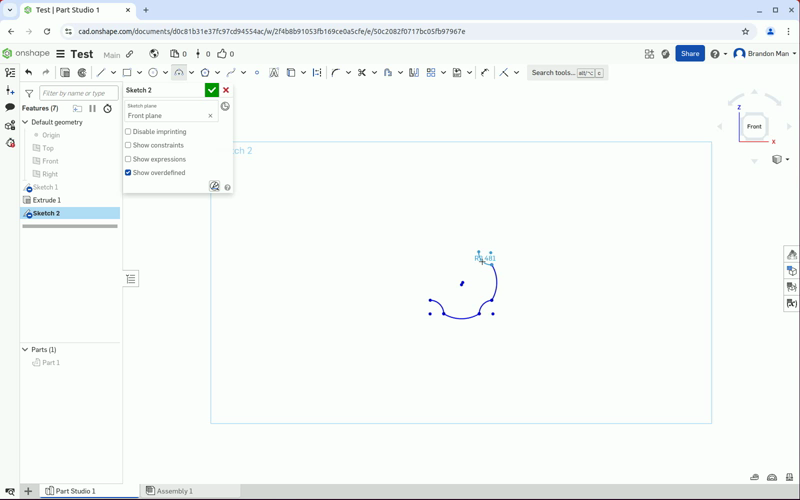
key_up(shift)
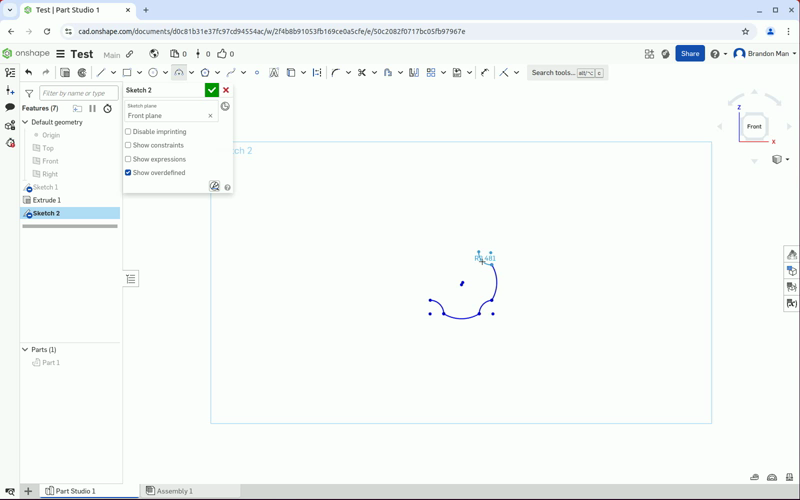
mouse_move(478, 251)
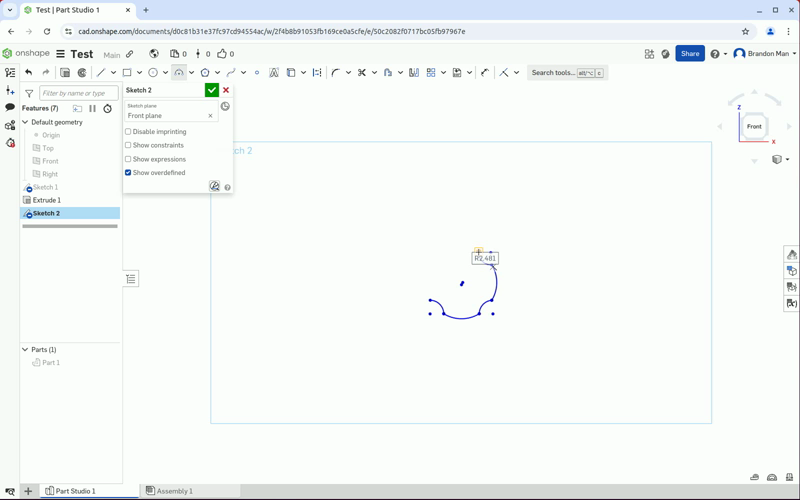
click(478, 251)
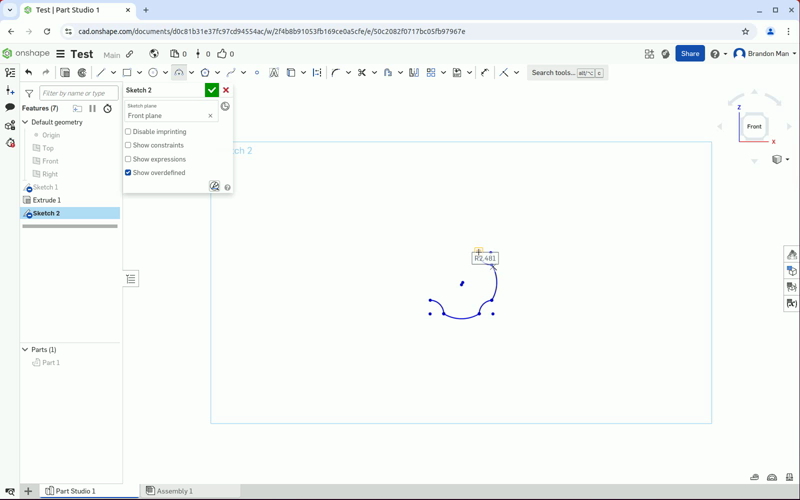
key_down(shift)
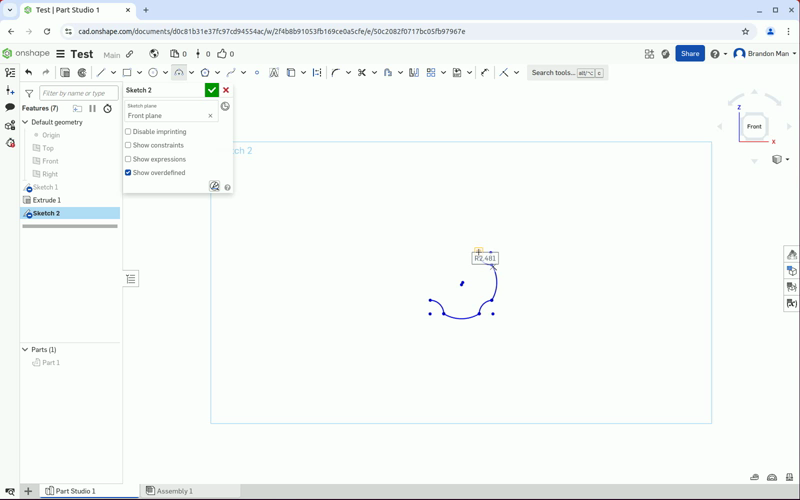
mouse_move(443, 251)
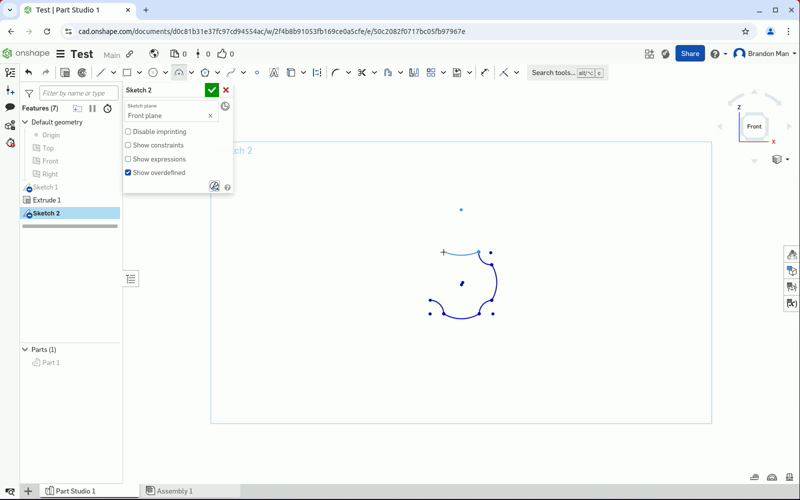
click(443, 251)
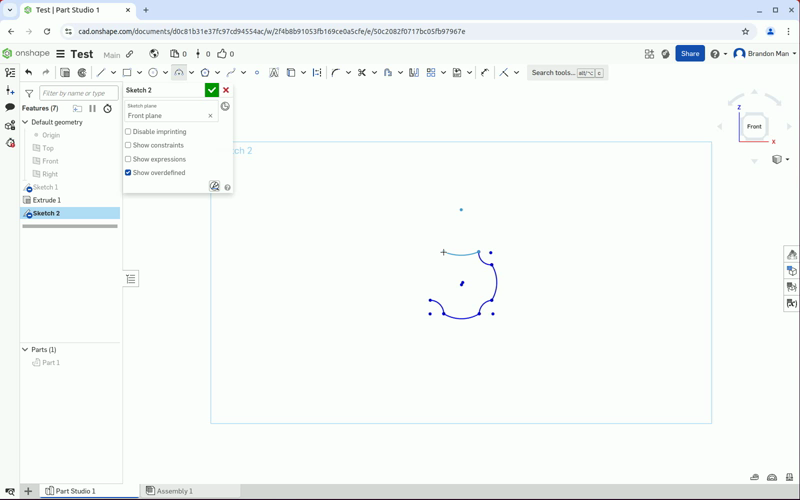
mouse_move(461, 247)
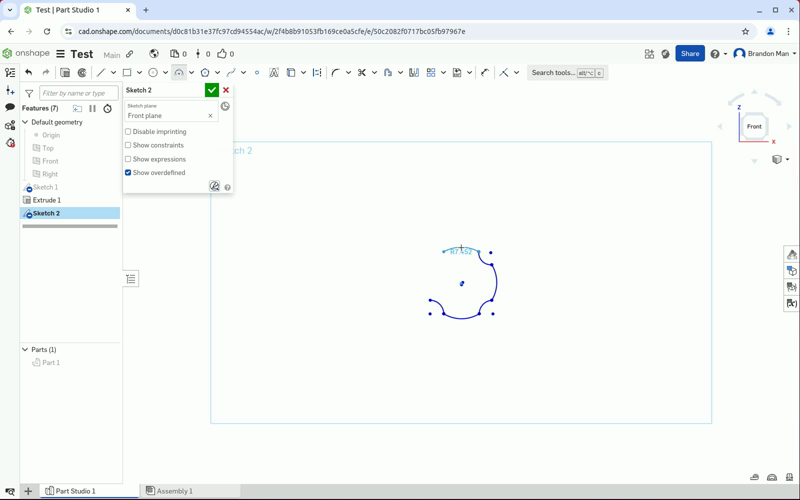
click(461, 247)
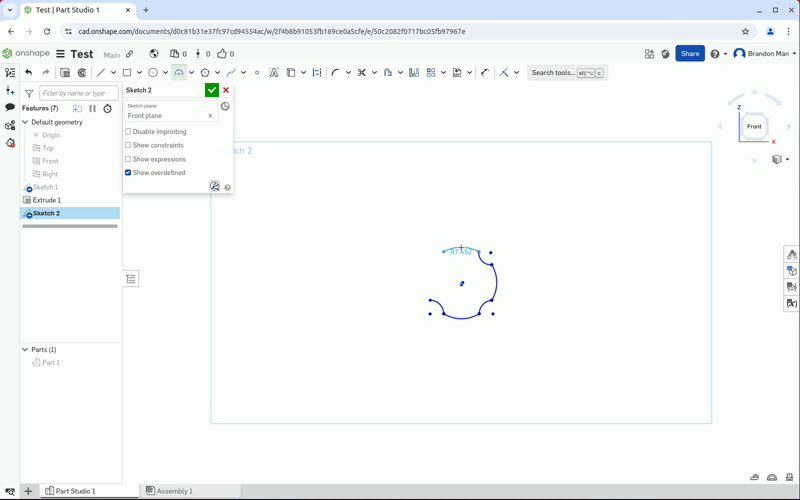
key_up(shift)
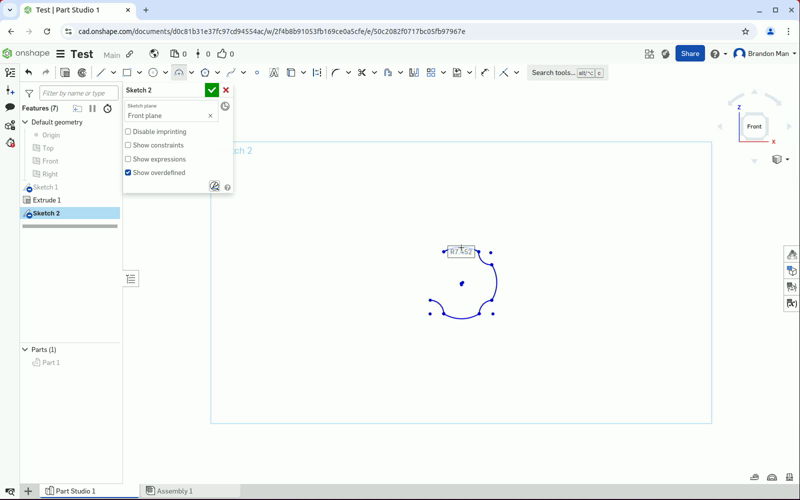
mouse_move(443, 251)
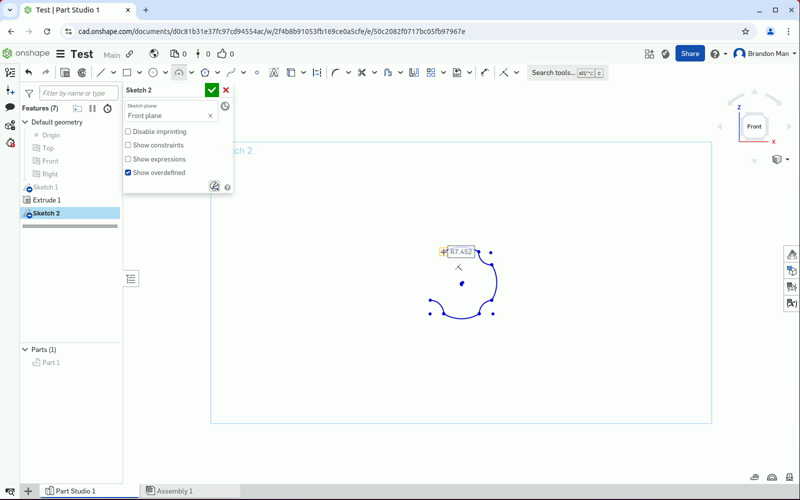
click(443, 251)
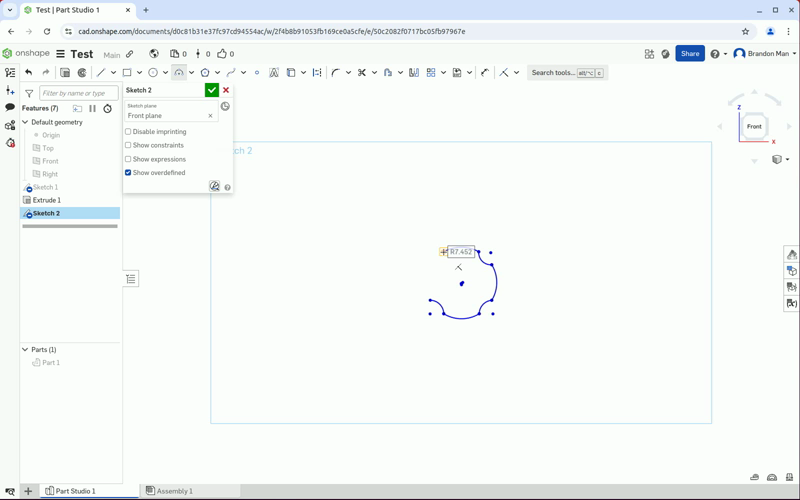
key_down(shift)
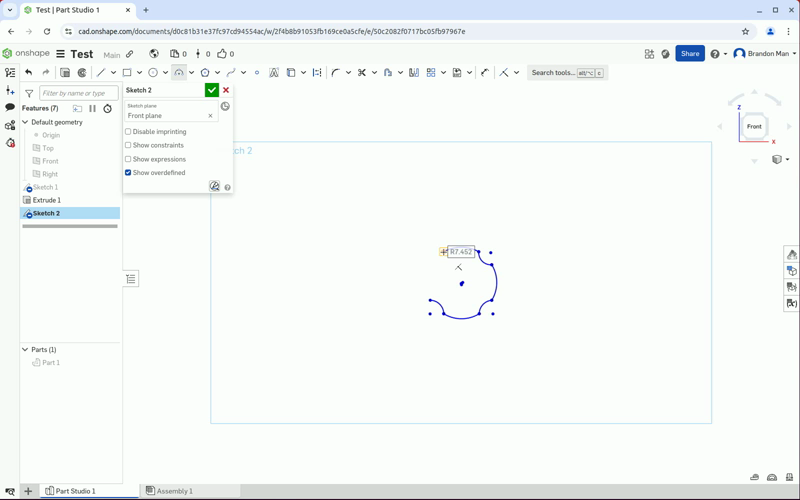
mouse_move(430, 264)
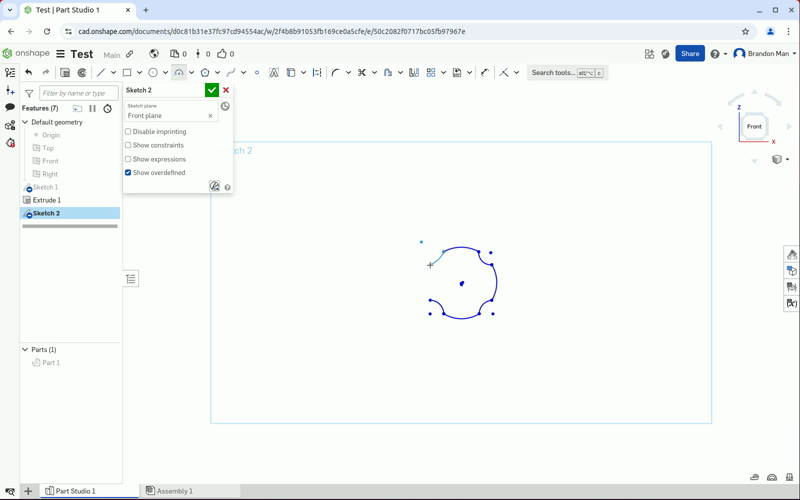
click(430, 264)
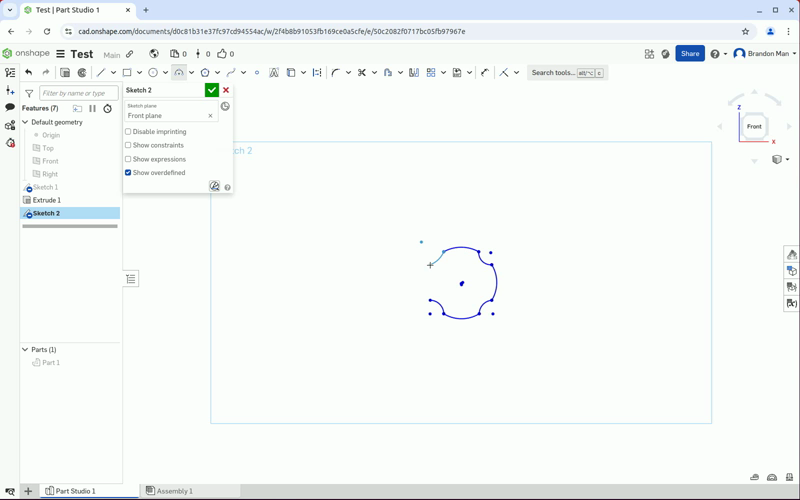
mouse_move(439, 261)
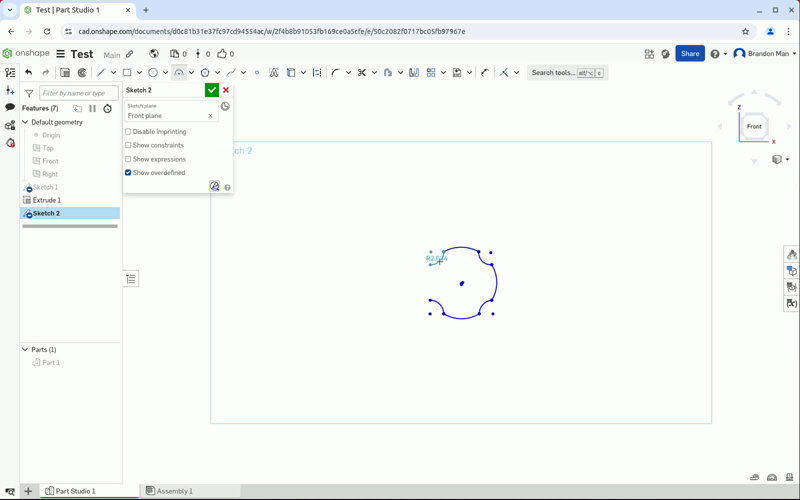
click(439, 261)
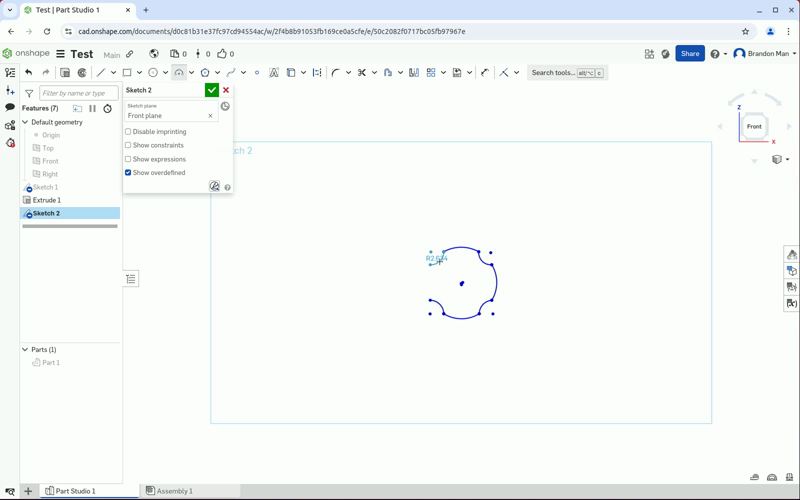
key_up(shift)
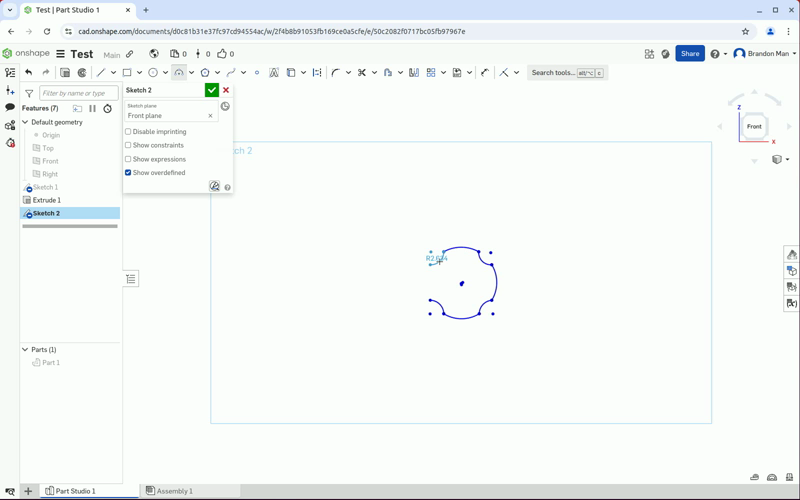
mouse_move(430, 264)
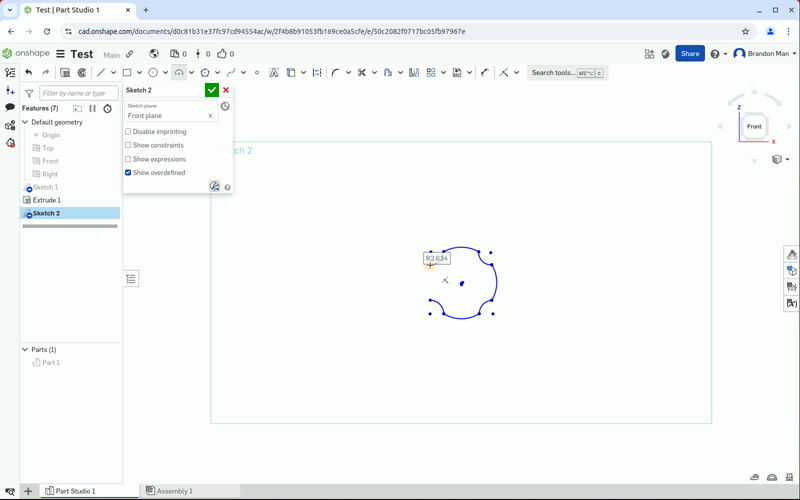
click(430, 264)
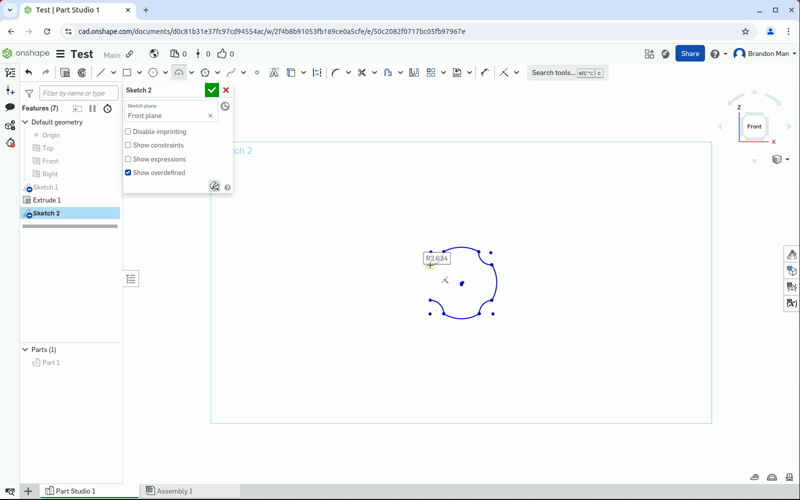
mouse_move(430, 300)
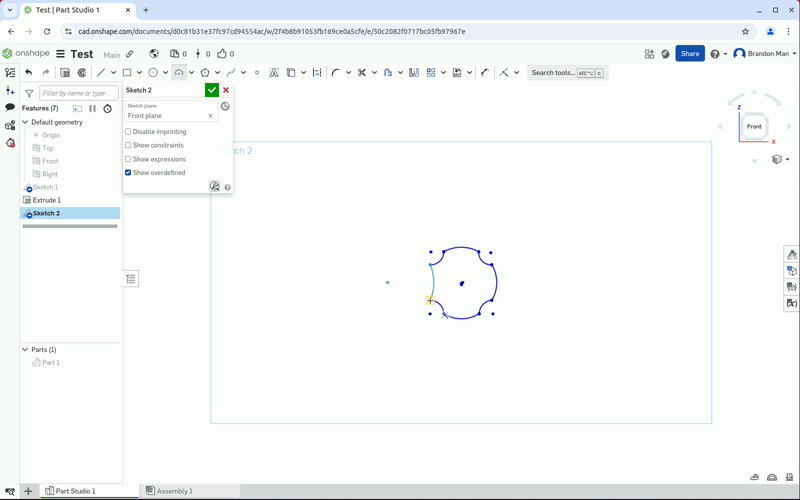
click(430, 300)
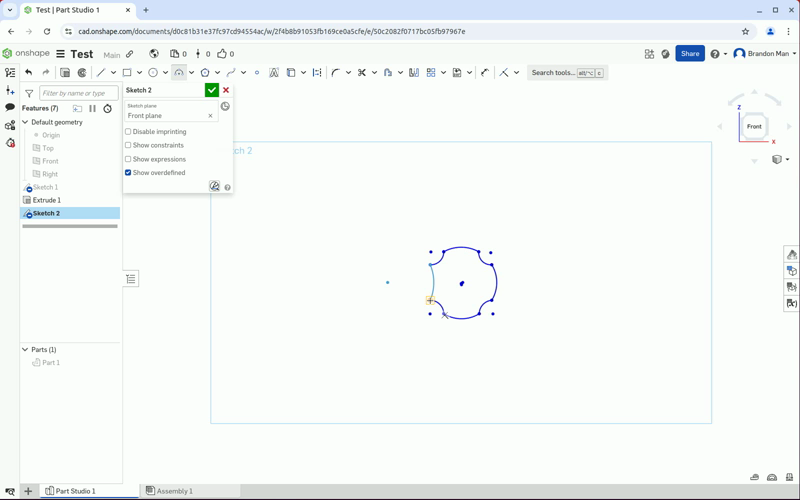
key_down(shift)
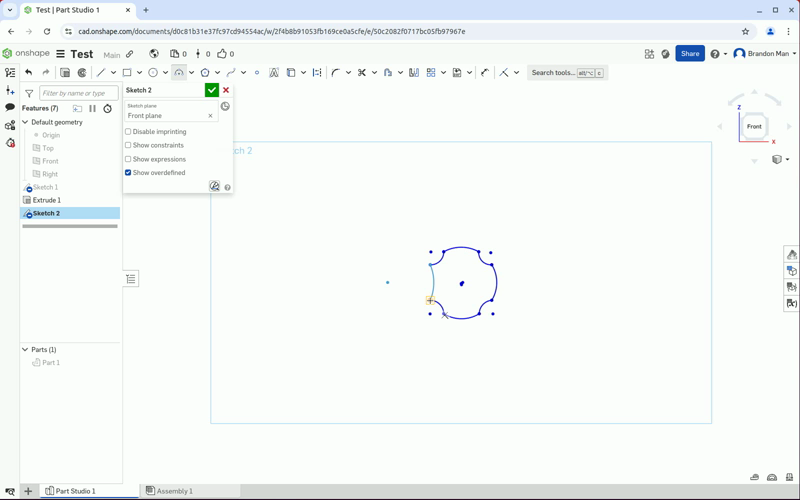
mouse_move(425, 282)
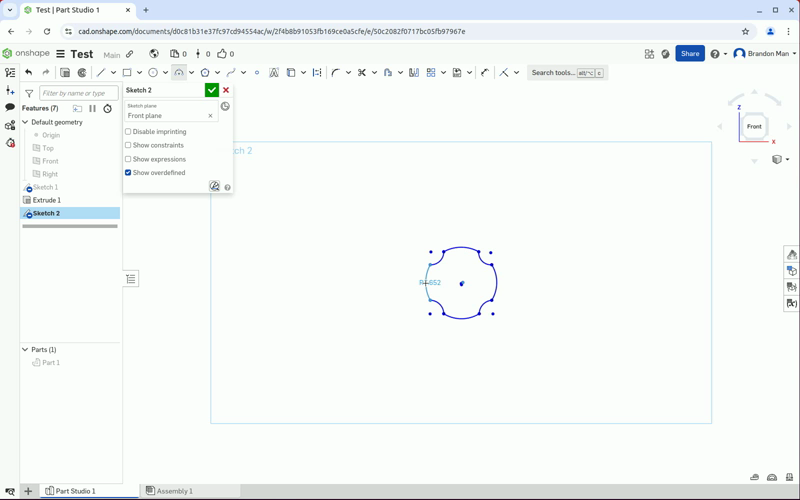
click(425, 282)
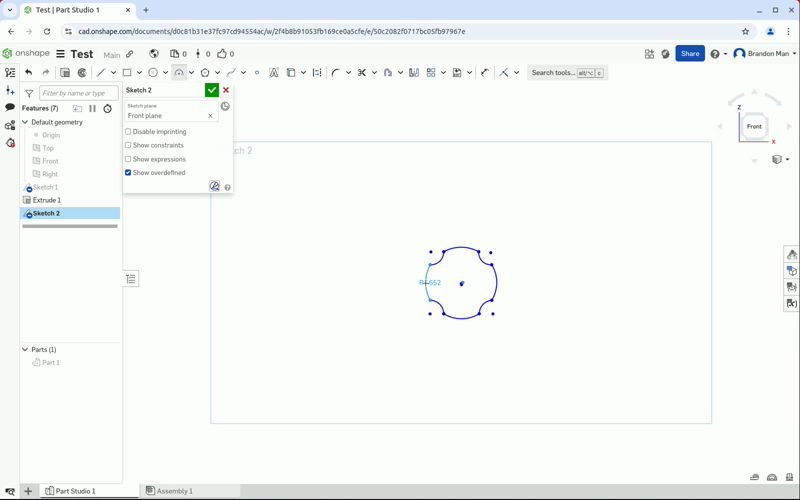
key_up(shift)
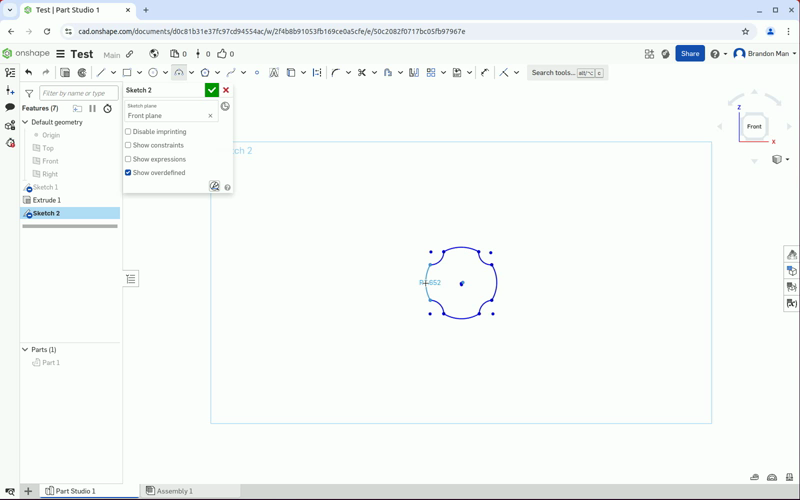
key(esc)
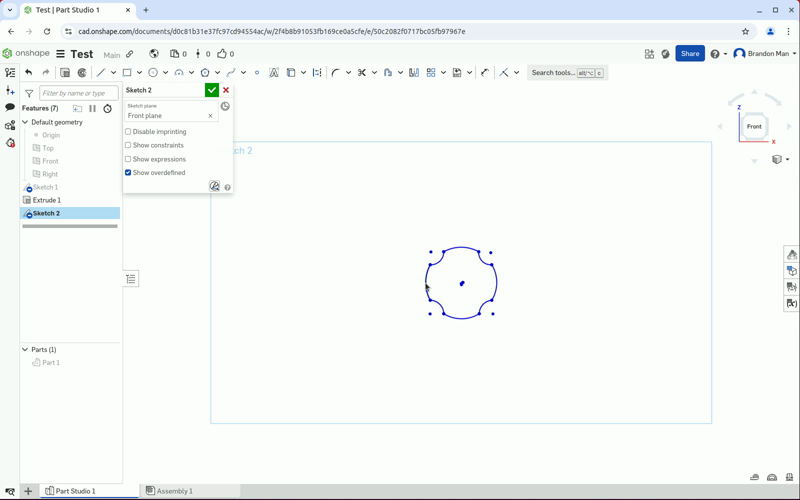
key(c)
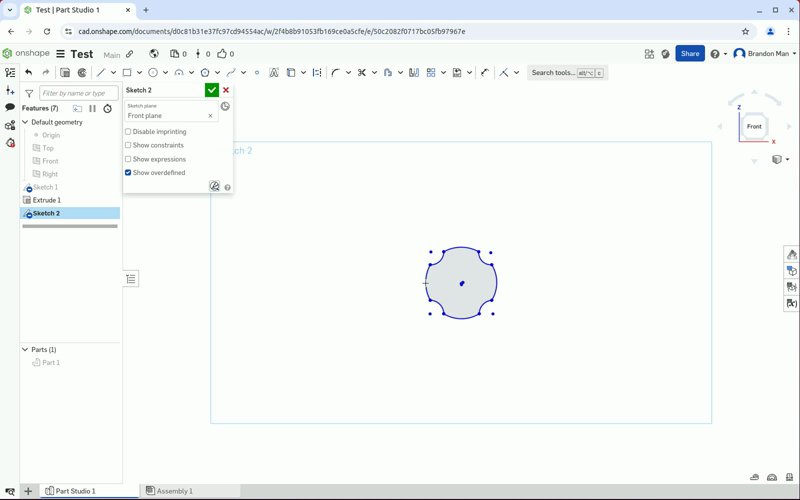
key_down(shift)
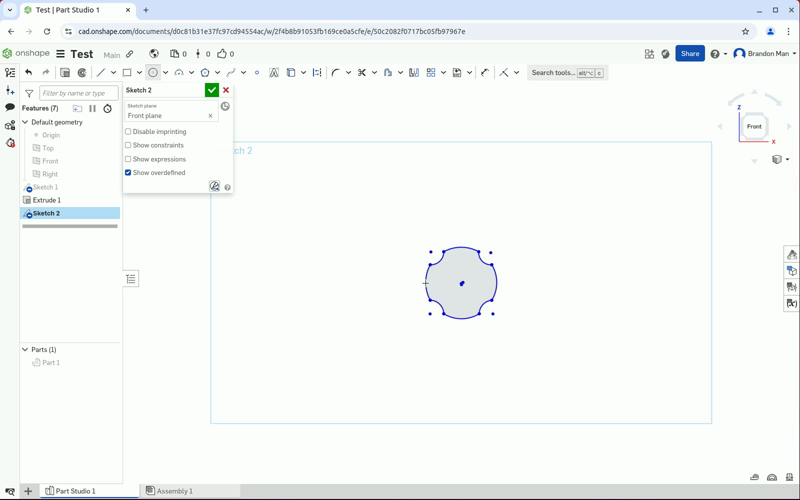
mouse_move(461, 282)
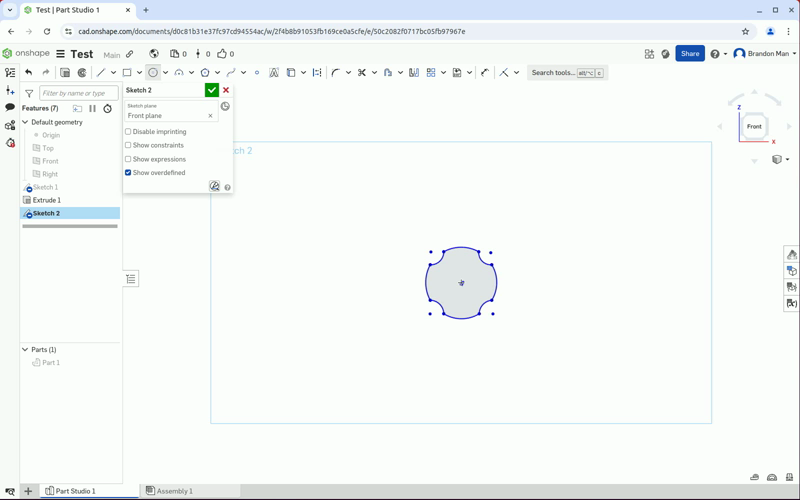
scroll(6)
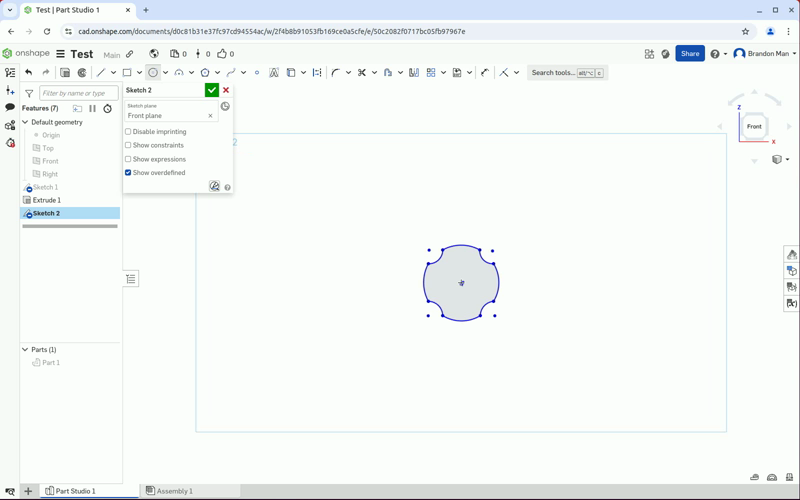
scroll(6)
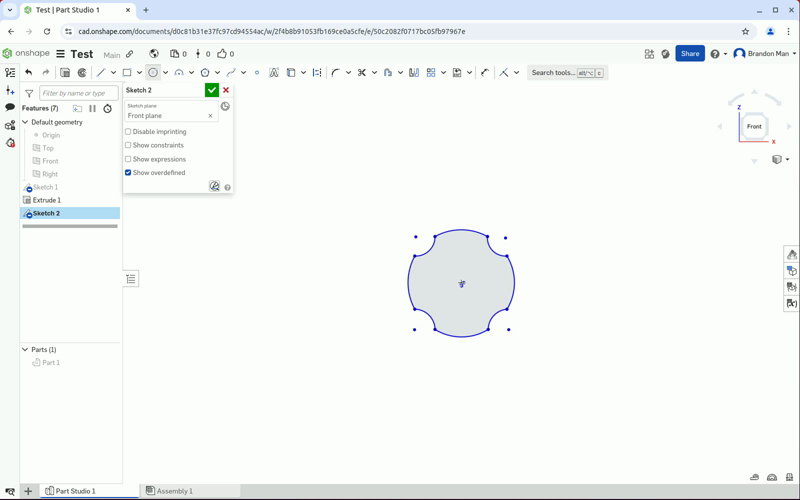
scroll(6)
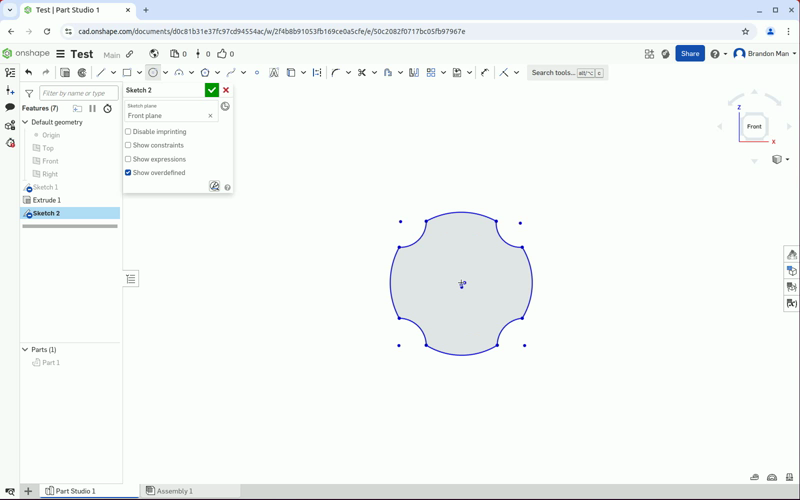
scroll(6)
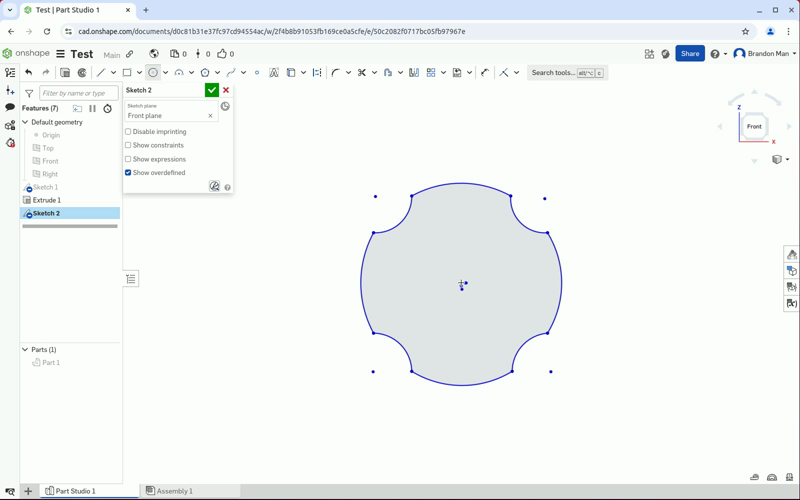
scroll(6)
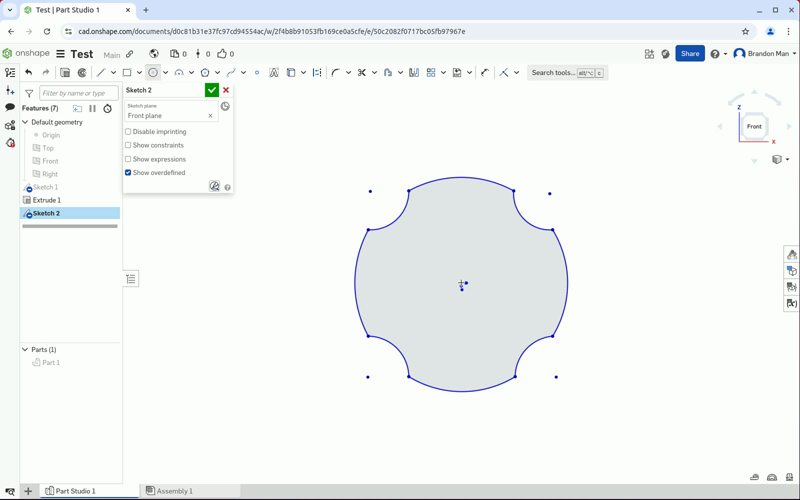
scroll(6)
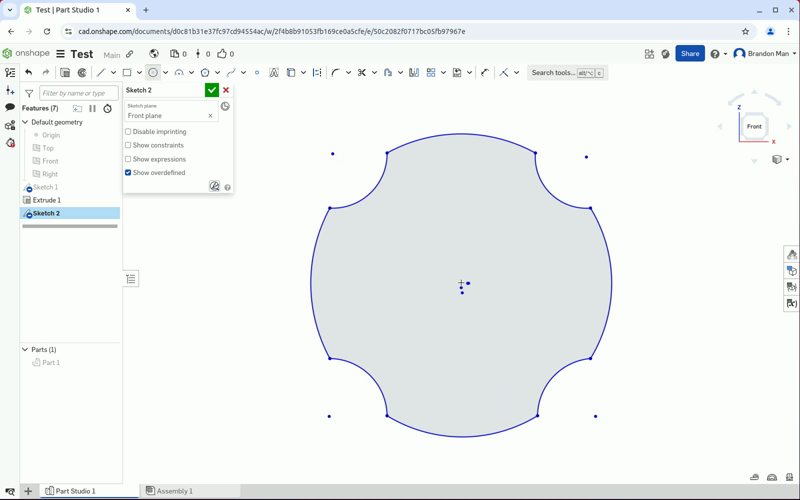
scroll(6)
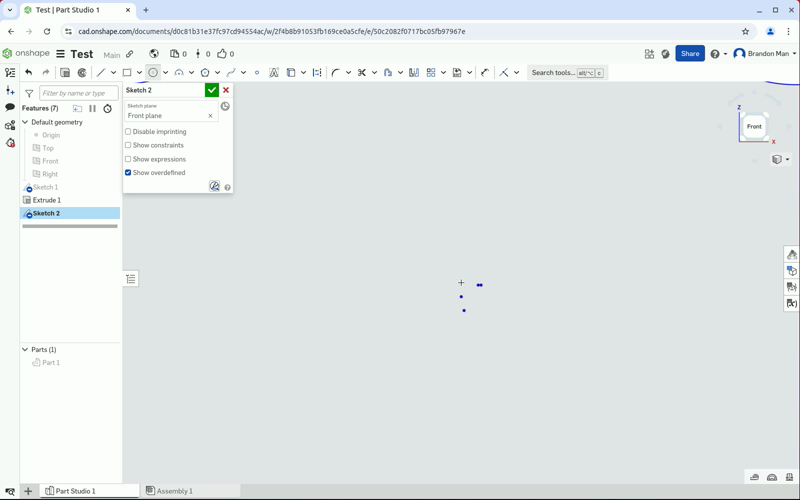
click(461, 282)
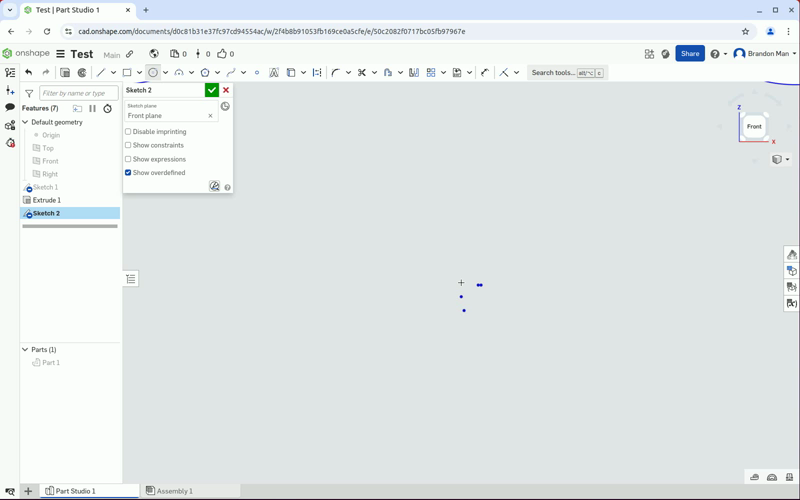
scroll(-6)
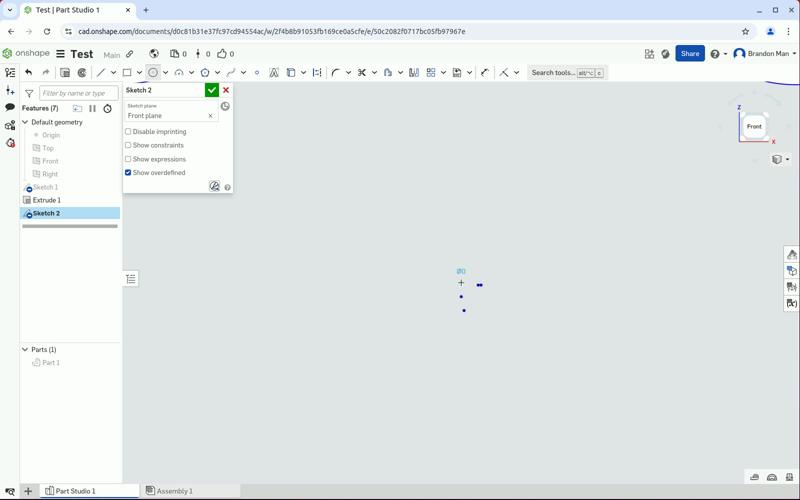
scroll(-6)
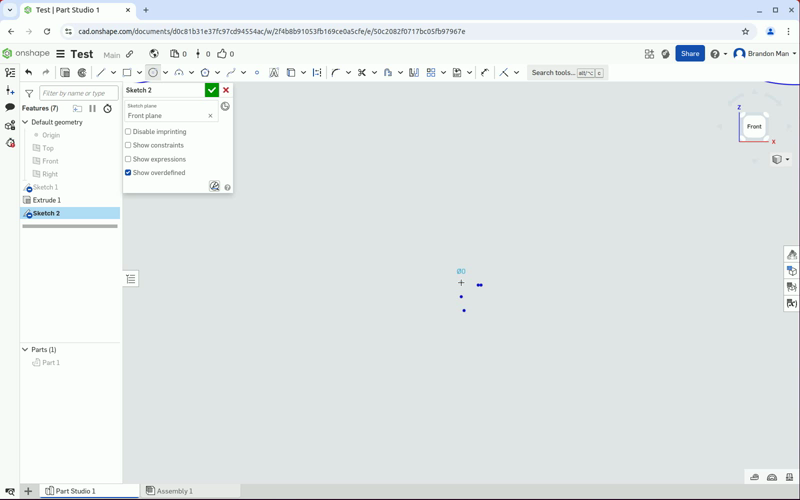
scroll(-6)
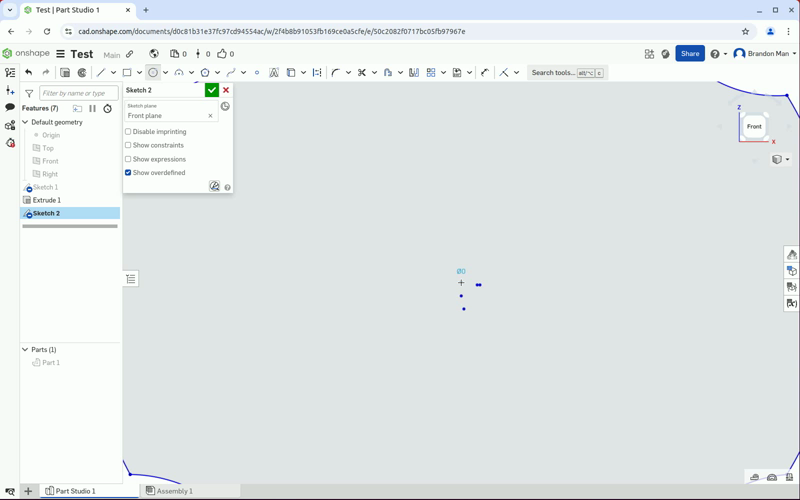
scroll(-6)
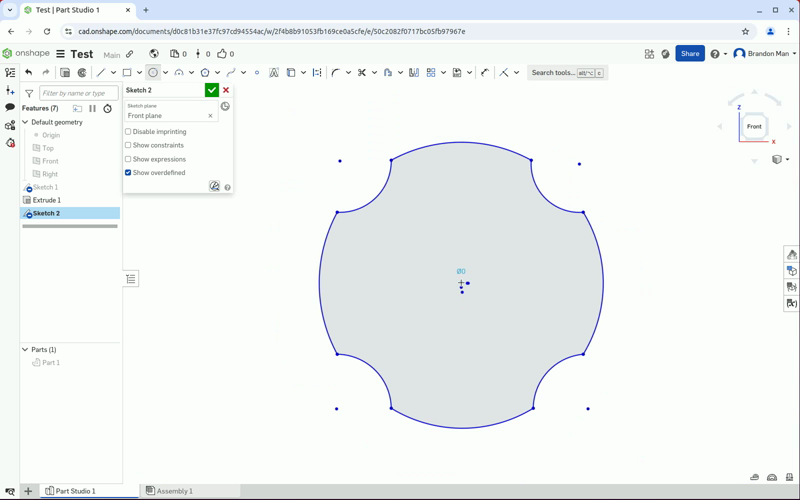
scroll(-6)
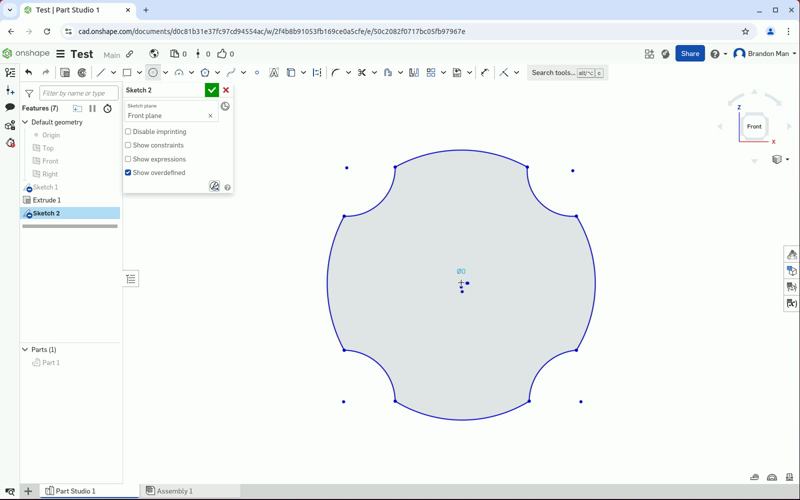
scroll(-6)
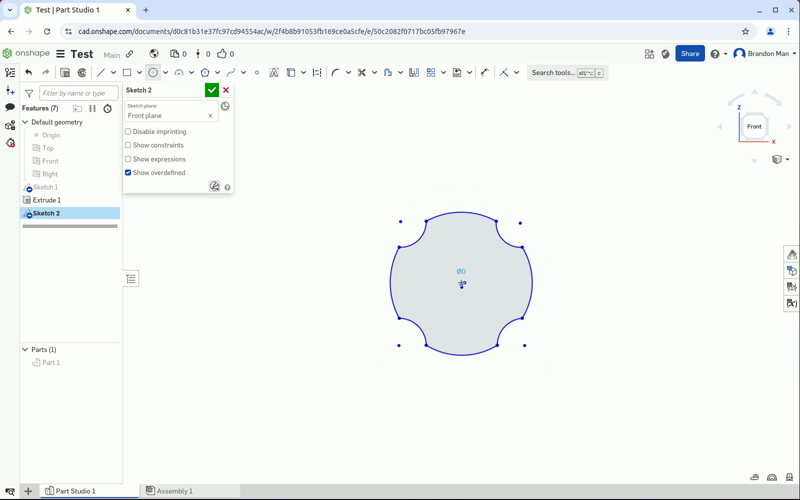
scroll(-6)
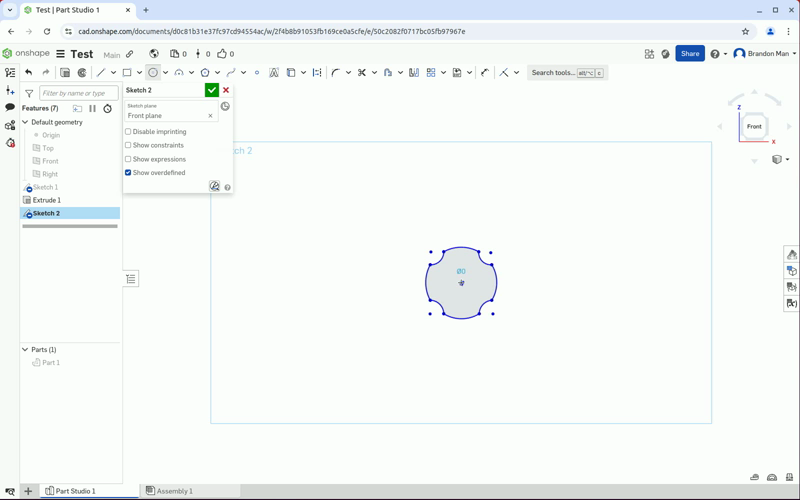
key_up(shift)
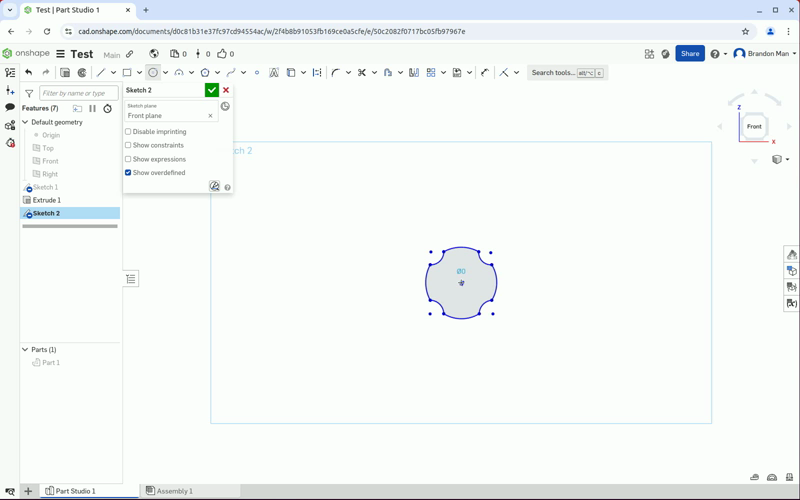
mouse_move(484, 282)
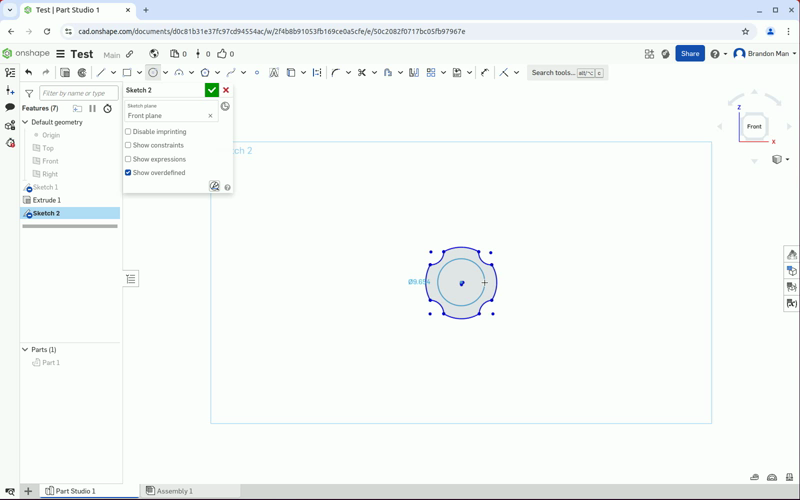
click(484, 282)
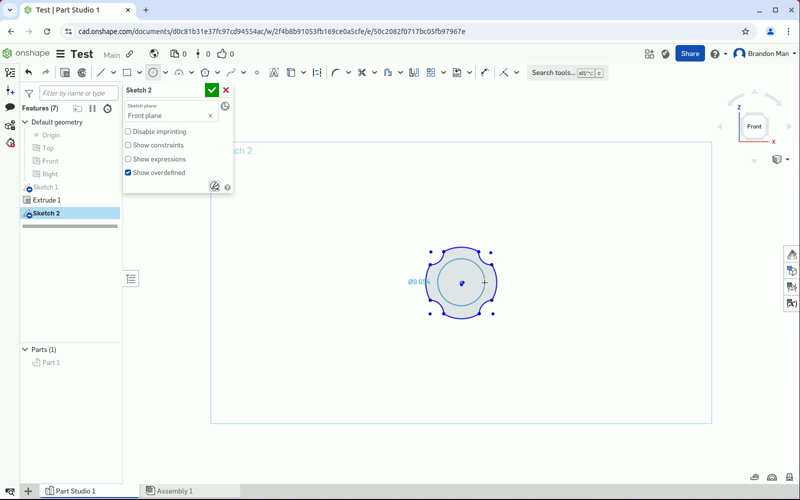
key(esc)
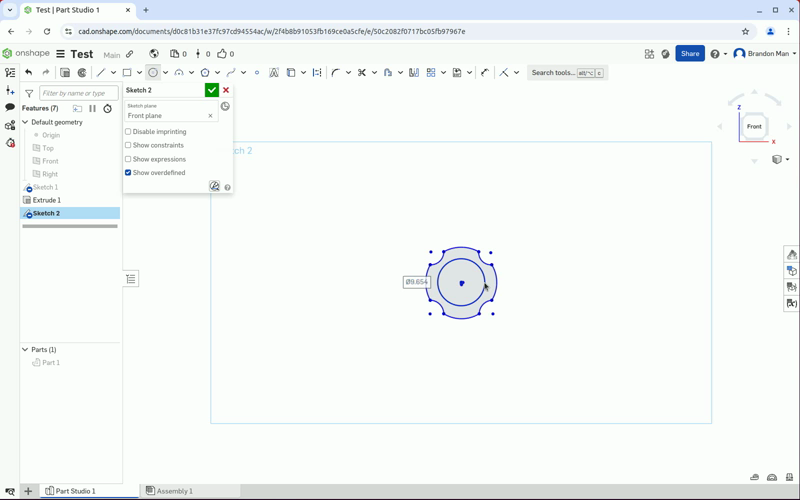
mouse_move(481, 262)
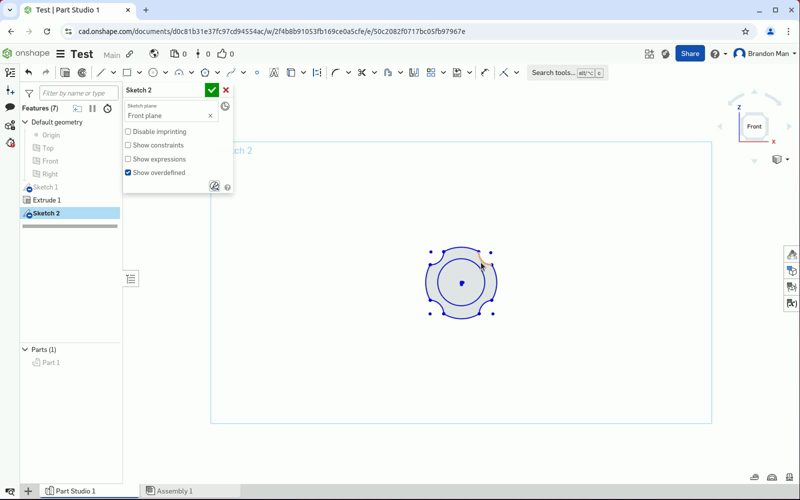
click(481, 262)
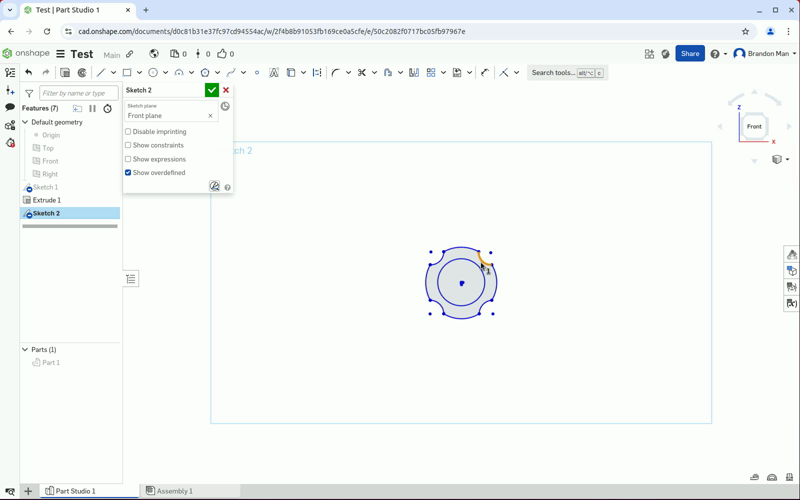
mouse_move(73, 352)
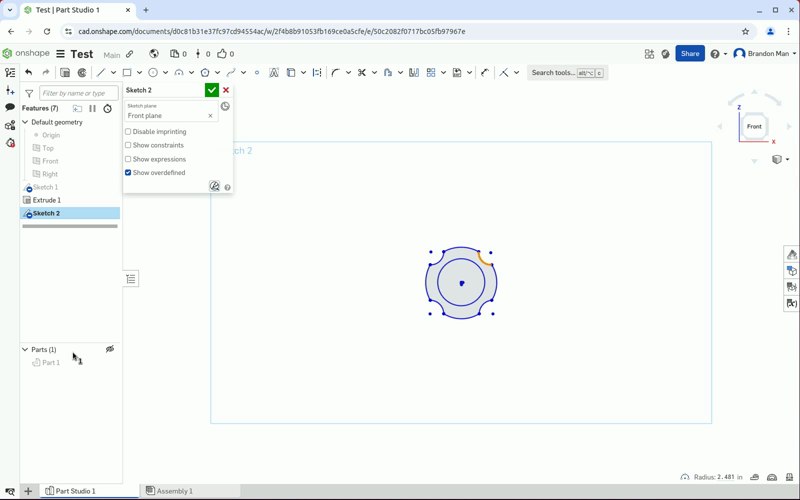
key(shift+y)
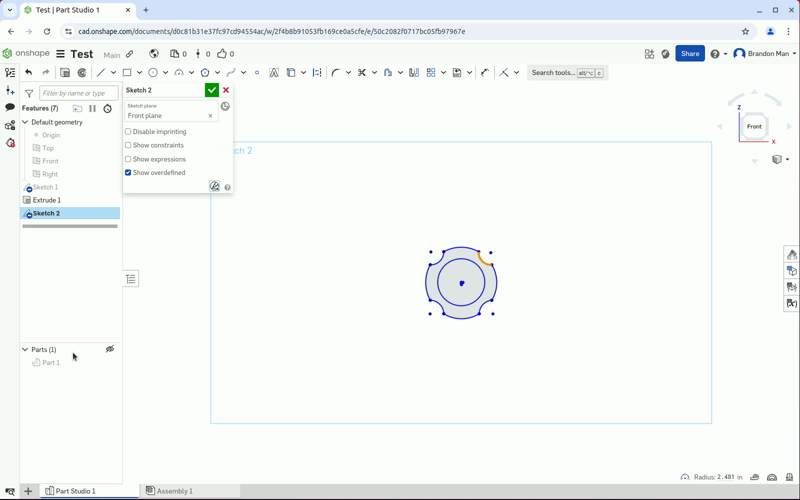
key(shift+e)
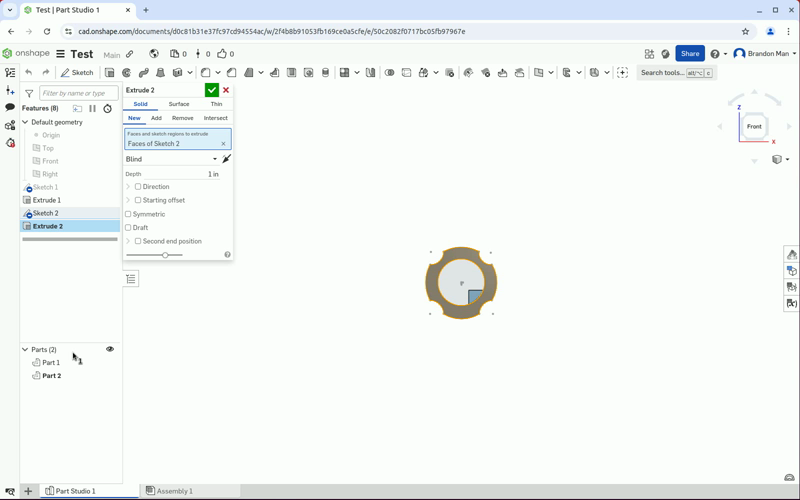
mouse_move(143, 106)
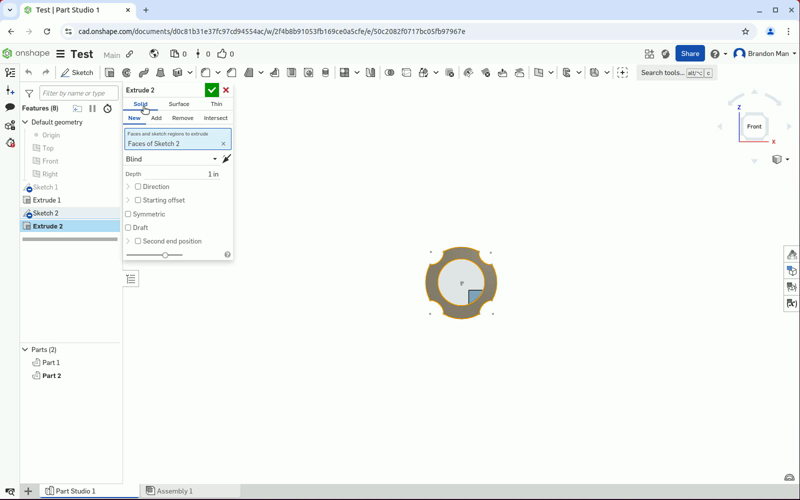
click(143, 106)
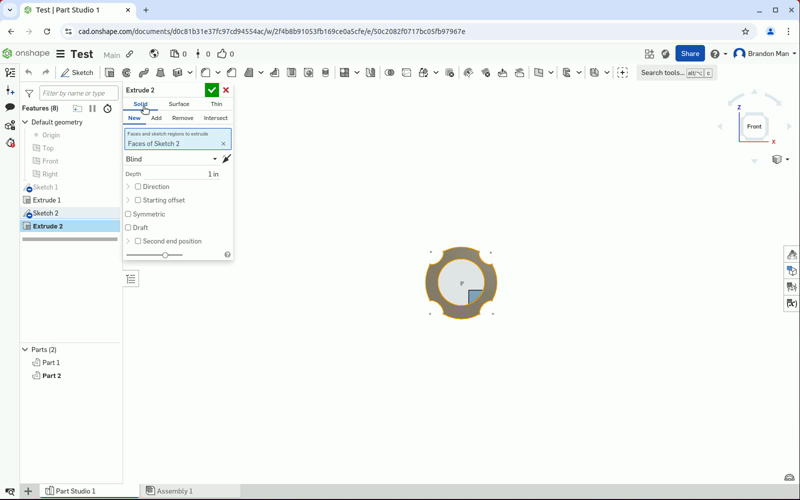
mouse_move(137, 120)
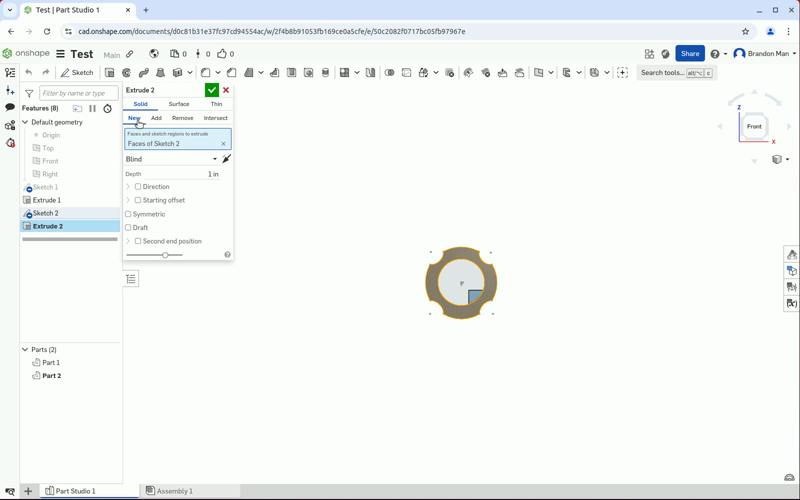
click(137, 120)
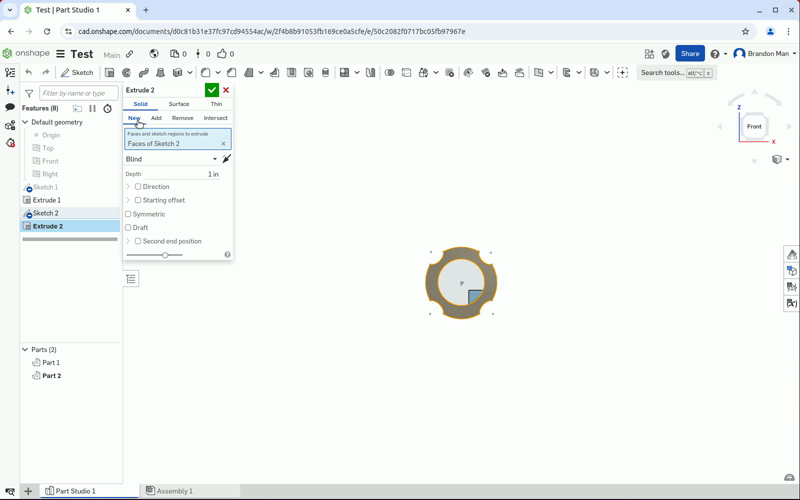
key(tab, 4)
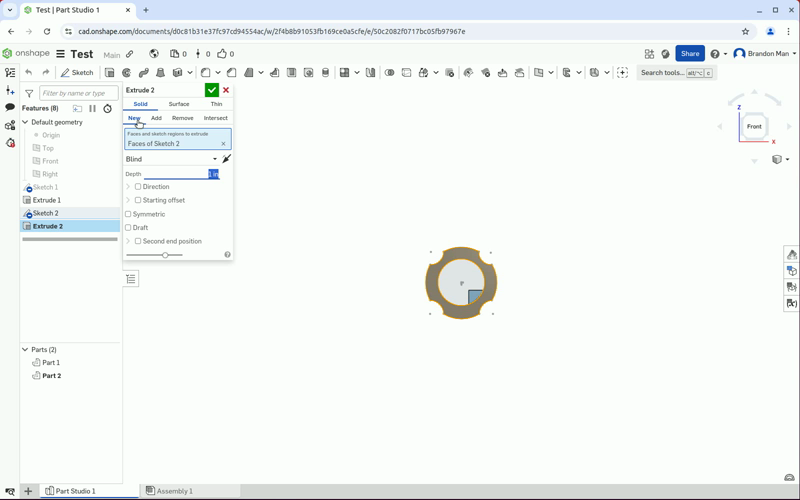
text(46.216)
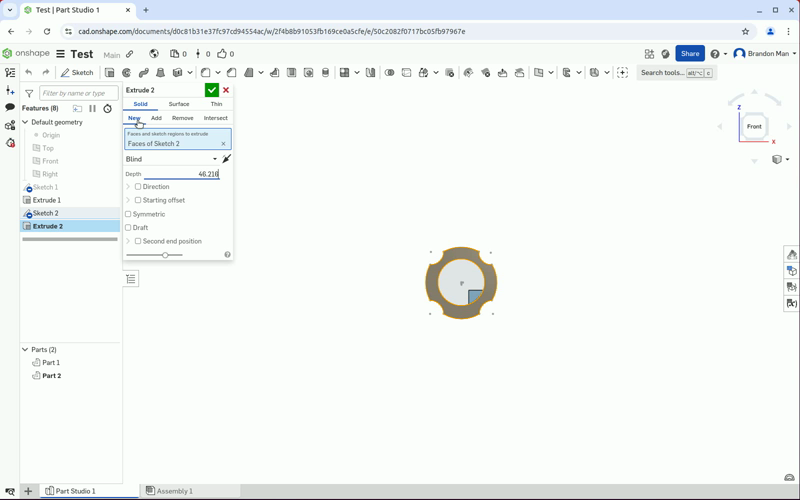
key(tab, 3)
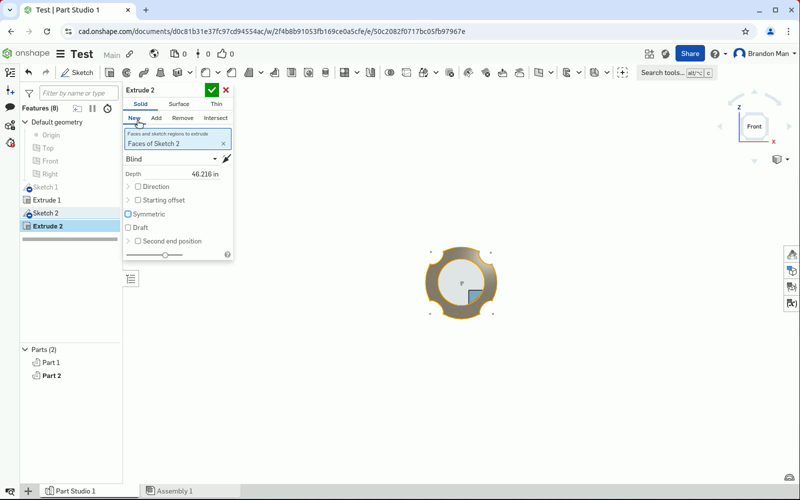
key(space)
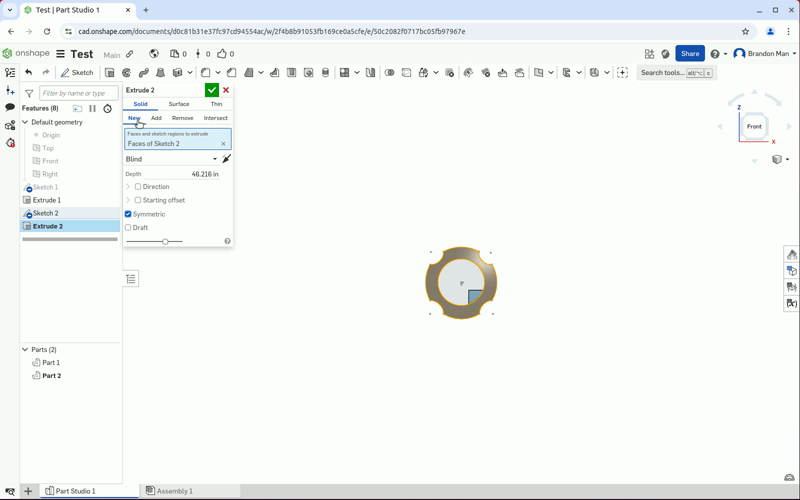
key(enter)
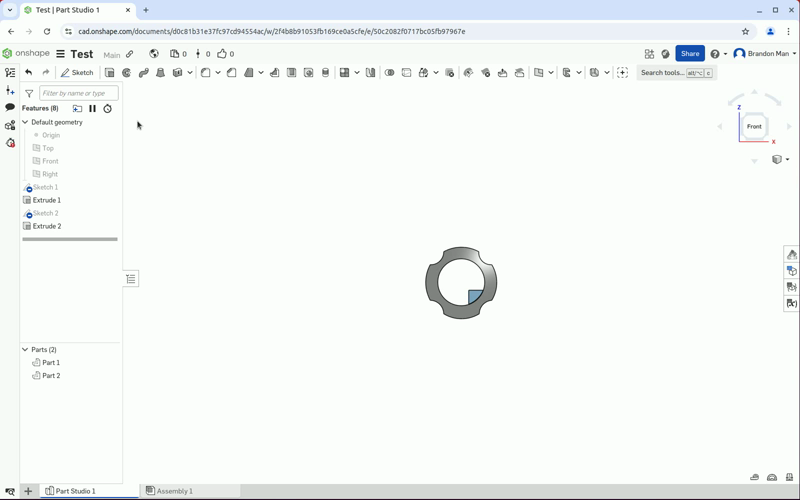
key(shift+h)
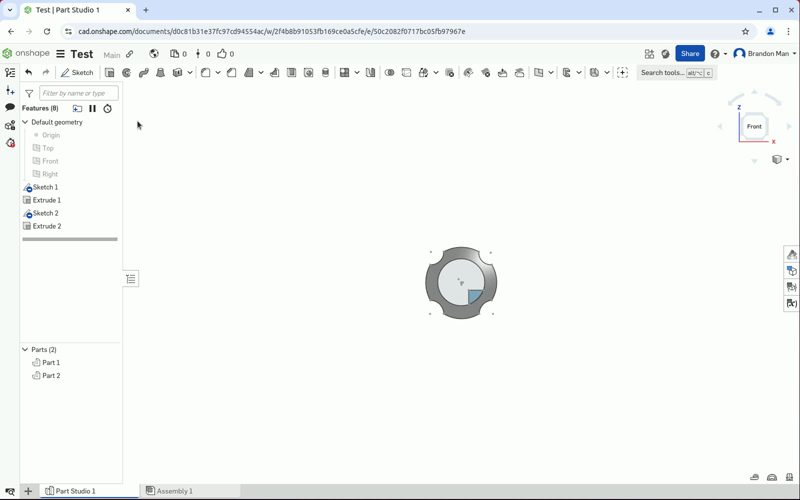
key(shift+h)
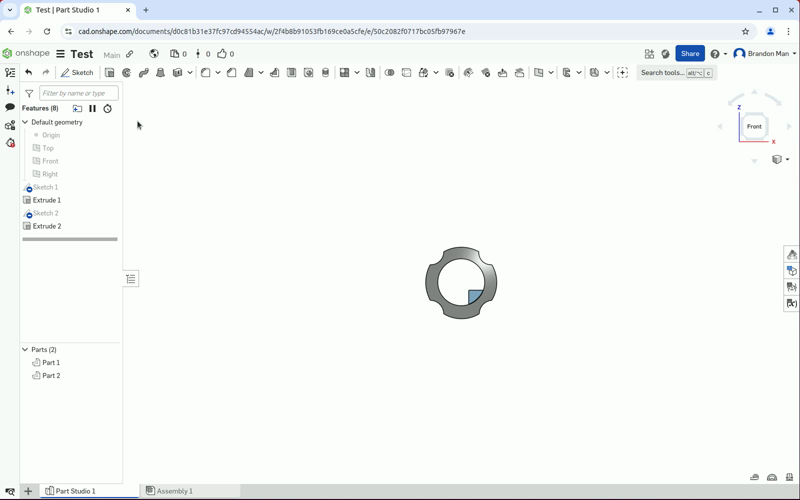
mouse_move(73, 189)
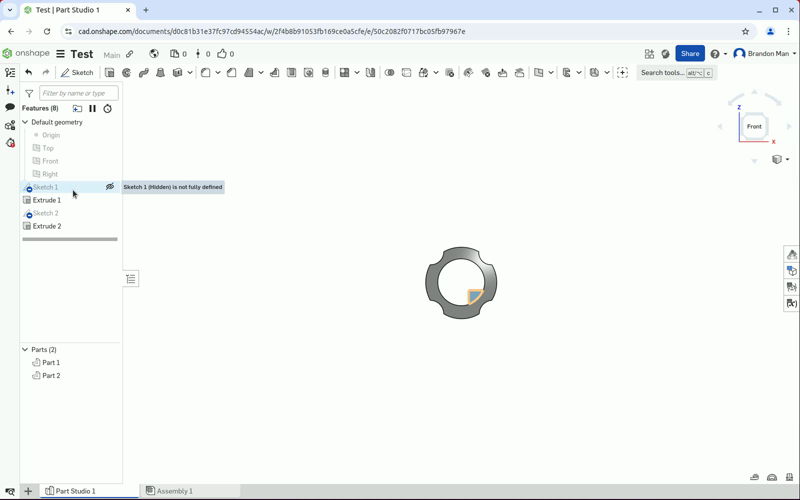
click(73, 189)
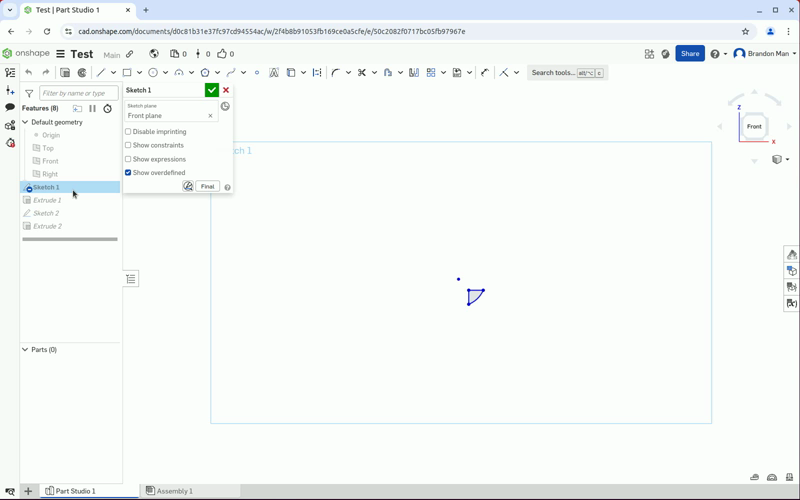
mouse_move(229, 92)
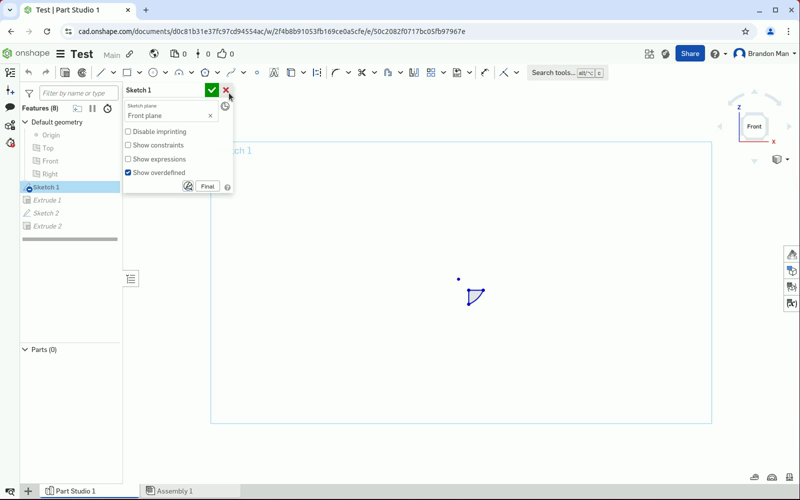
click(229, 92)
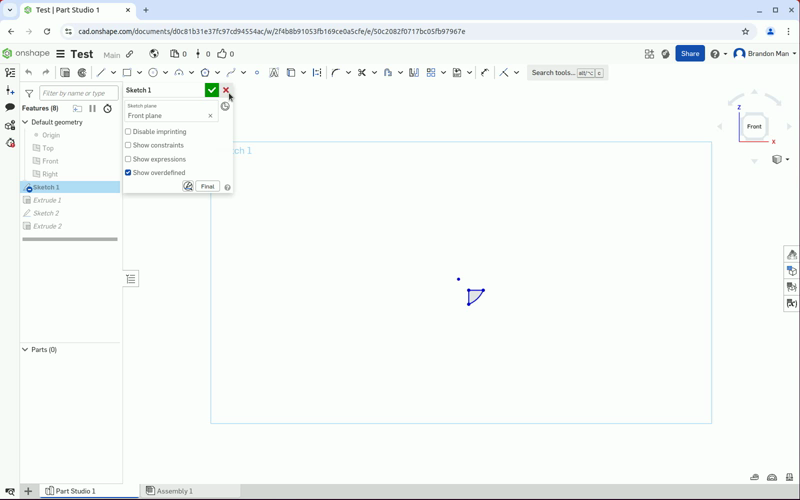
key(shift+s)
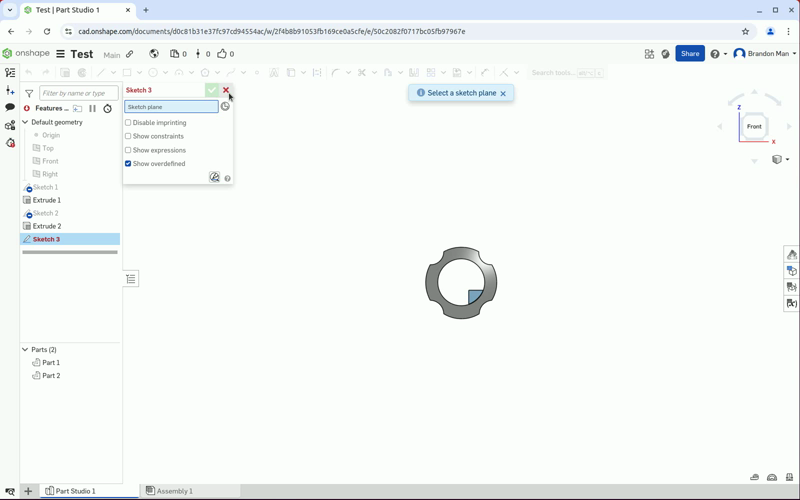
mouse_move(73, 163)
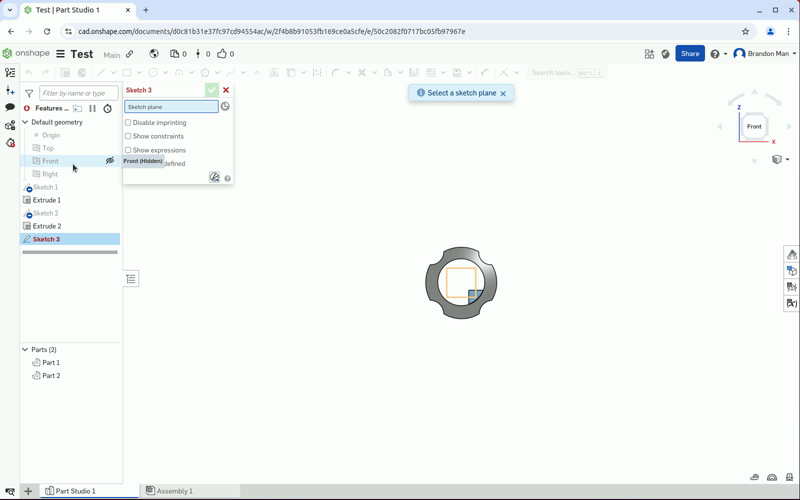
click(73, 163)
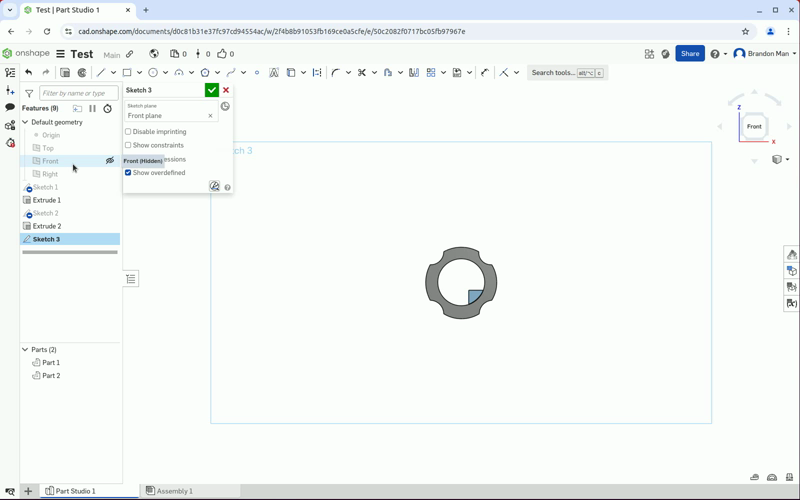
mouse_move(73, 352)
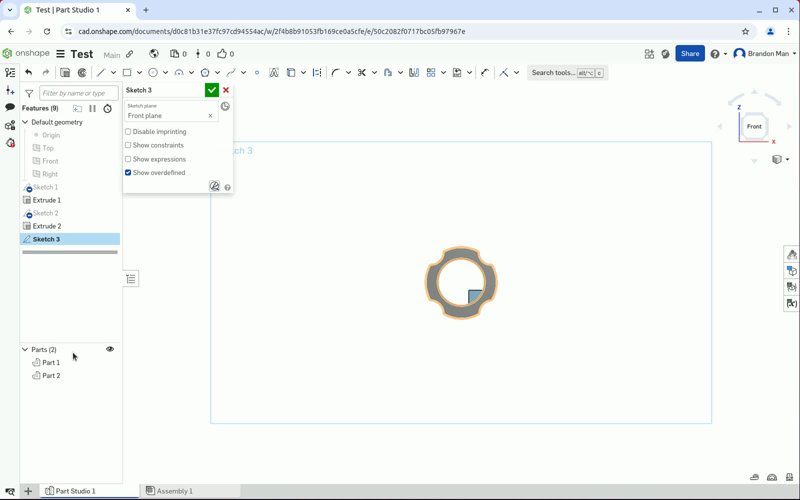
key(y)
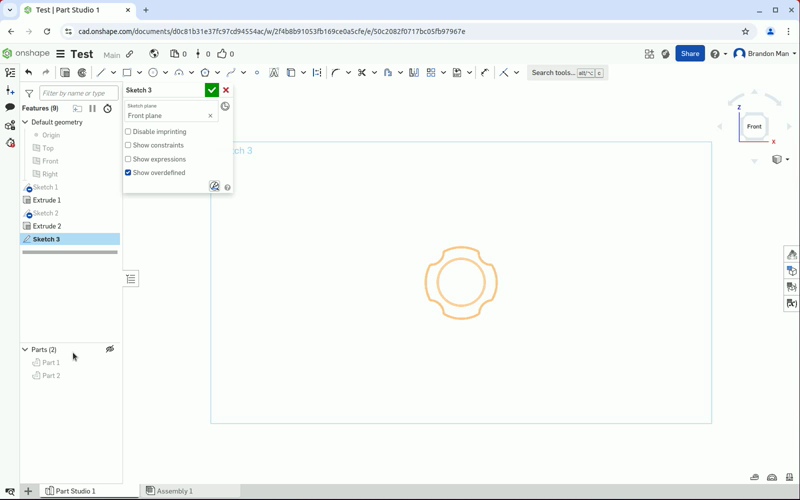
key(l)
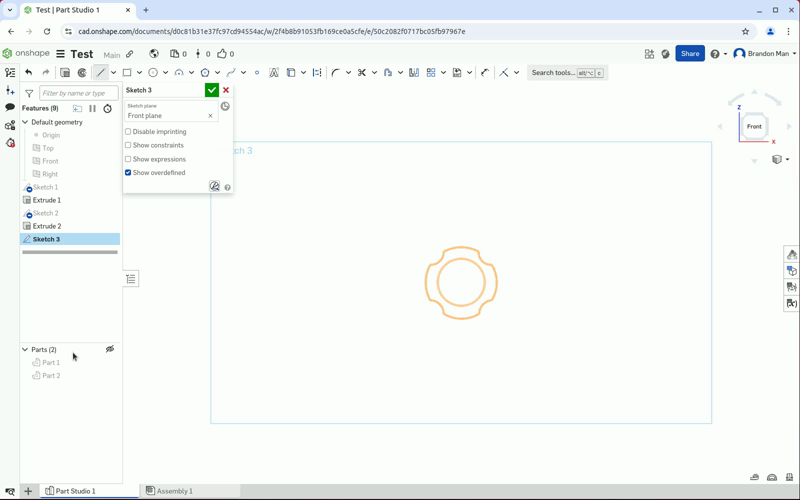
key_down(shift)
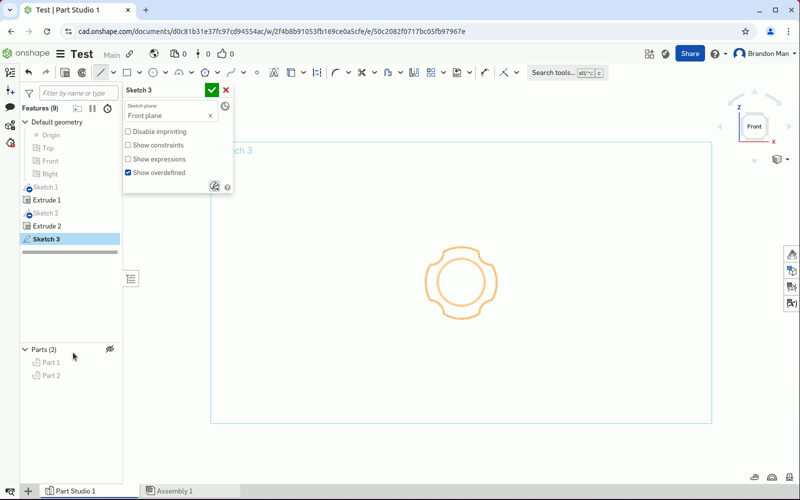
mouse_move(468, 274)
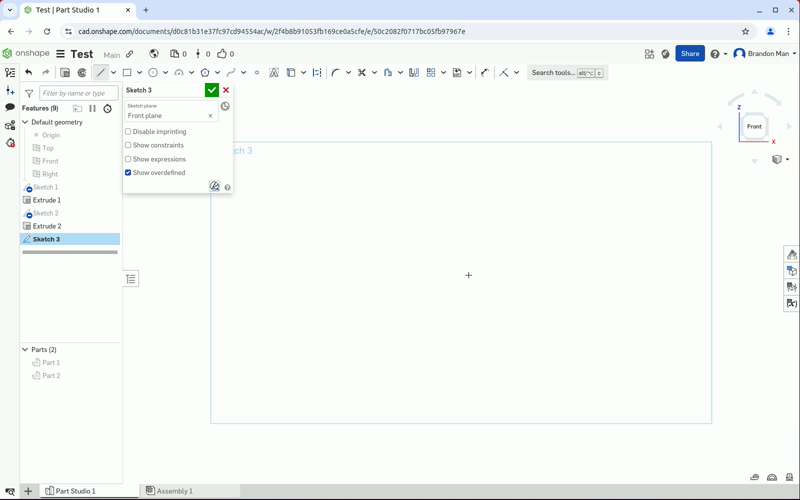
click(468, 274)
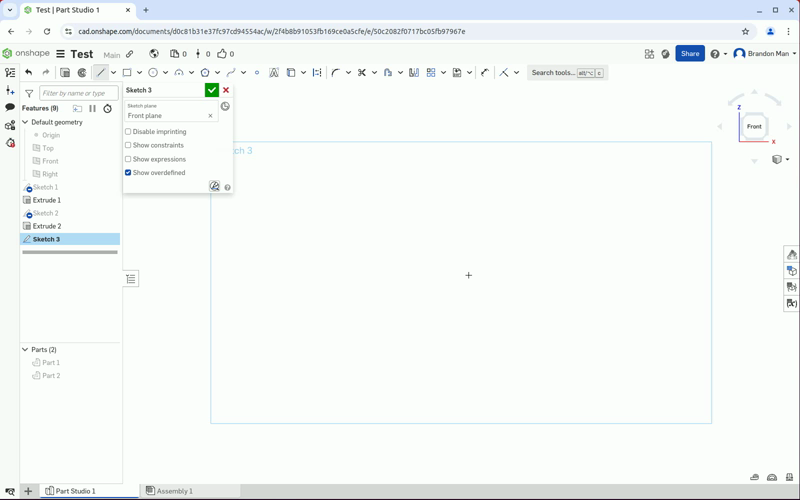
key_up(shift)
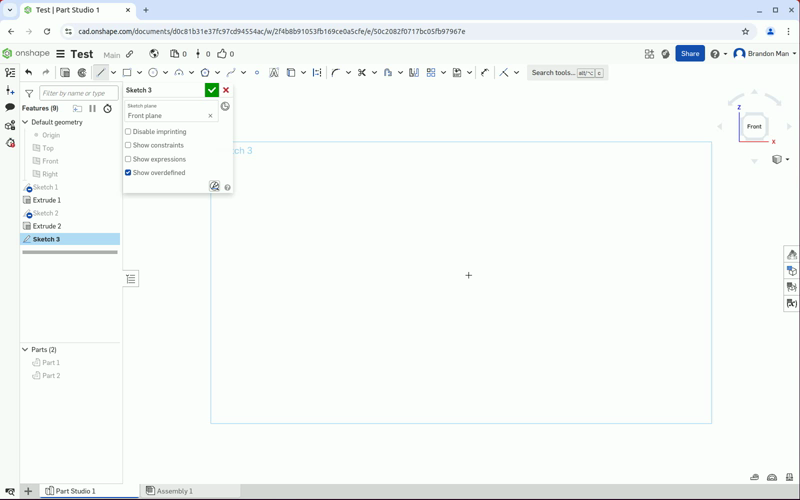
key_down(shift)
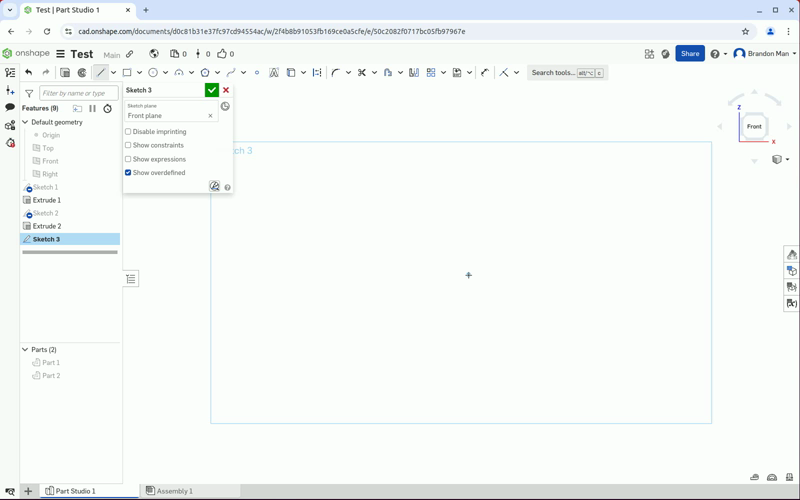
mouse_move(498, 274)
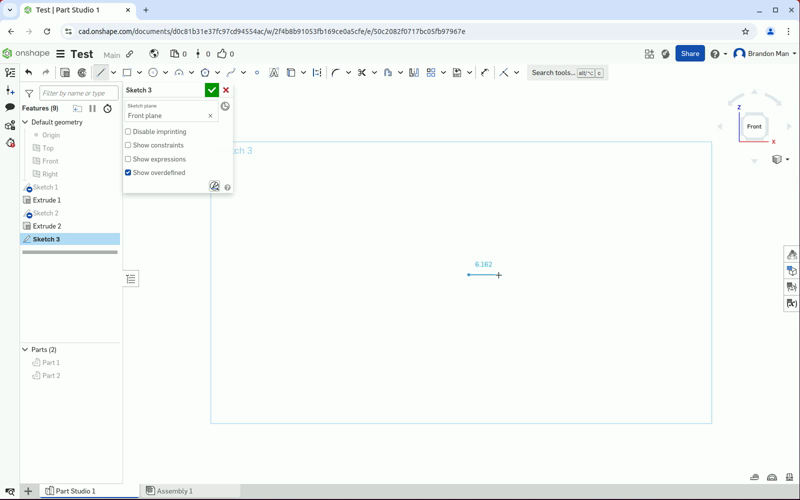
mouse_move(483, 274)
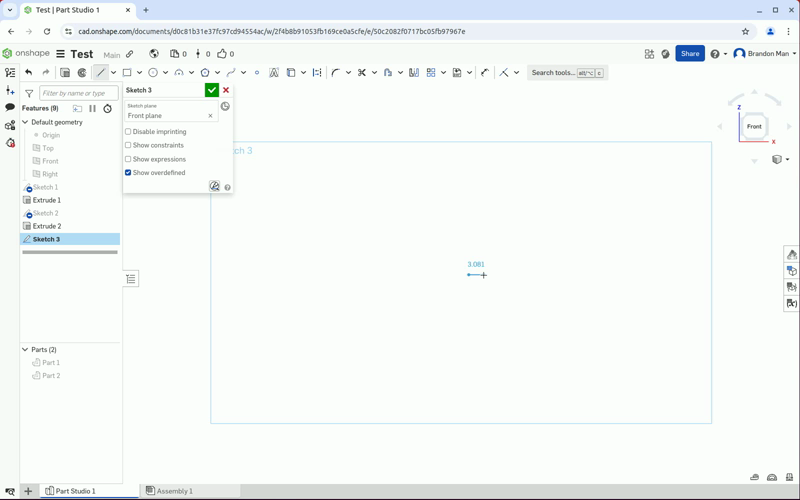
click(483, 274)
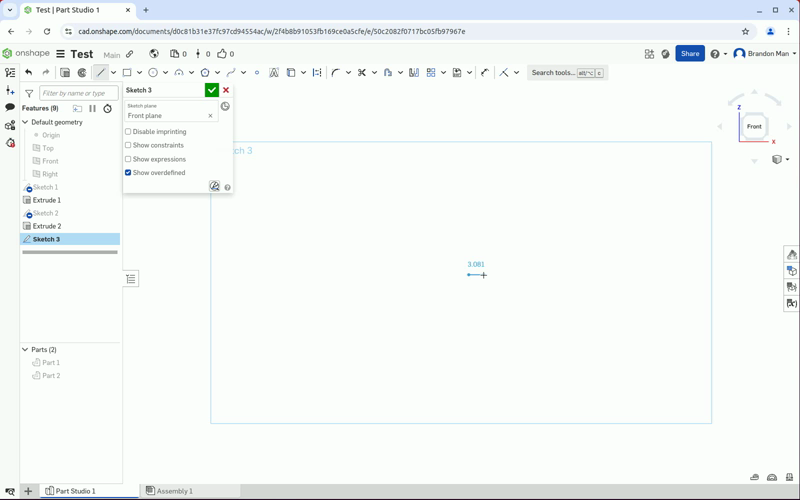
key_up(shift)
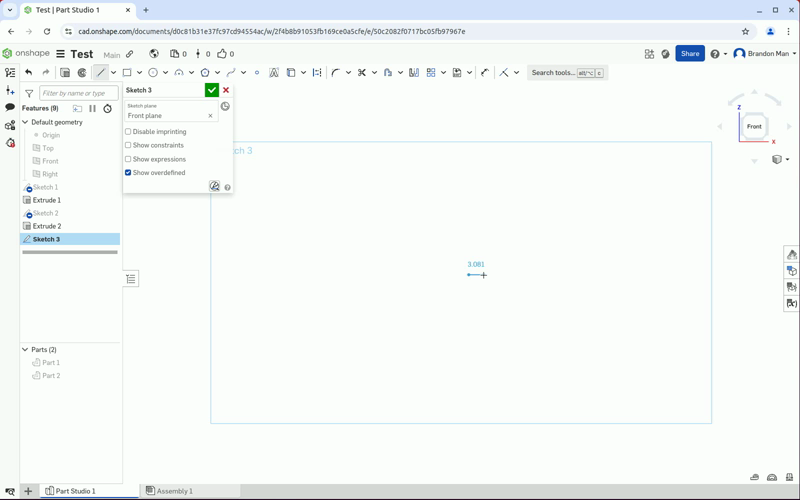
key(esc)
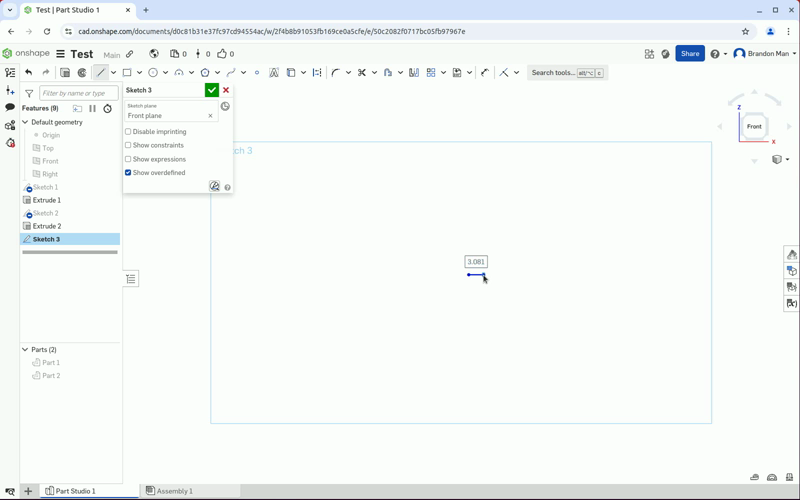
key(a)
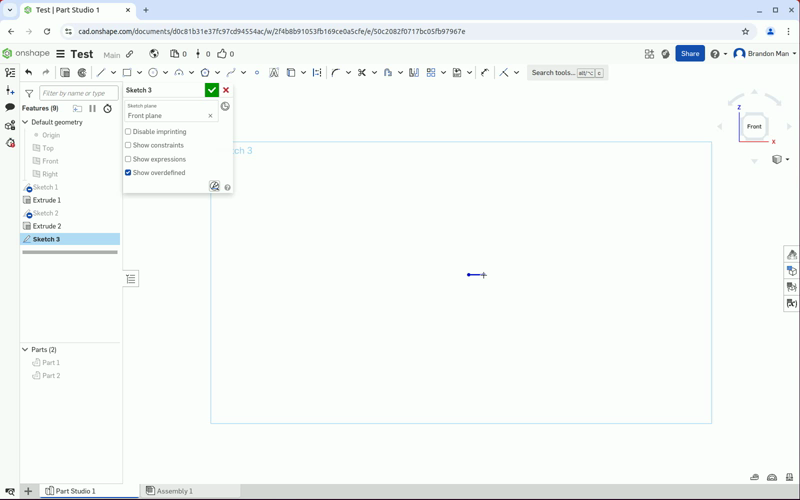
mouse_move(483, 274)
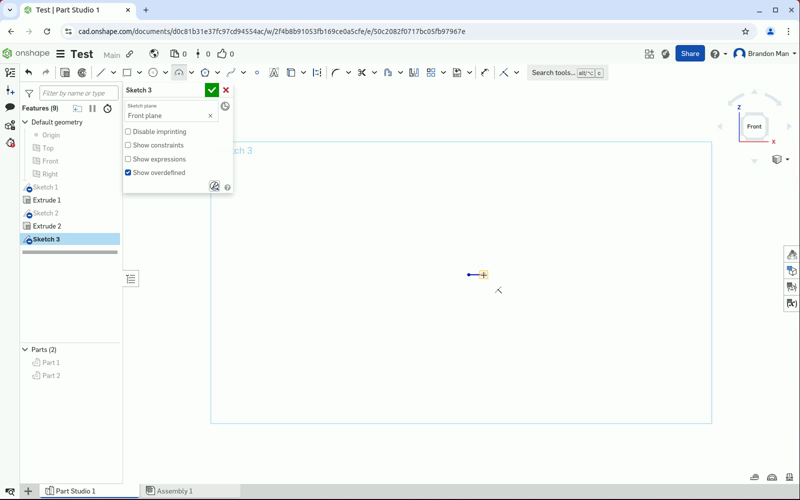
click(483, 274)
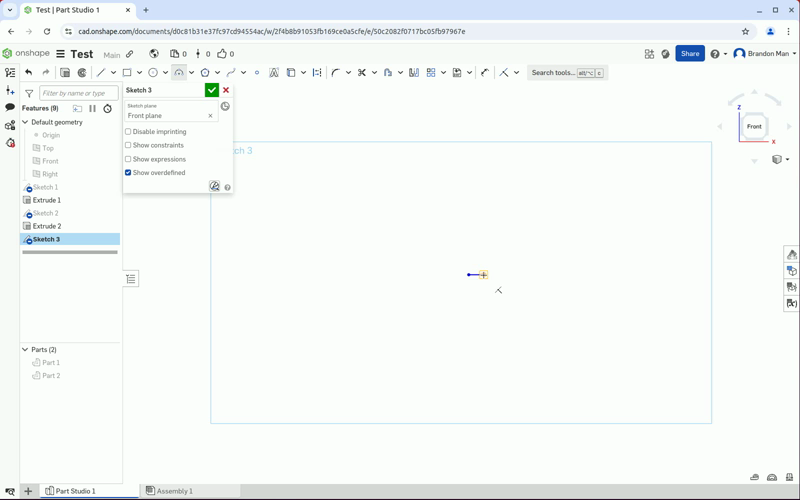
key_down(shift)
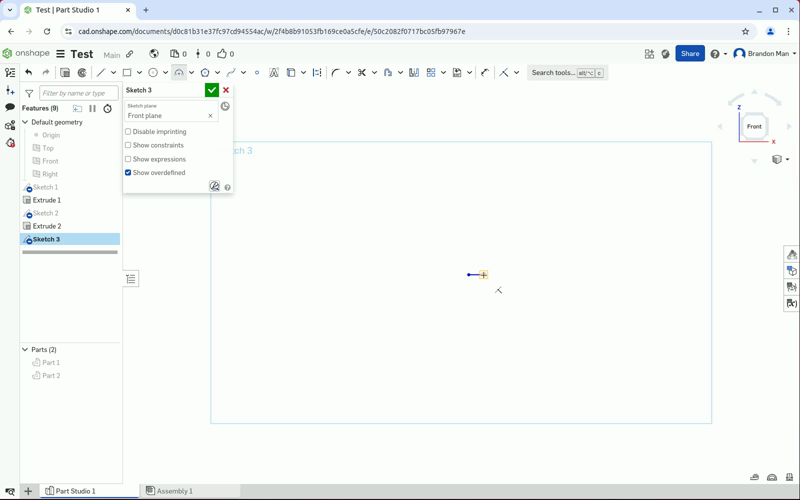
mouse_move(468, 259)
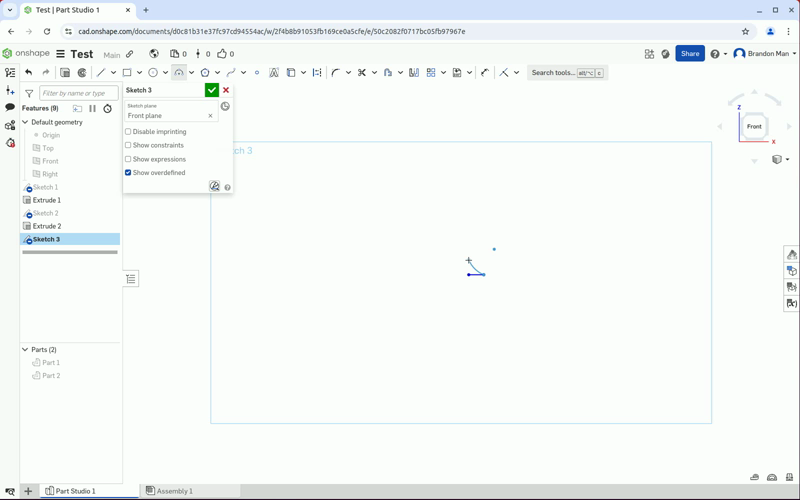
click(468, 259)
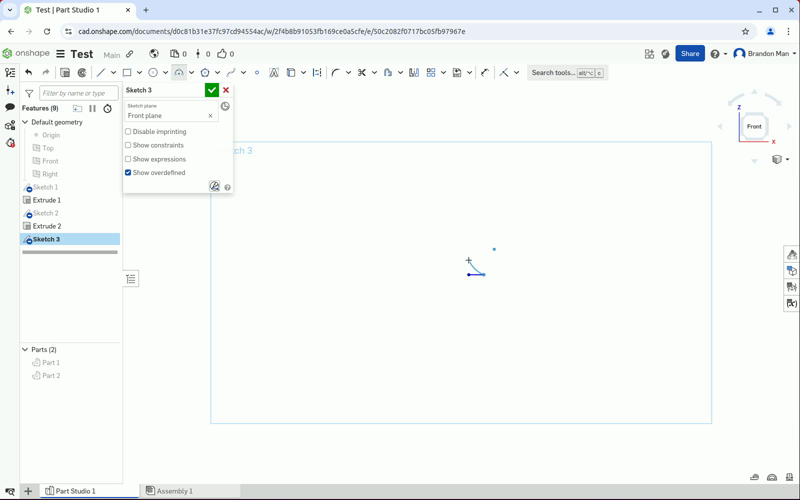
mouse_move(478, 265)
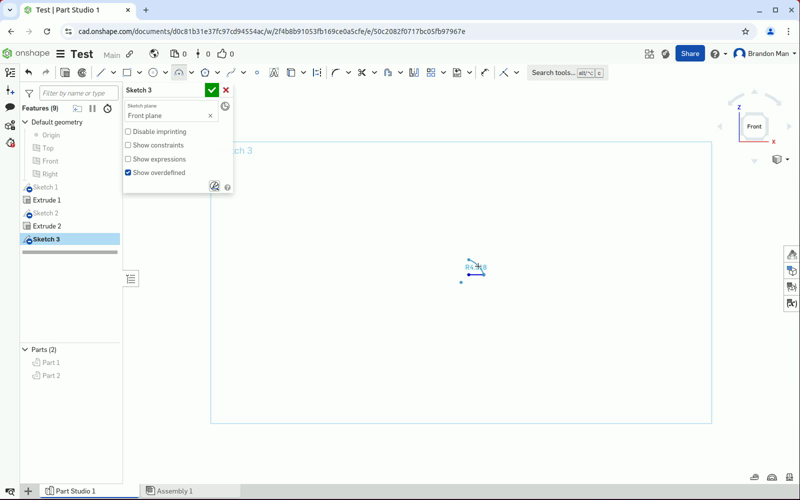
click(478, 265)
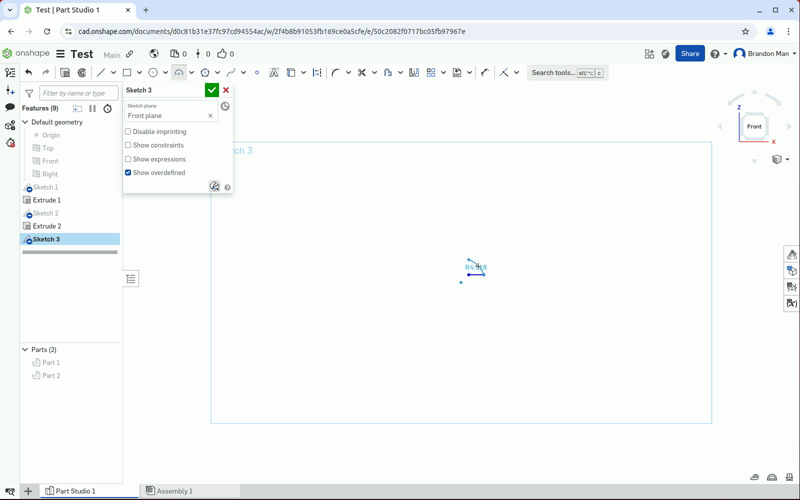
key_up(shift)
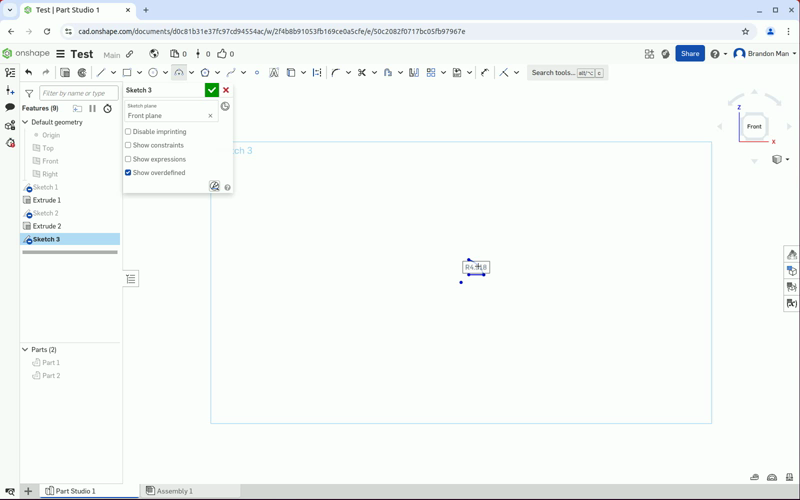
key(esc)
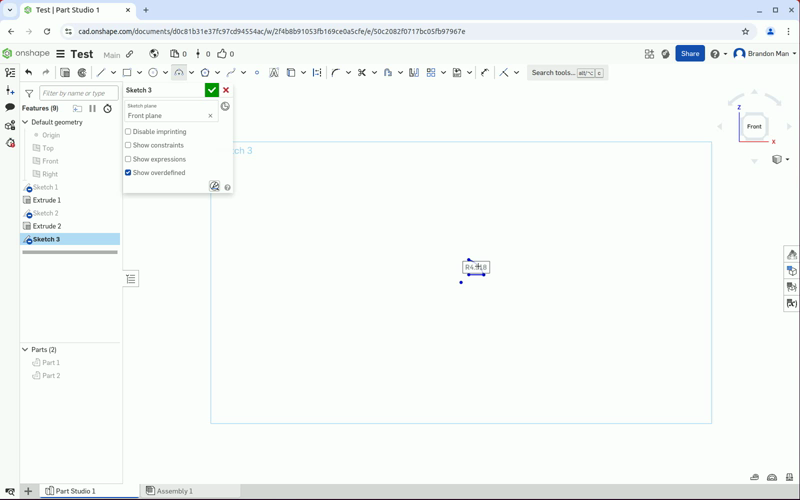
key(l)
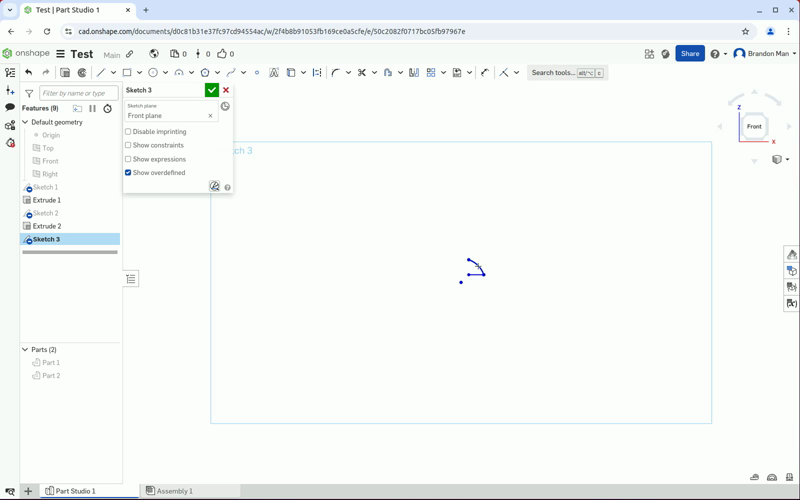
mouse_move(468, 259)
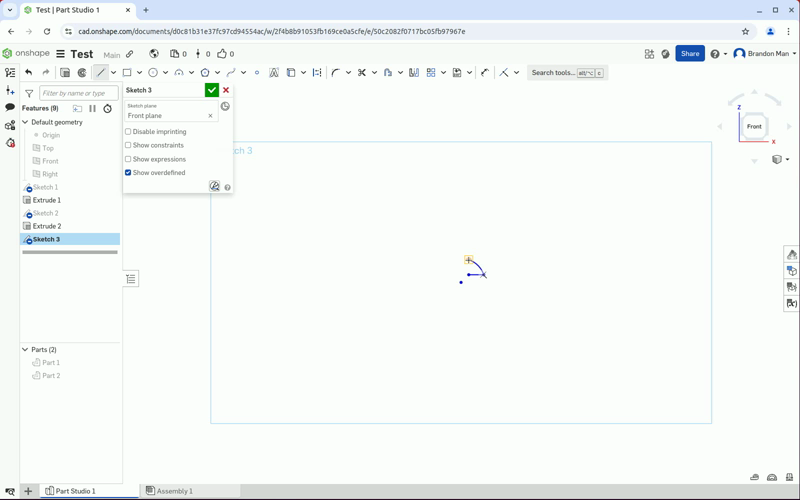
click(468, 259)
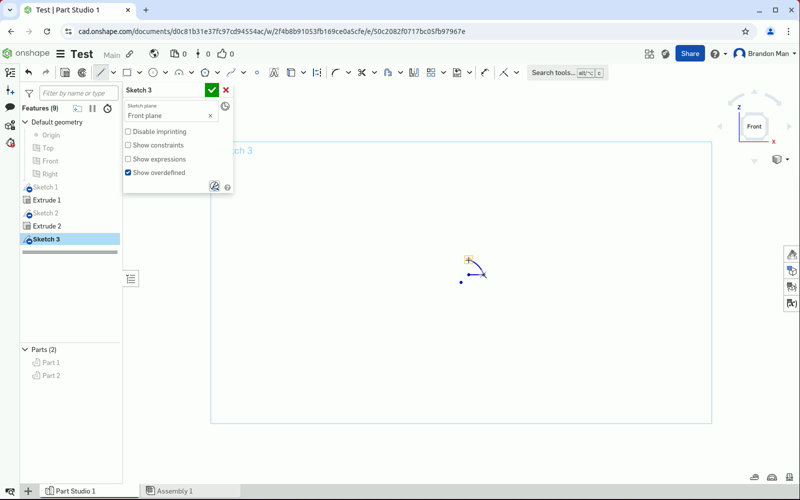
mouse_move(498, 259)
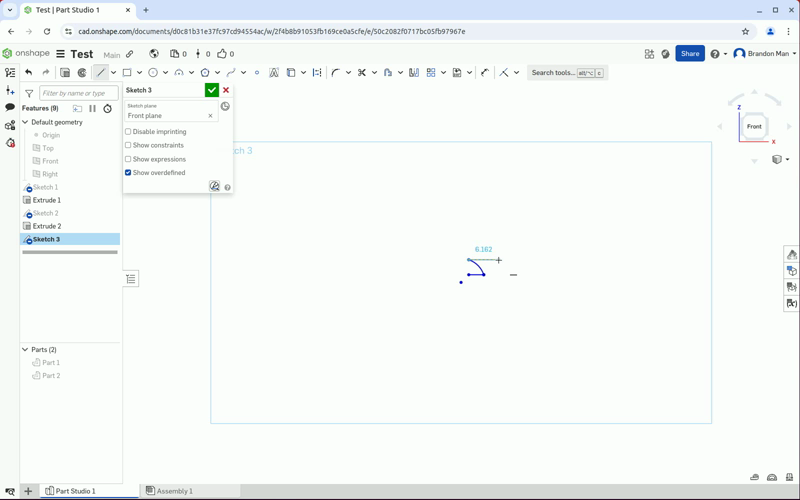
key_down(shift)
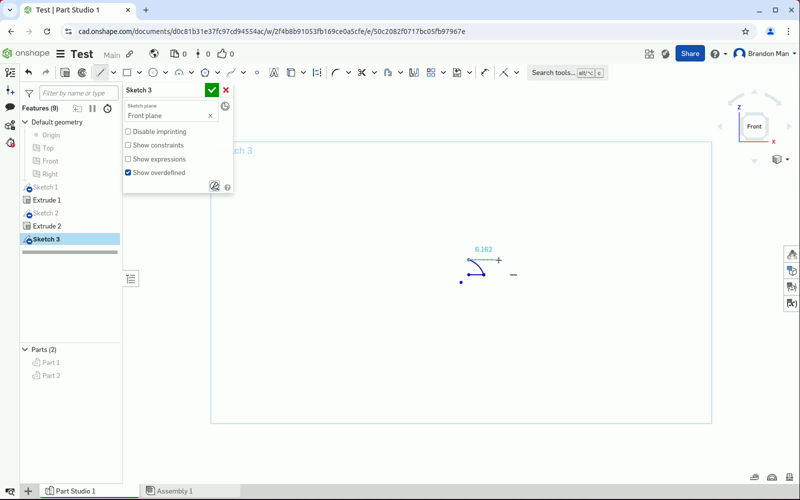
mouse_move(468, 274)
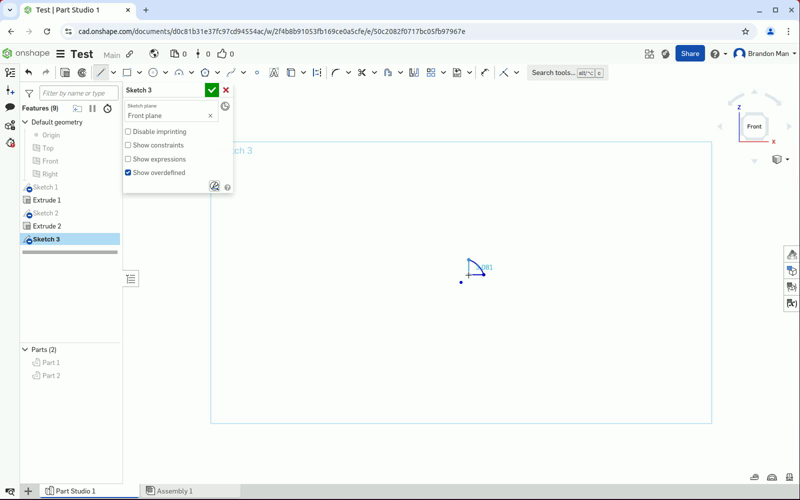
key_up(shift)
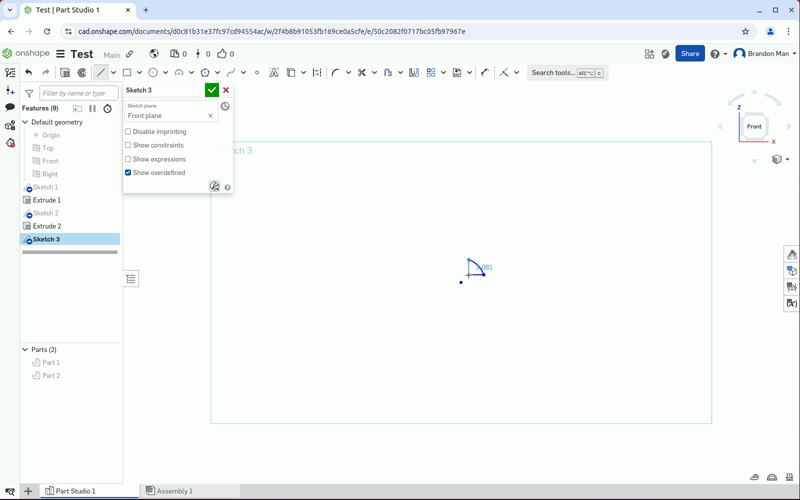
click(468, 274)
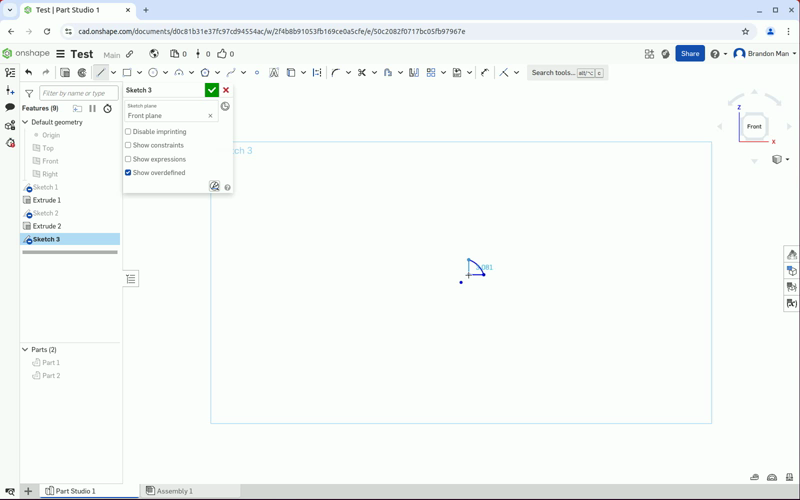
key(esc)
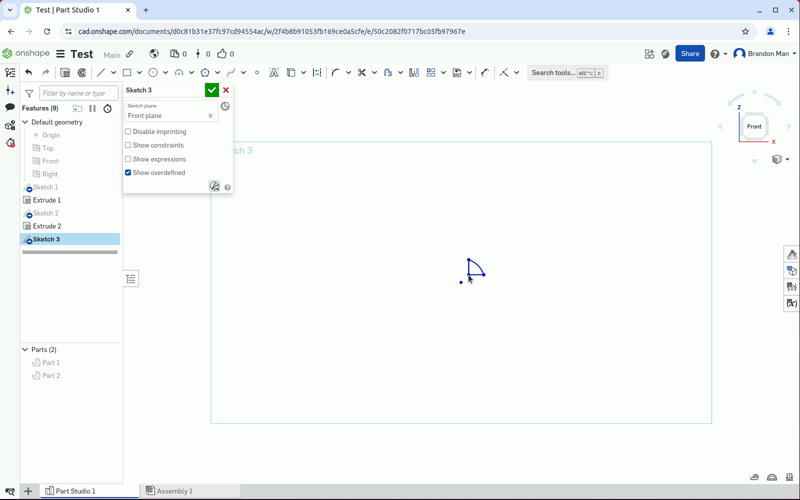
mouse_move(469, 266)
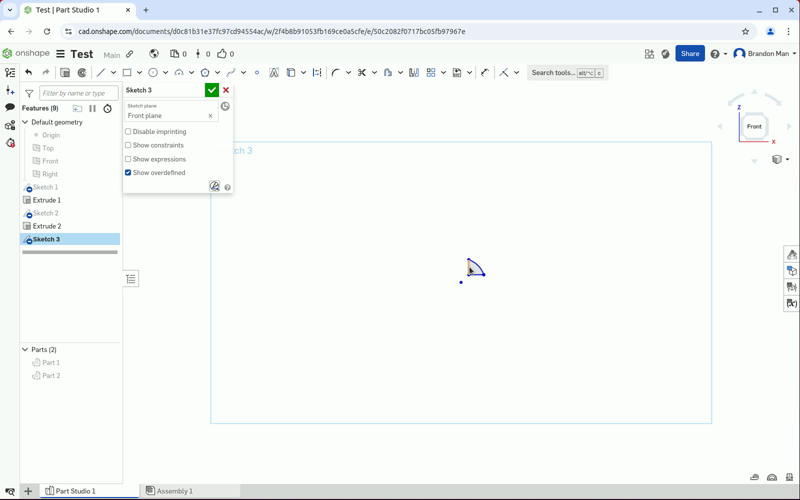
scroll(6)
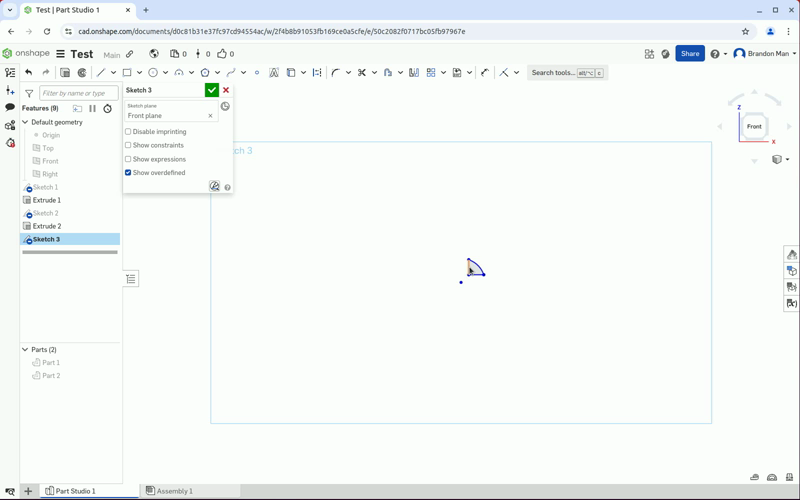
scroll(6)
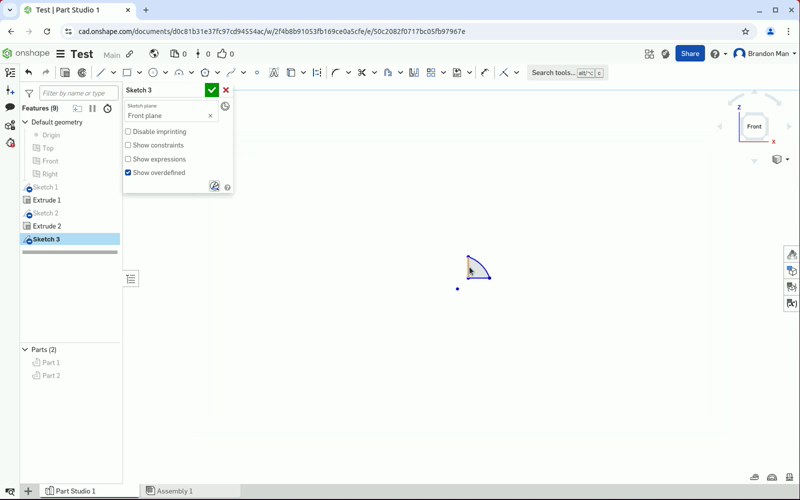
scroll(6)
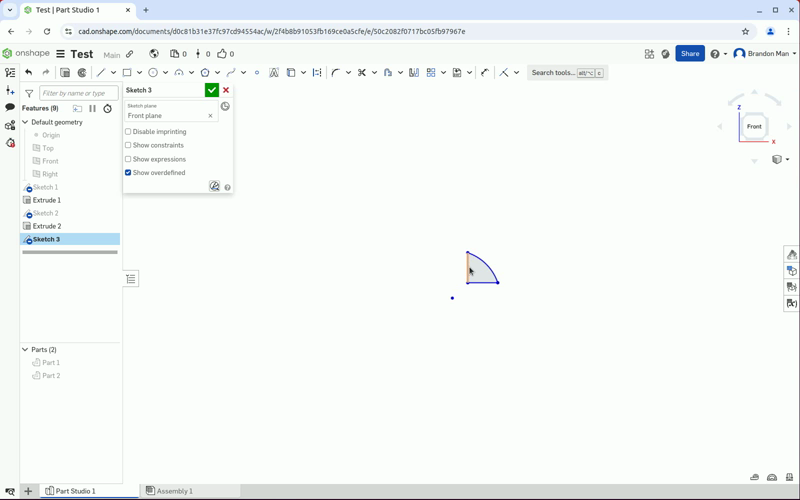
scroll(6)
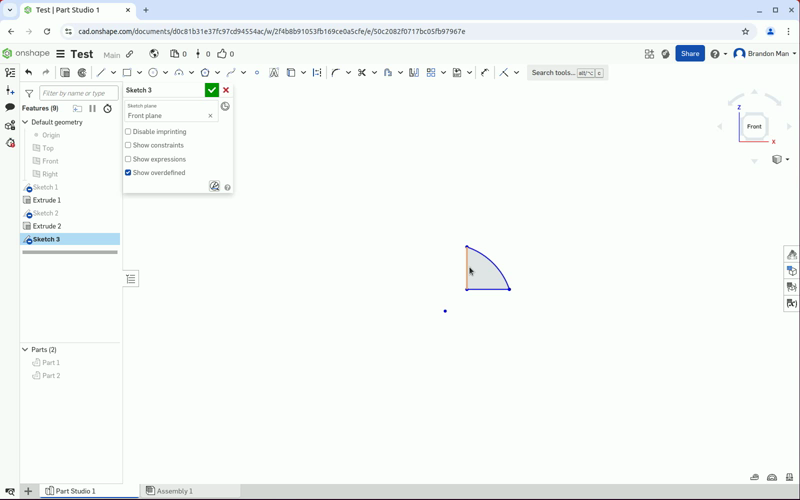
scroll(6)
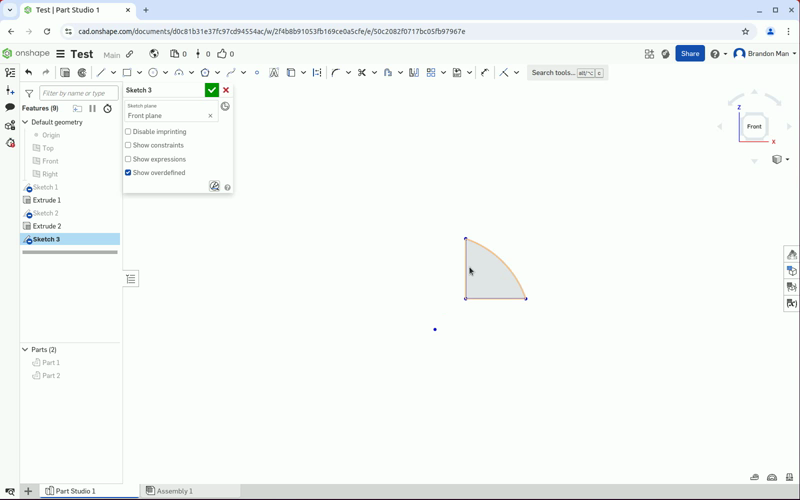
scroll(6)
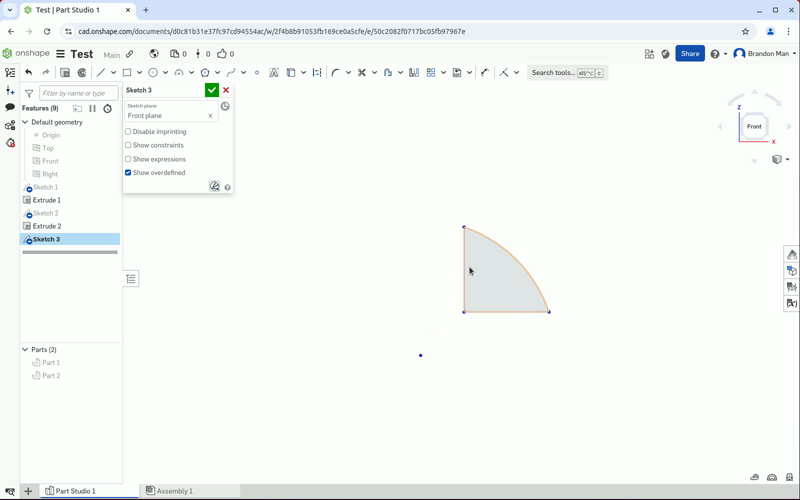
scroll(6)
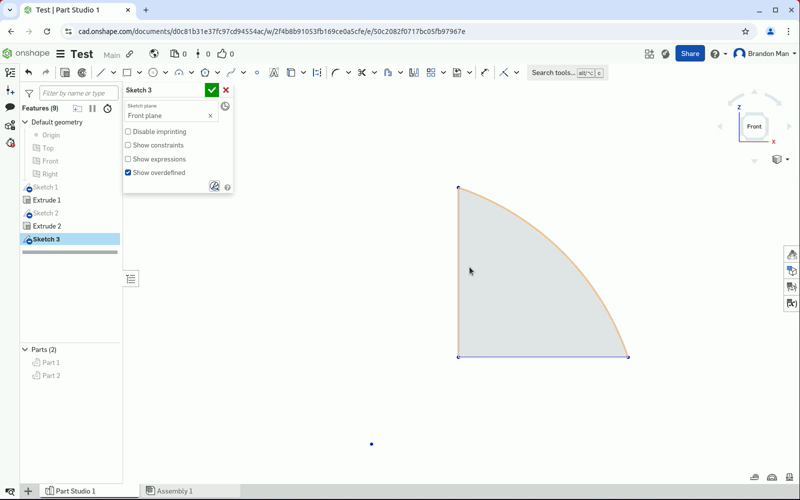
click(469, 266)
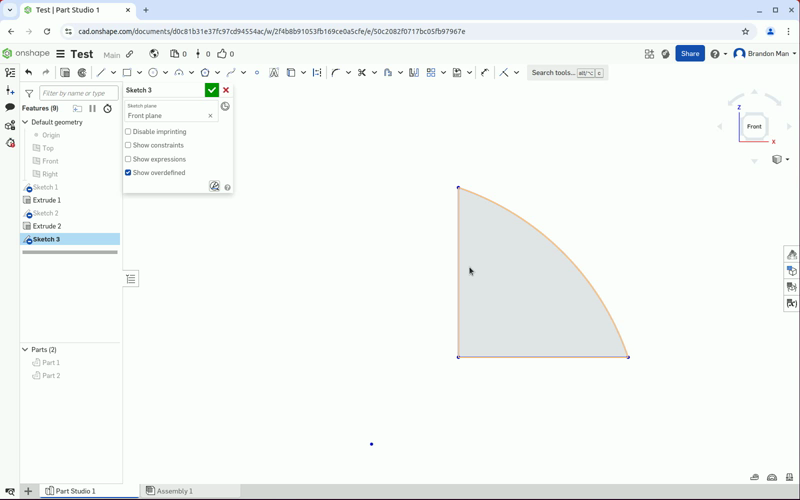
scroll(-6)
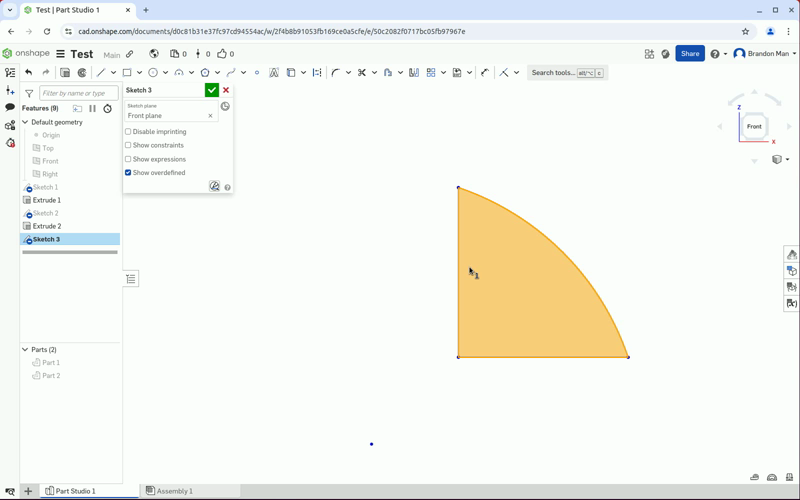
scroll(-6)
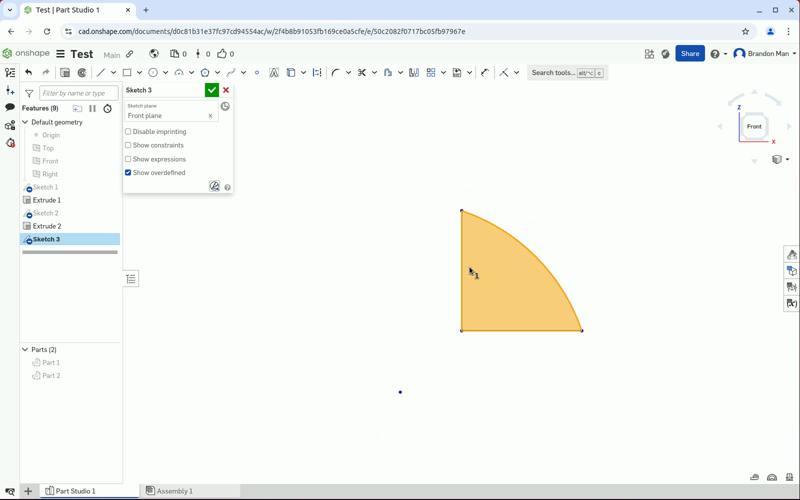
scroll(-6)
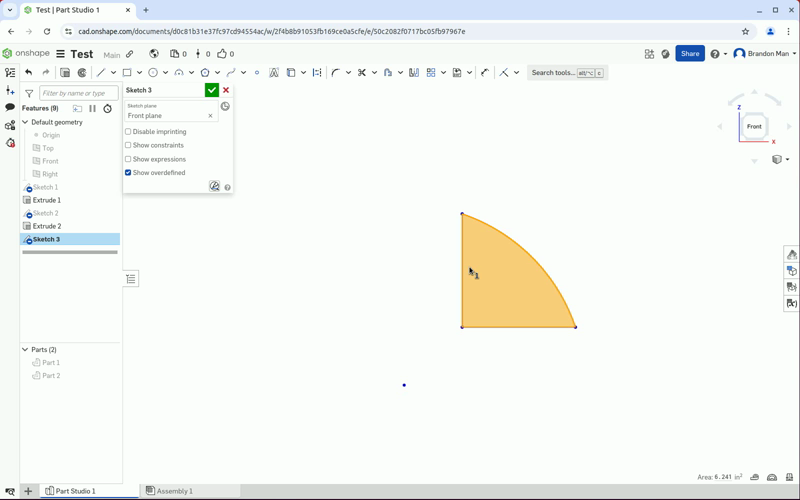
scroll(-6)
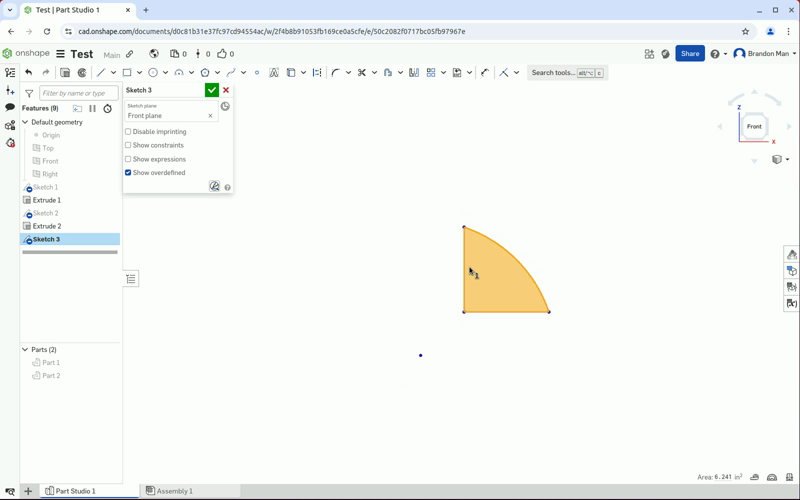
scroll(-6)
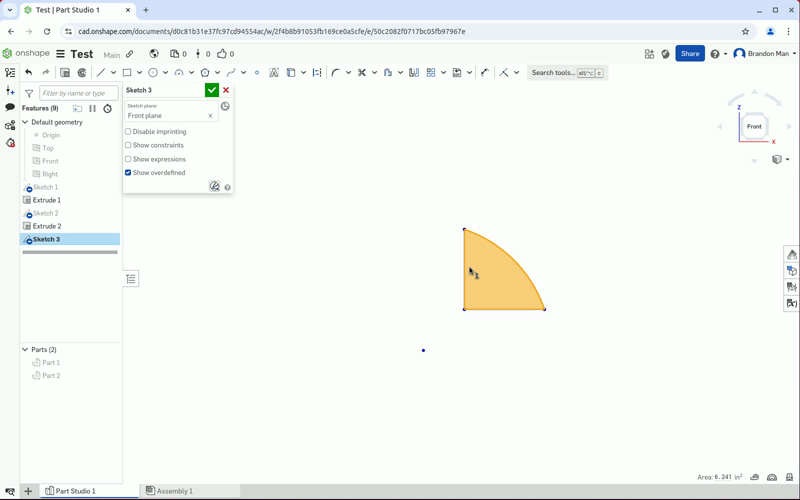
scroll(-6)
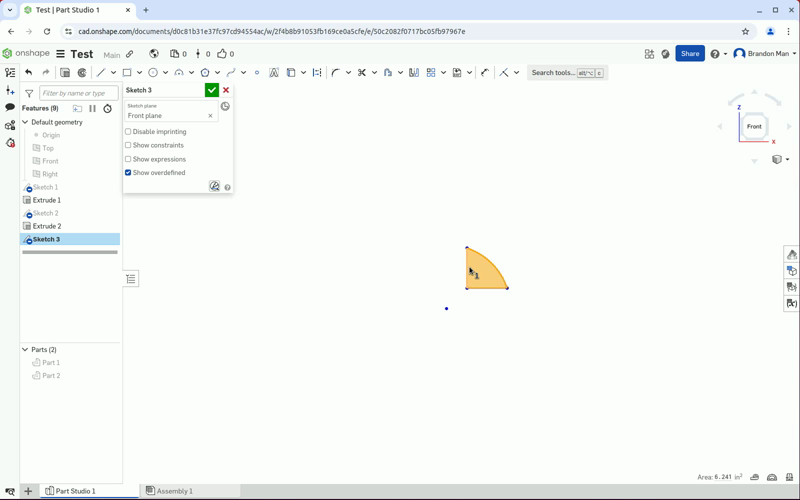
scroll(-6)
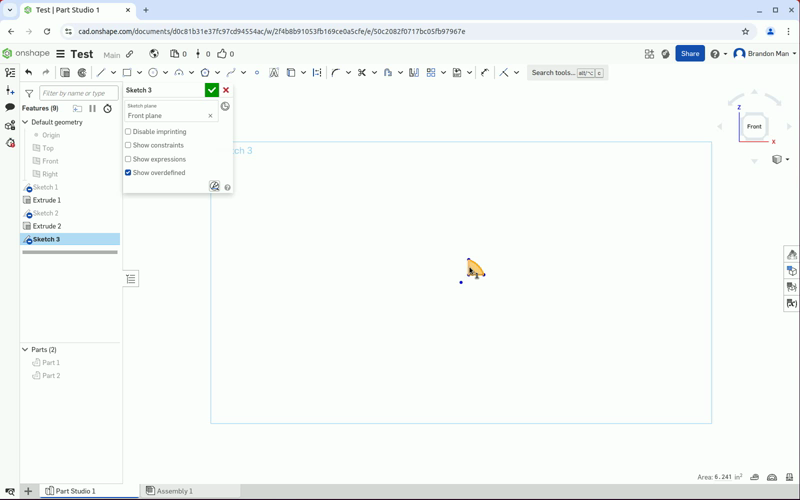
mouse_move(73, 352)
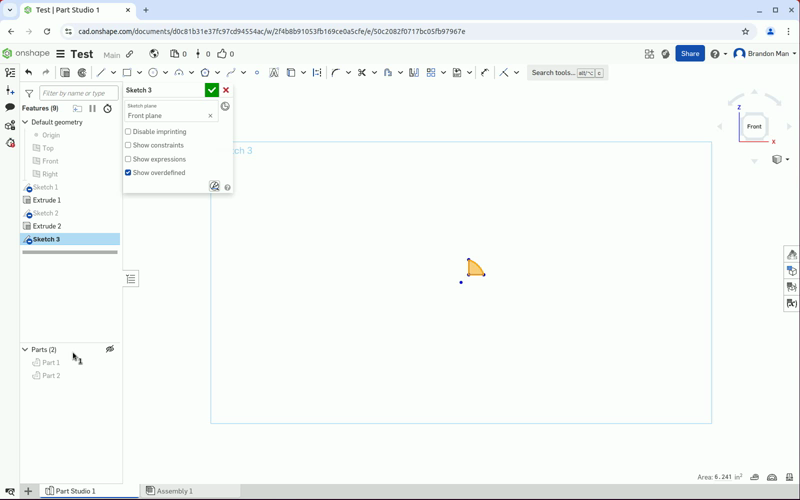
key(shift+y)
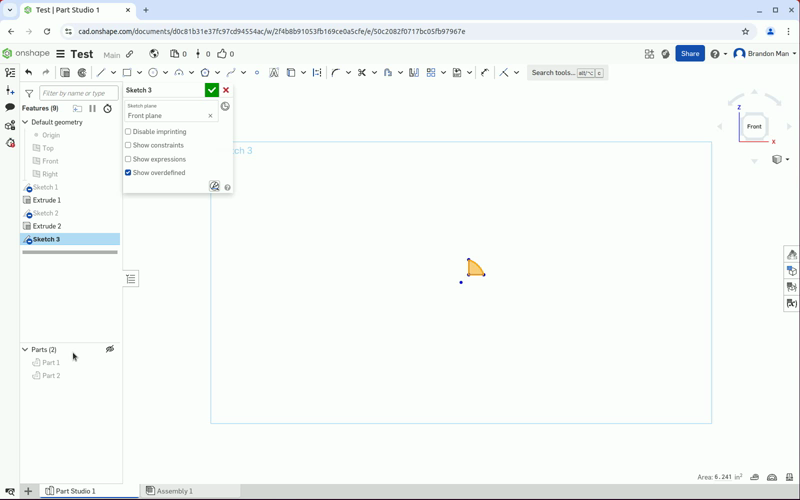
key(shift+e)
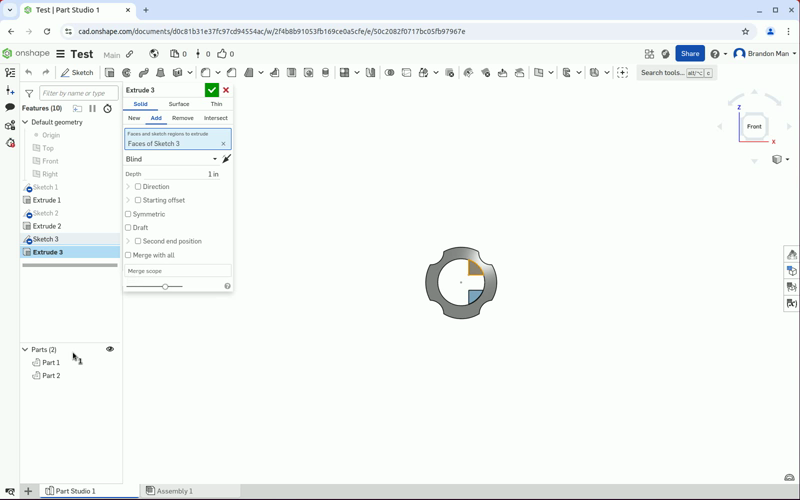
mouse_move(143, 106)
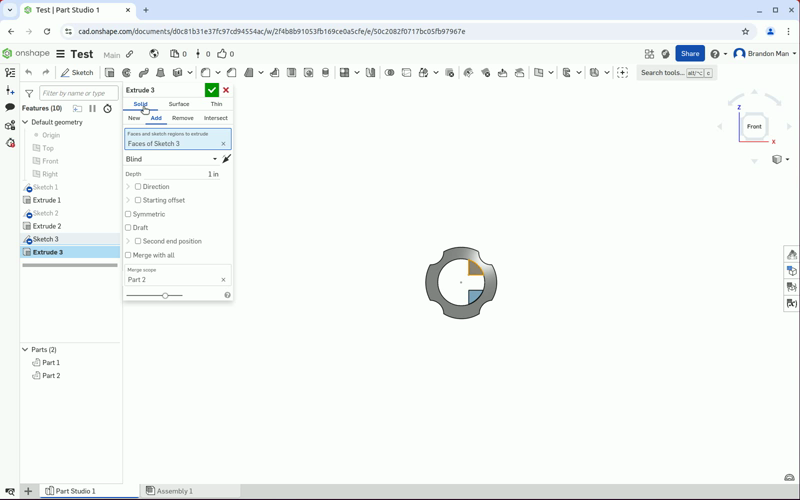
click(143, 106)
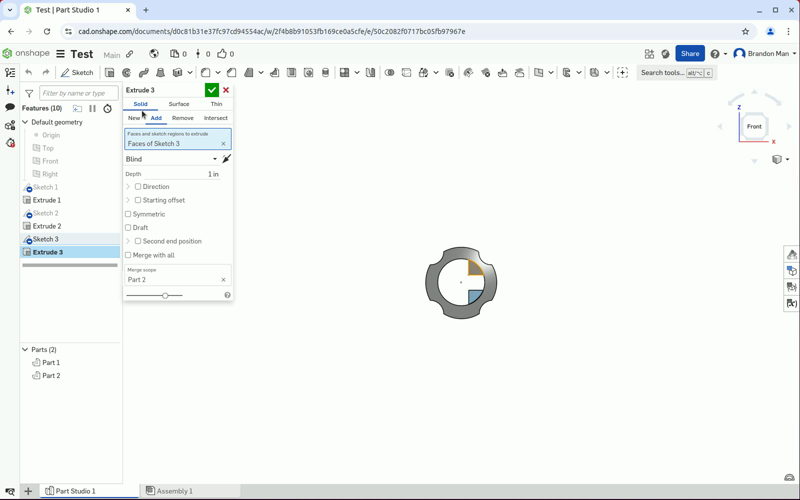
mouse_move(137, 120)
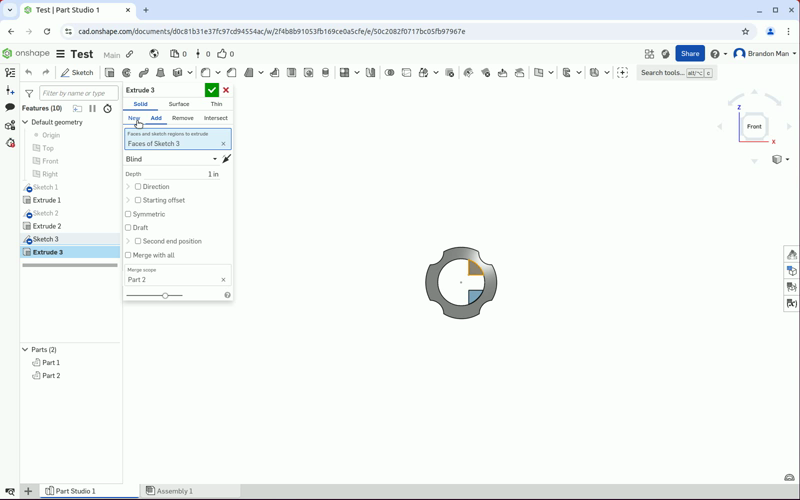
click(137, 120)
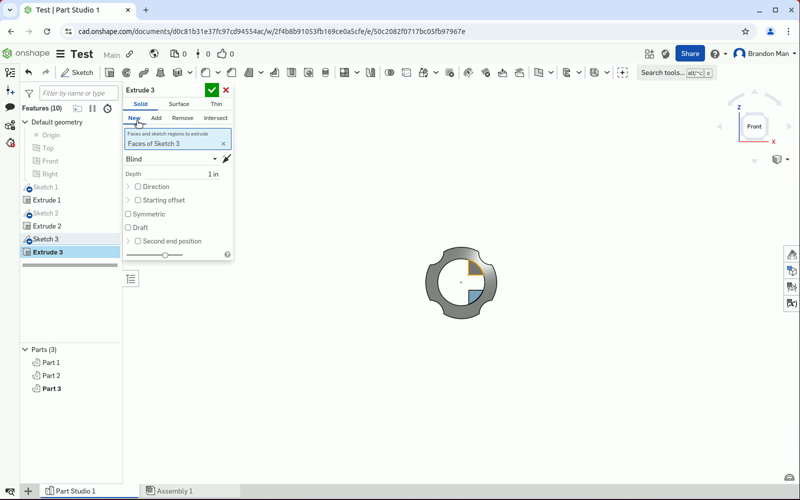
key(tab, 4)
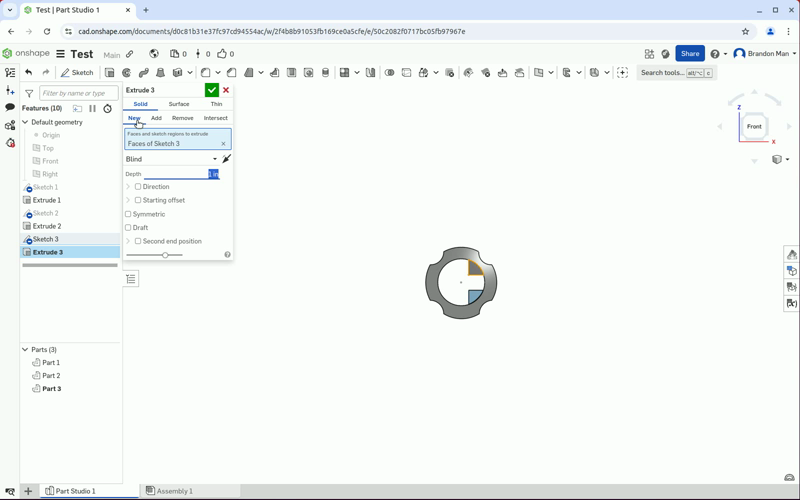
text(46.216)
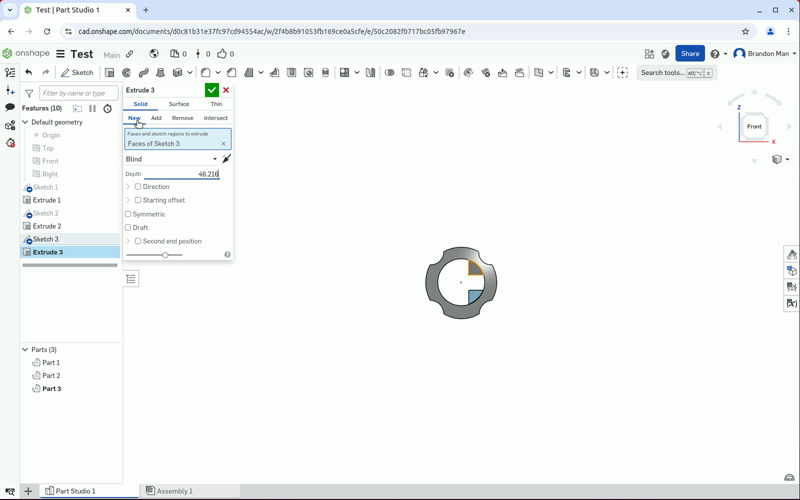
key(tab, 3)
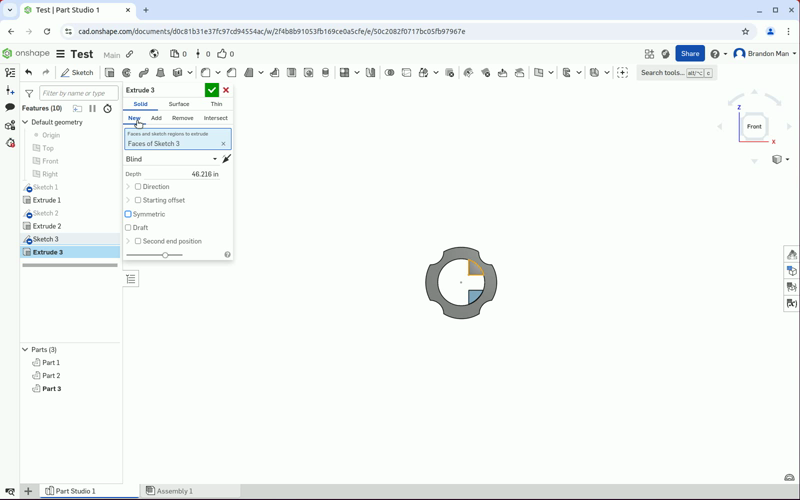
key(space)
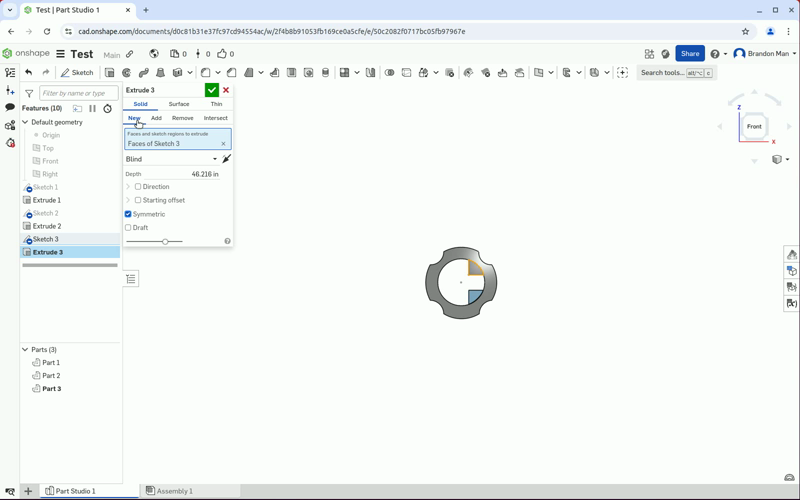
key(enter)
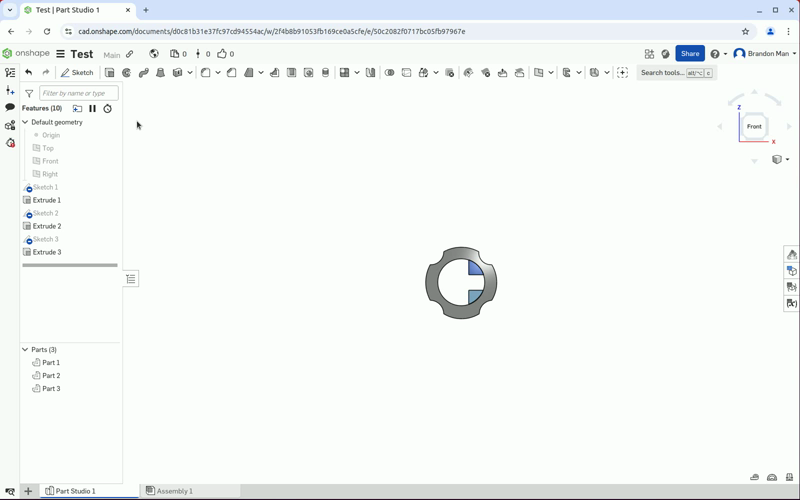
key(shift+h)
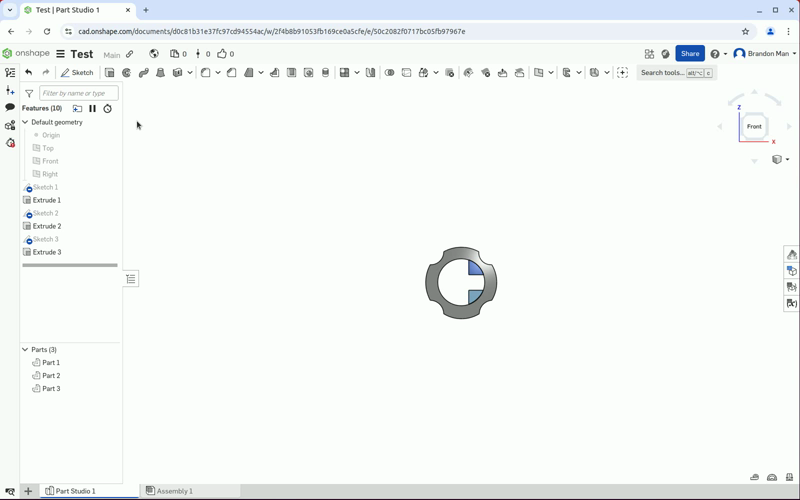
key(shift+h)
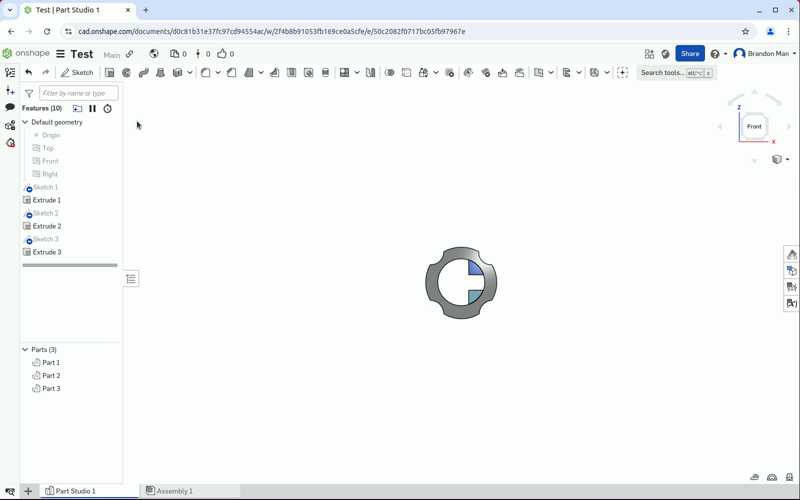
mouse_move(73, 189)
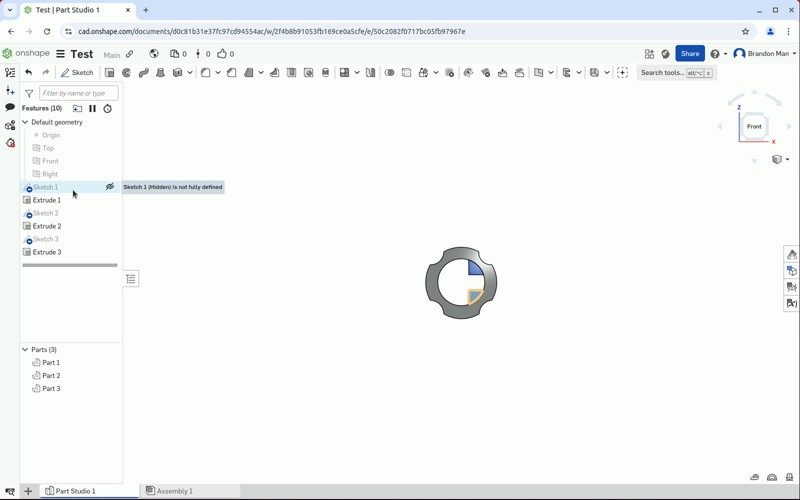
click(73, 189)
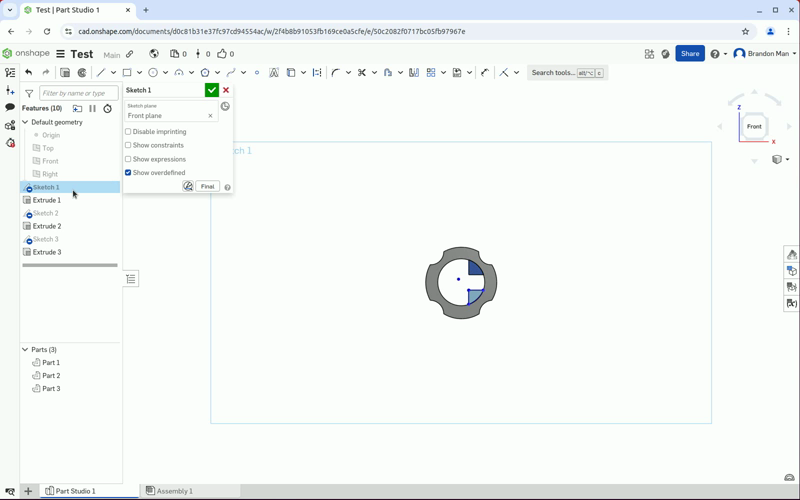
mouse_move(229, 92)
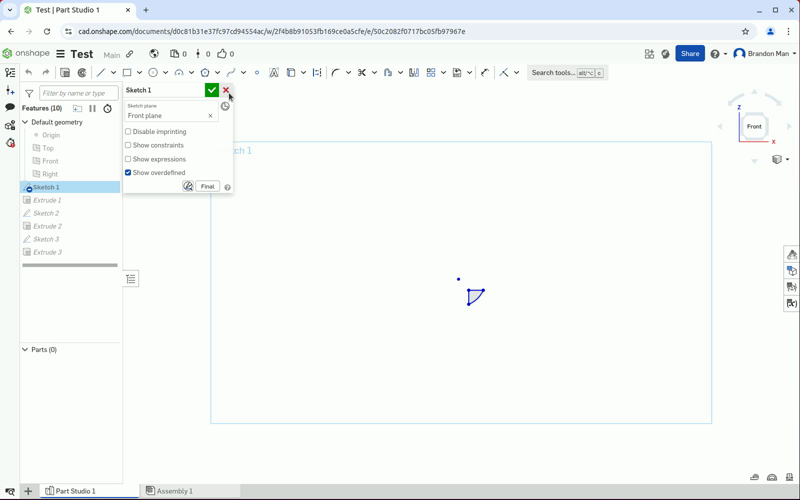
click(229, 92)
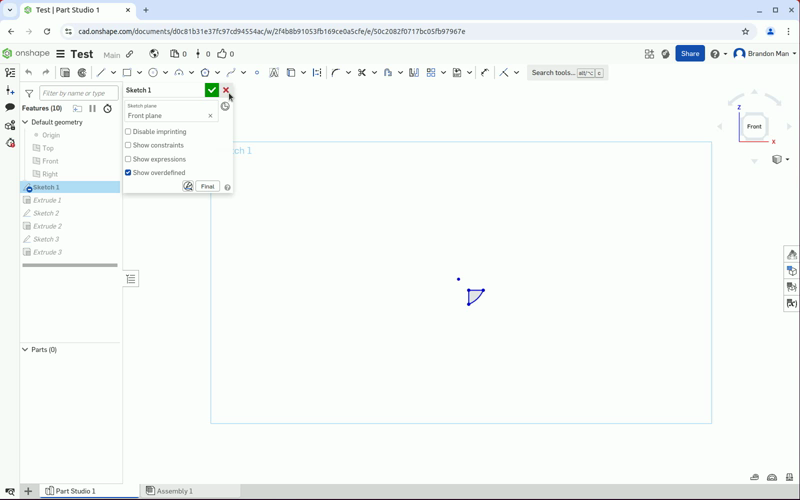
key(shift+s)
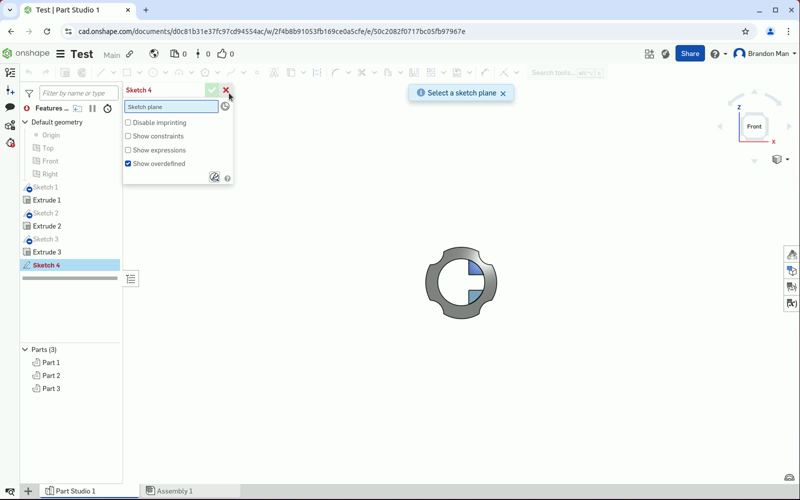
mouse_move(73, 163)
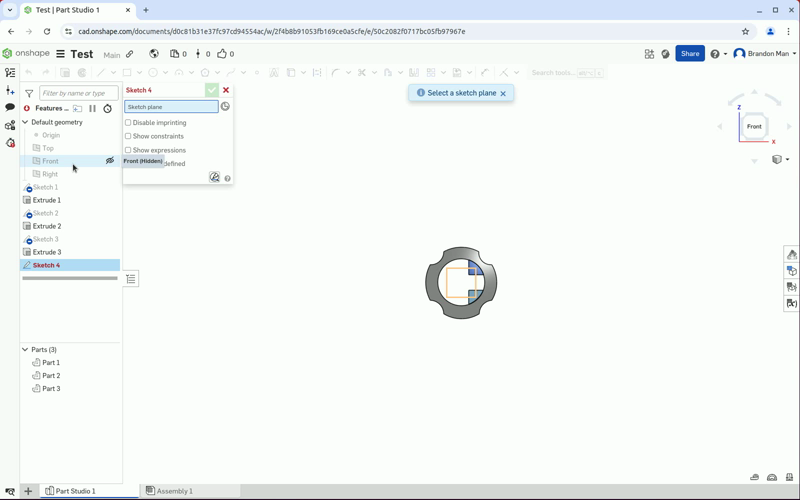
click(73, 163)
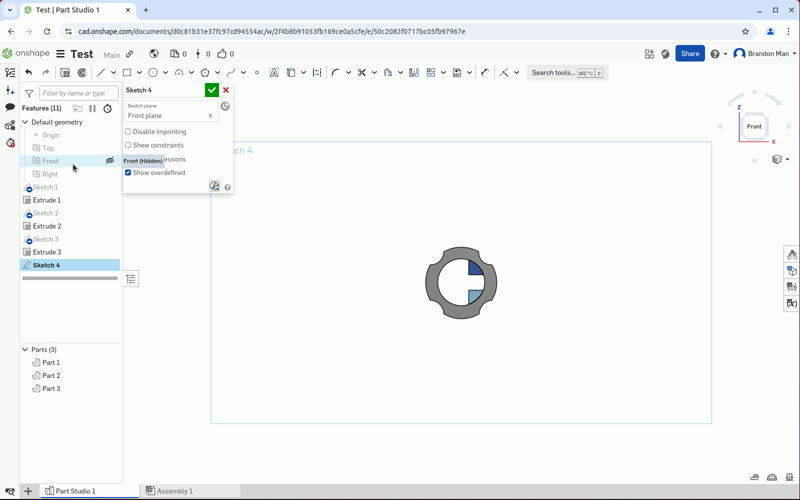
mouse_move(73, 352)
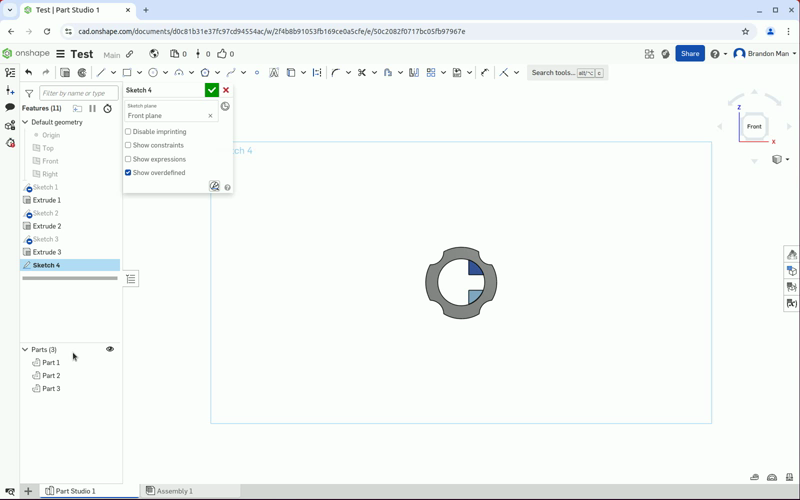
key(y)
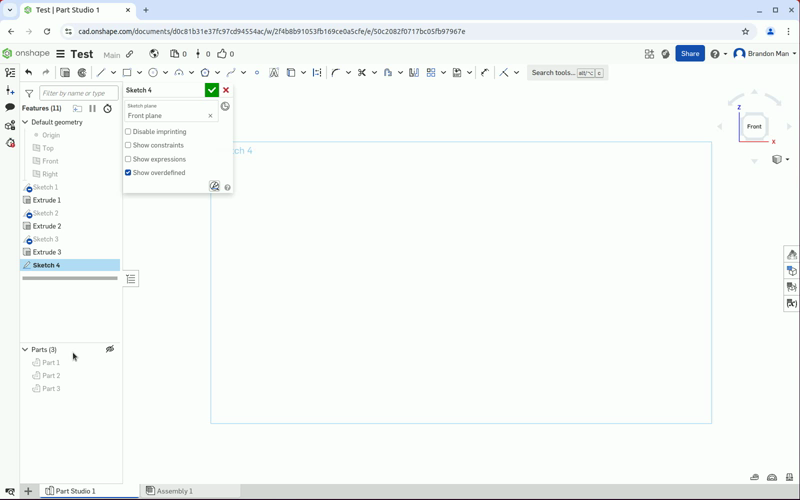
key(l)
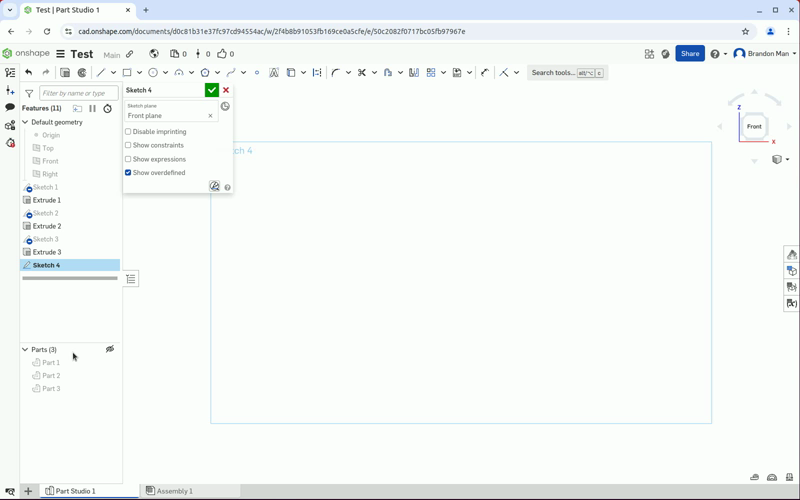
key_down(shift)
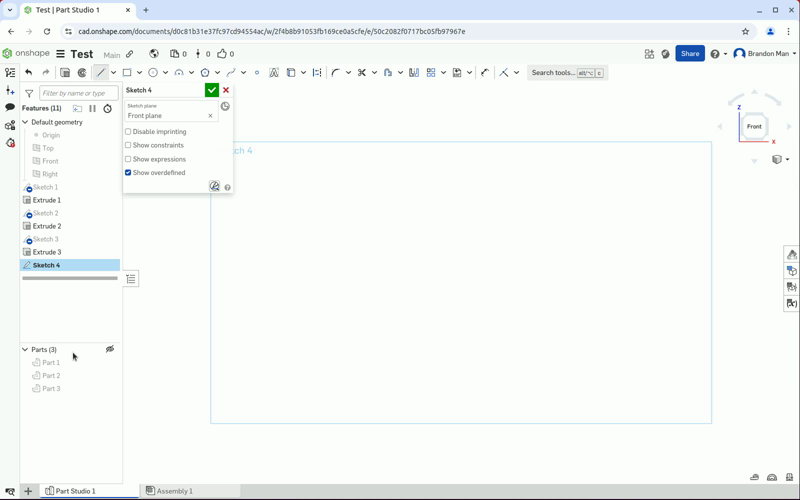
mouse_move(438, 274)
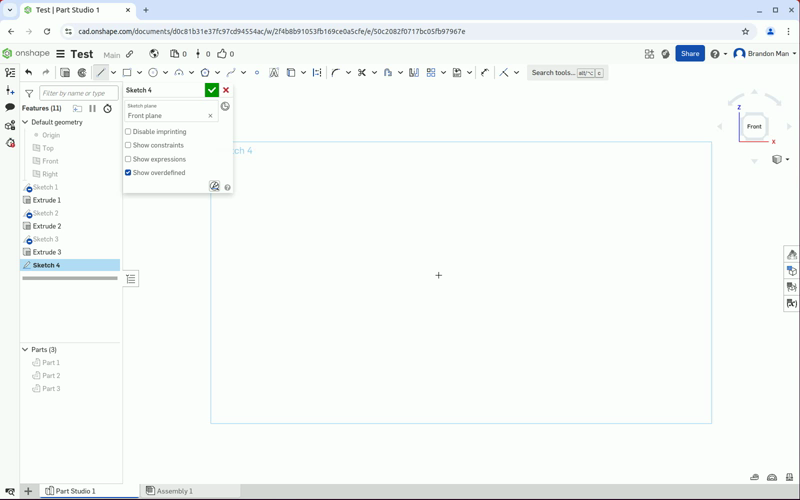
click(438, 274)
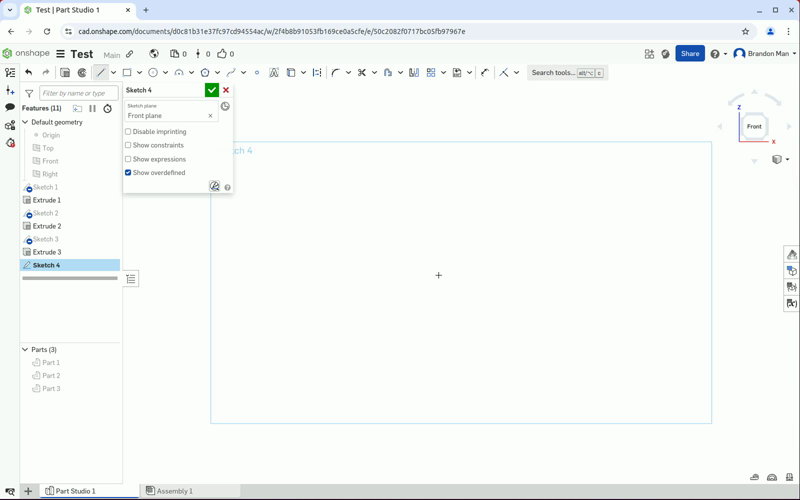
key_up(shift)
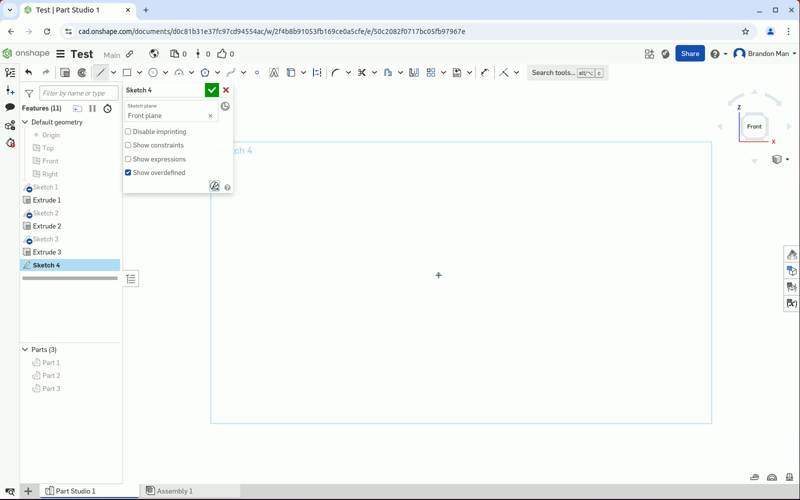
key_down(shift)
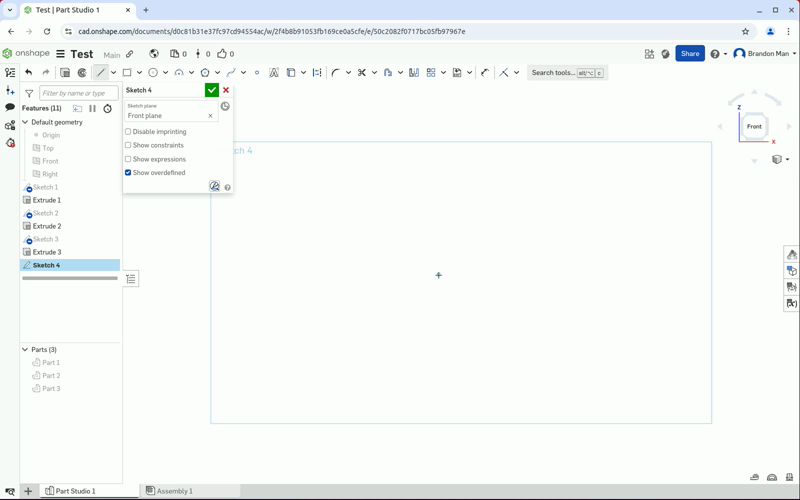
mouse_move(468, 274)
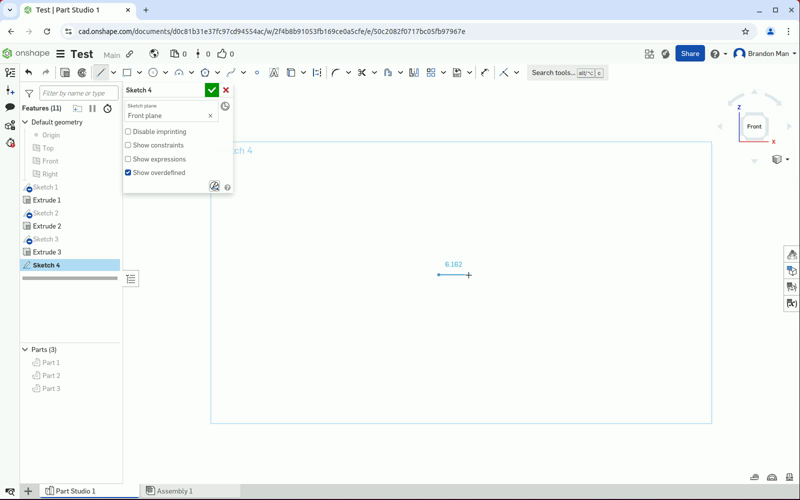
mouse_move(453, 274)
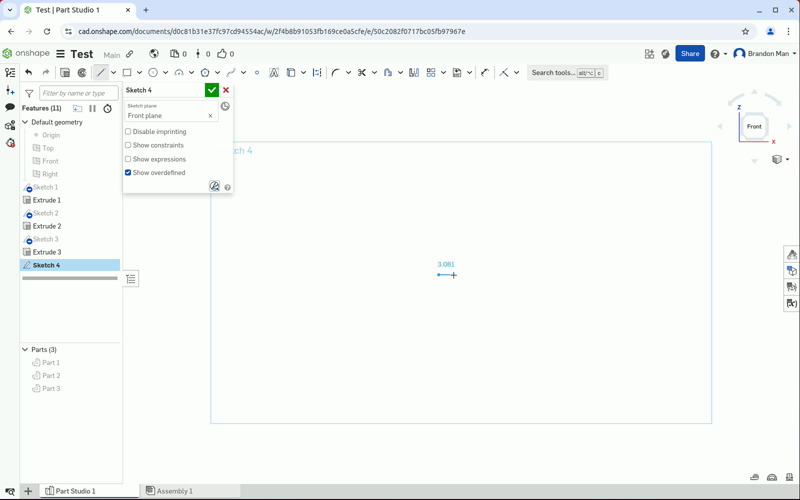
click(453, 274)
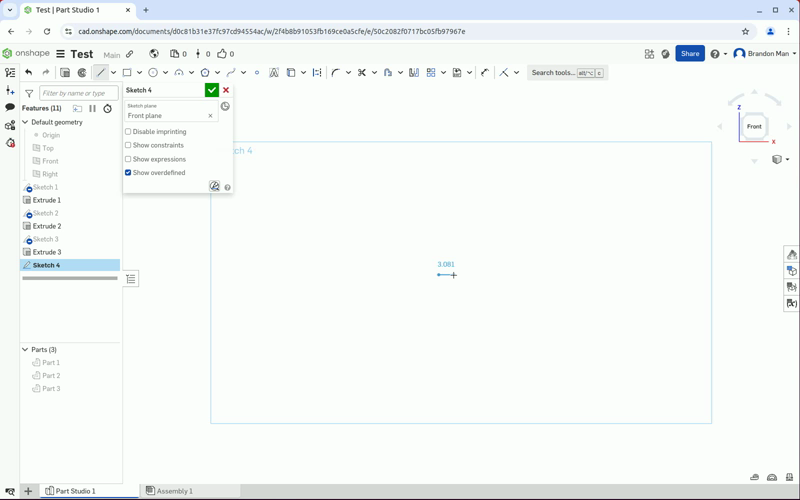
key_up(shift)
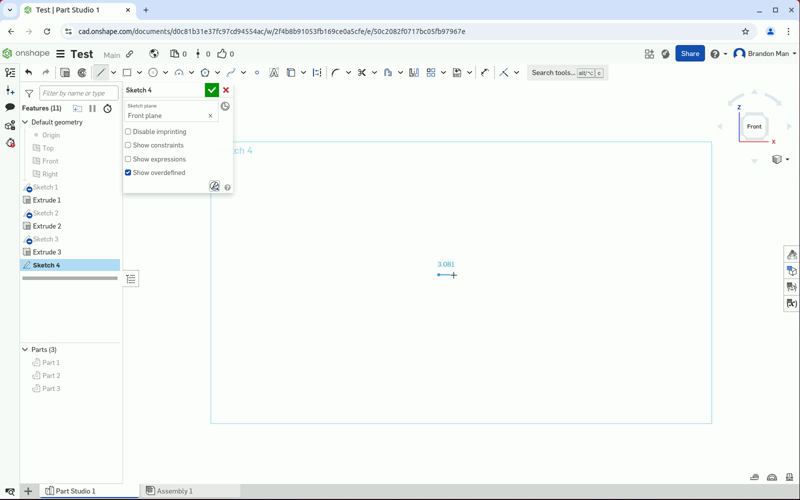
key_down(shift)
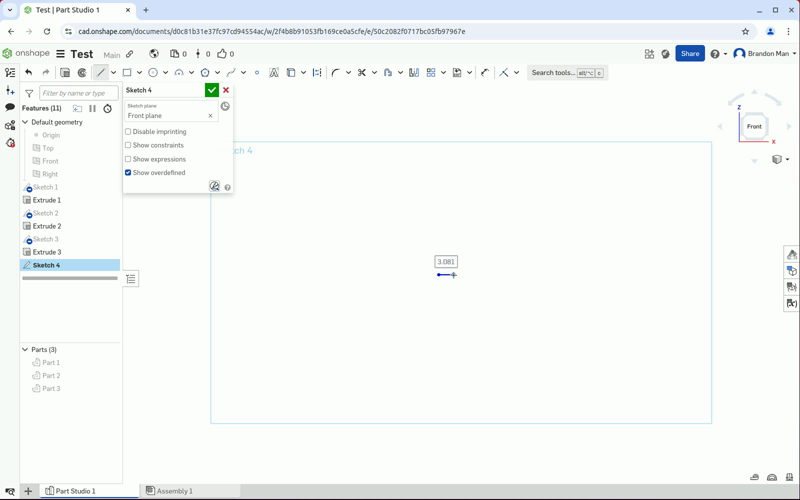
mouse_move(483, 274)
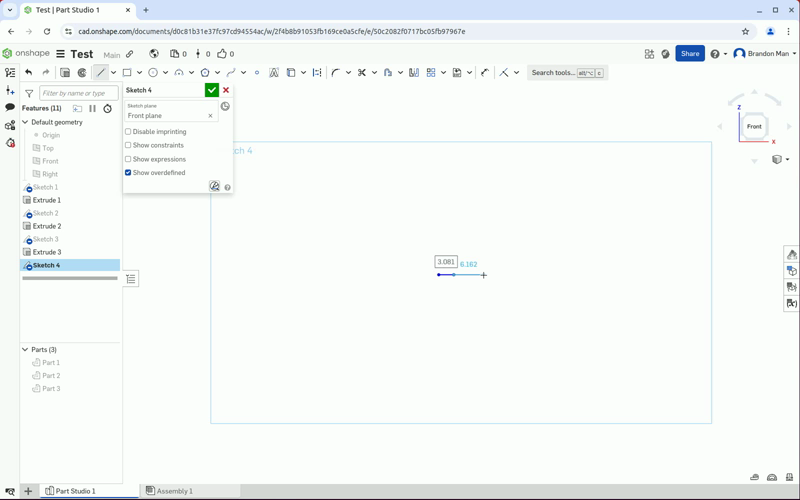
mouse_move(453, 259)
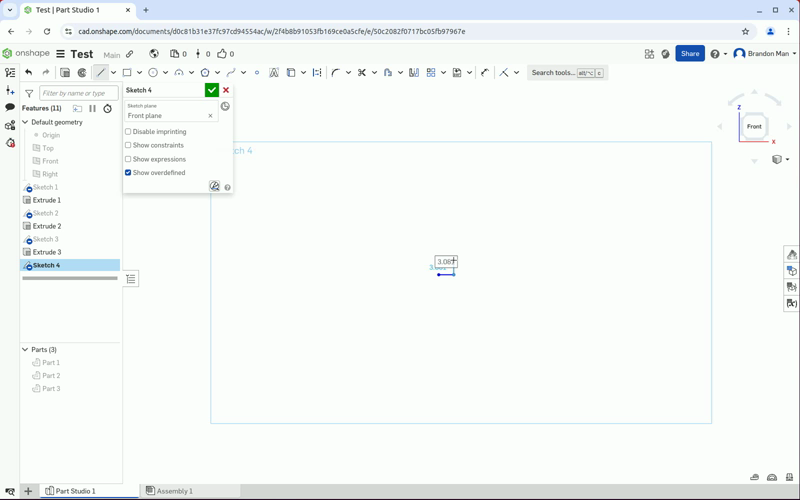
click(453, 259)
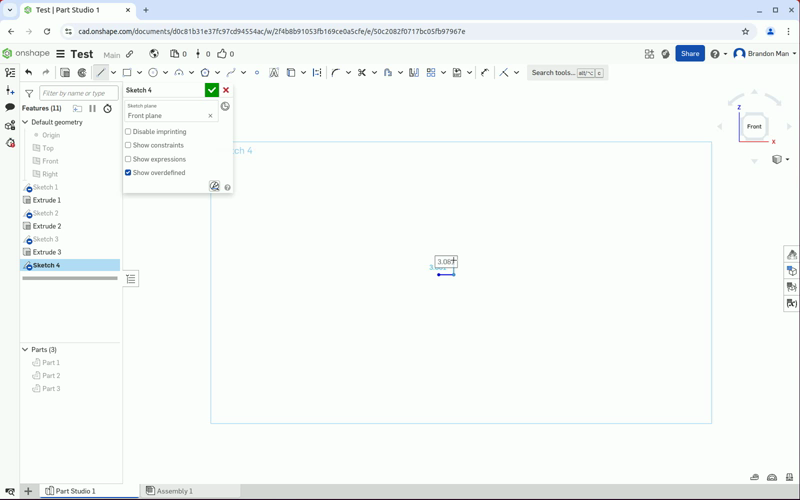
key_up(shift)
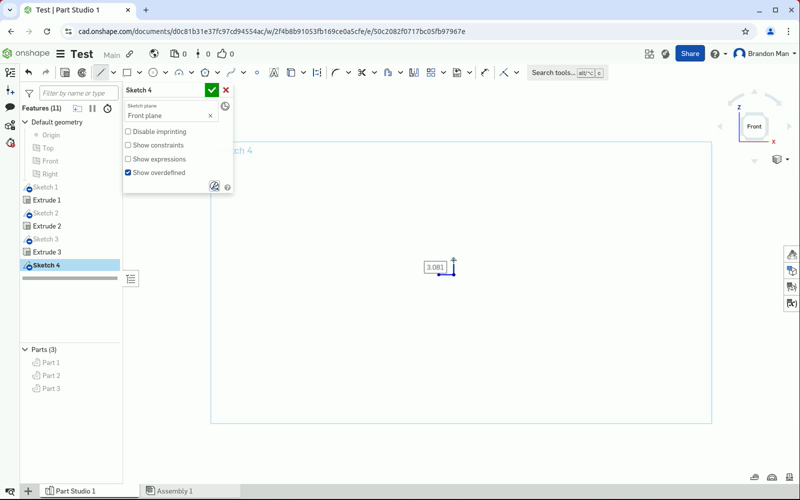
key(esc)
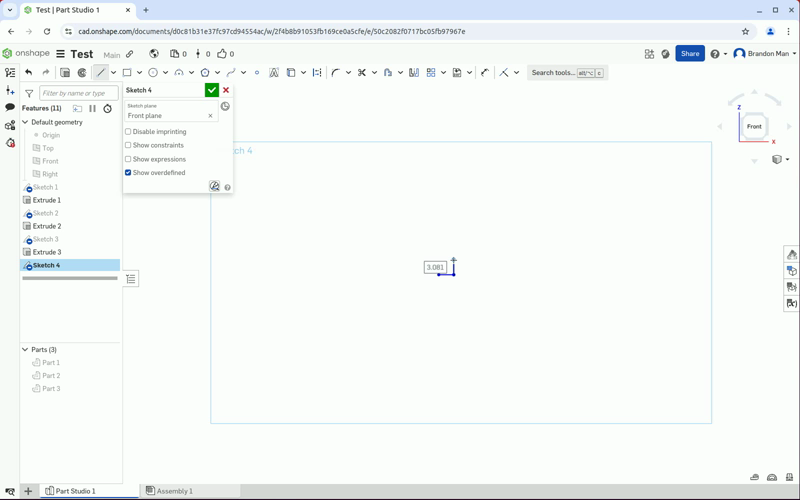
key(a)
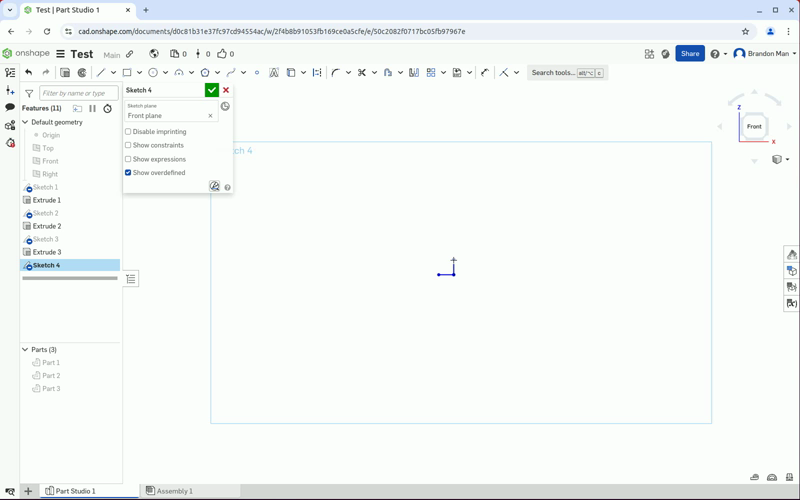
mouse_move(453, 259)
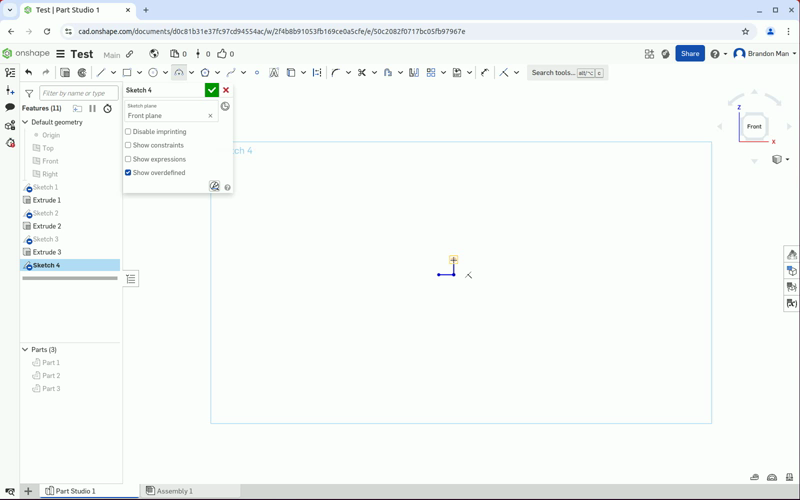
click(453, 259)
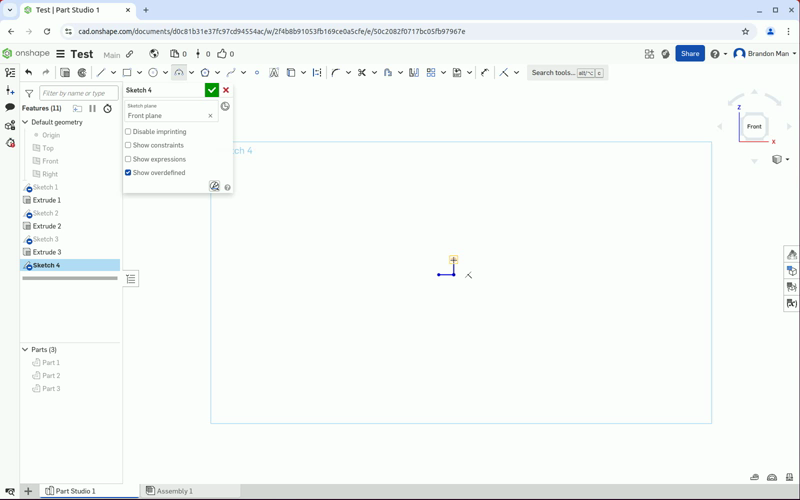
mouse_move(438, 274)
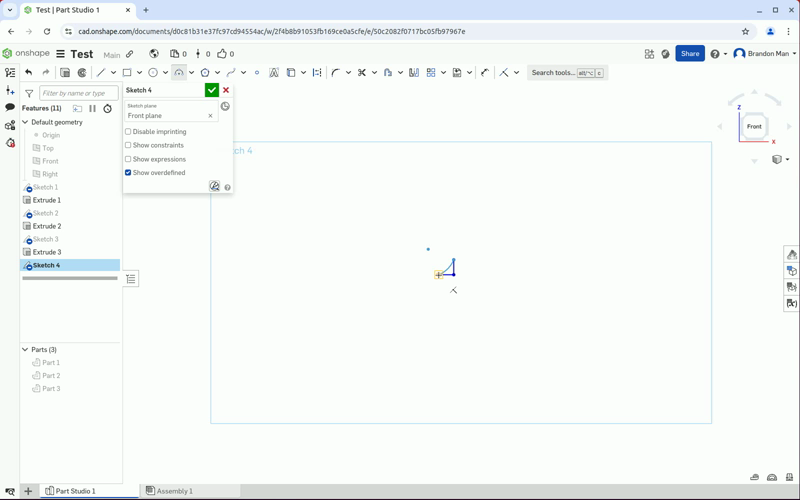
click(438, 274)
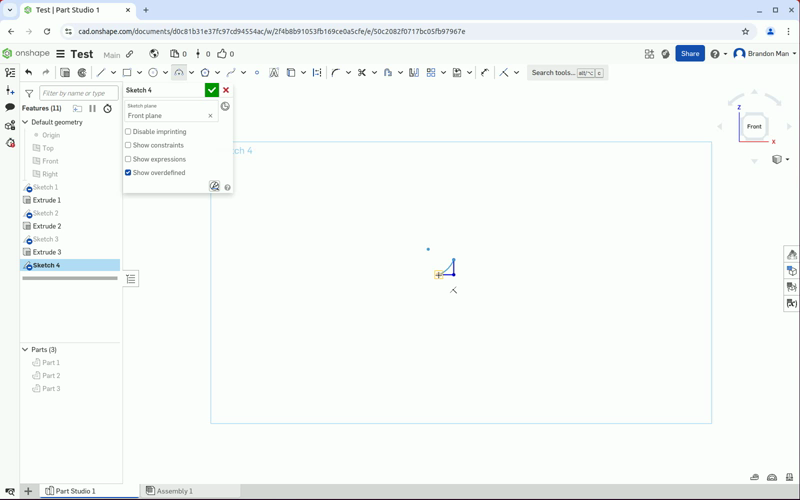
key_down(shift)
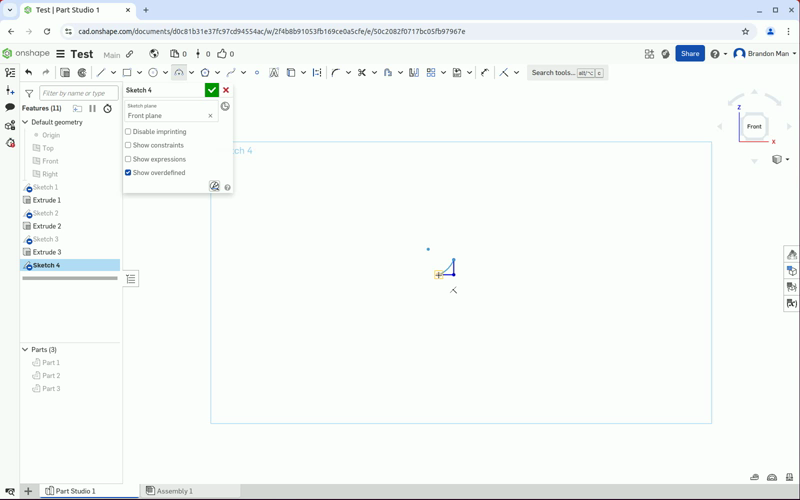
mouse_move(444, 265)
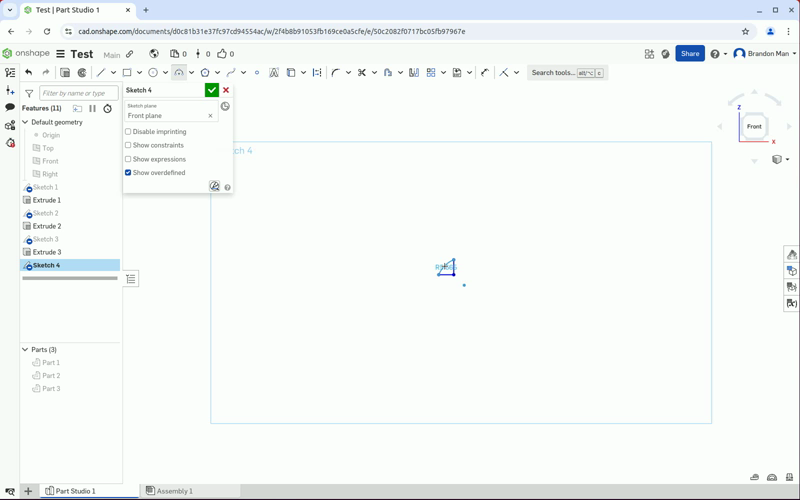
click(444, 265)
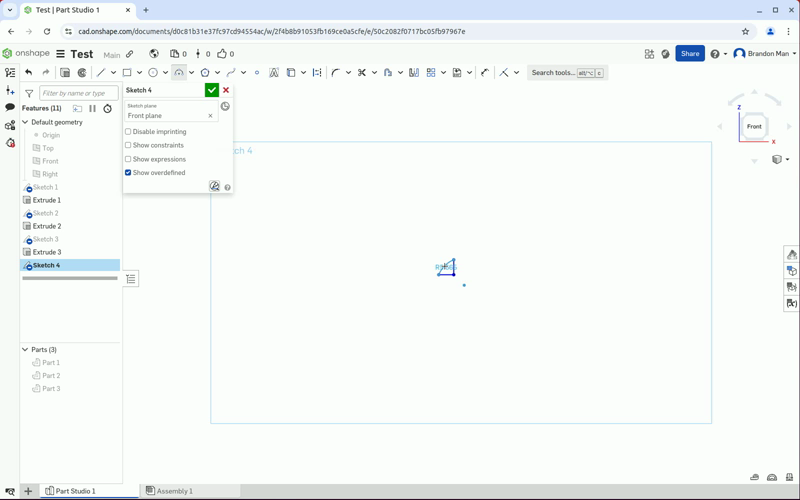
key_up(shift)
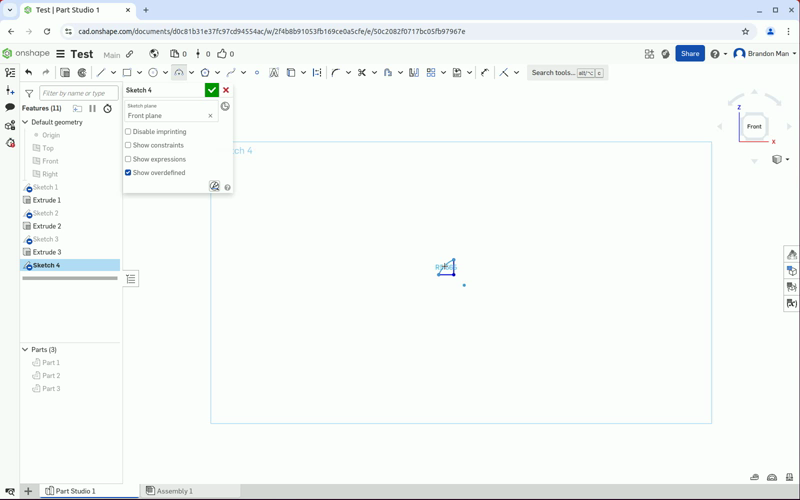
key(esc)
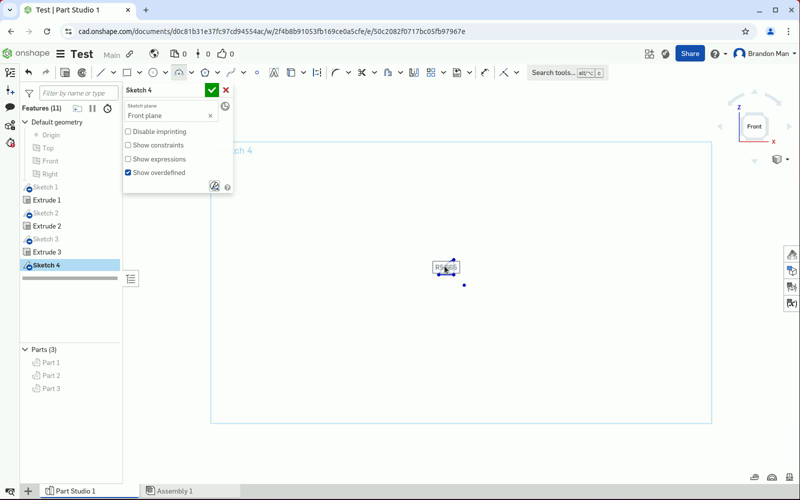
mouse_move(445, 272)
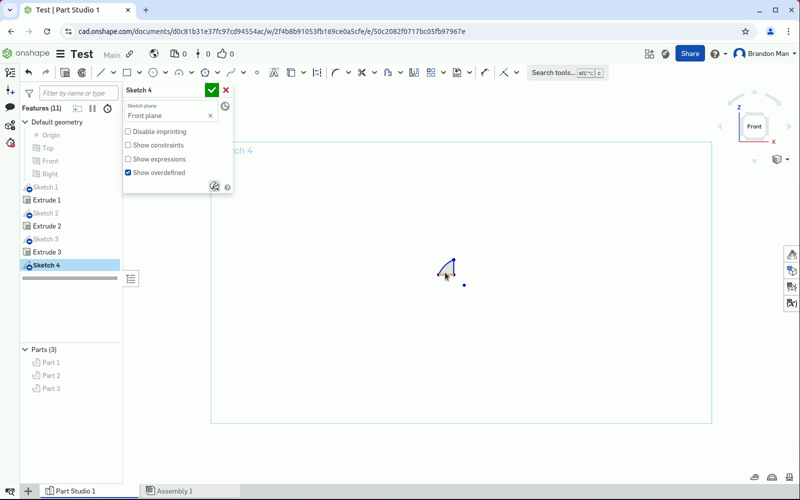
scroll(6)
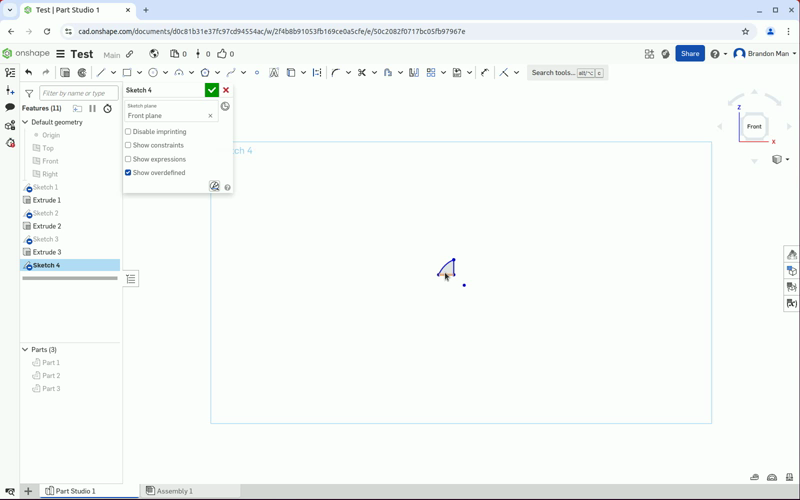
scroll(6)
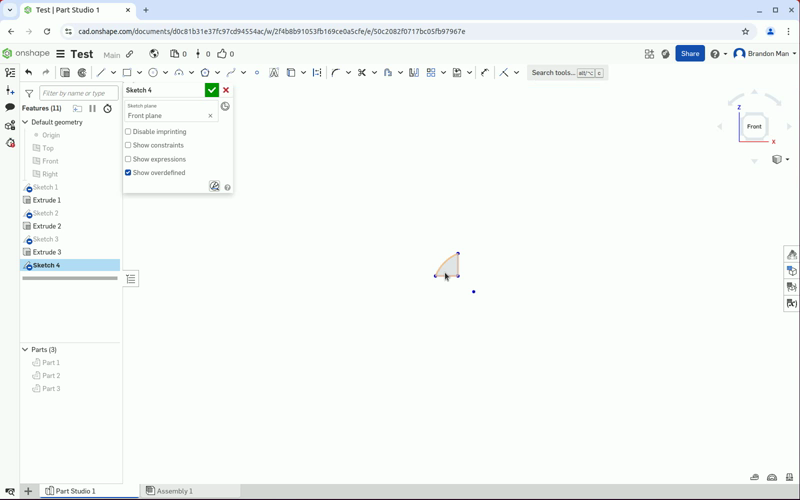
scroll(6)
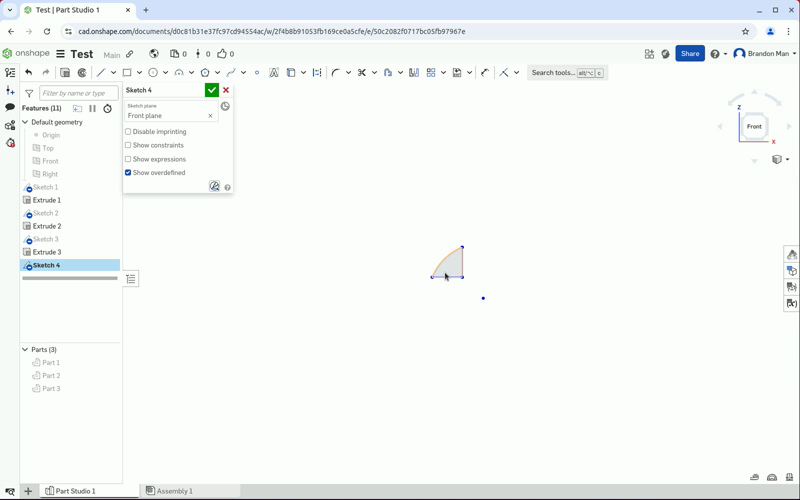
scroll(6)
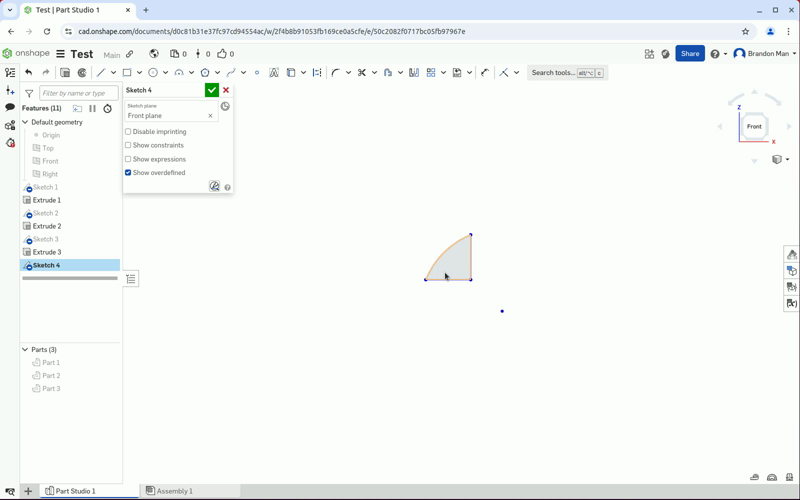
scroll(6)
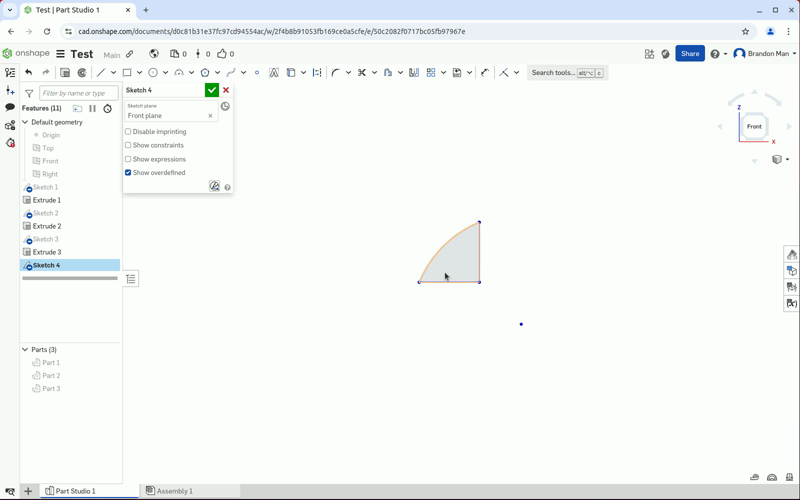
scroll(6)
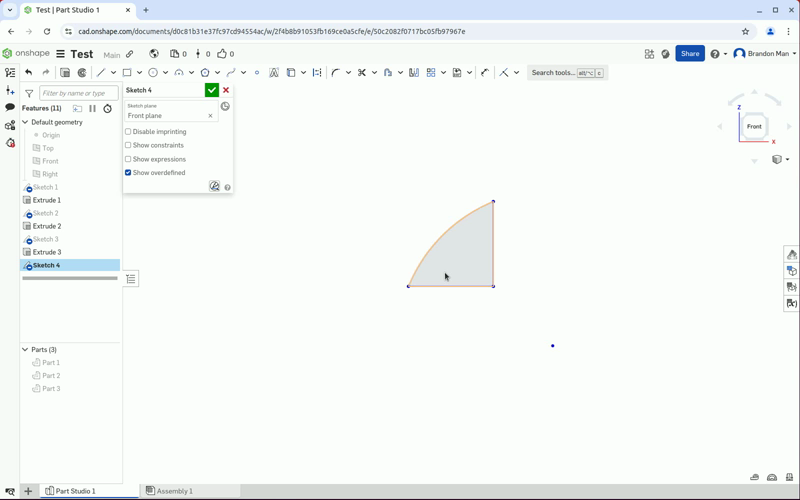
scroll(6)
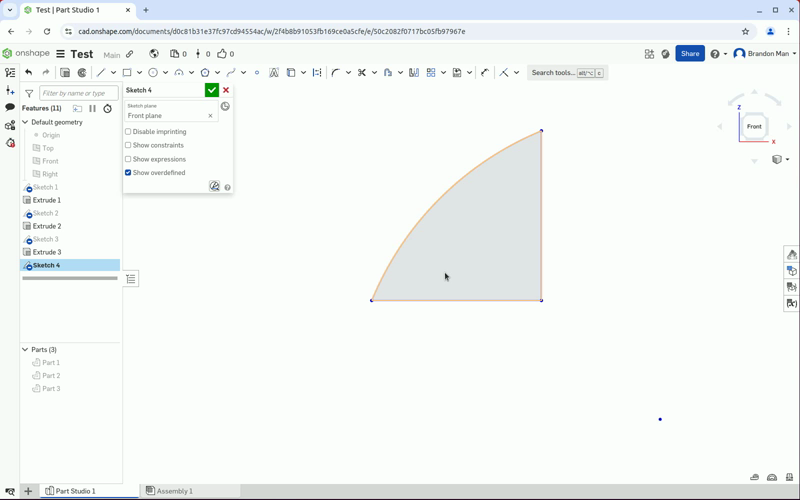
click(445, 272)
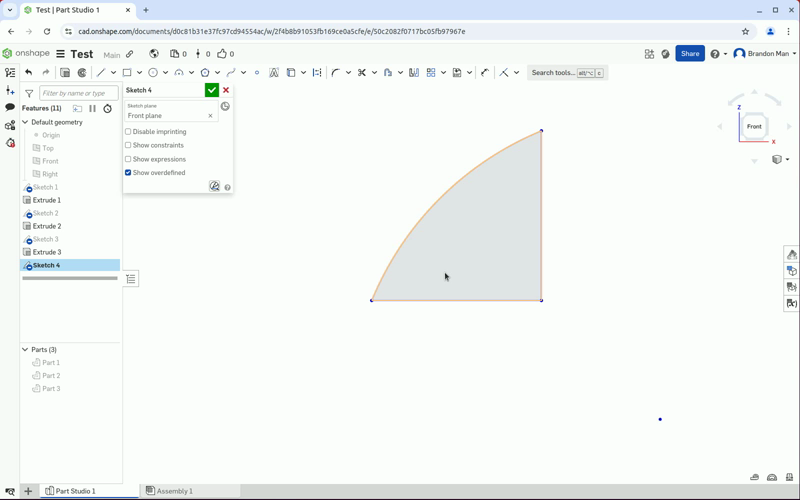
scroll(-6)
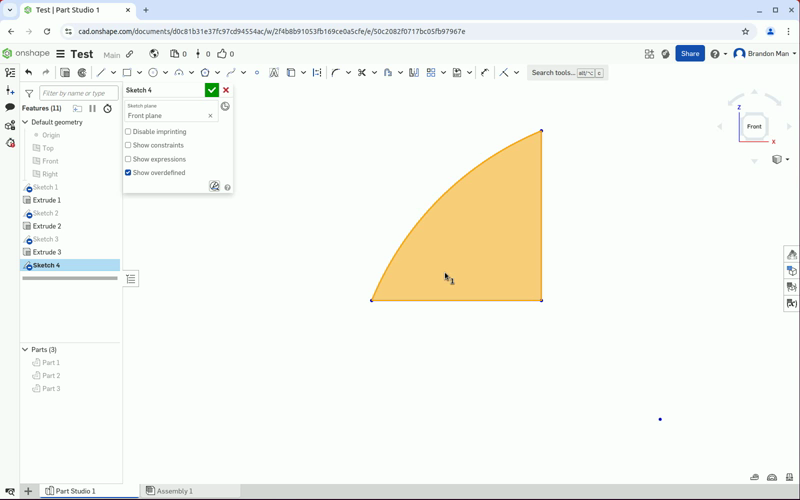
scroll(-6)
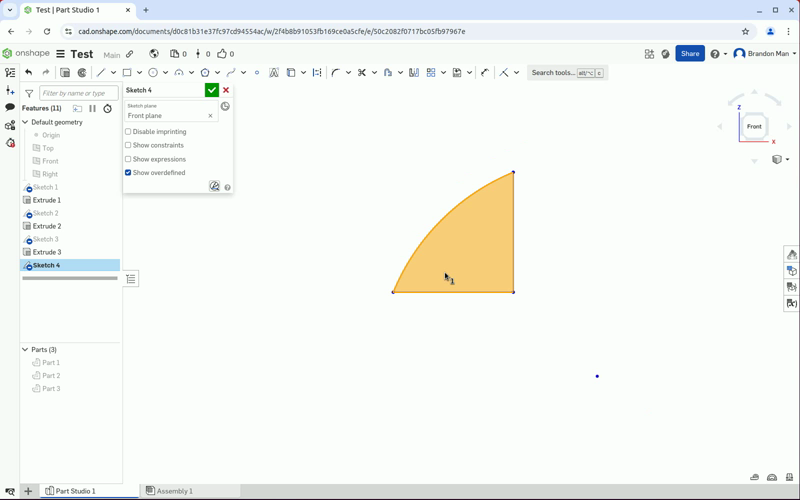
scroll(-6)
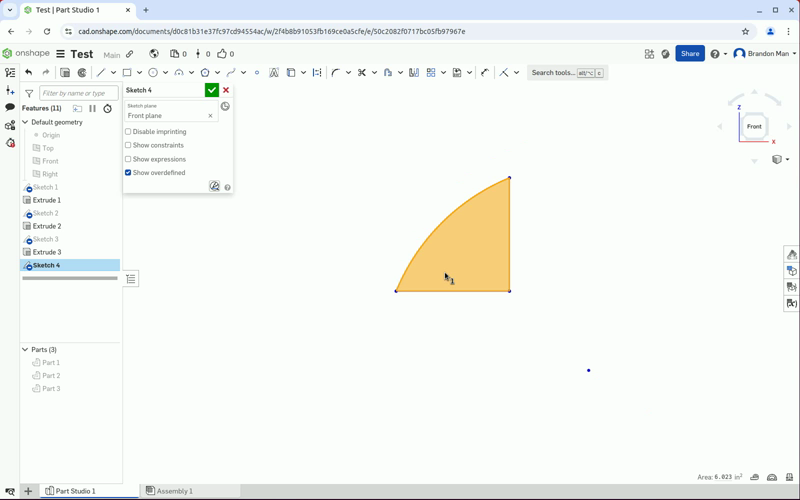
scroll(-6)
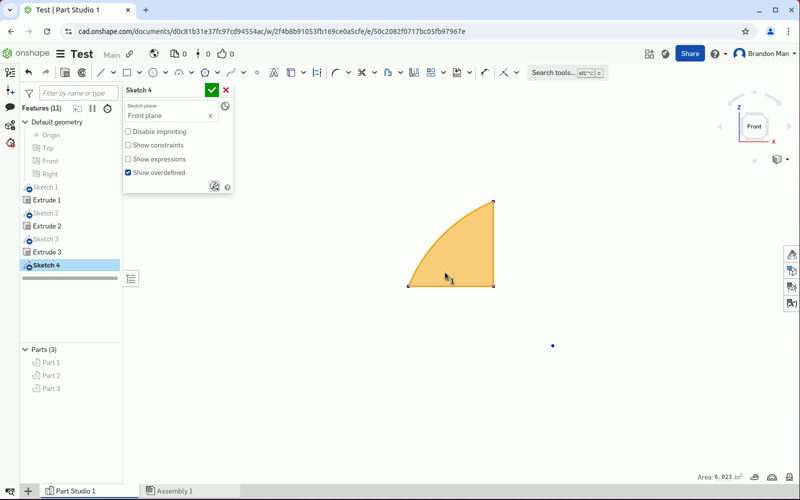
scroll(-6)
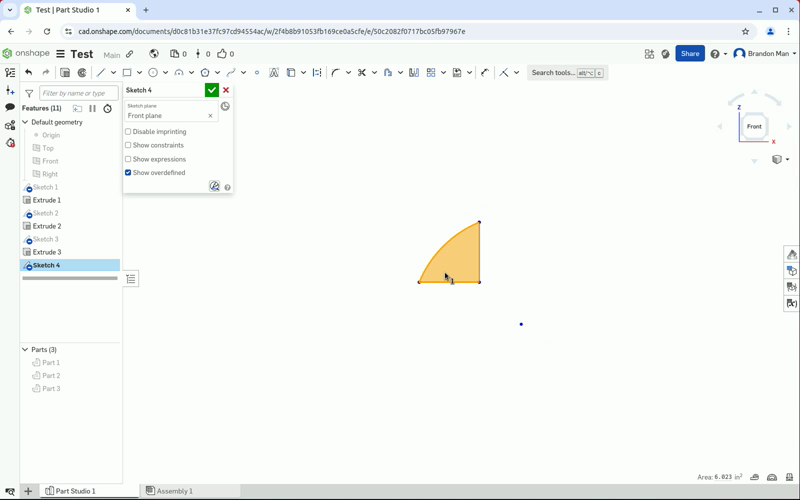
scroll(-6)
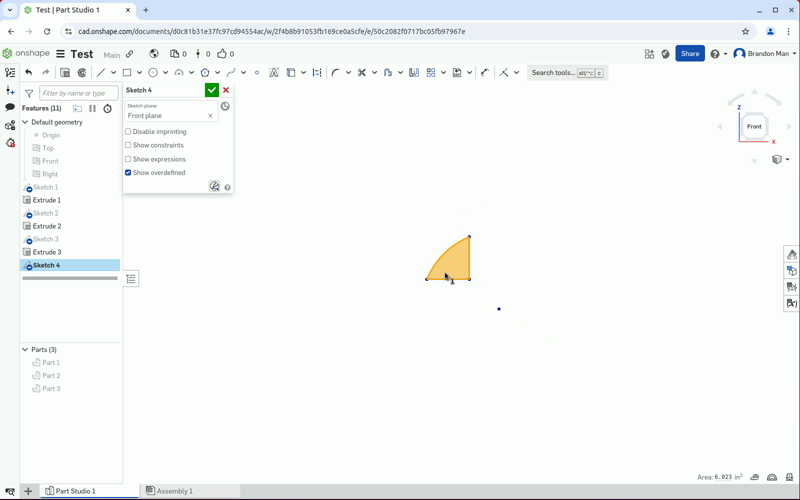
scroll(-6)
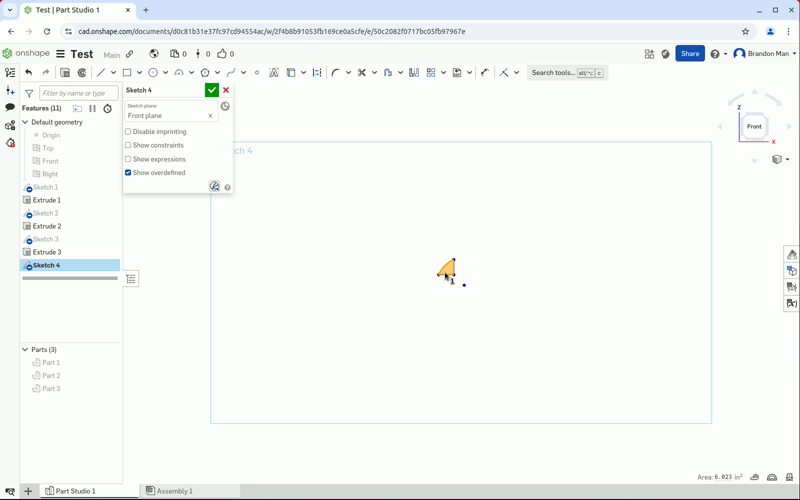
mouse_move(73, 352)
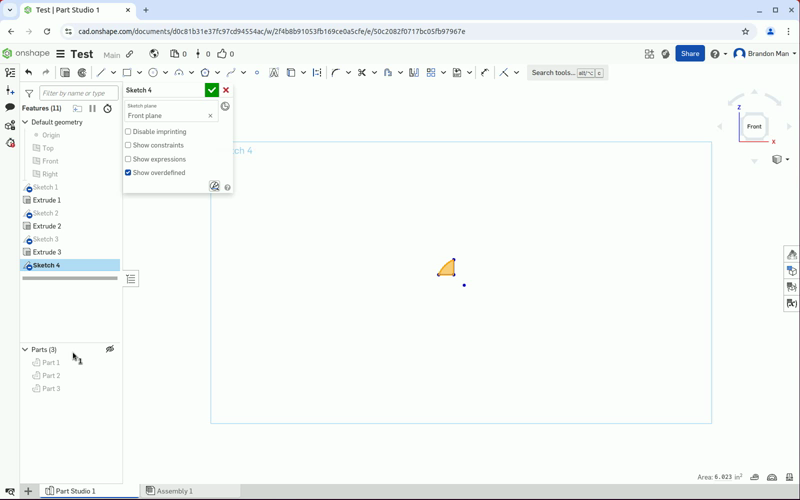
key(shift+y)
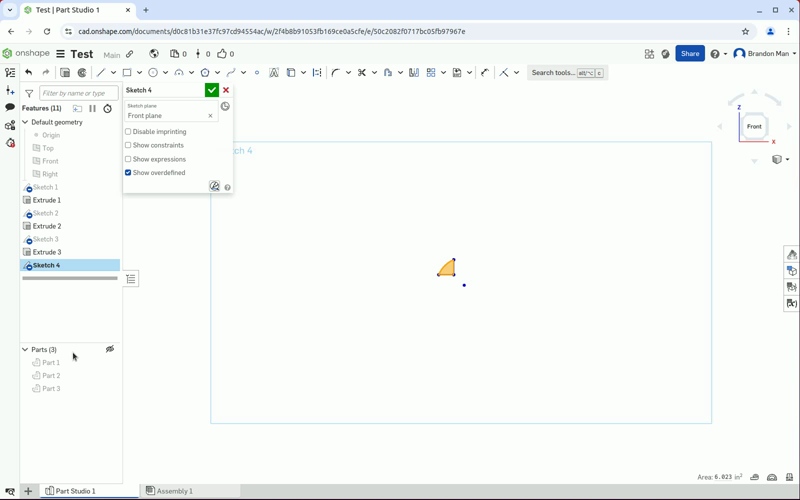
key(shift+e)
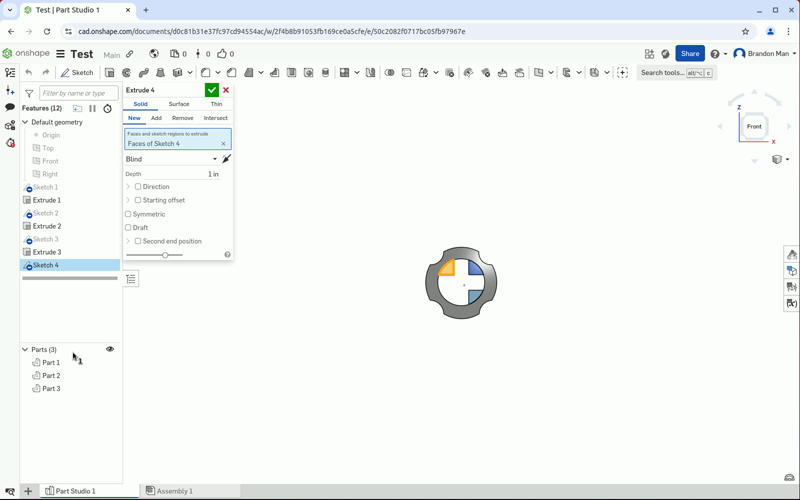
mouse_move(143, 106)
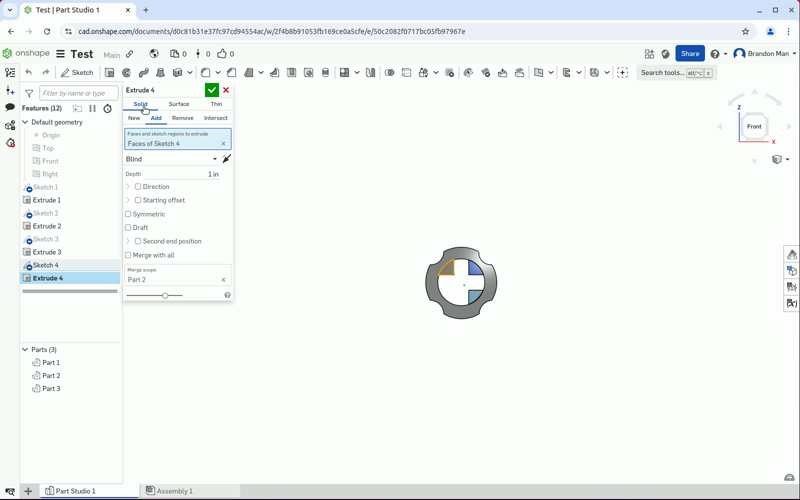
click(143, 106)
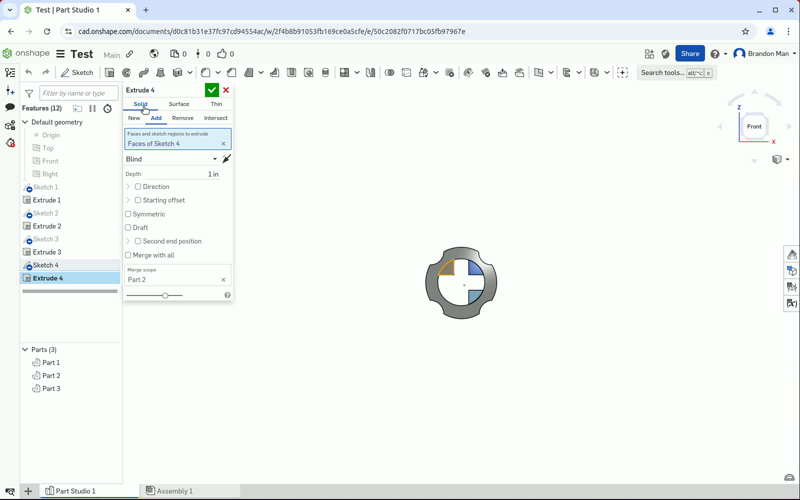
mouse_move(137, 120)
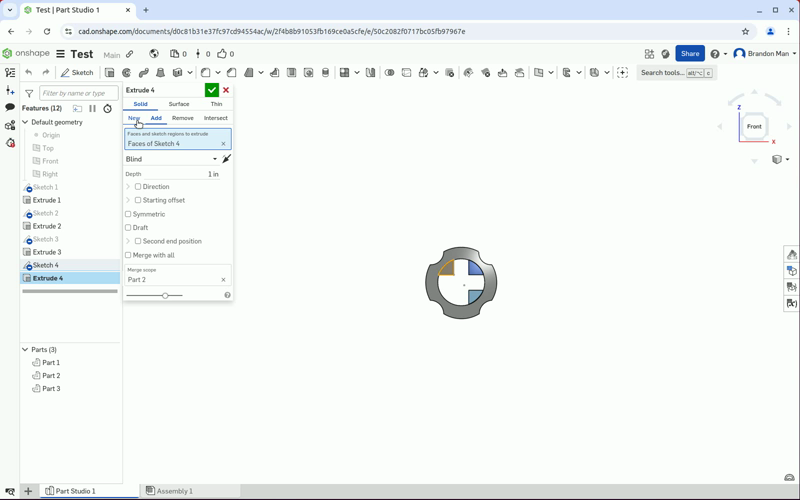
click(137, 120)
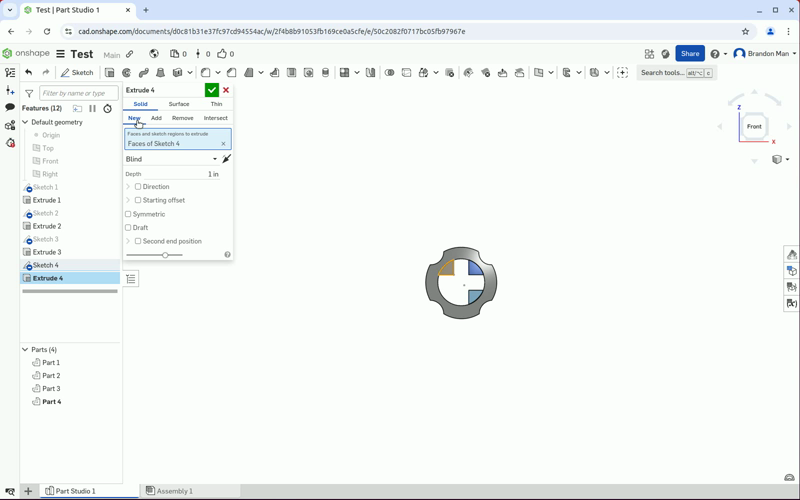
key(tab, 4)
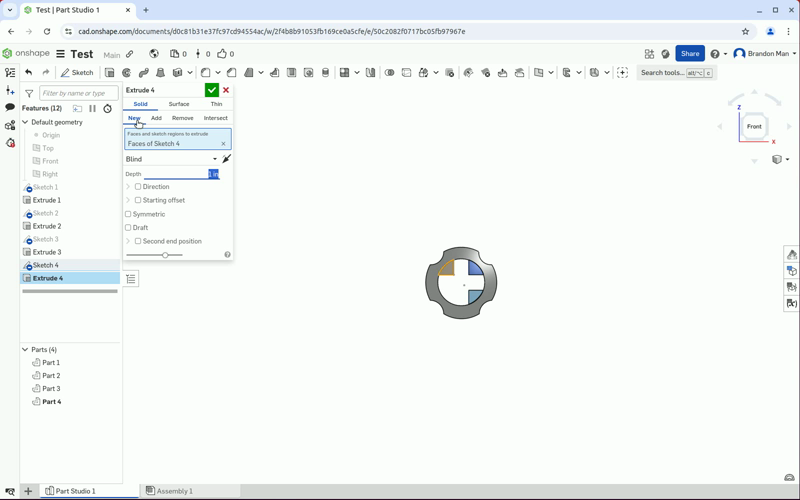
text(46.216)
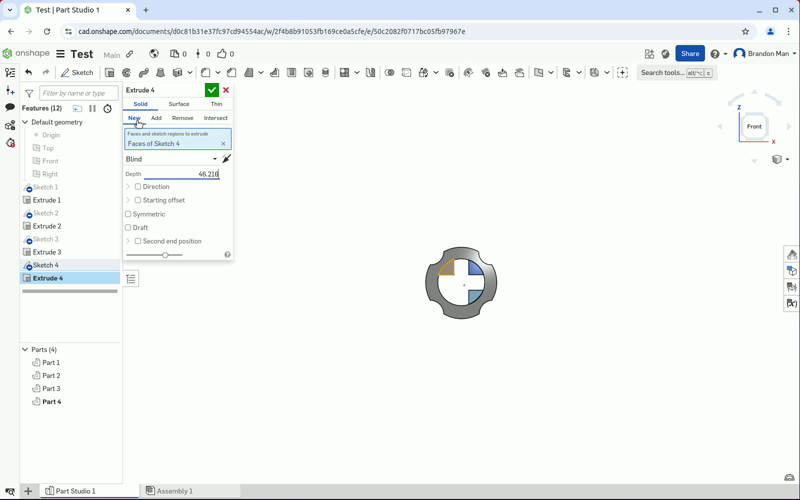
key(tab, 3)
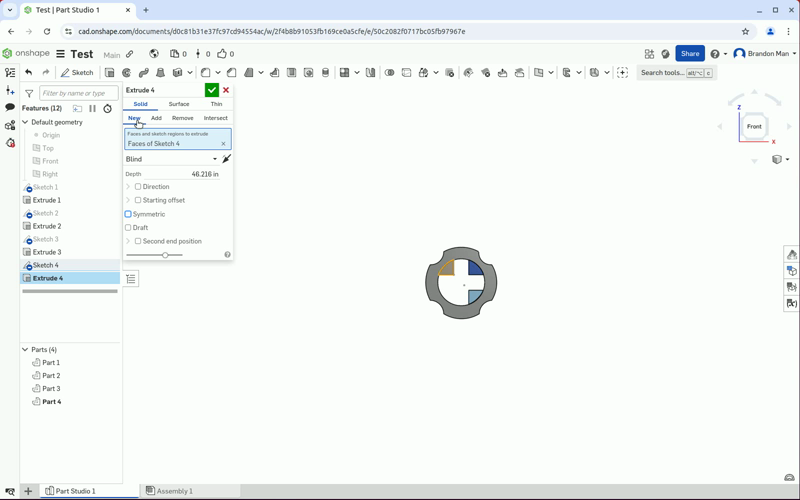
key(space)
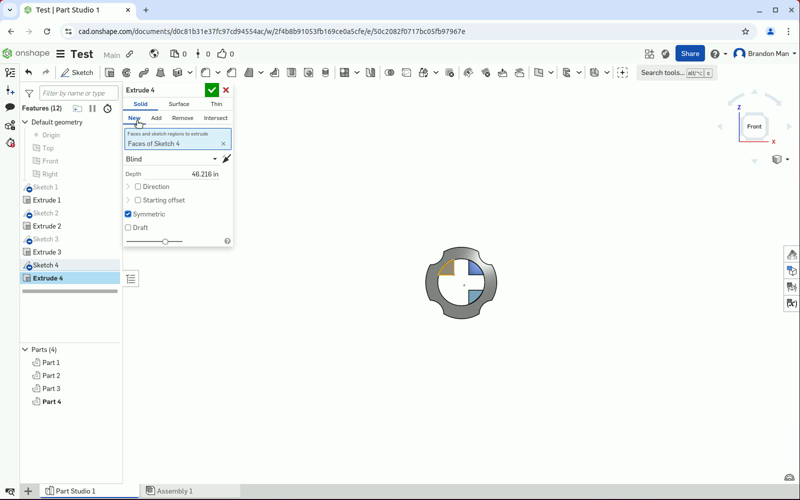
key(enter)
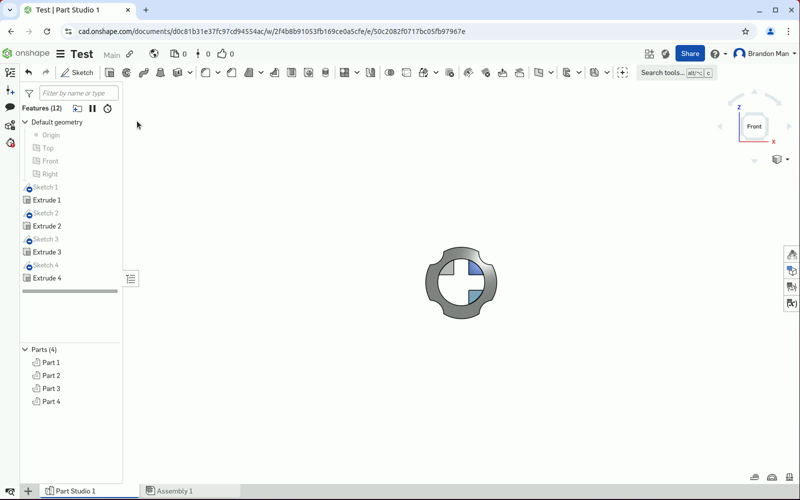
key(shift+h)
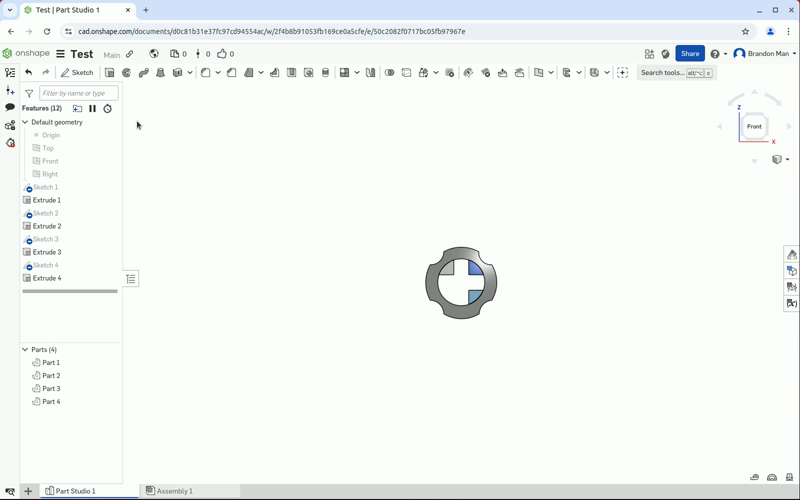
key(shift+h)
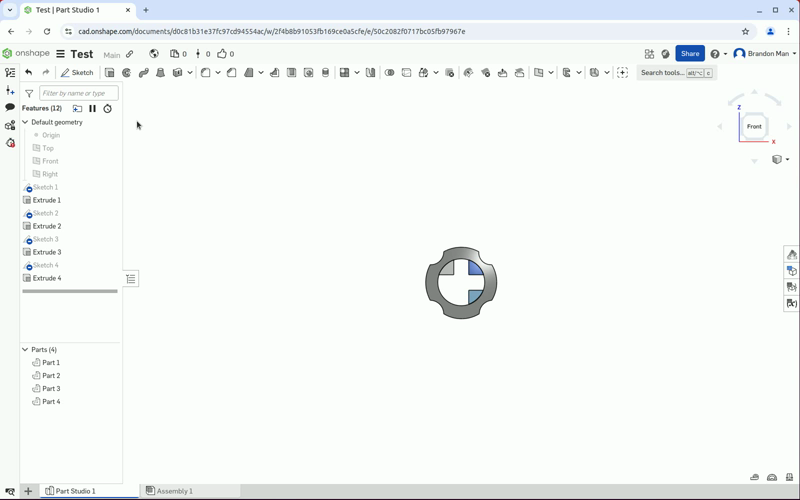
mouse_move(73, 189)
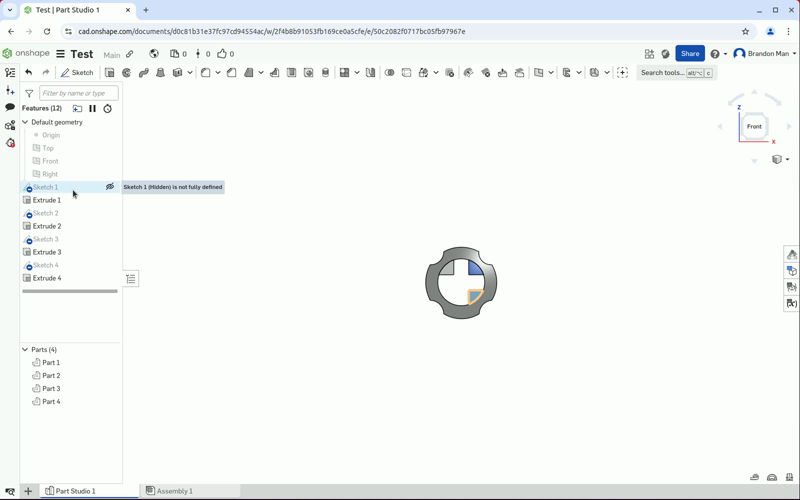
click(73, 189)
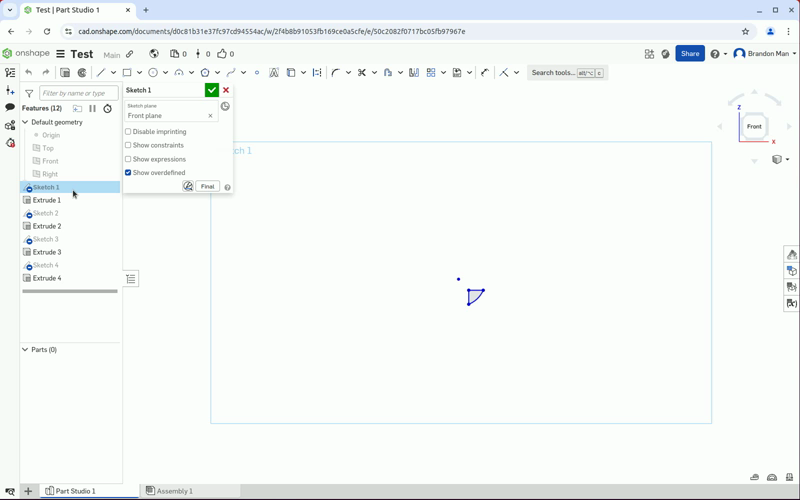
mouse_move(229, 92)
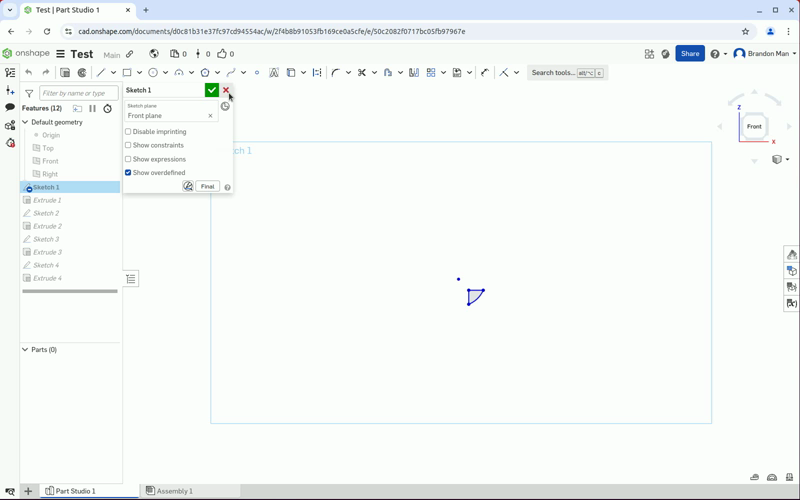
click(229, 92)
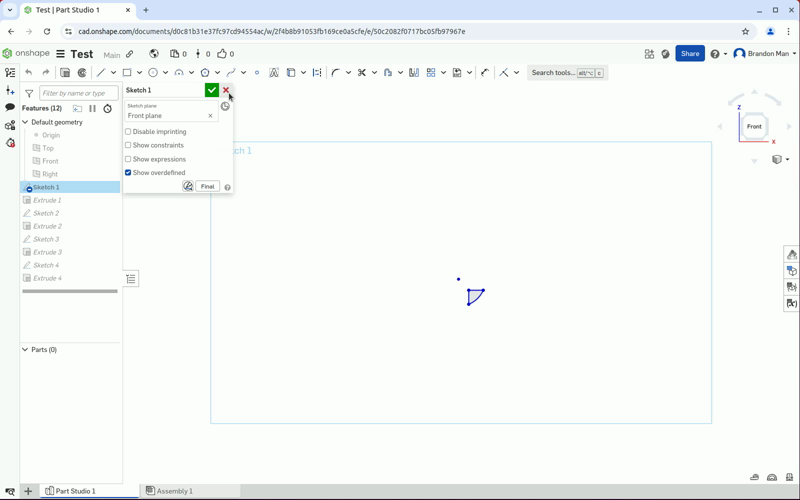
key(shift+s)
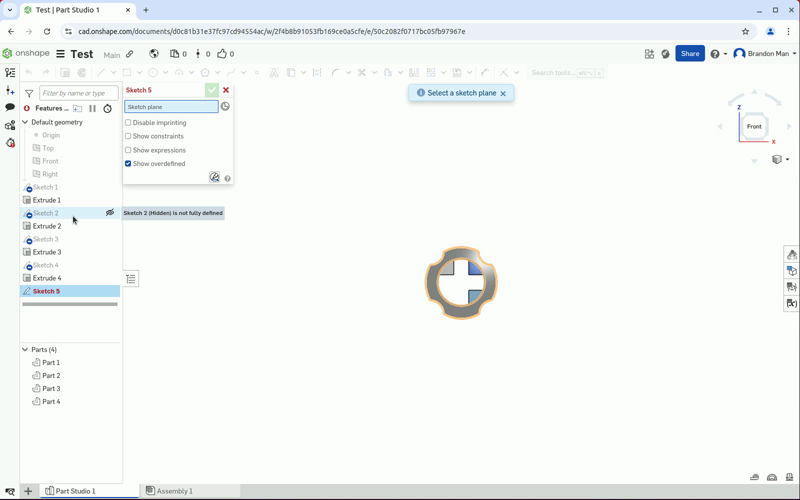
scroll(3)
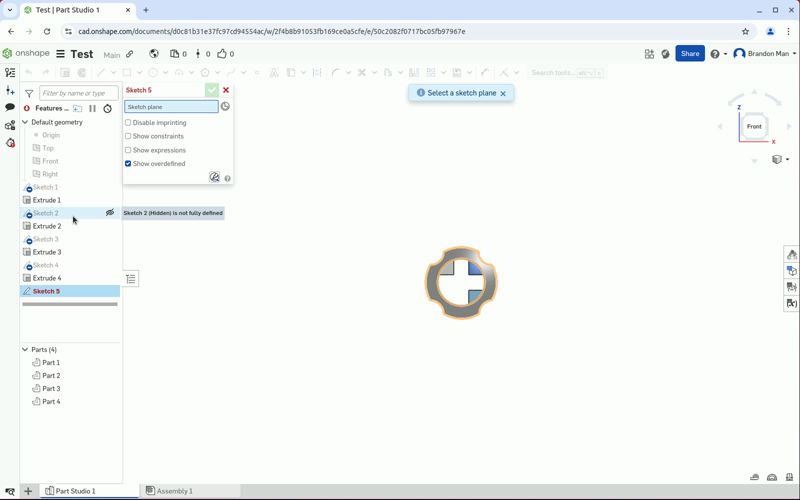
mouse_move(73, 163)
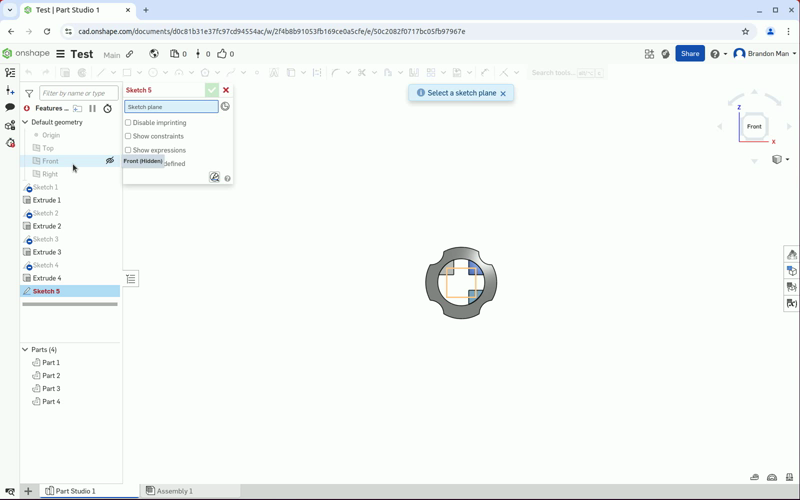
click(73, 163)
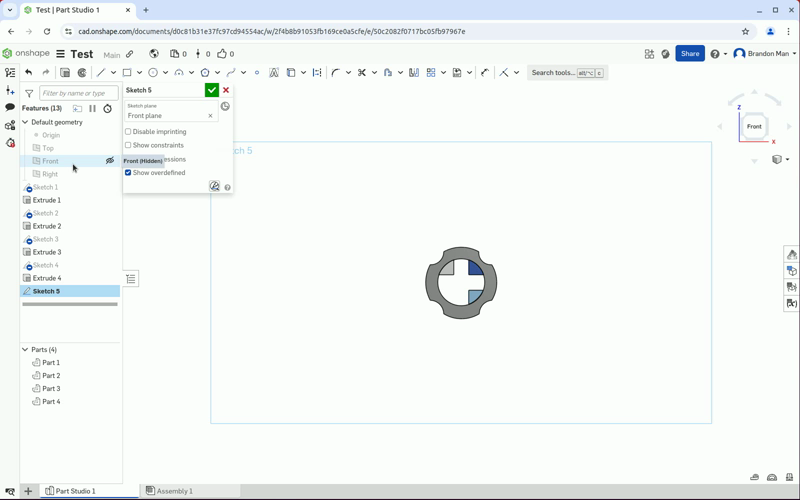
mouse_move(73, 352)
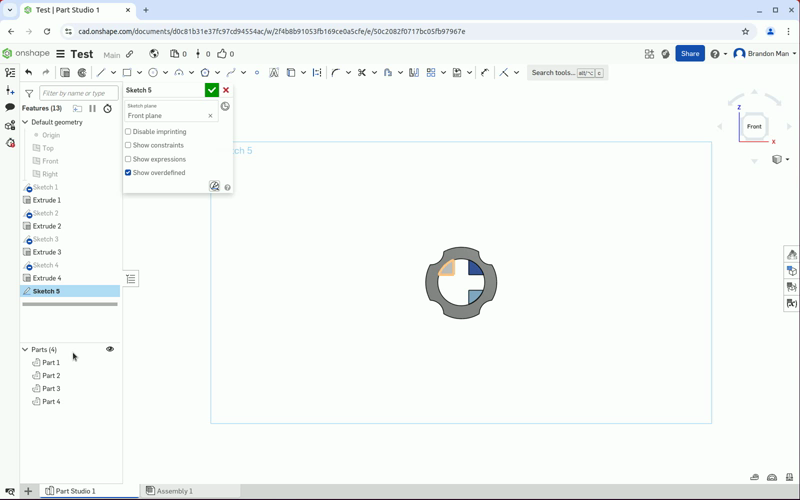
key(y)
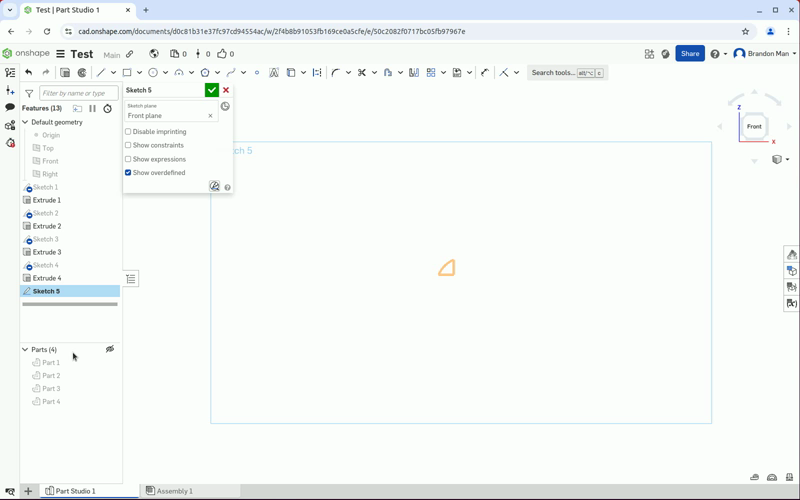
key(a)
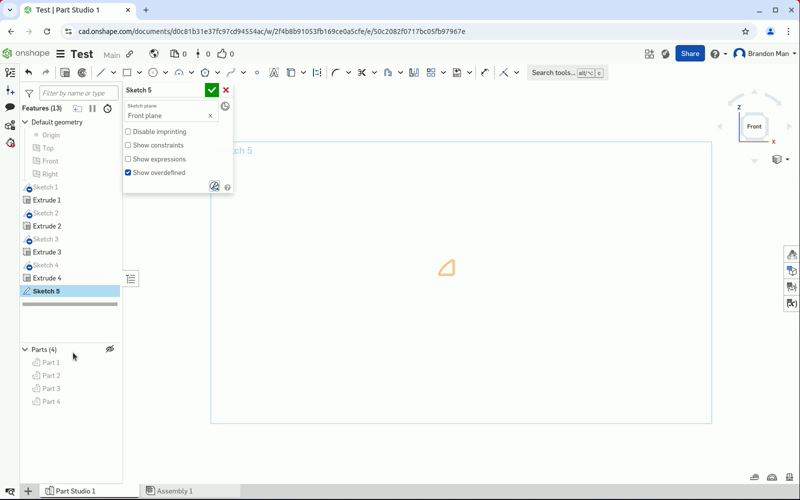
key_down(shift)
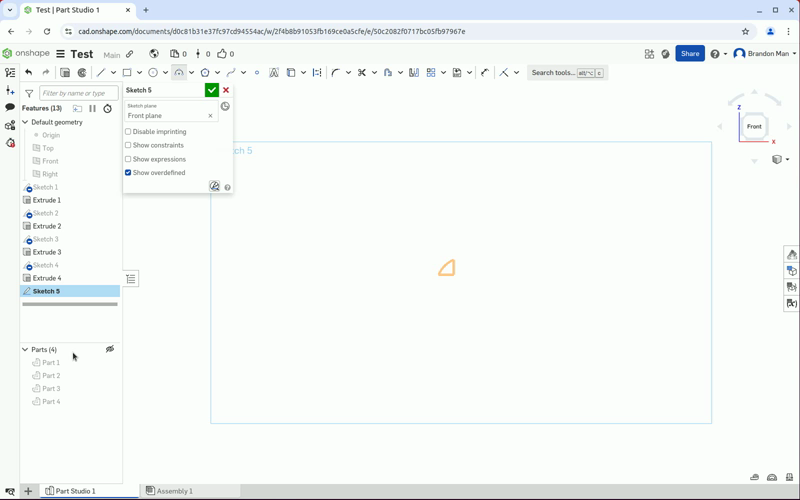
mouse_move(438, 291)
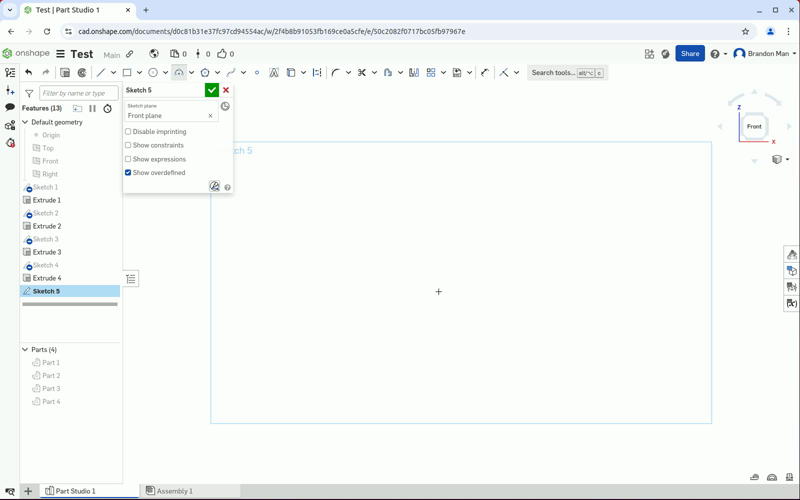
click(438, 291)
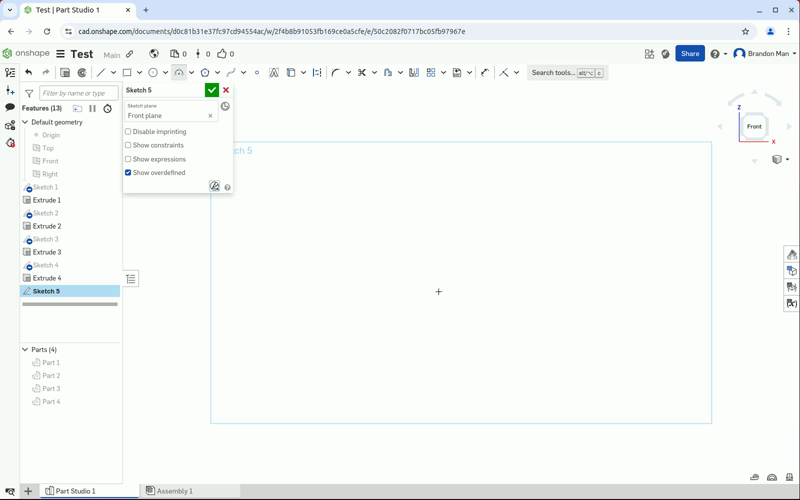
key_up(shift)
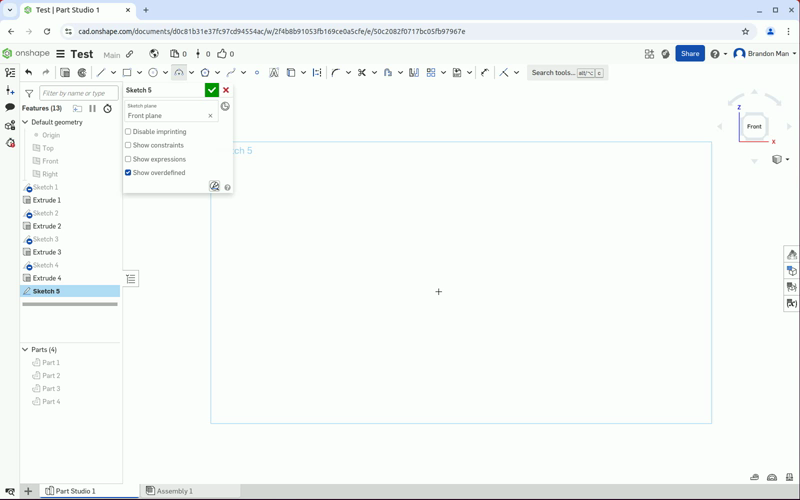
key_down(shift)
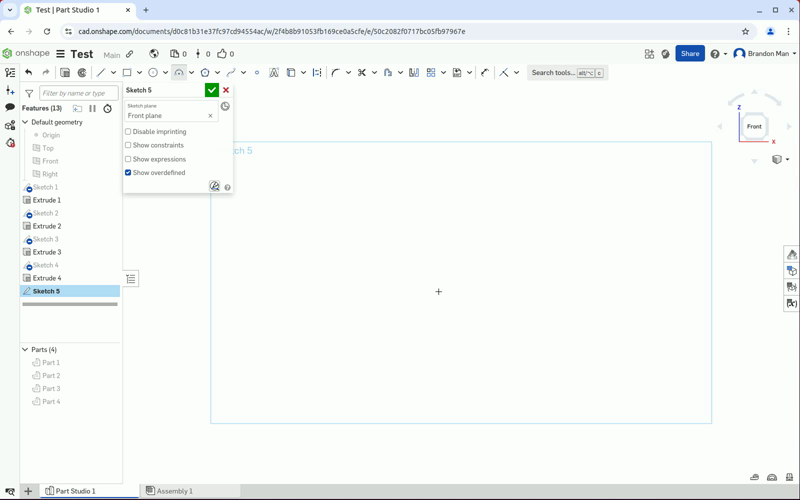
mouse_move(452, 304)
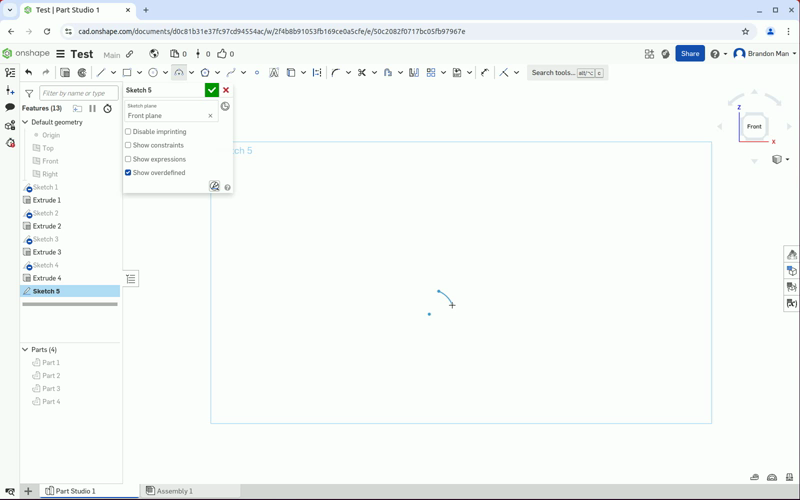
click(452, 304)
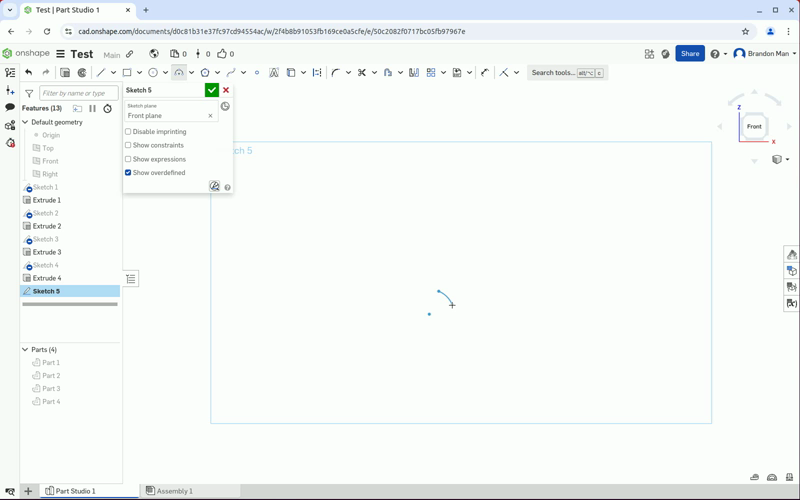
mouse_move(444, 299)
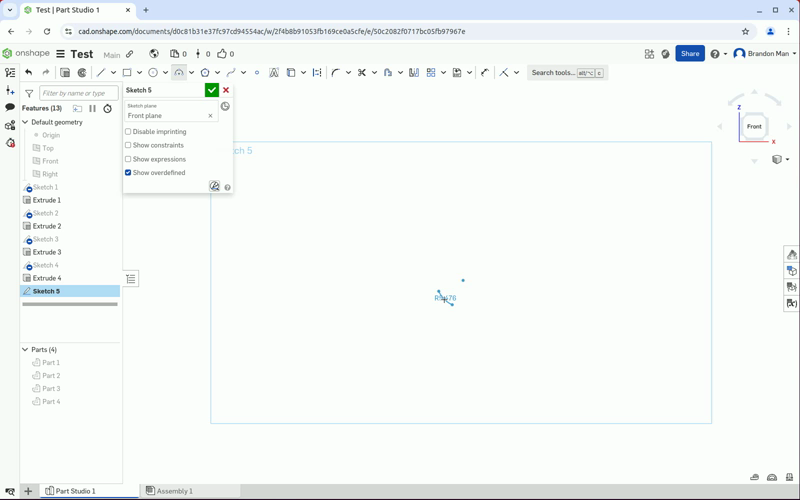
click(444, 299)
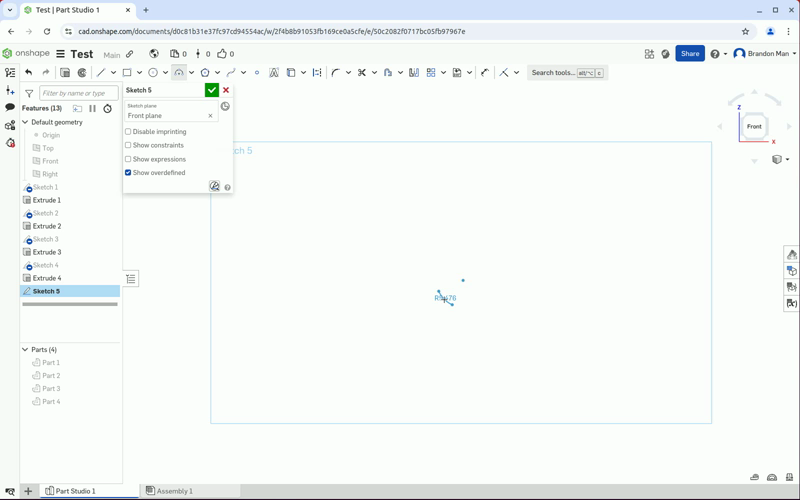
key_up(shift)
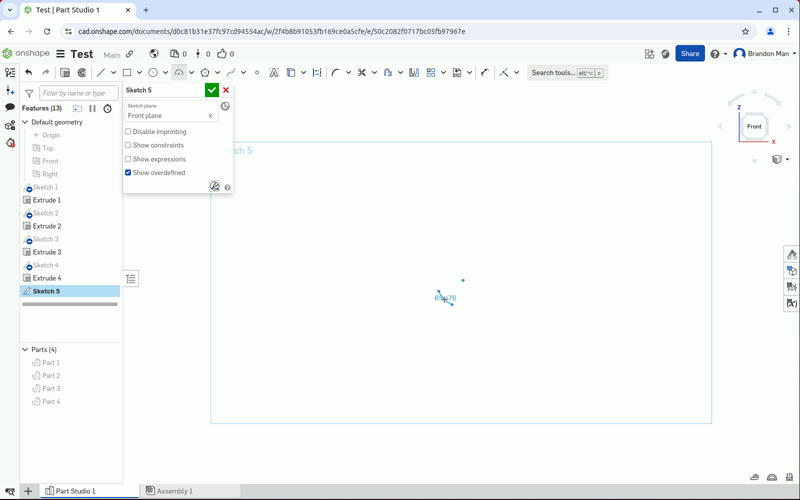
key(esc)
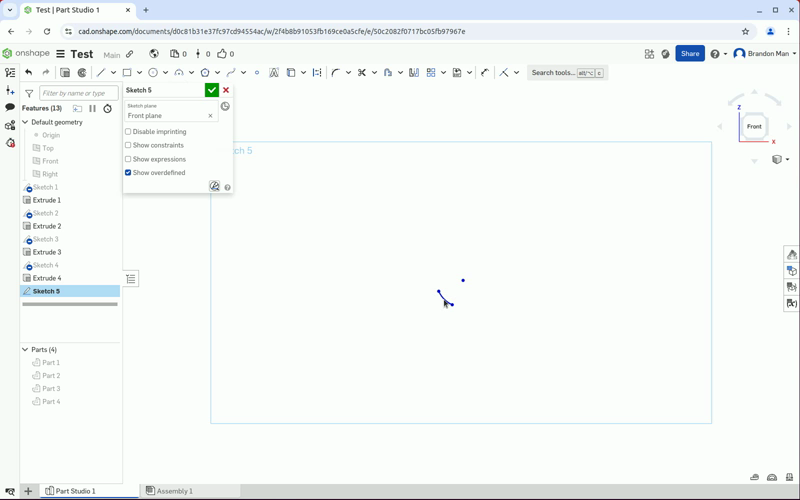
key(l)
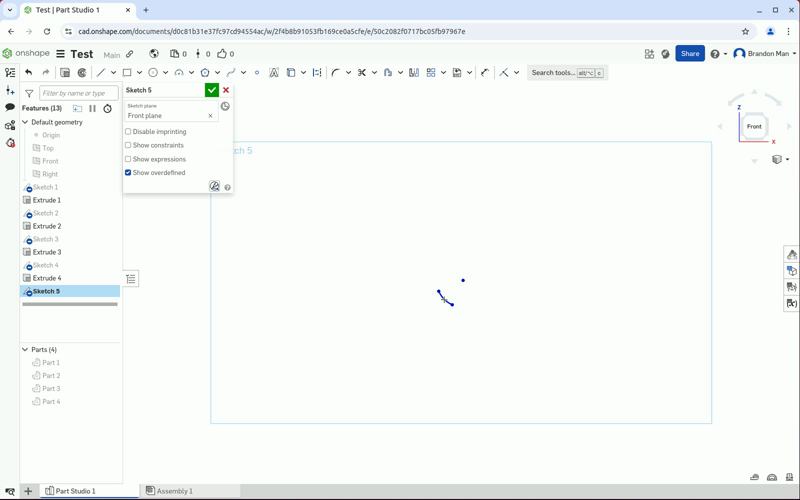
mouse_move(452, 304)
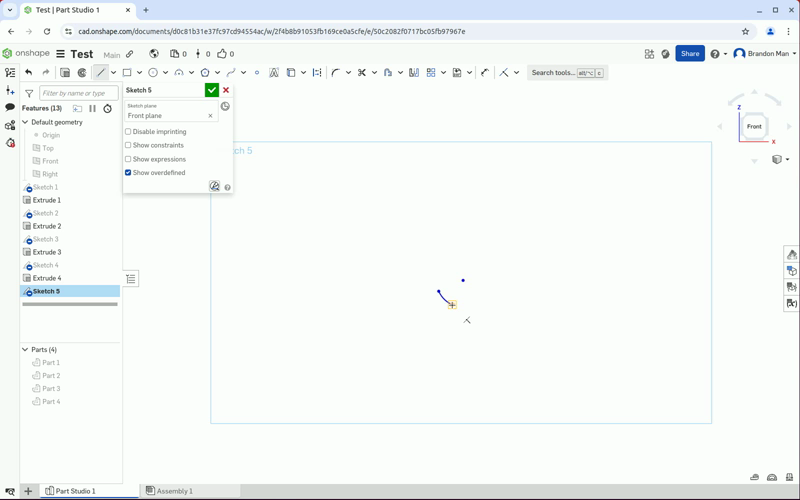
click(452, 304)
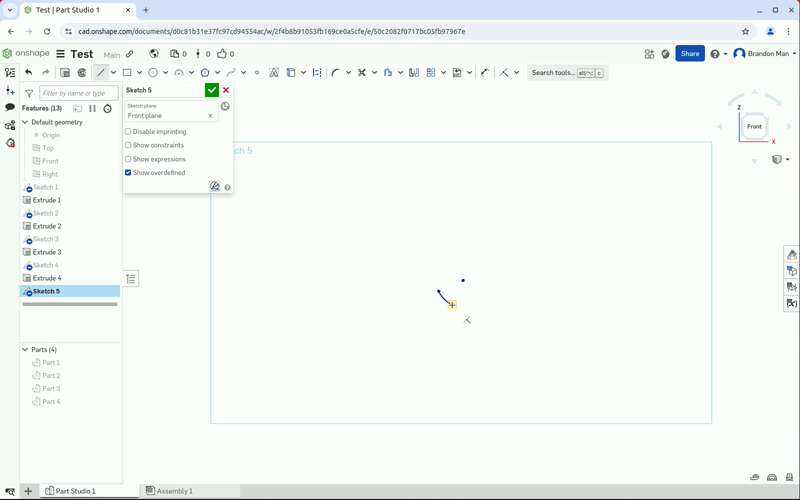
key_down(shift)
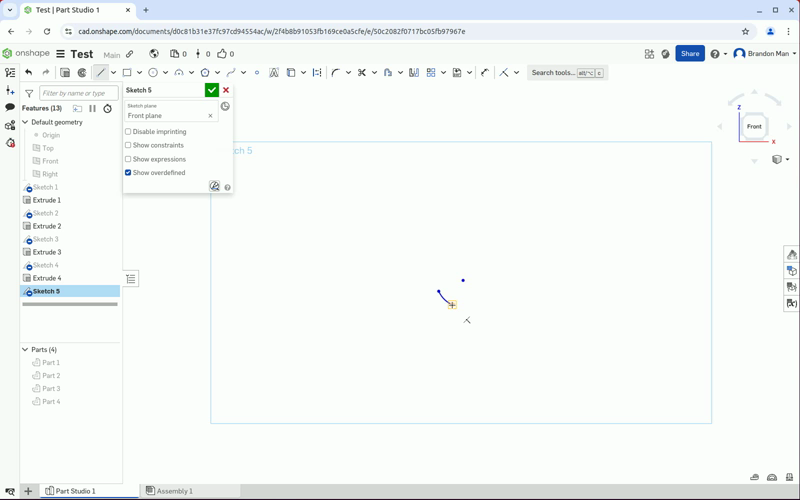
mouse_move(482, 304)
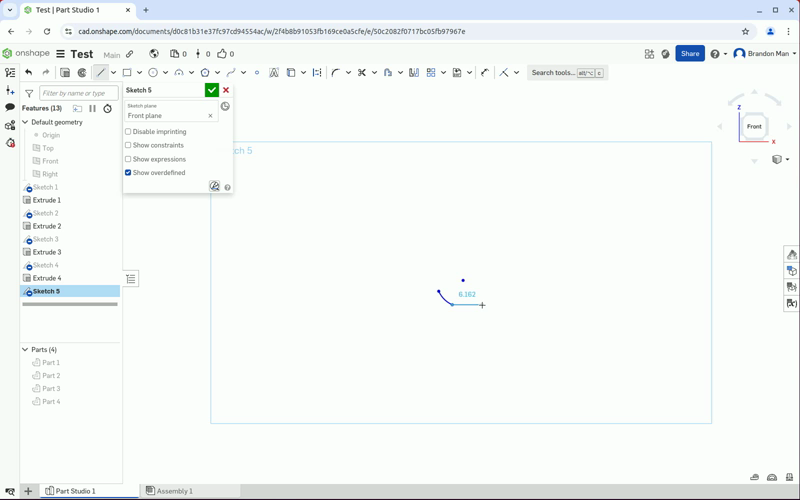
mouse_move(452, 291)
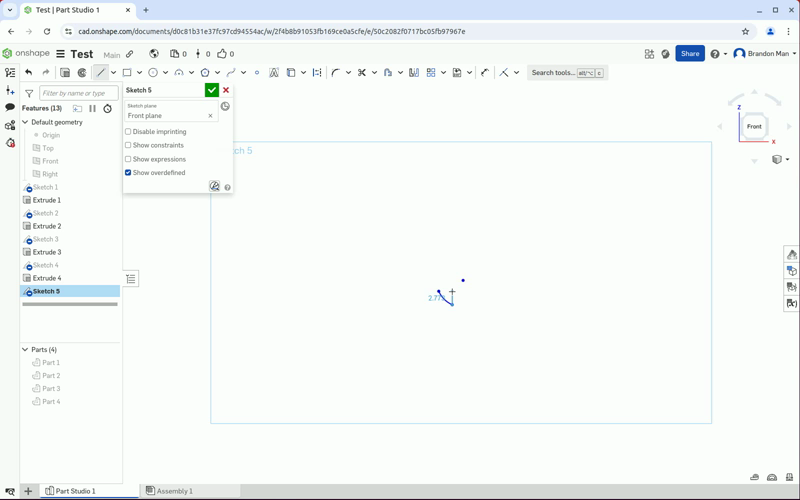
click(452, 291)
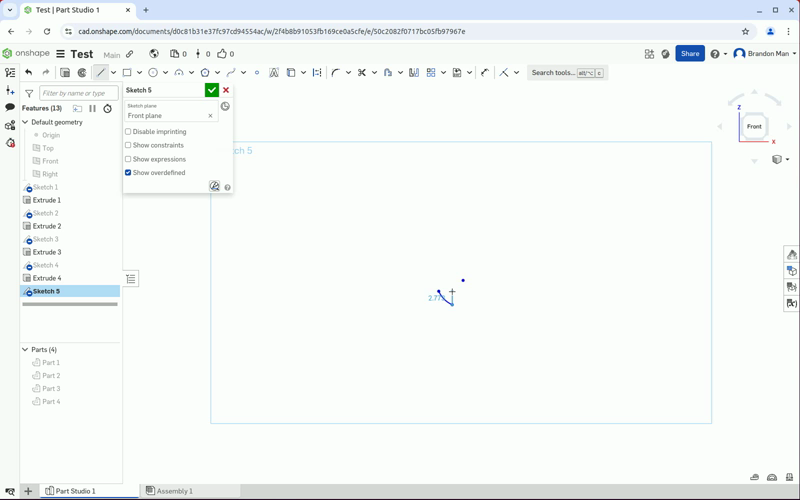
key_up(shift)
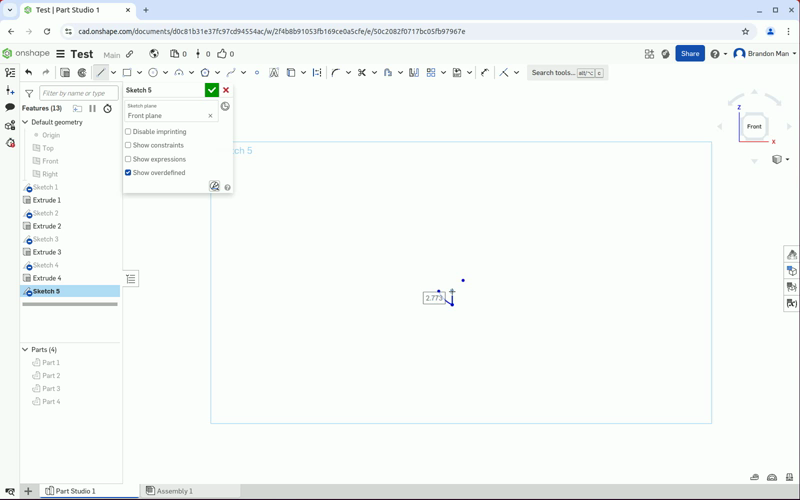
mouse_move(482, 291)
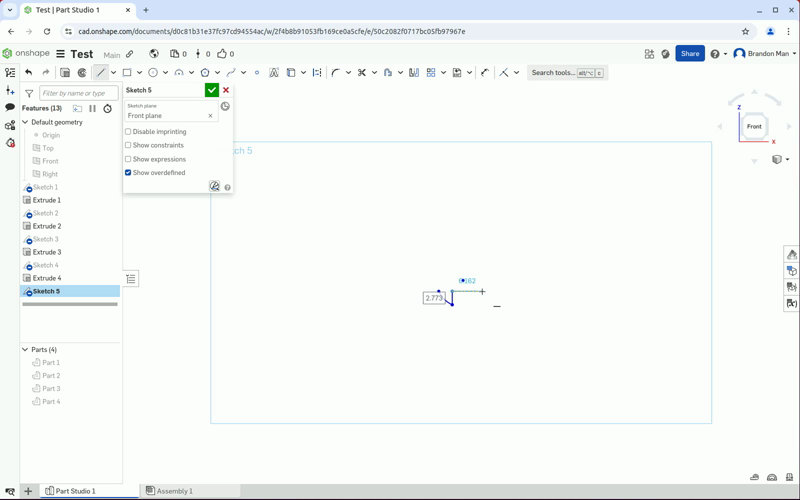
key_down(shift)
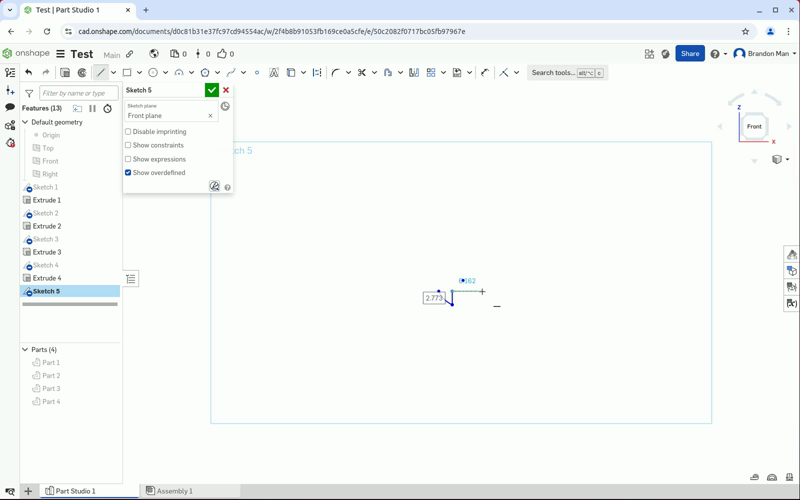
mouse_move(438, 291)
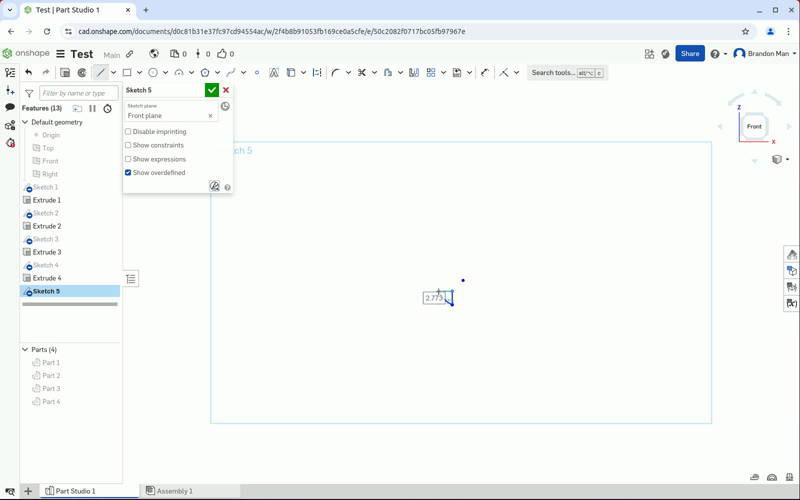
key_up(shift)
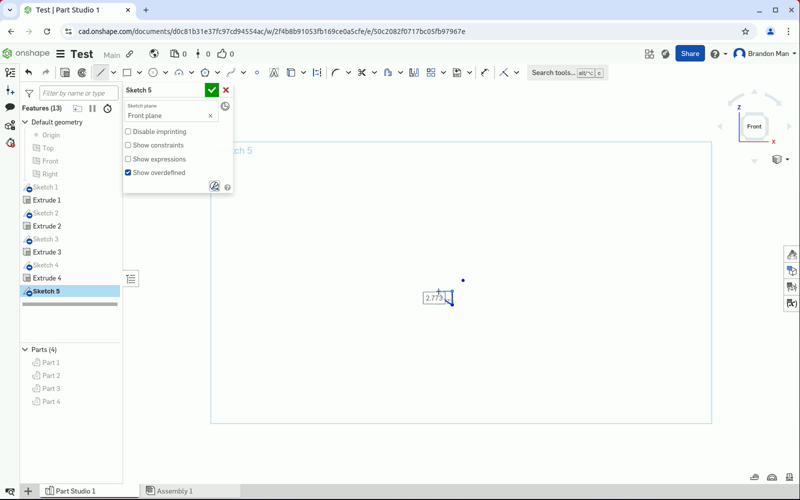
click(438, 291)
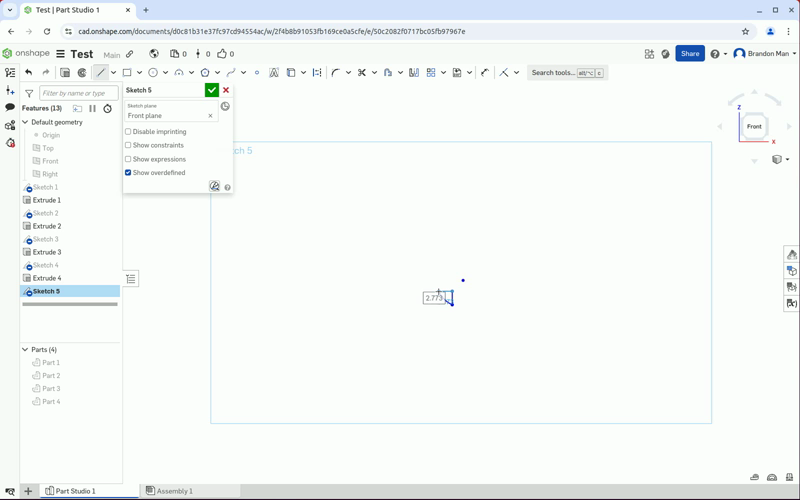
key(esc)
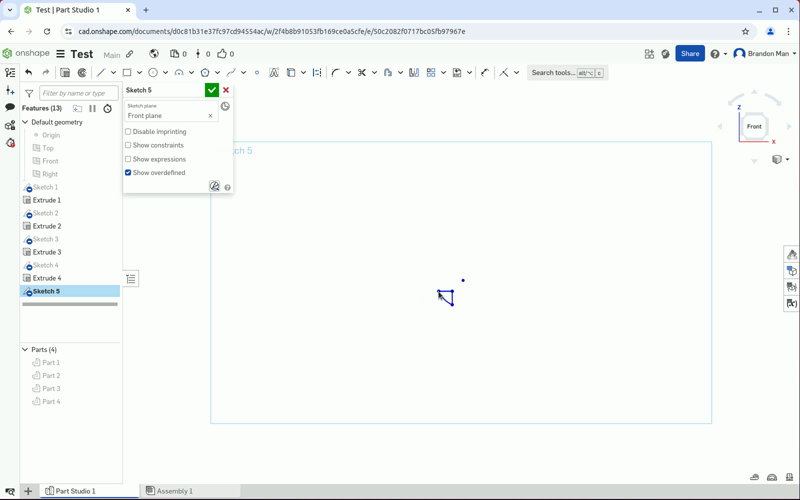
mouse_move(451, 297)
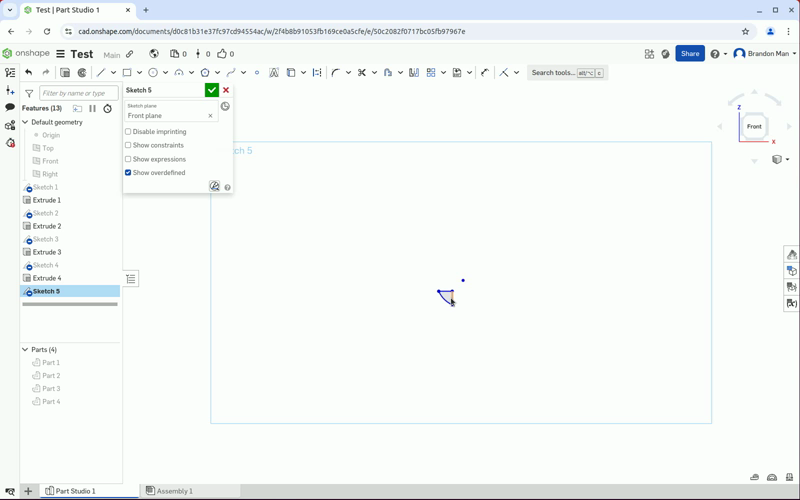
scroll(6)
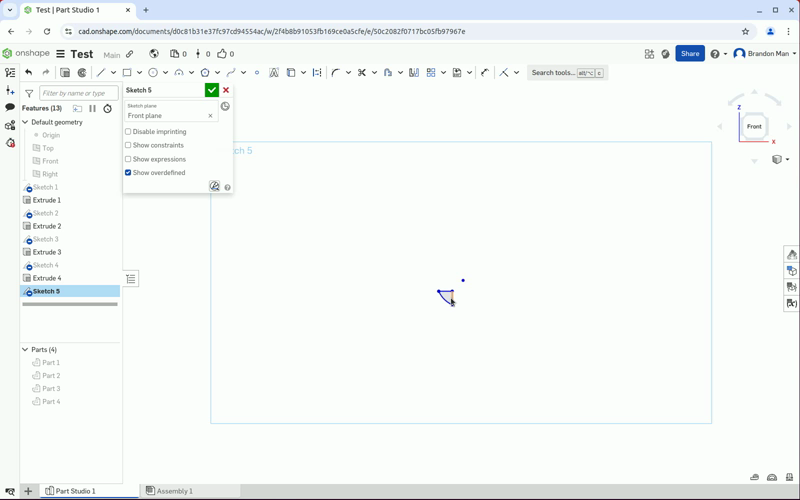
scroll(6)
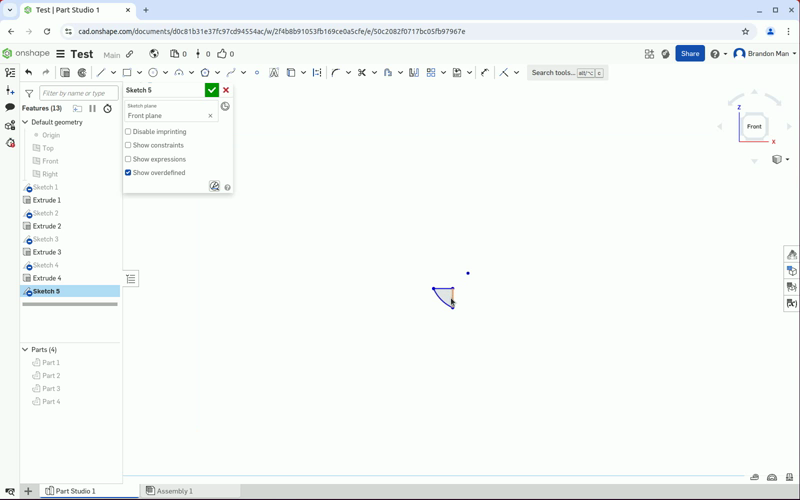
scroll(6)
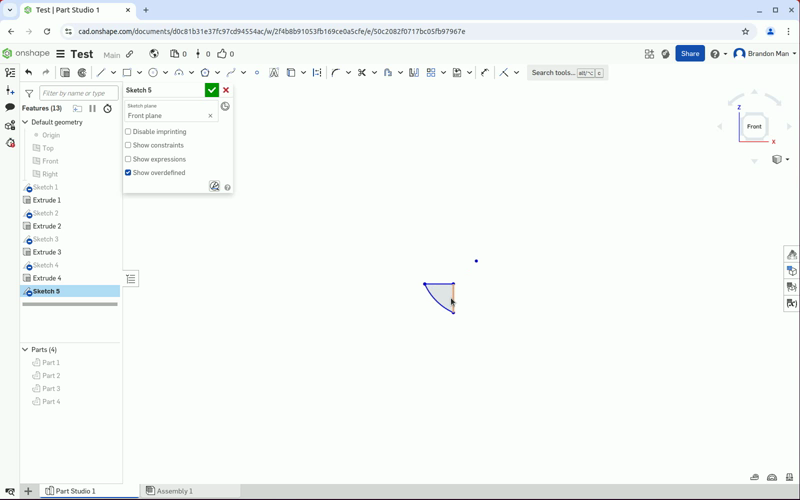
scroll(6)
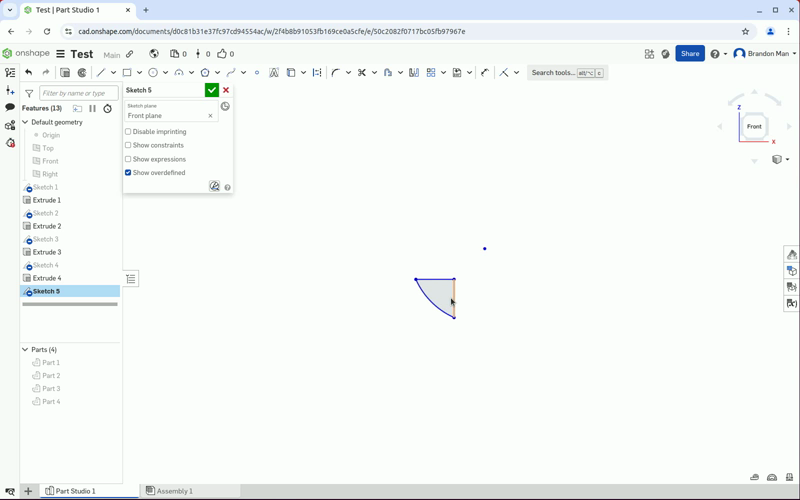
scroll(6)
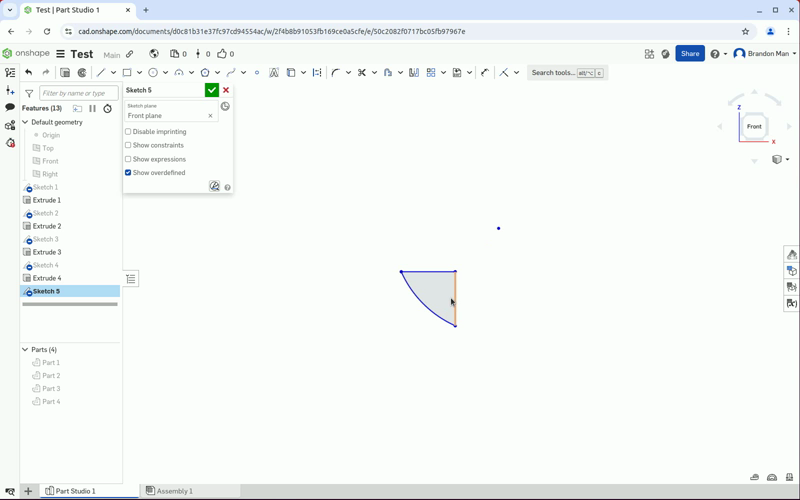
scroll(6)
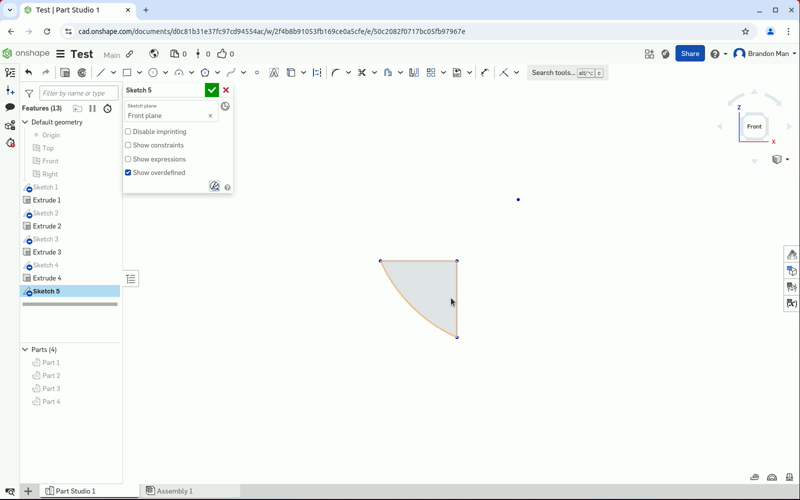
scroll(6)
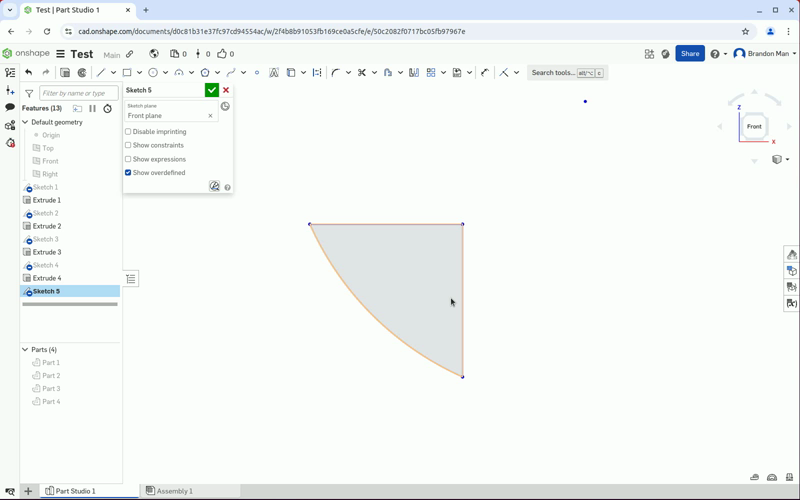
click(451, 297)
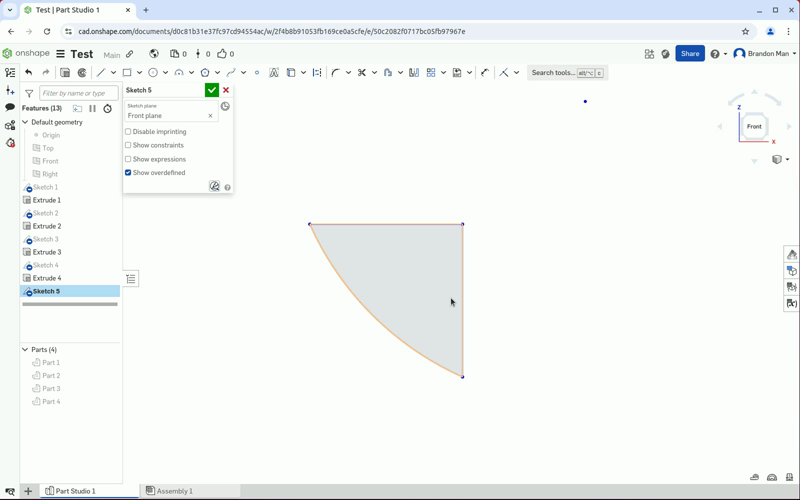
scroll(-6)
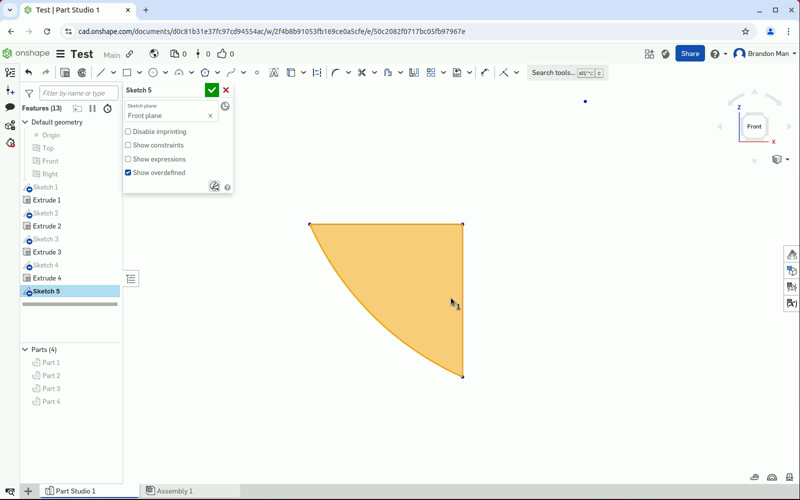
scroll(-6)
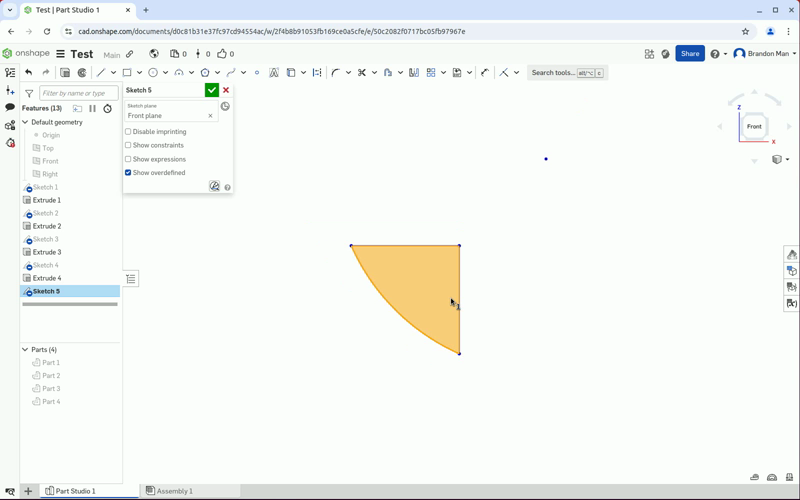
scroll(-6)
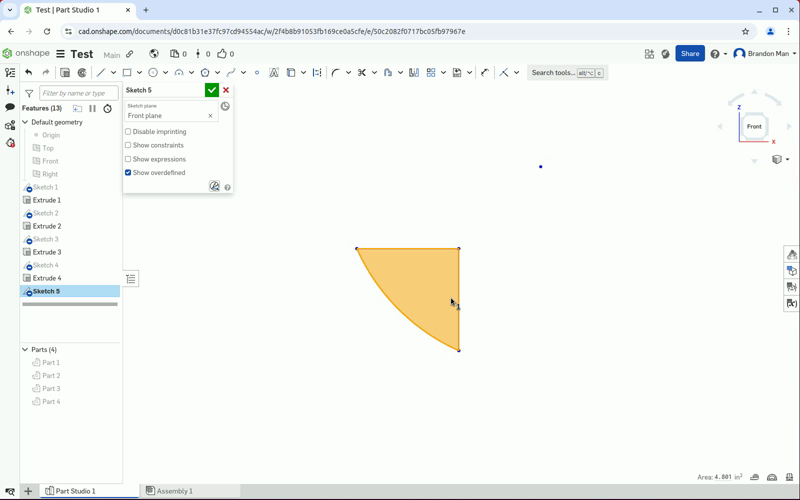
scroll(-6)
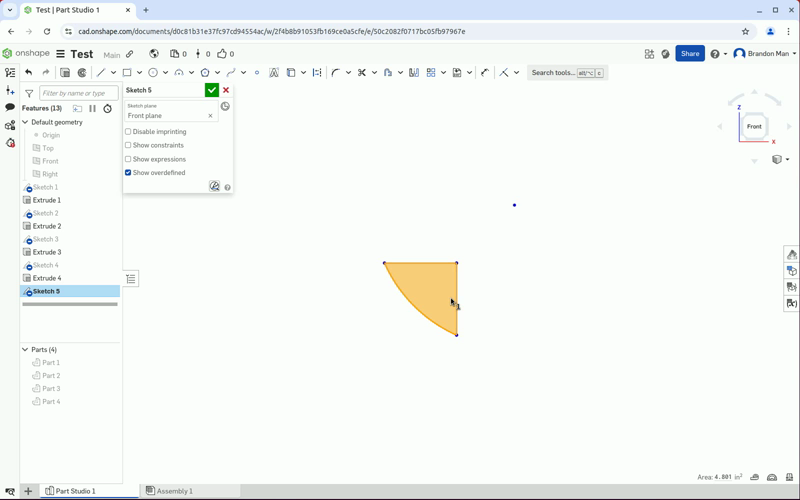
scroll(-6)
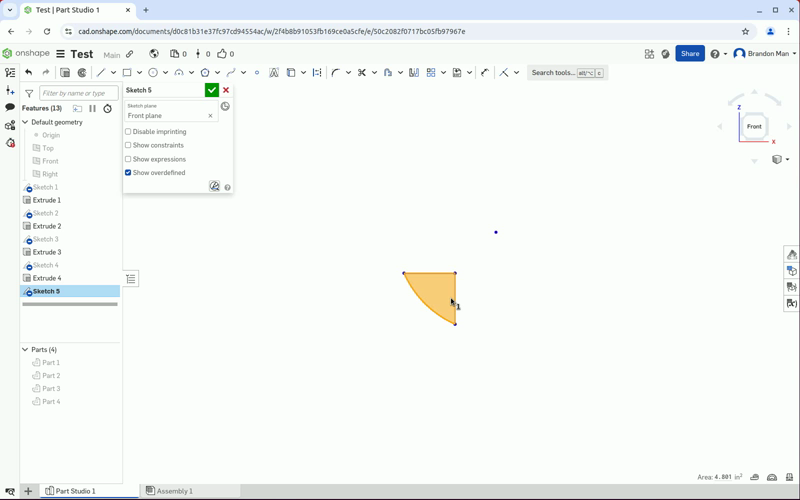
scroll(-6)
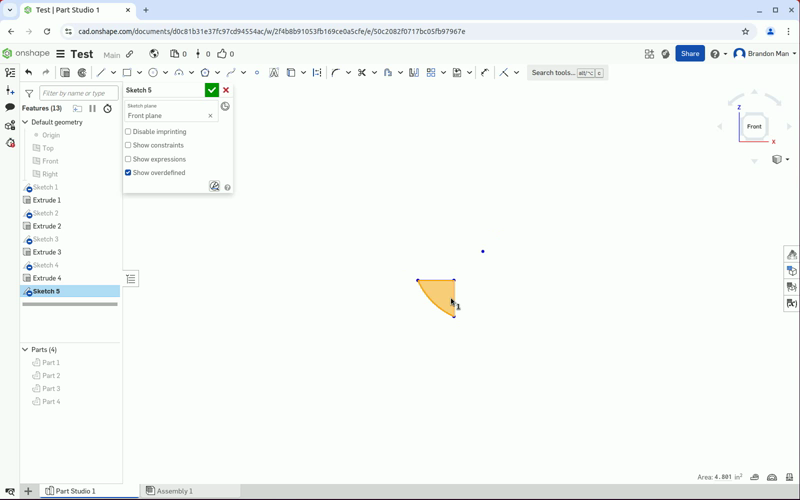
scroll(-6)
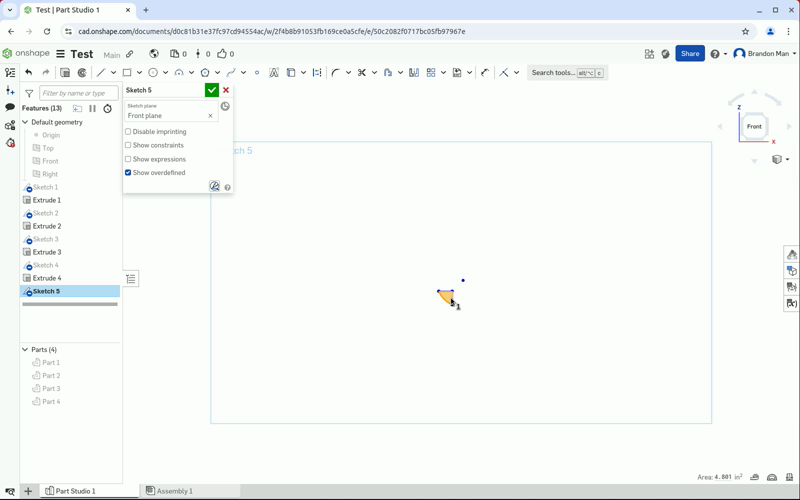
mouse_move(73, 352)
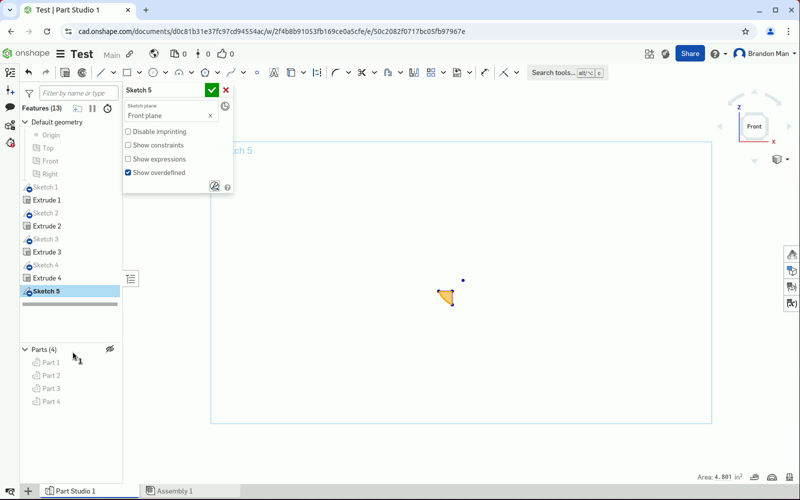
key(shift+y)
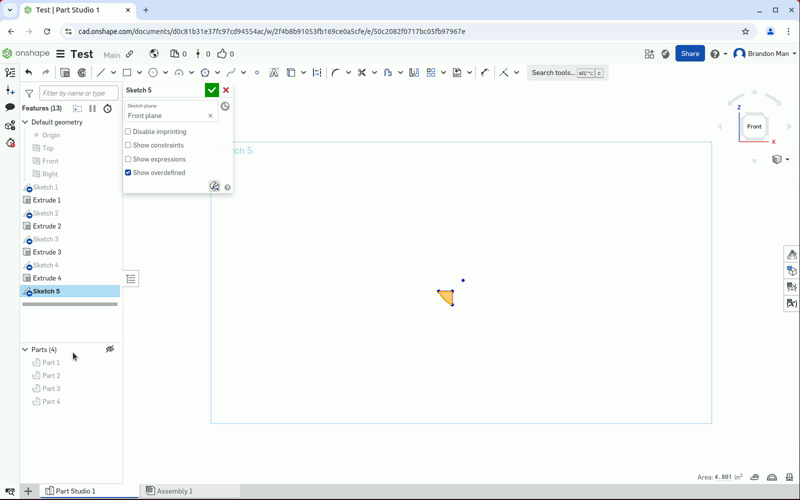
key(shift+e)
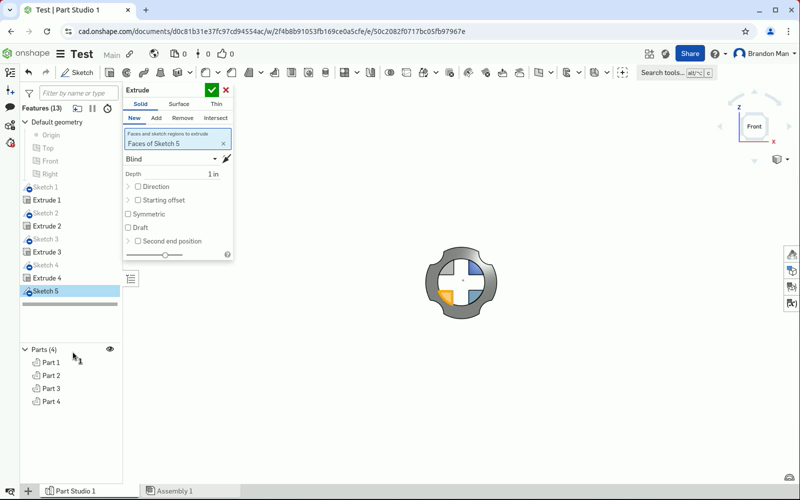
mouse_move(143, 106)
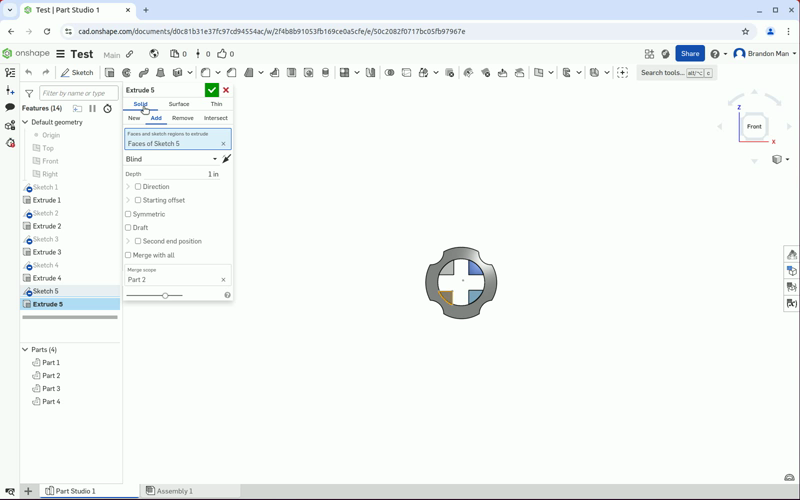
click(143, 106)
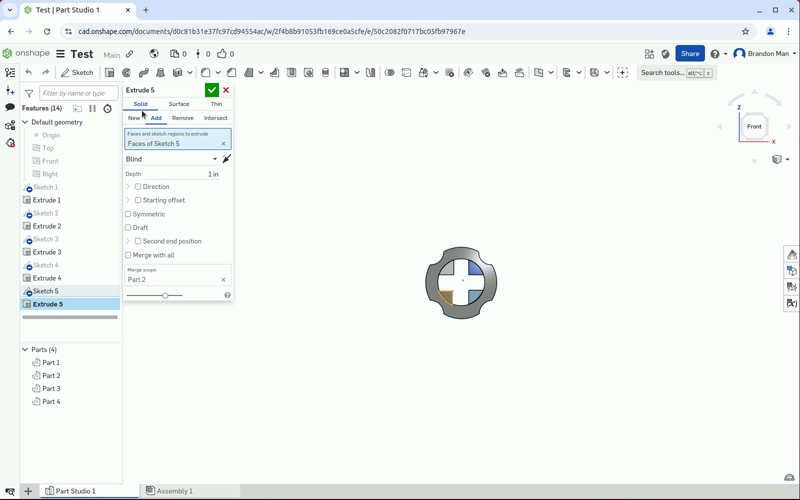
mouse_move(137, 120)
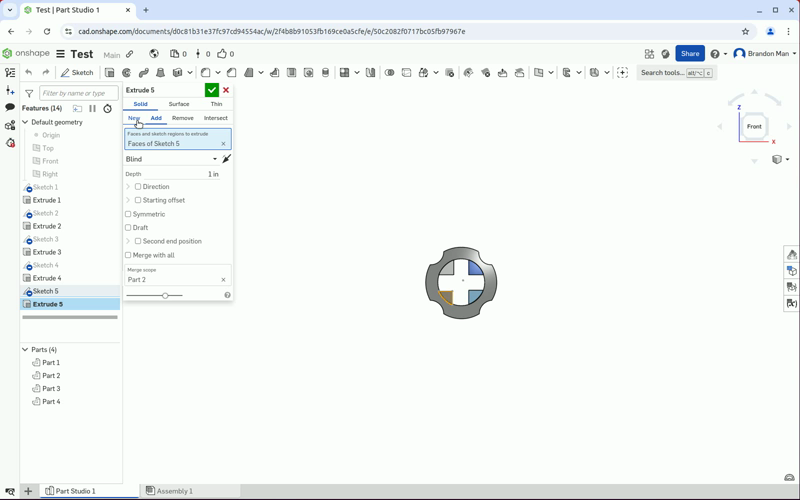
click(137, 120)
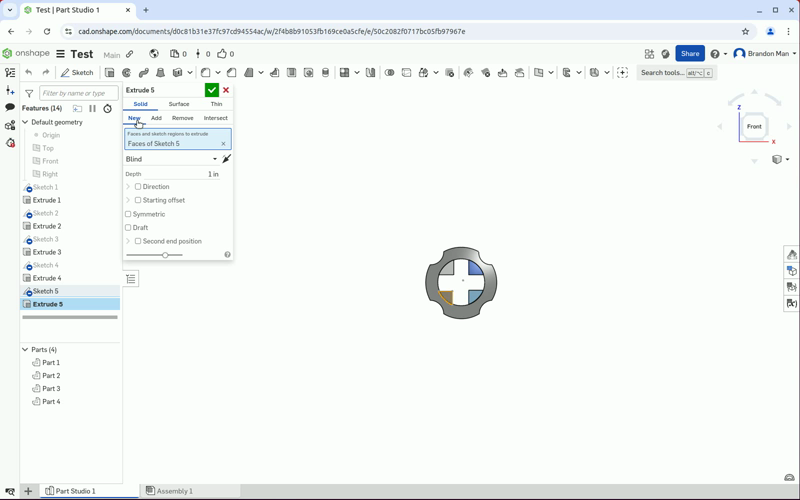
key(tab, 4)
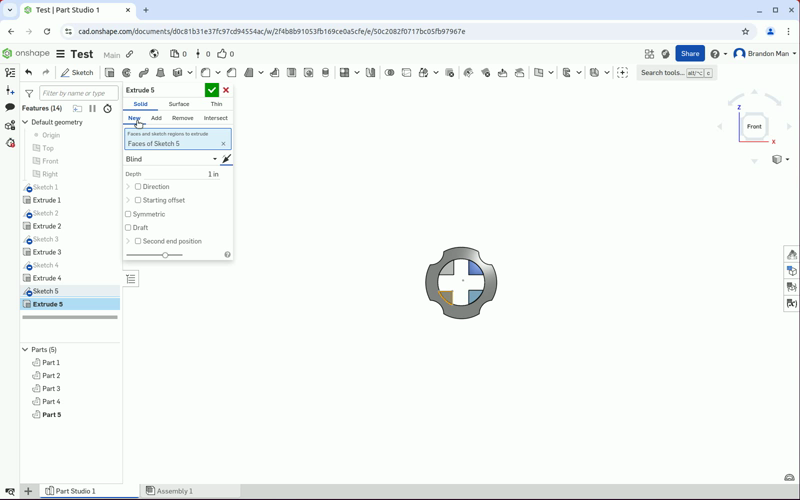
text(46.216)
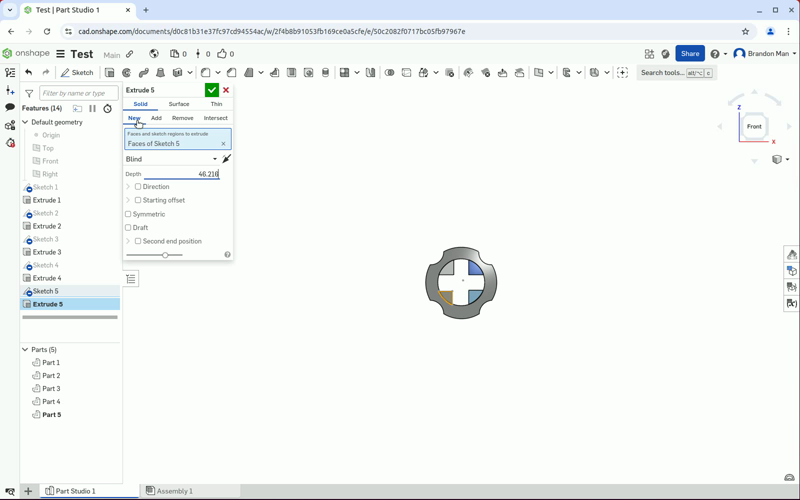
key(tab, 3)
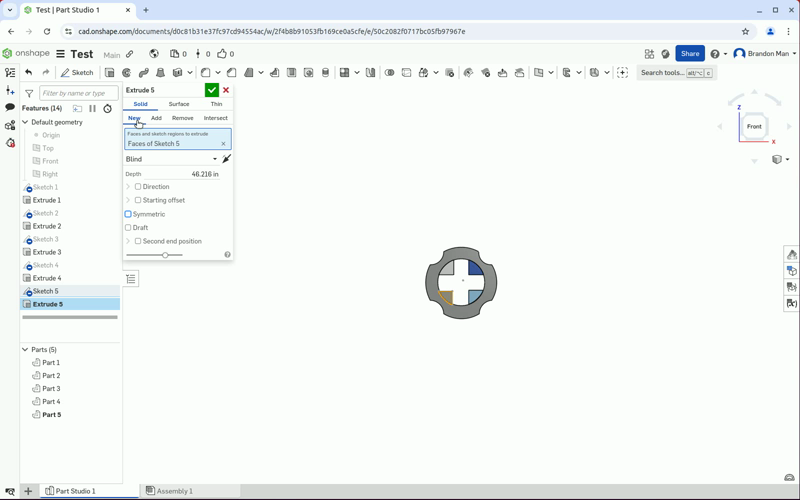
key(space)
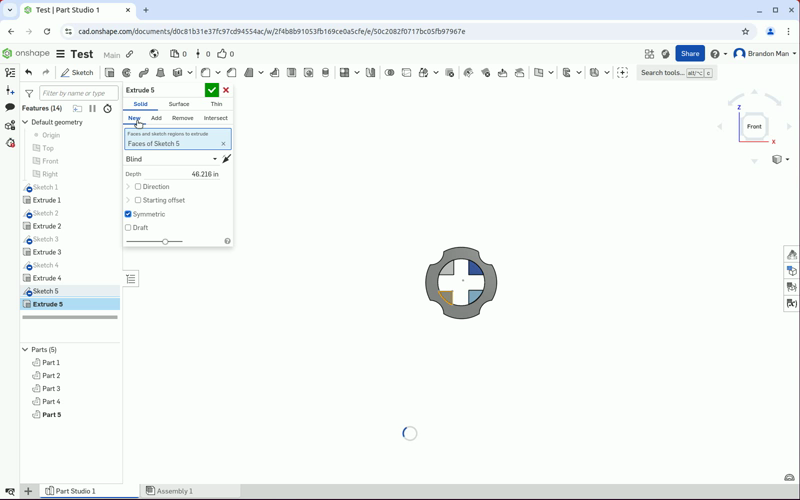
key(enter)
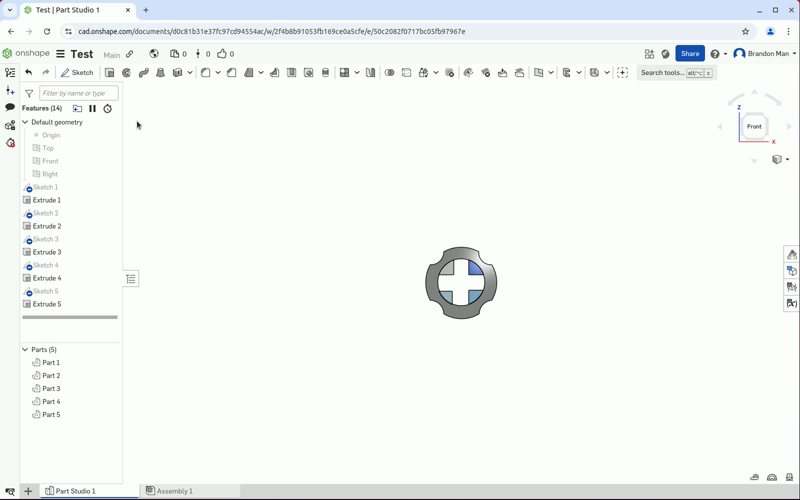
key(shift+h)
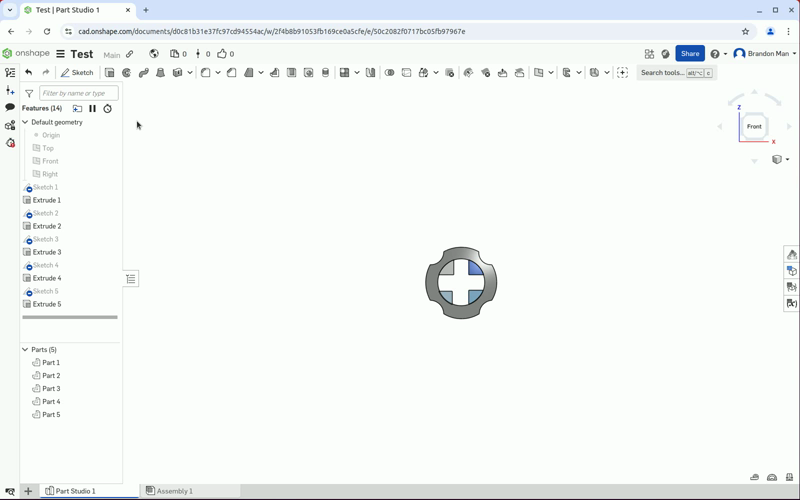
key(shift+h)
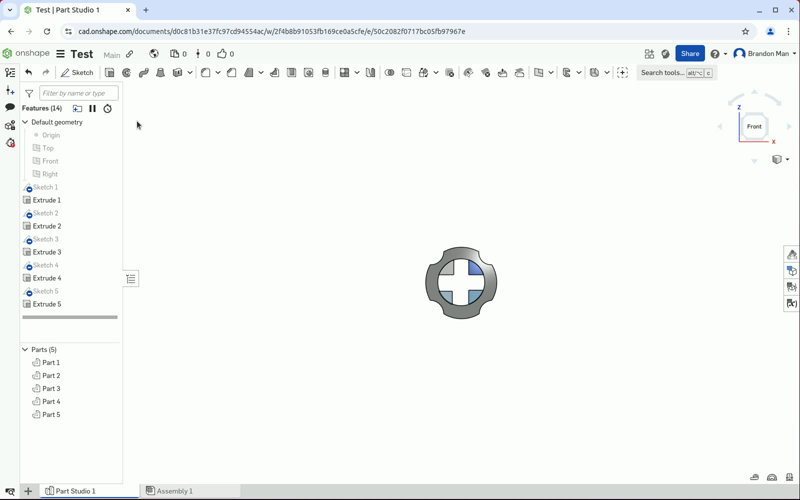
mouse_move(73, 189)
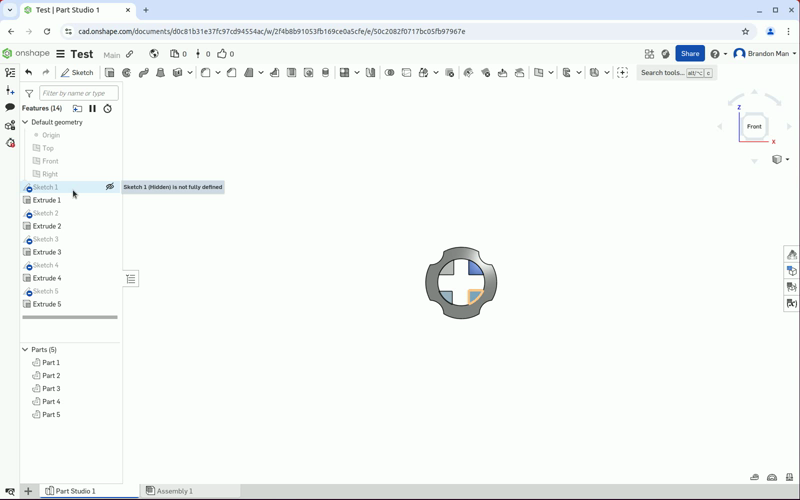
click(73, 189)
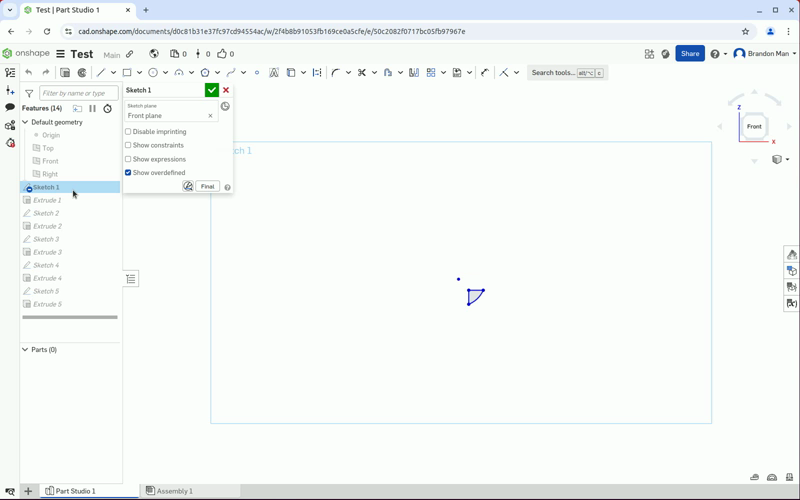
mouse_move(229, 92)
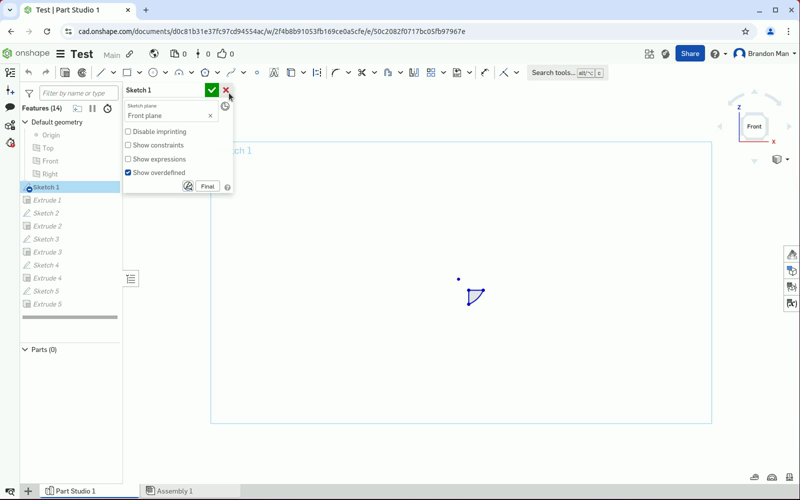
click(229, 92)
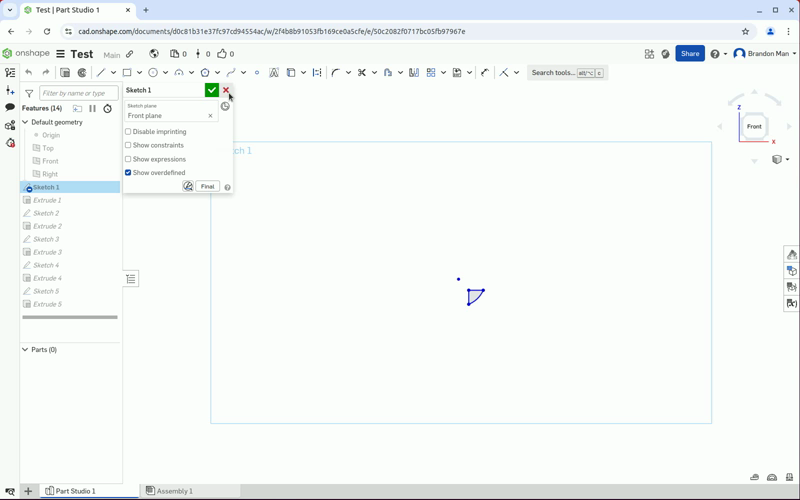
key(shift+s)
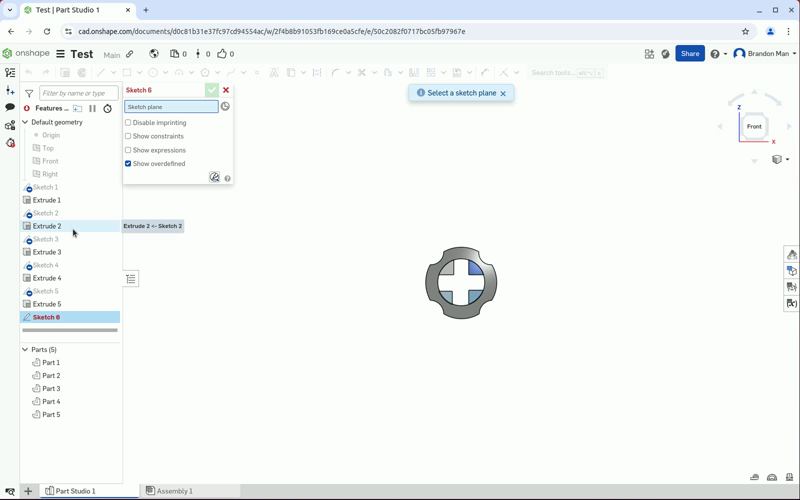
scroll(3)
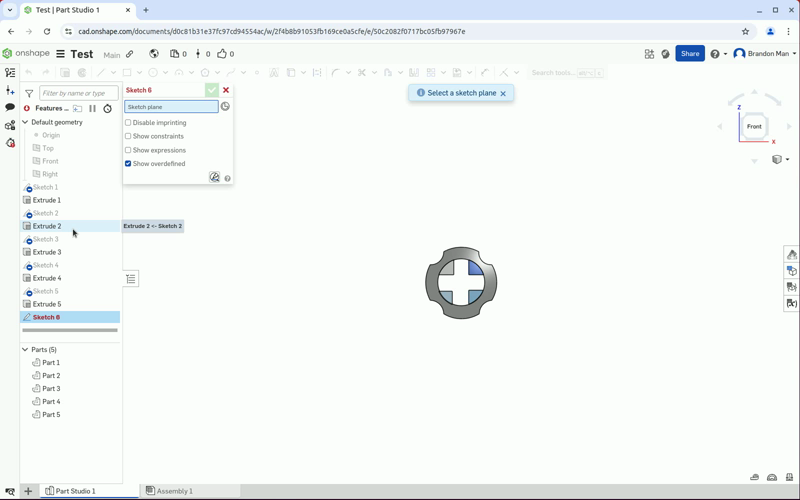
mouse_move(73, 163)
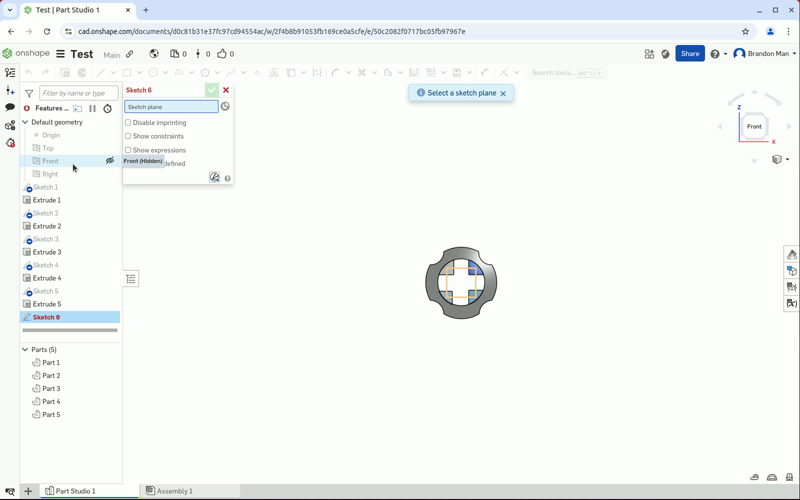
click(73, 163)
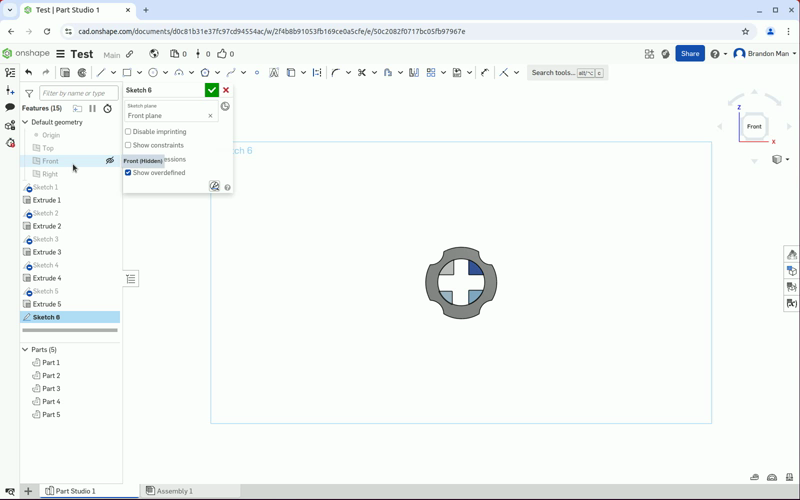
mouse_move(73, 352)
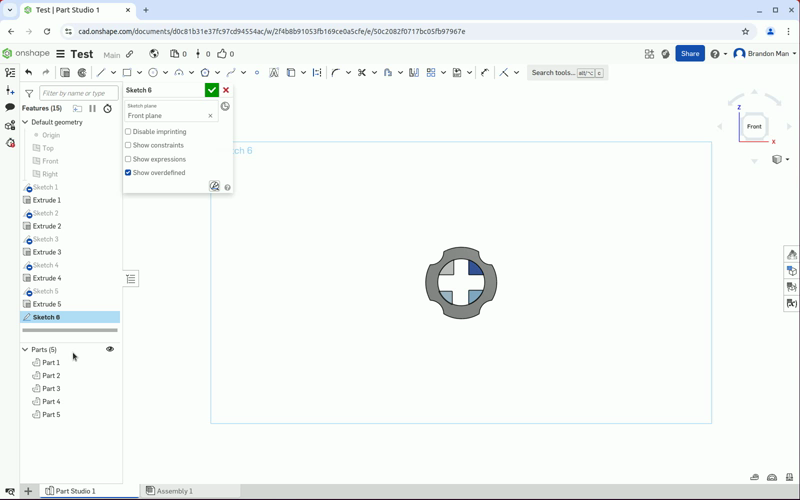
key(y)
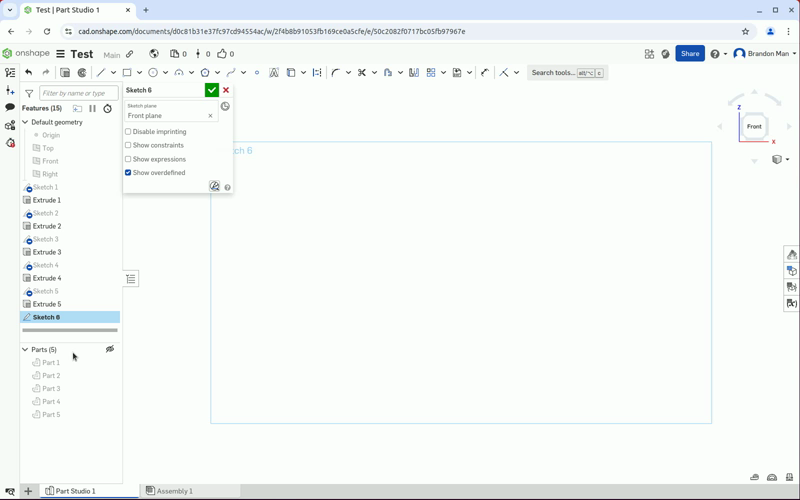
key(l)
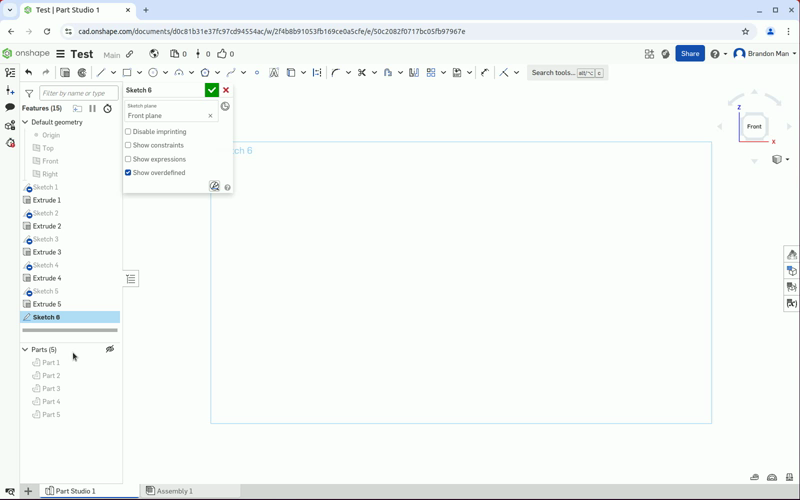
key_down(shift)
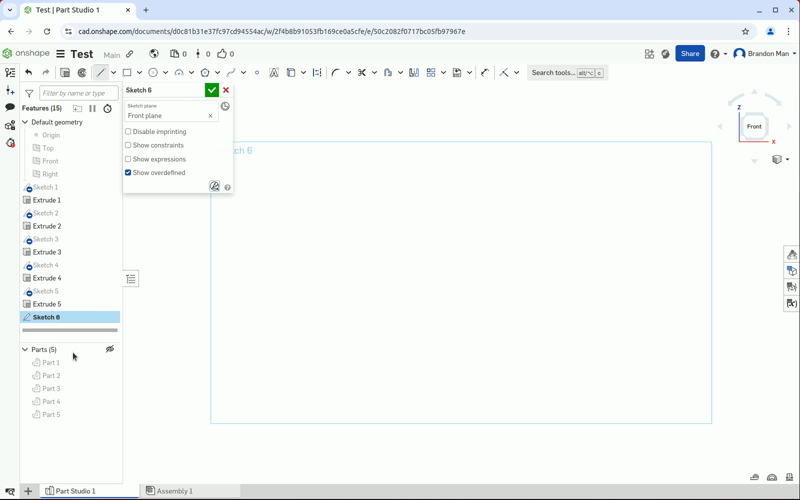
mouse_move(438, 291)
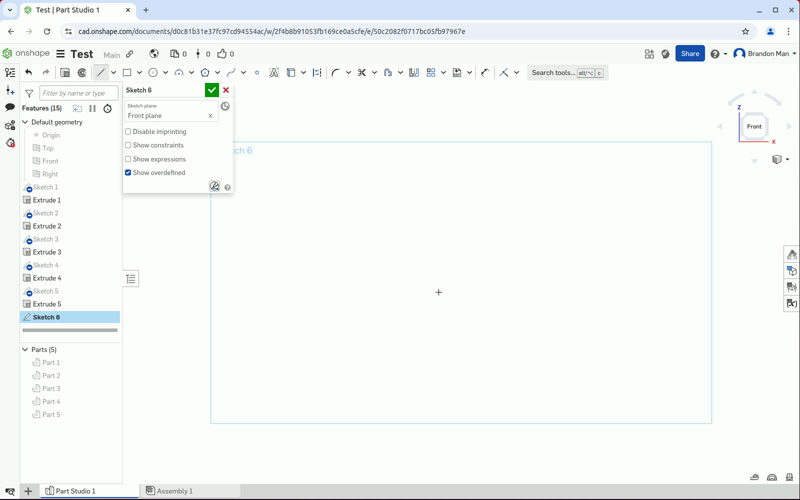
click(438, 291)
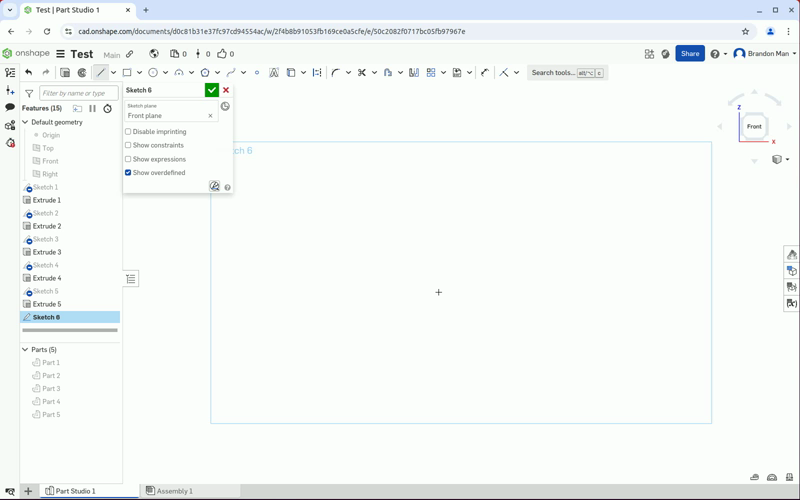
key_up(shift)
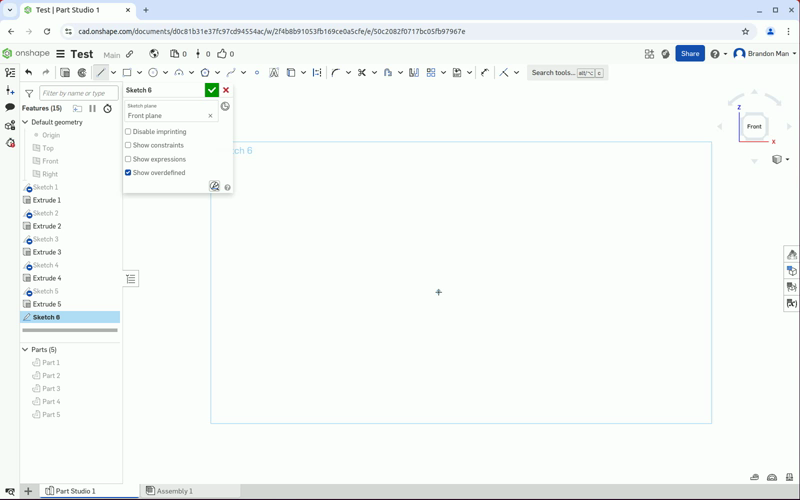
key_down(shift)
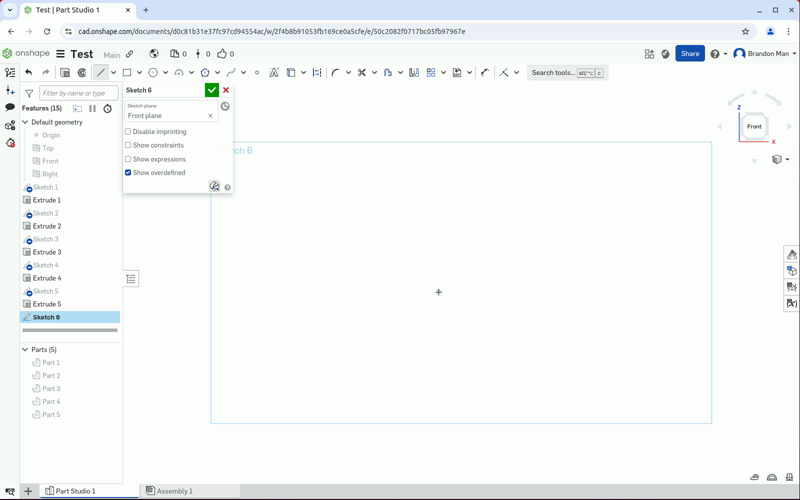
mouse_move(468, 291)
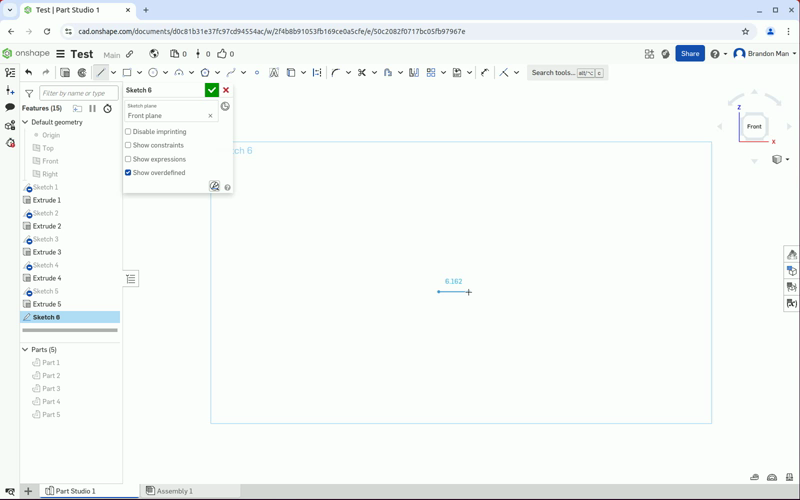
mouse_move(452, 291)
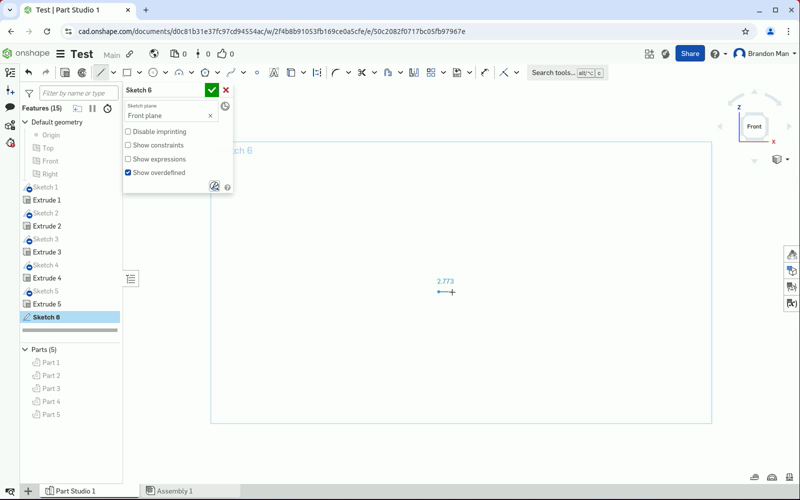
click(452, 291)
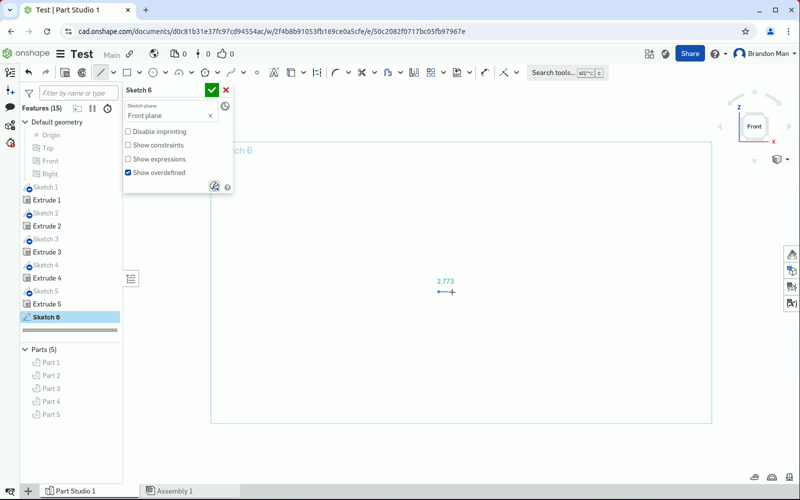
key_up(shift)
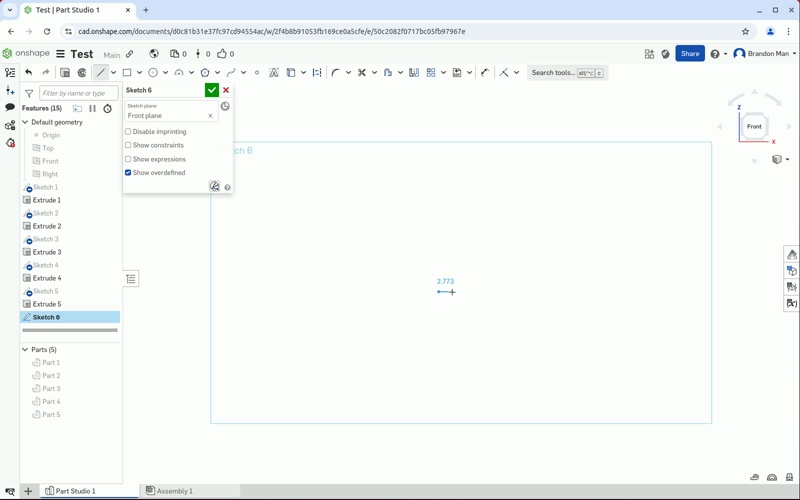
key_down(shift)
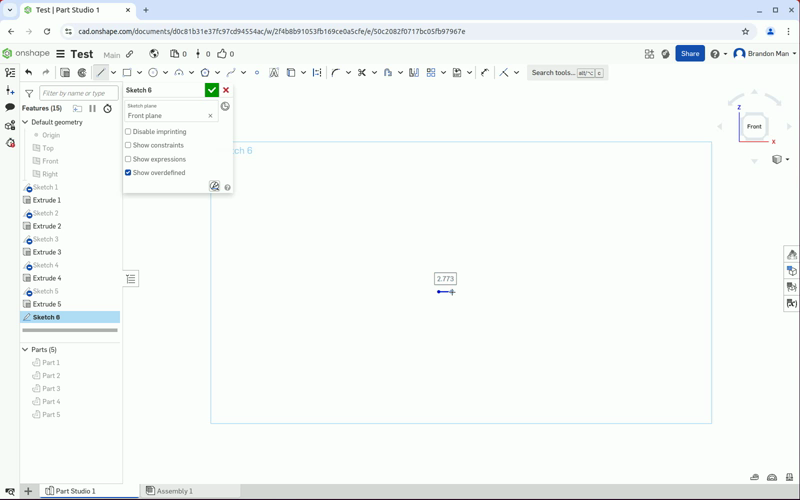
mouse_move(482, 291)
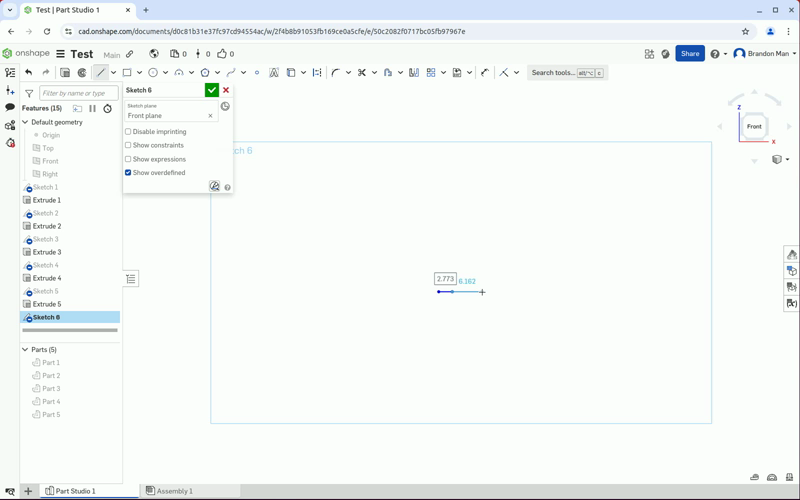
mouse_move(452, 305)
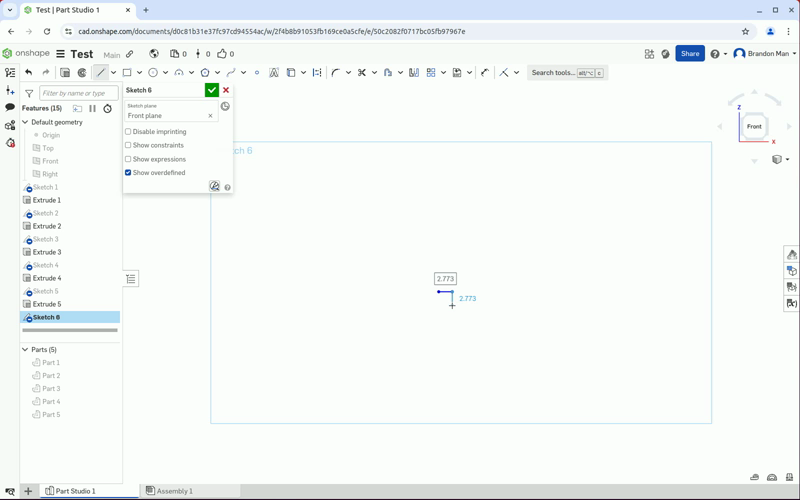
click(452, 305)
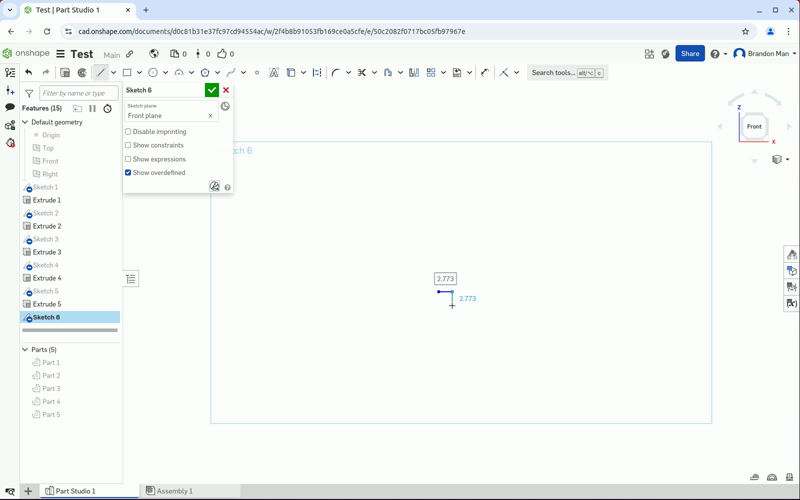
key_up(shift)
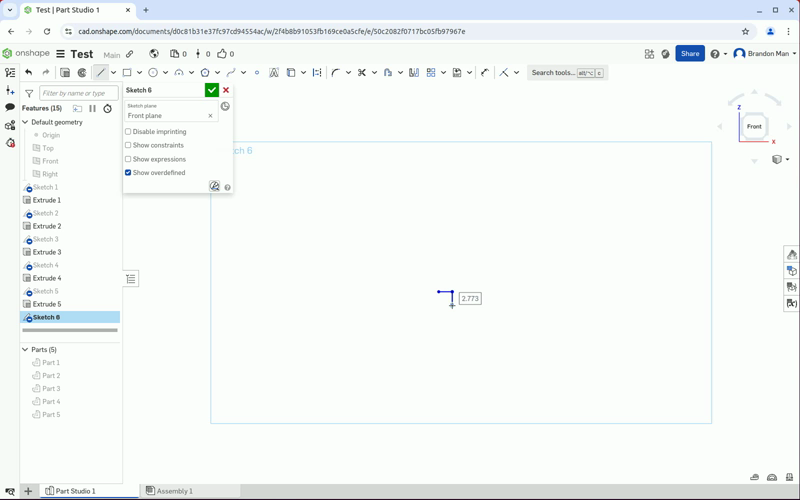
key(esc)
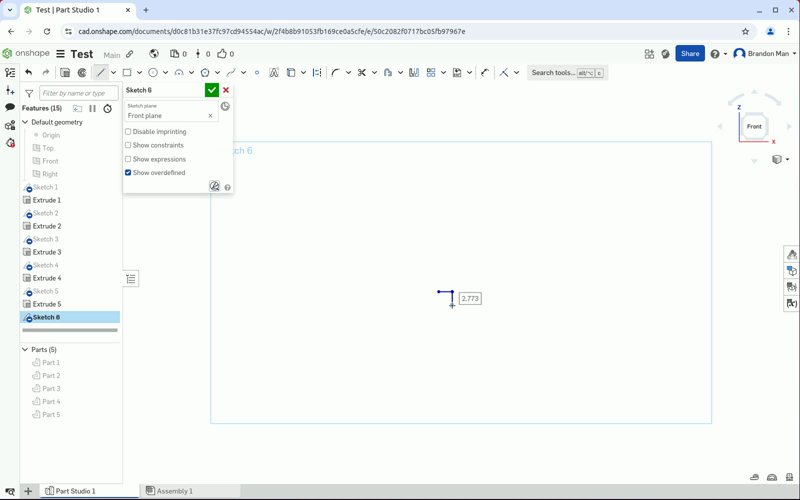
key(a)
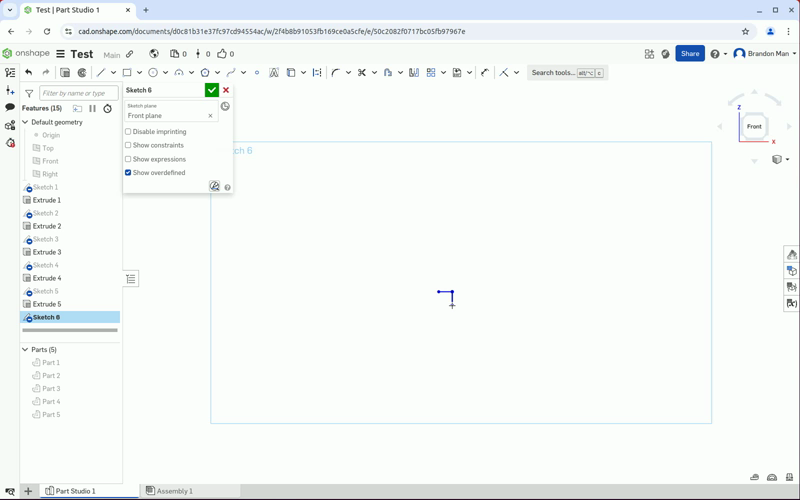
mouse_move(452, 305)
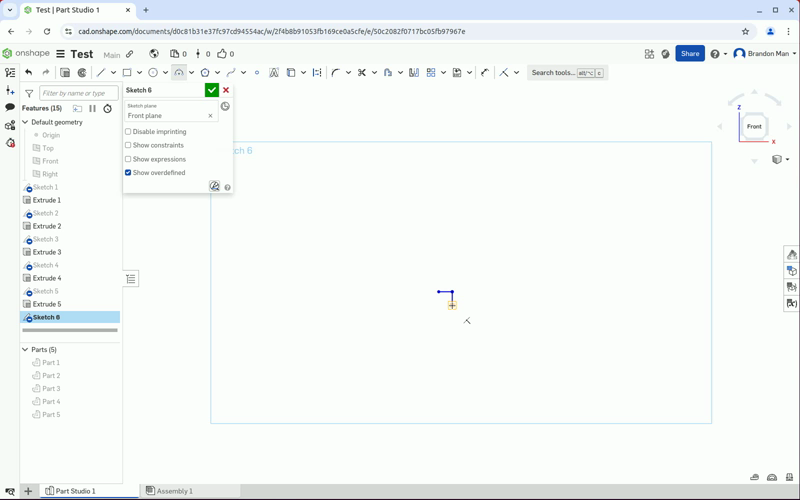
click(452, 305)
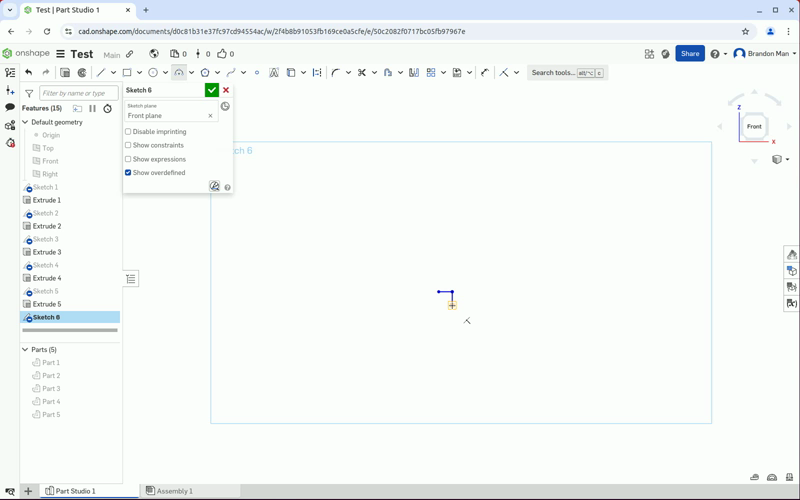
key_down(shift)
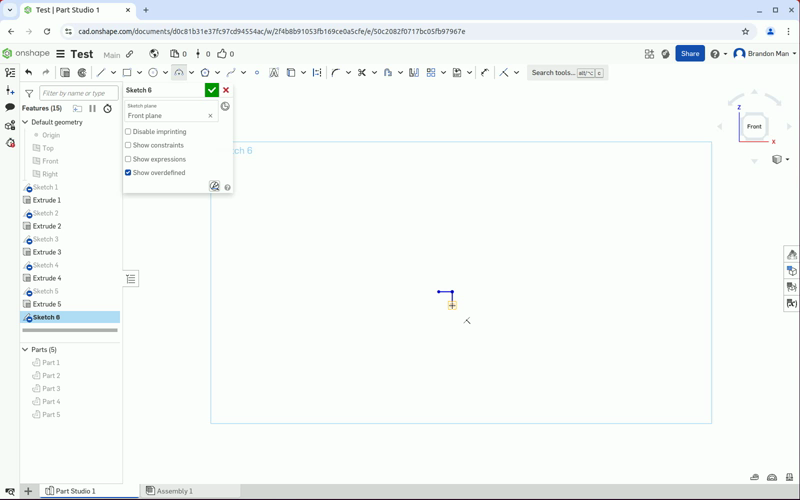
mouse_move(469, 305)
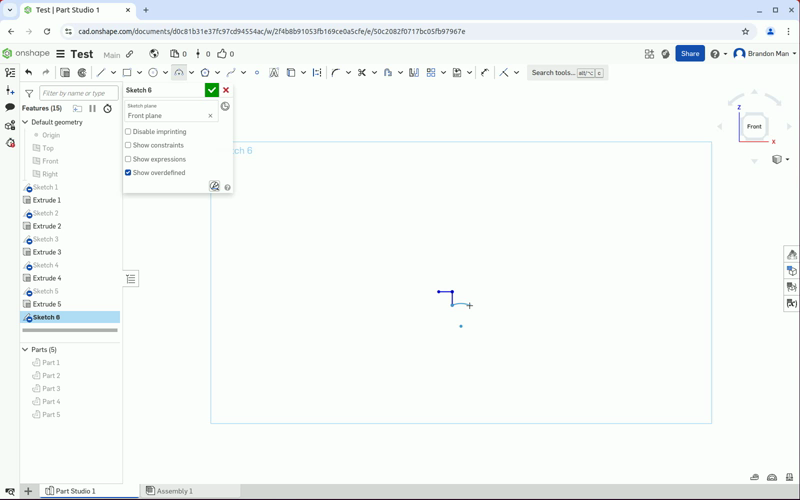
click(469, 305)
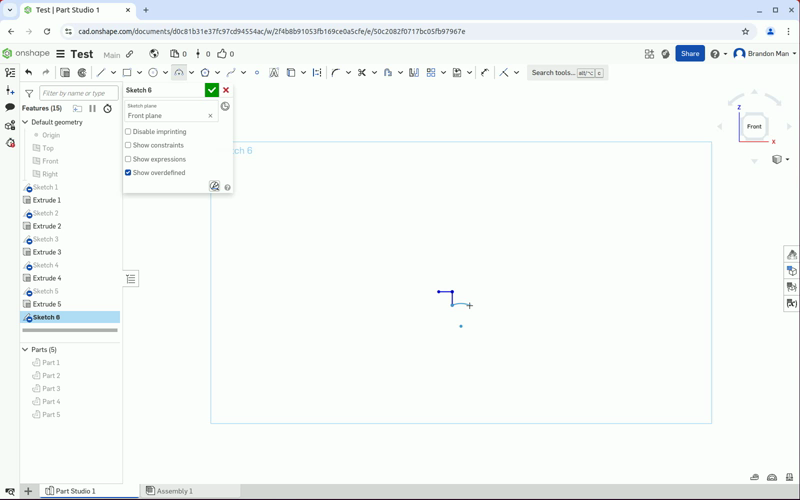
mouse_move(461, 306)
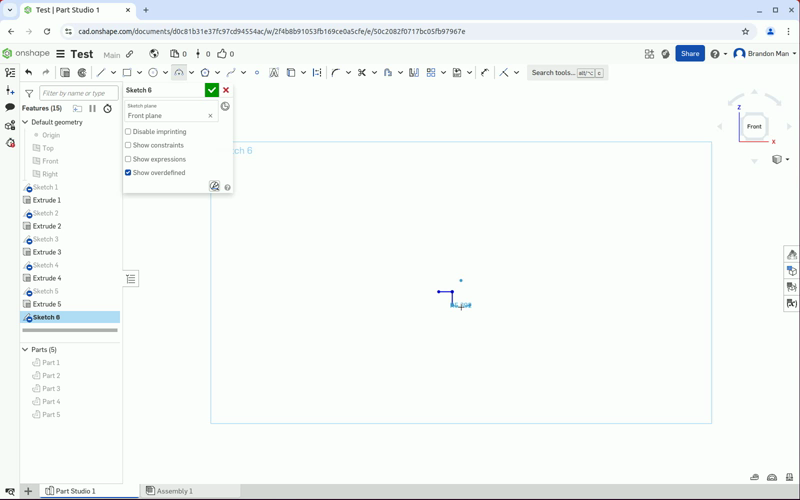
click(461, 306)
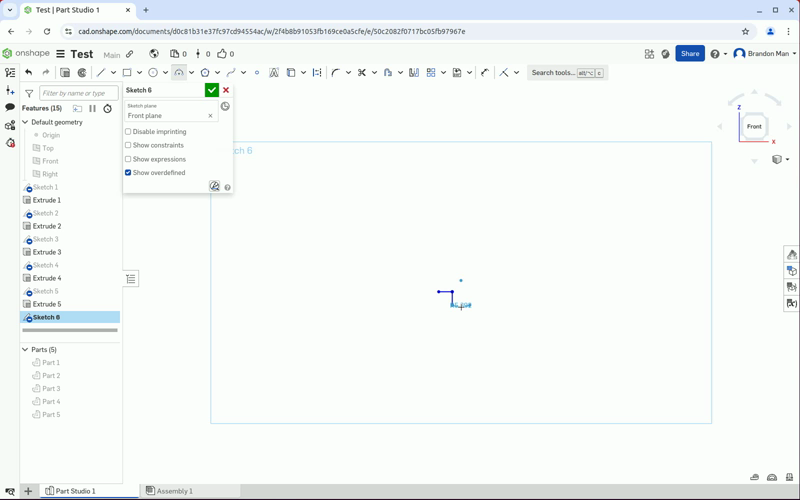
key_up(shift)
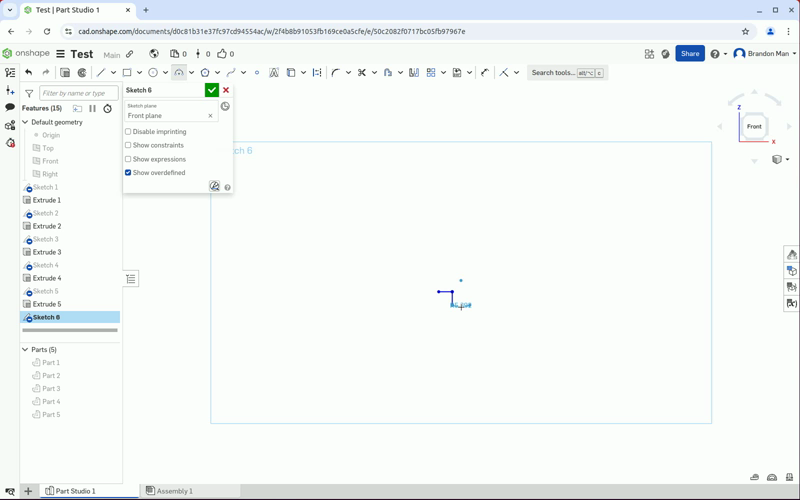
key(esc)
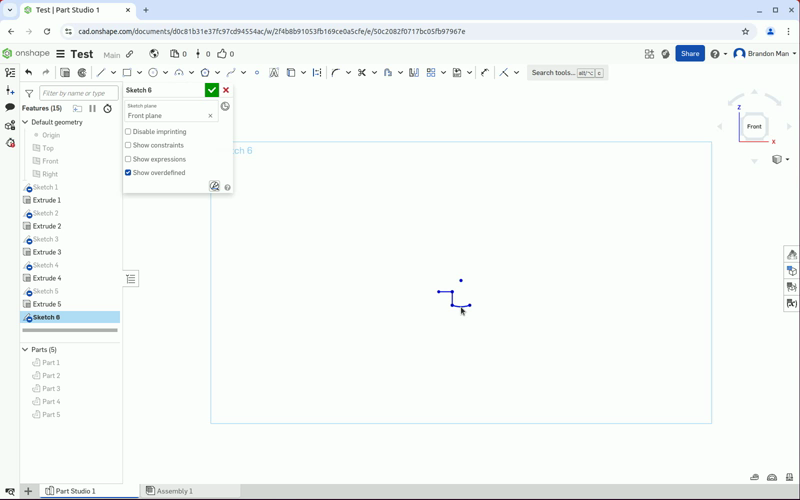
key(l)
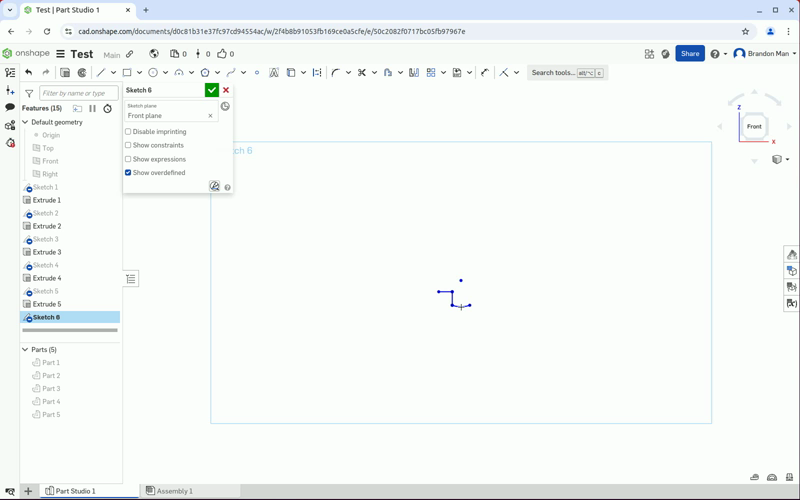
mouse_move(469, 305)
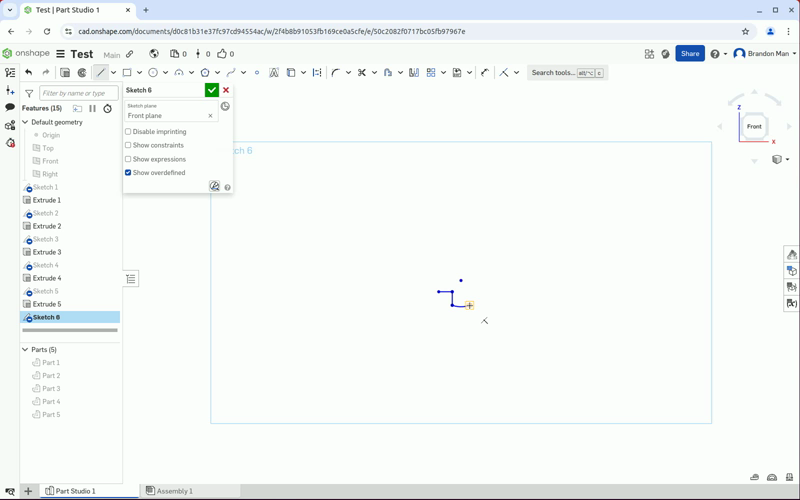
click(469, 305)
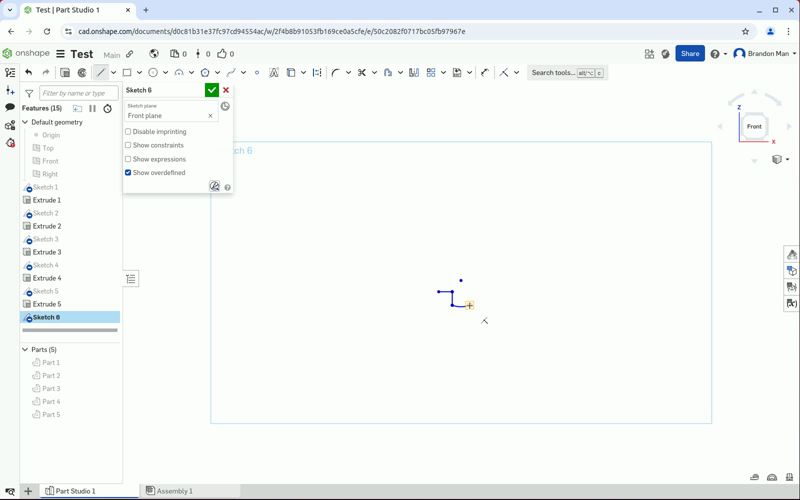
key_down(shift)
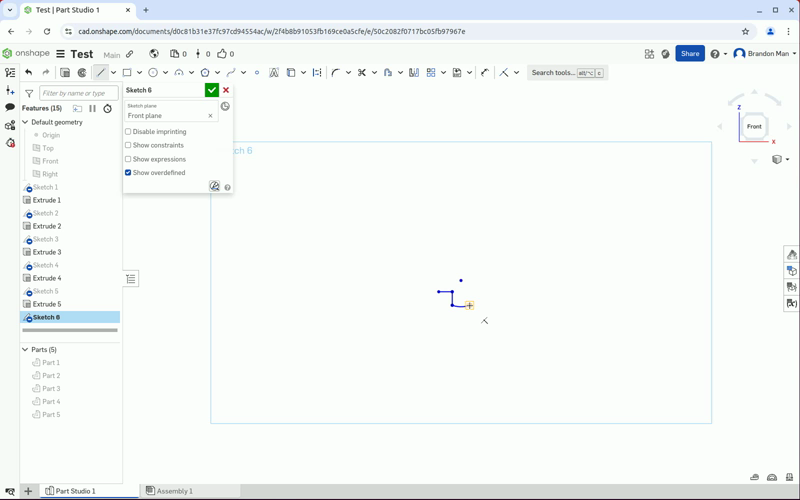
mouse_move(499, 305)
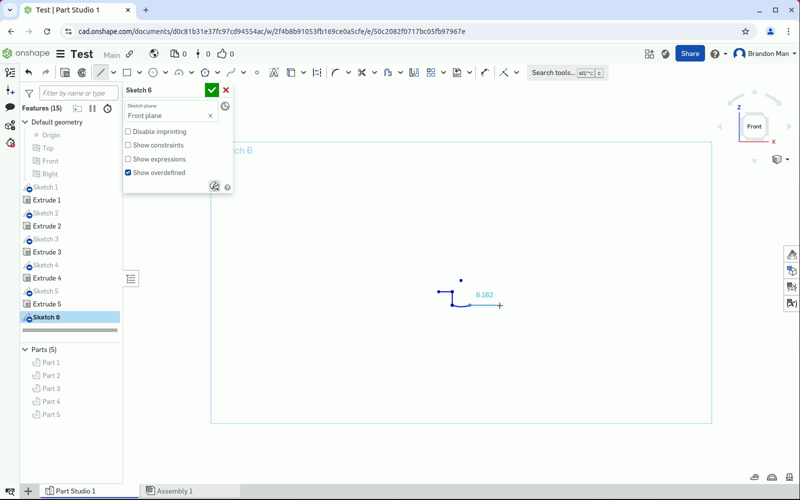
mouse_move(469, 291)
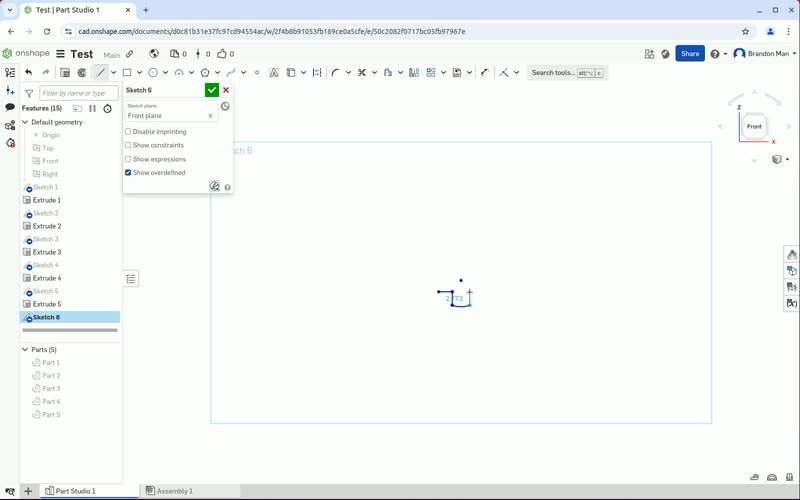
click(469, 291)
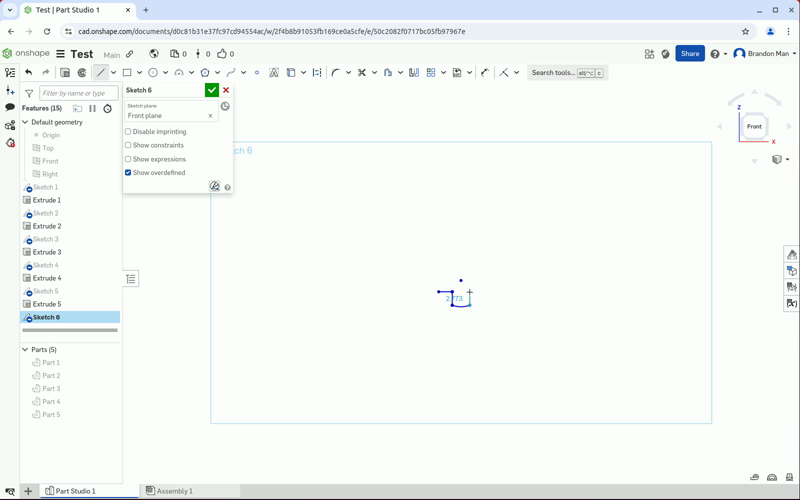
key_up(shift)
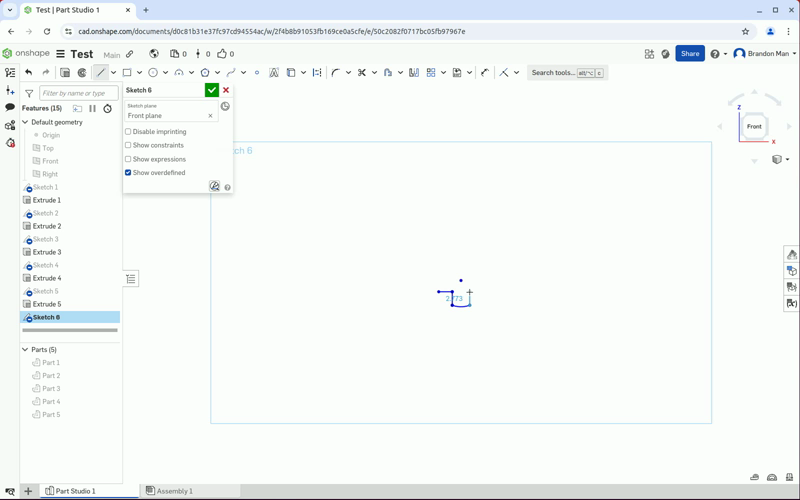
key_down(shift)
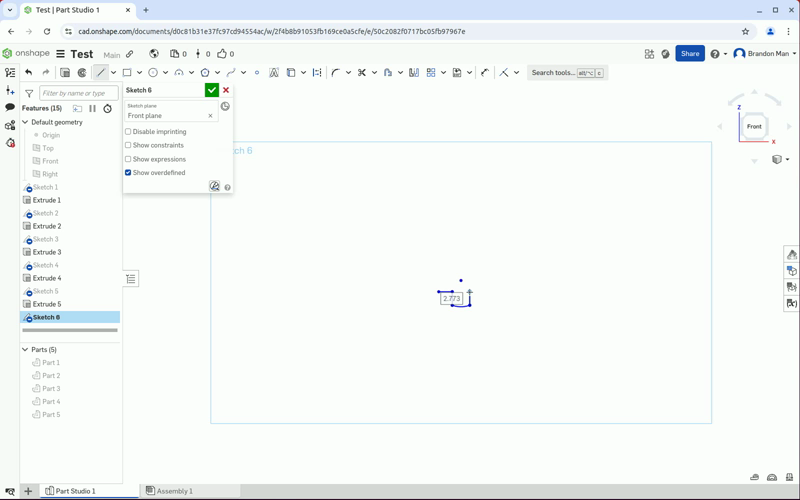
mouse_move(499, 291)
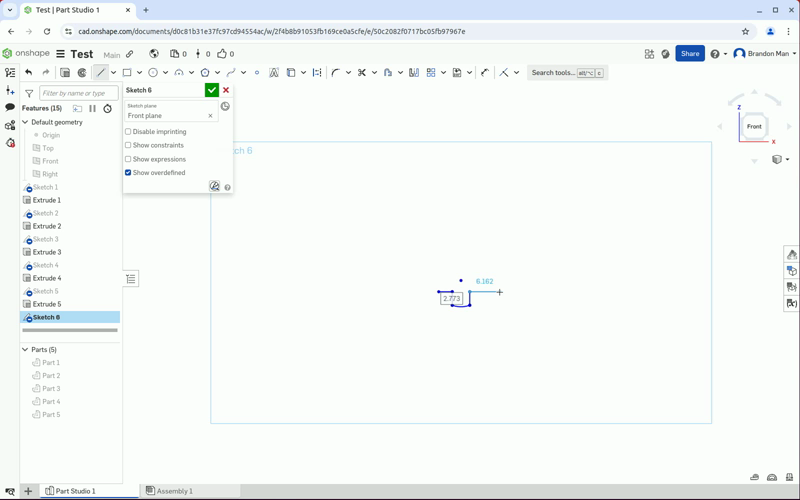
mouse_move(483, 291)
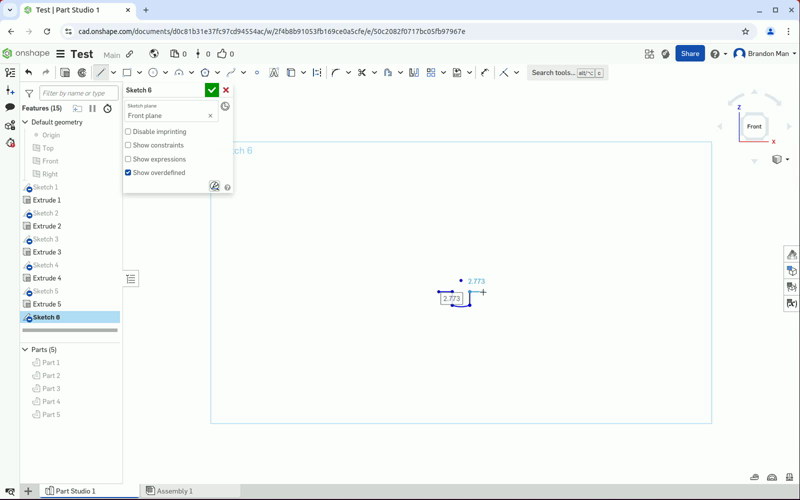
click(483, 291)
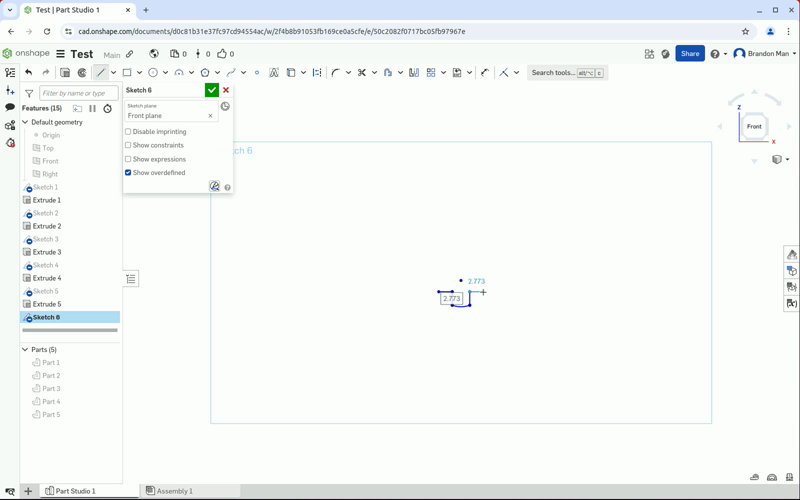
key_up(shift)
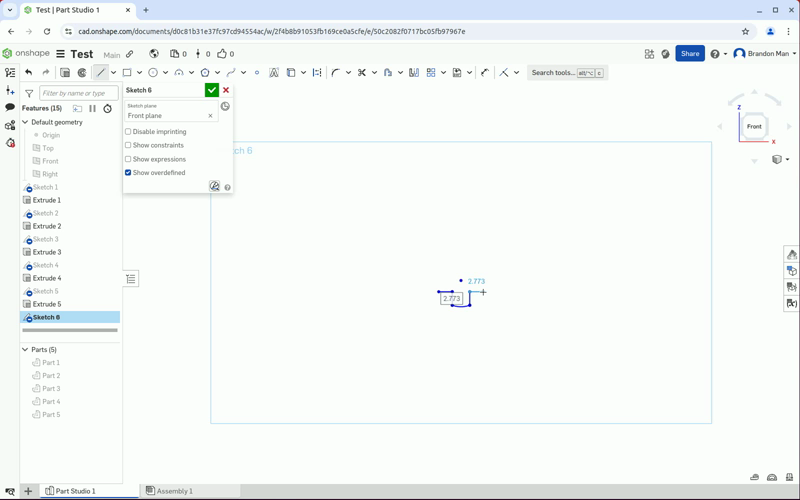
key(esc)
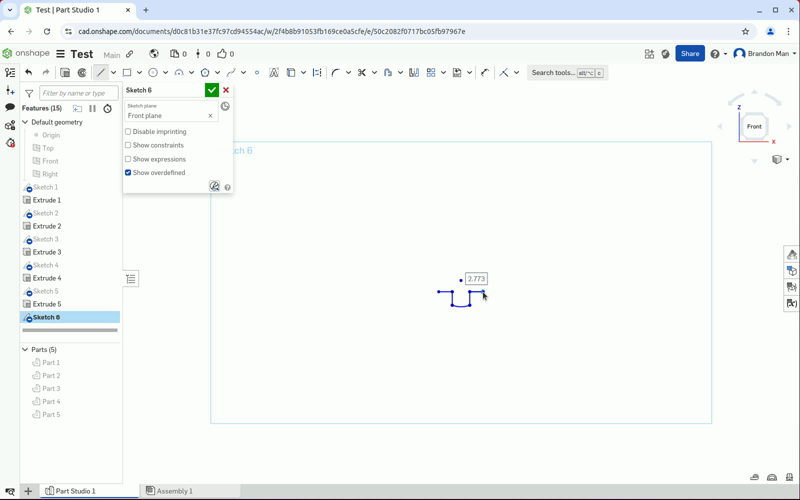
key(a)
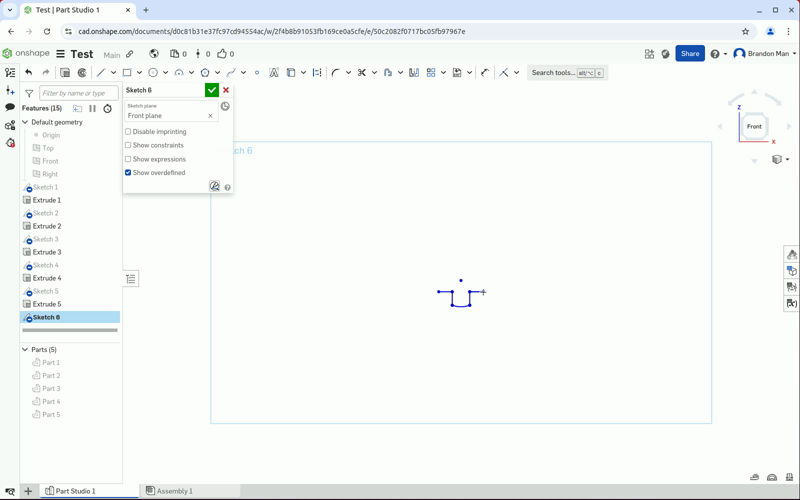
mouse_move(483, 291)
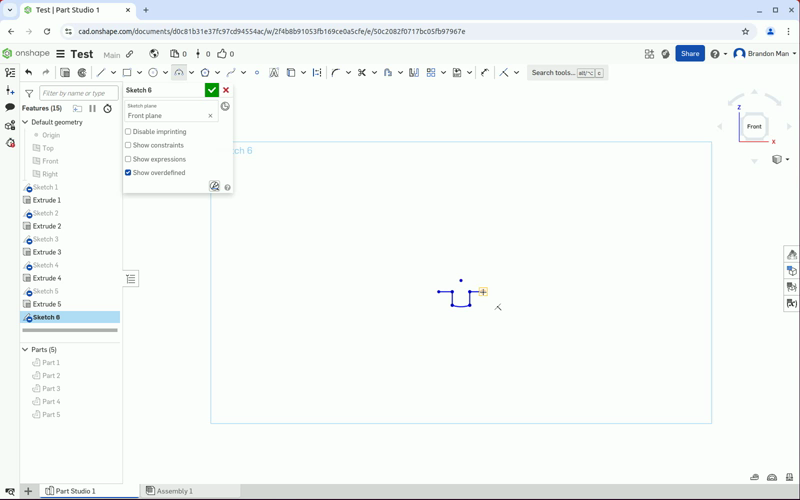
click(483, 291)
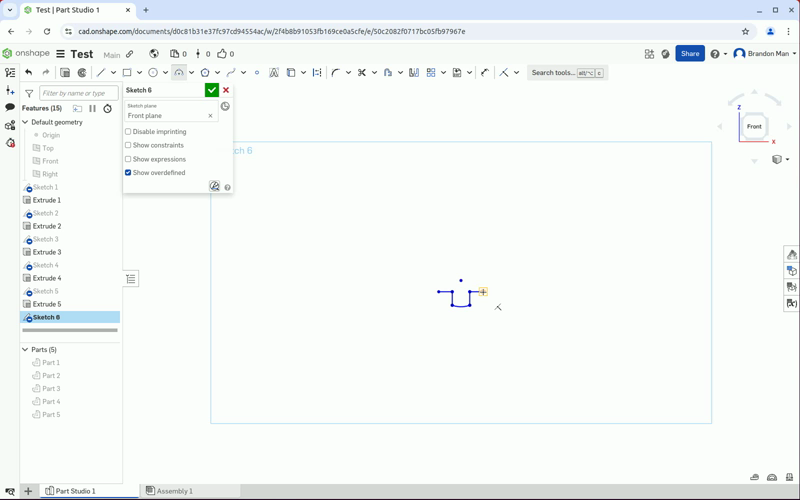
key_down(shift)
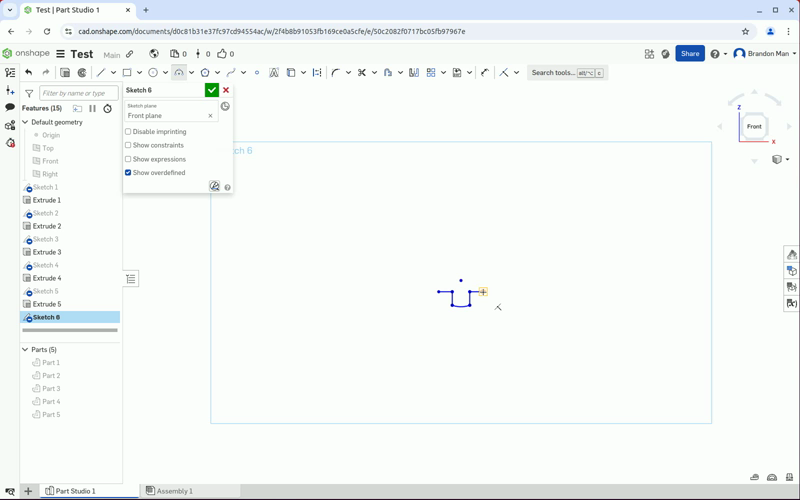
mouse_move(483, 274)
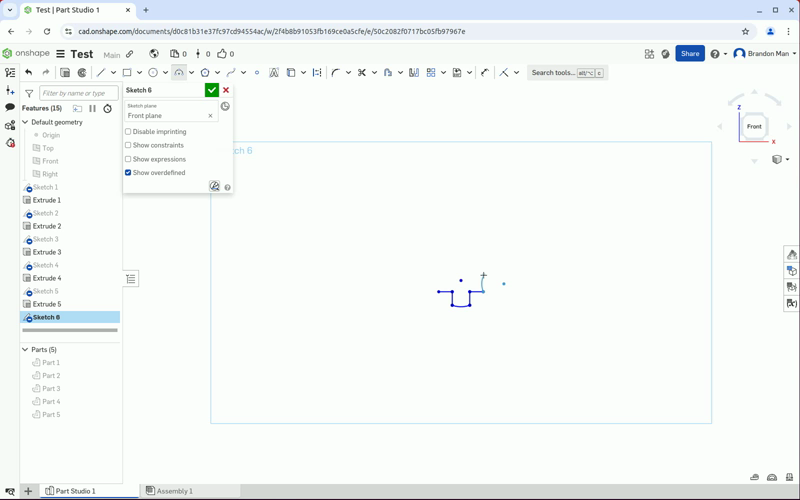
click(483, 274)
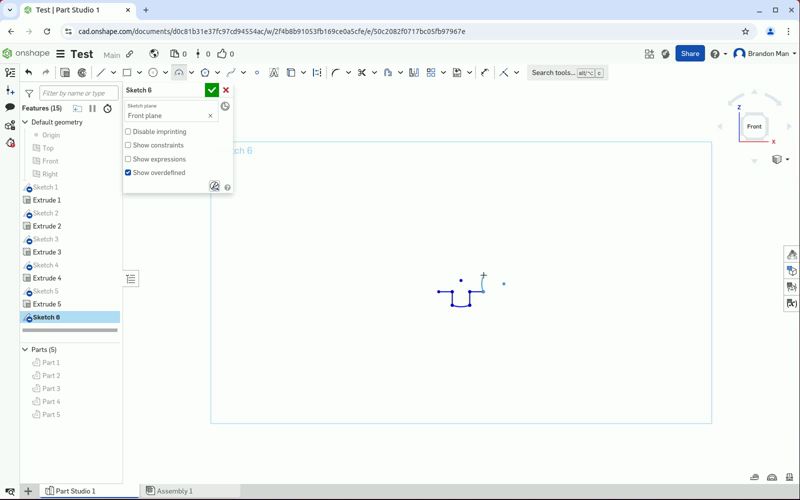
mouse_move(484, 283)
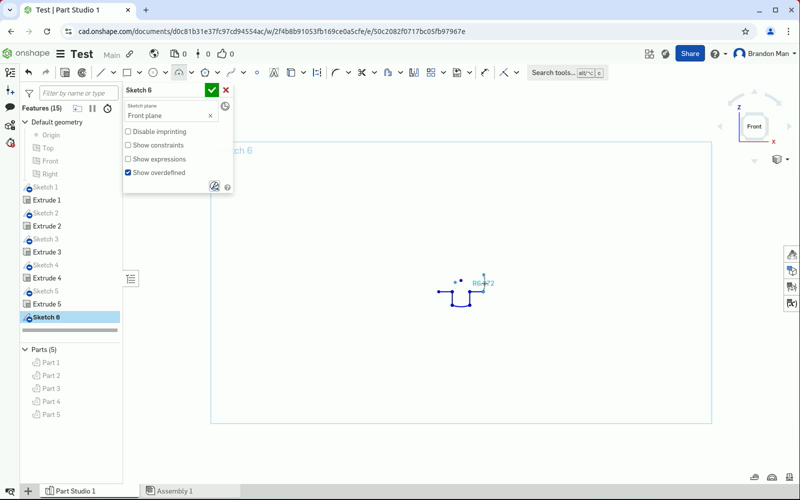
click(484, 283)
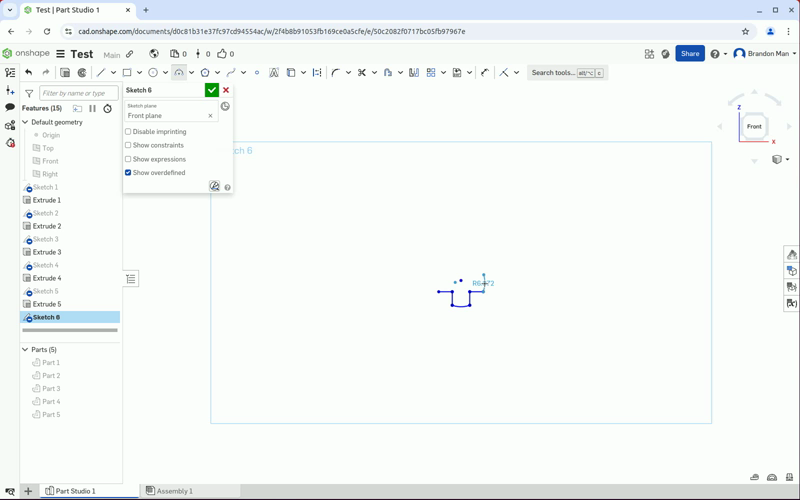
key_up(shift)
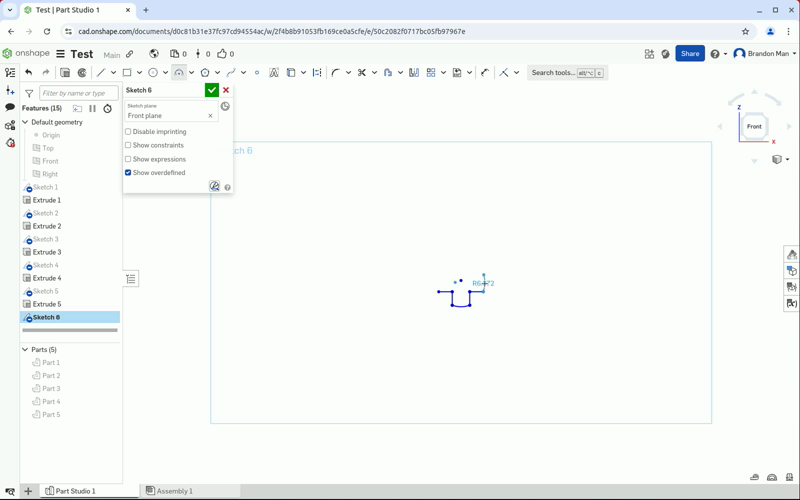
key(esc)
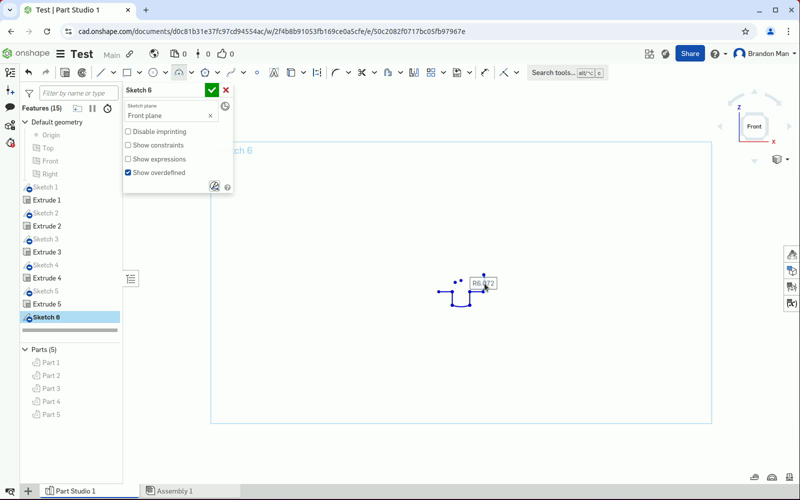
key(l)
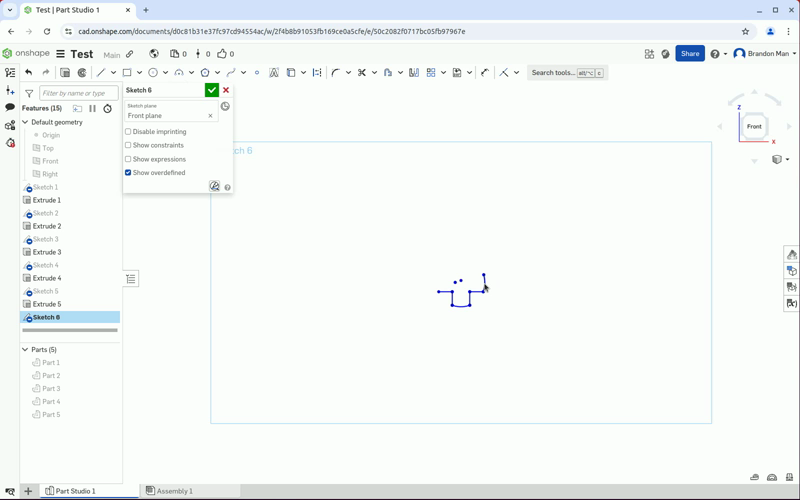
mouse_move(483, 274)
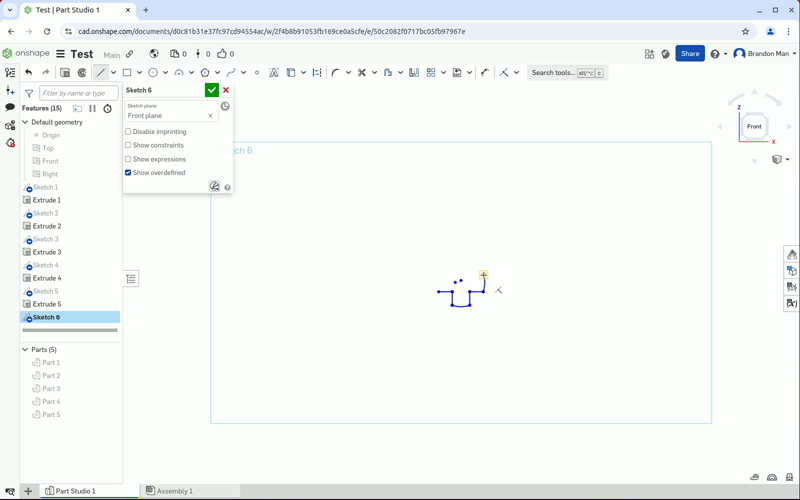
click(483, 274)
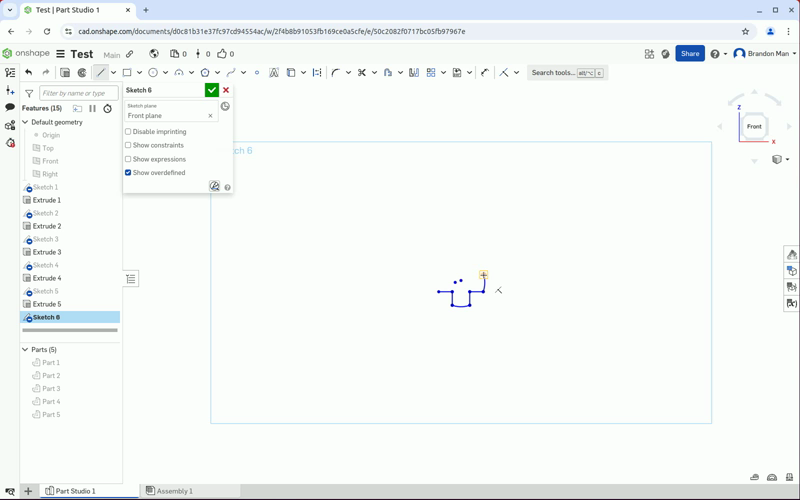
key_down(shift)
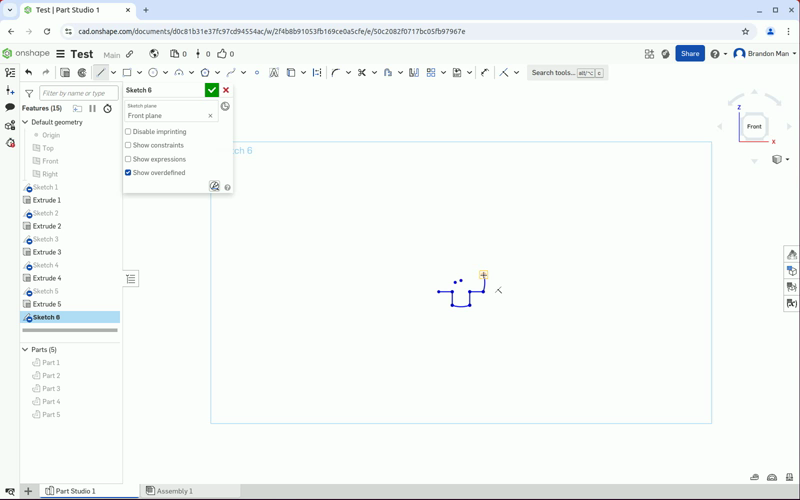
mouse_move(513, 274)
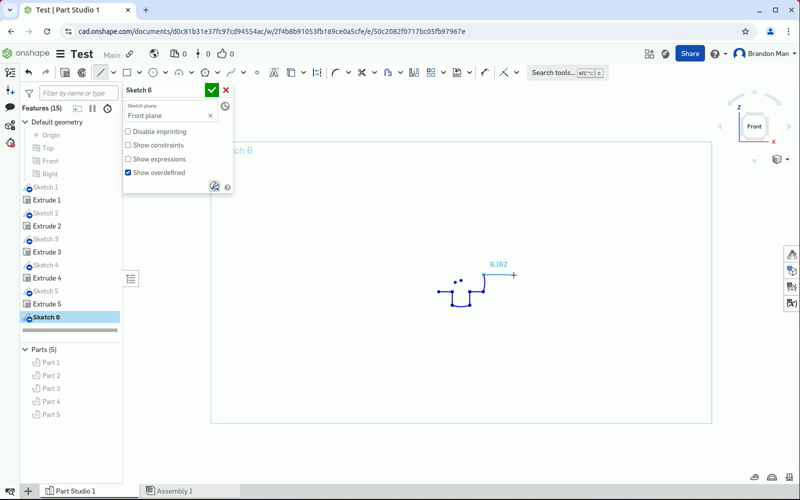
mouse_move(469, 274)
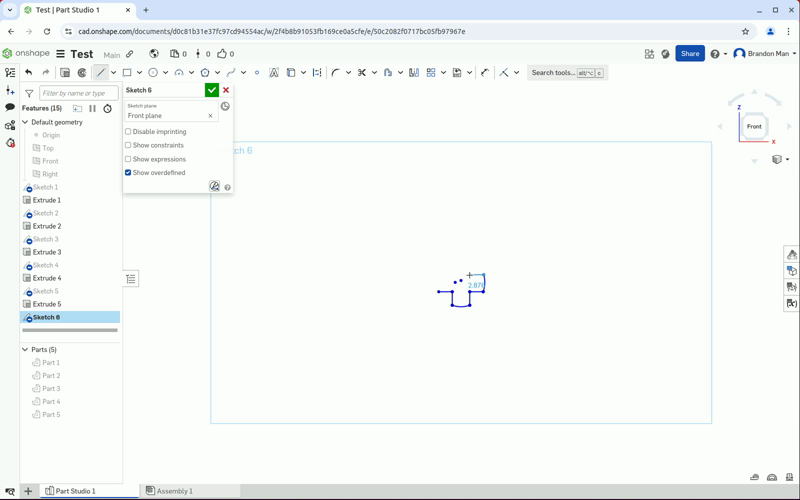
click(469, 274)
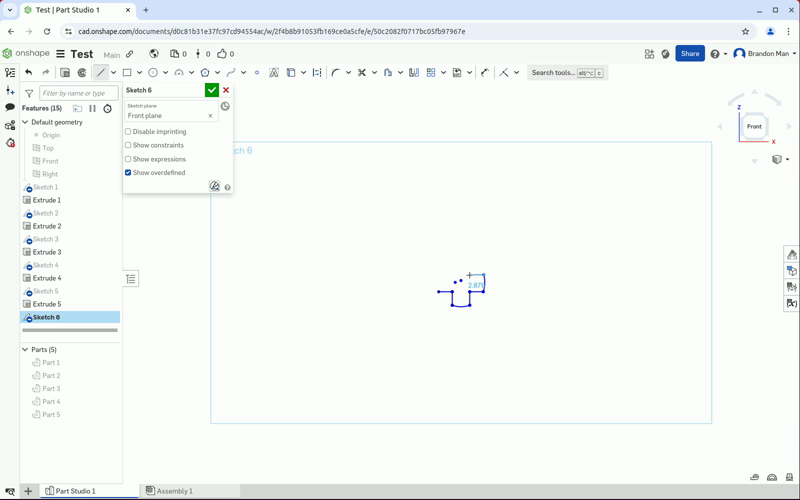
key_up(shift)
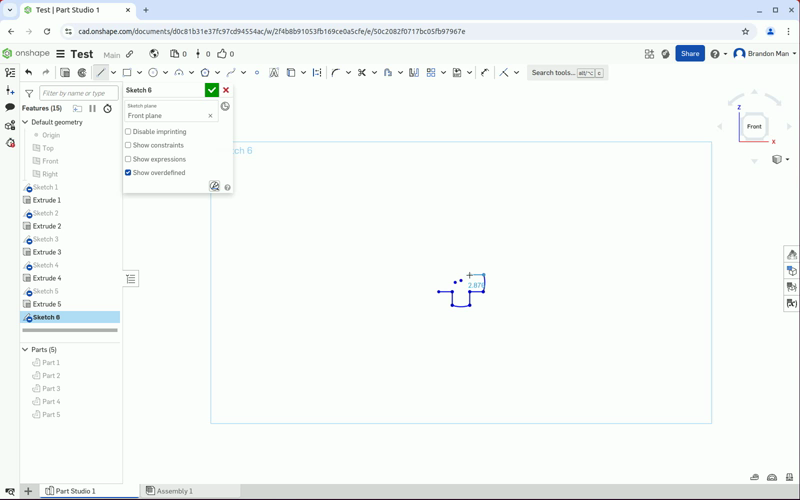
key_down(shift)
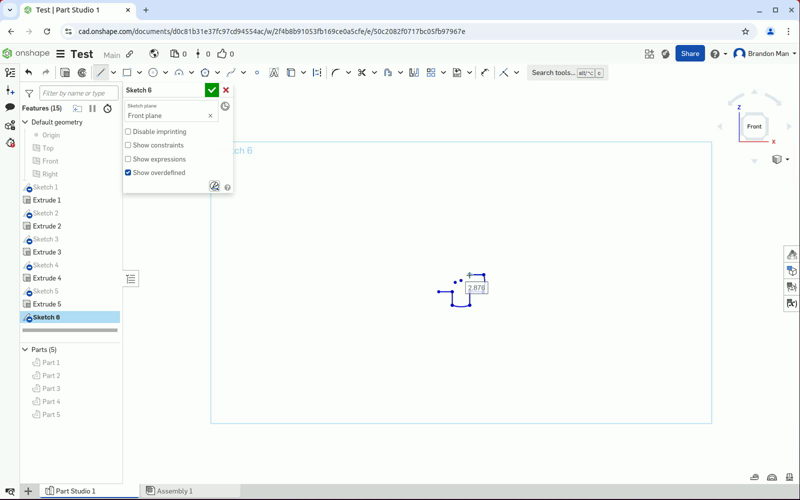
mouse_move(499, 274)
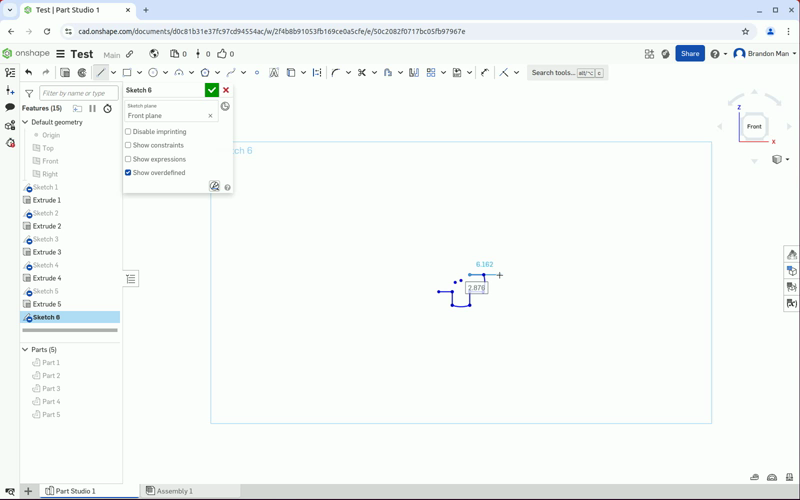
mouse_move(469, 260)
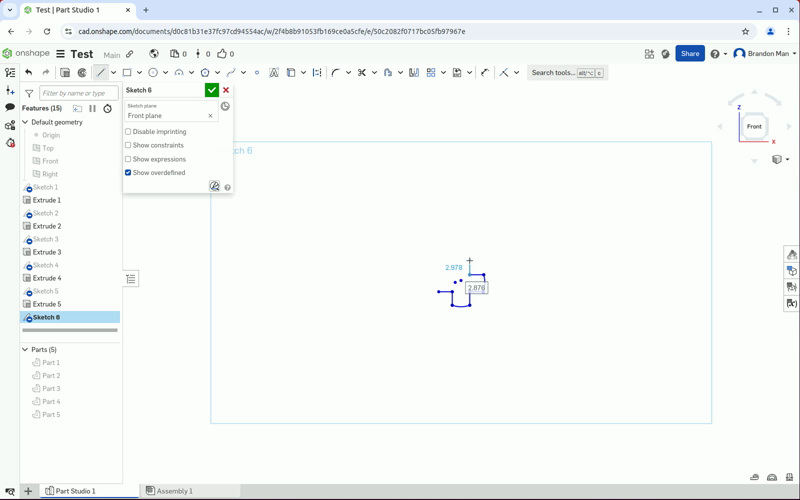
click(469, 260)
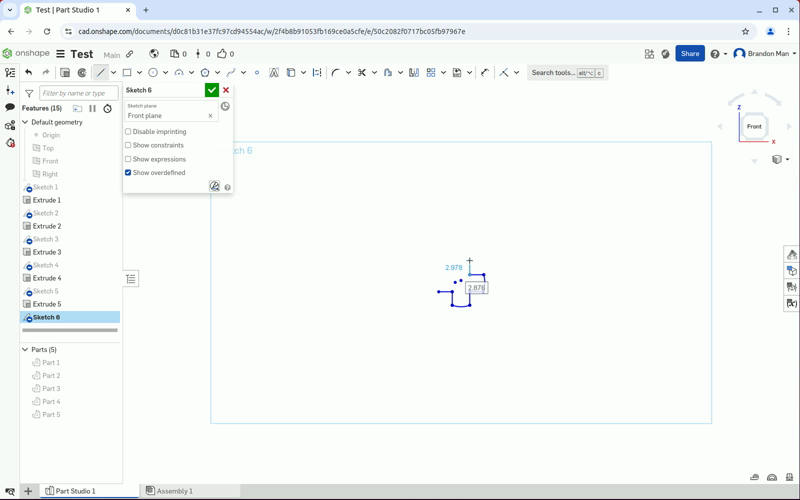
key_up(shift)
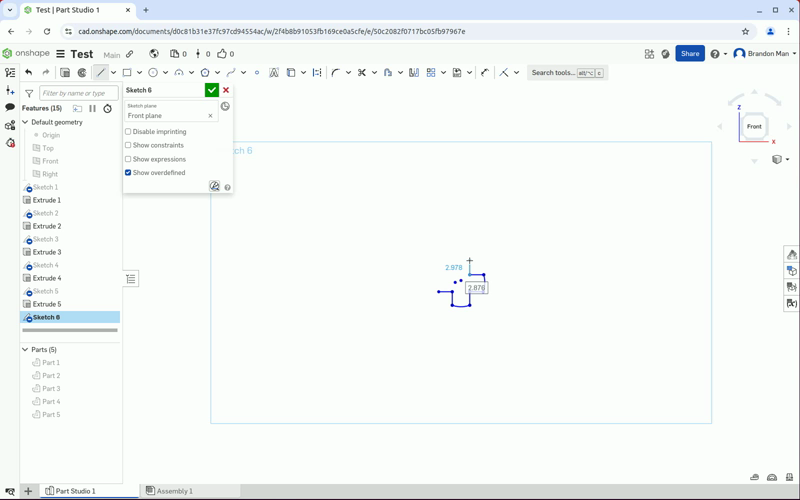
key(esc)
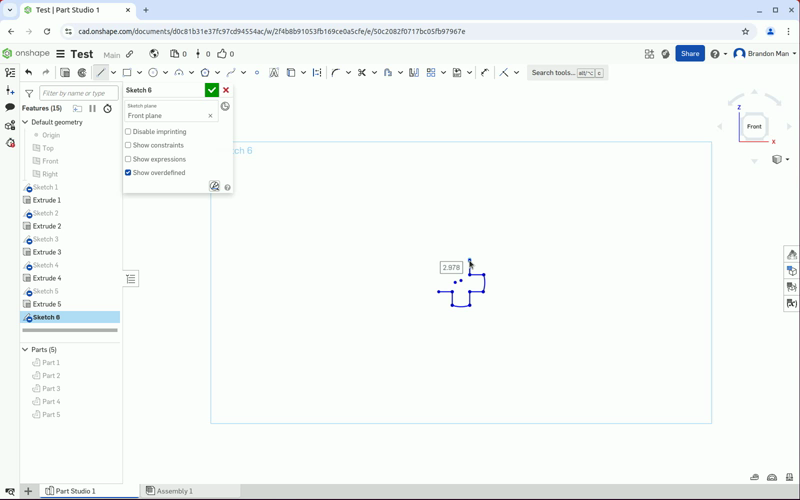
key(a)
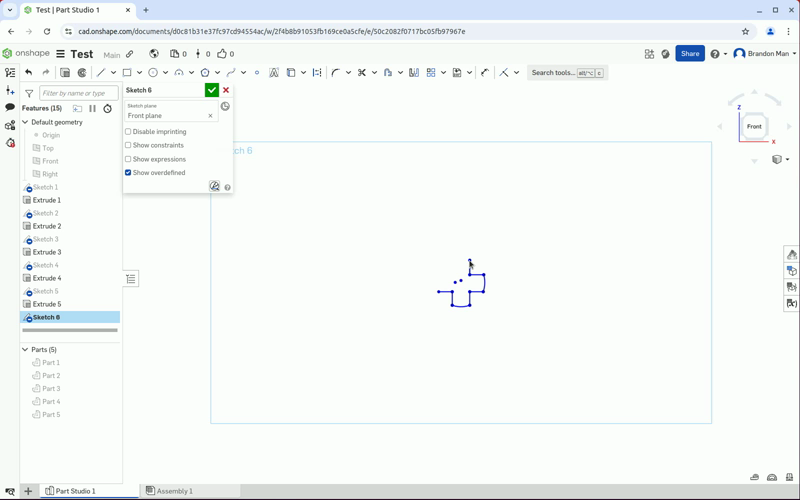
mouse_move(469, 260)
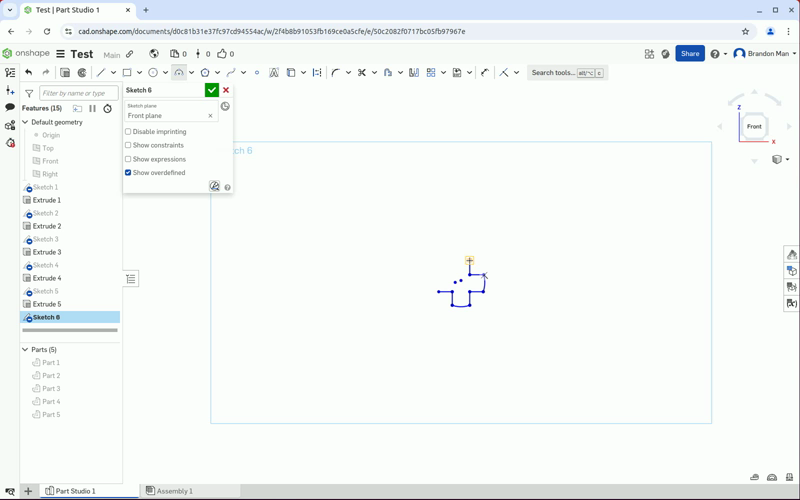
click(469, 260)
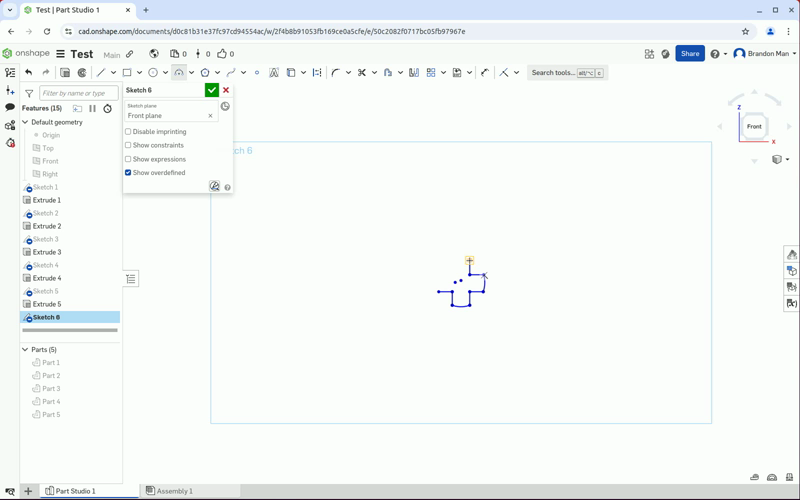
key_down(shift)
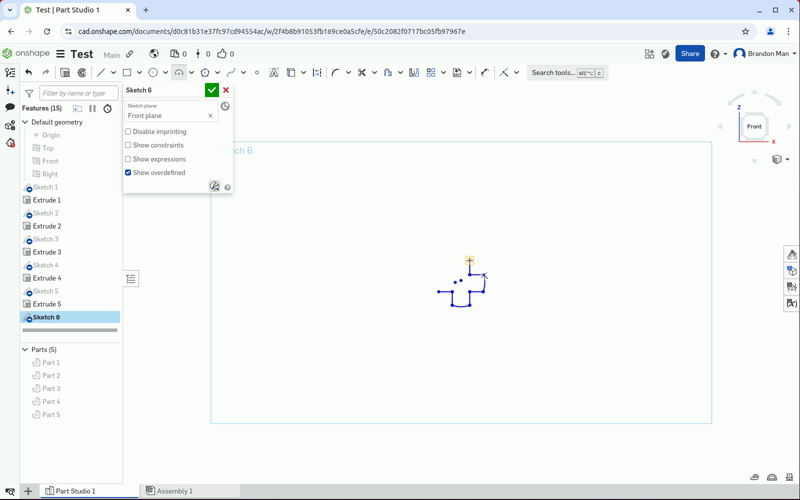
mouse_move(452, 260)
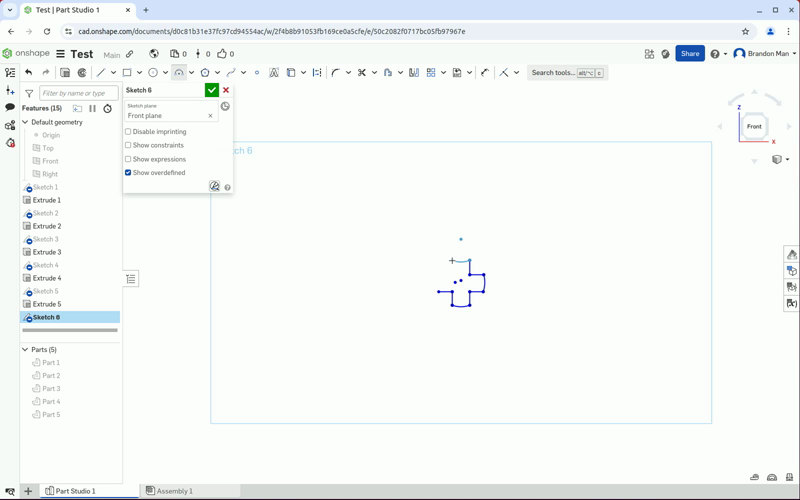
click(452, 260)
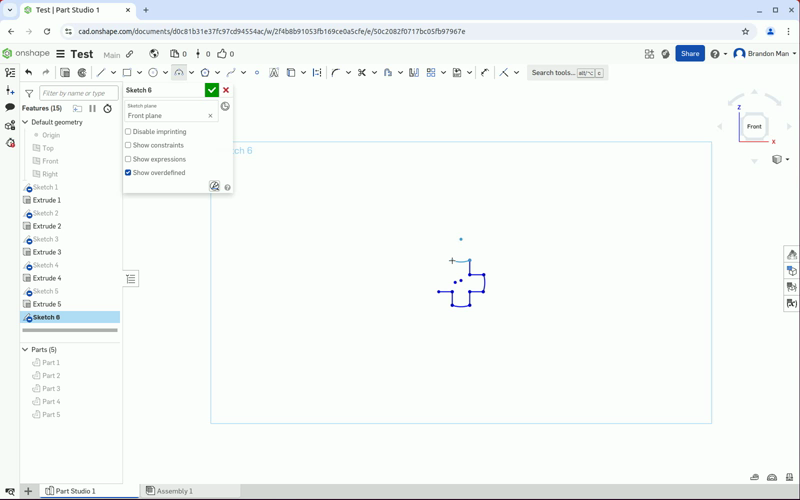
mouse_move(461, 258)
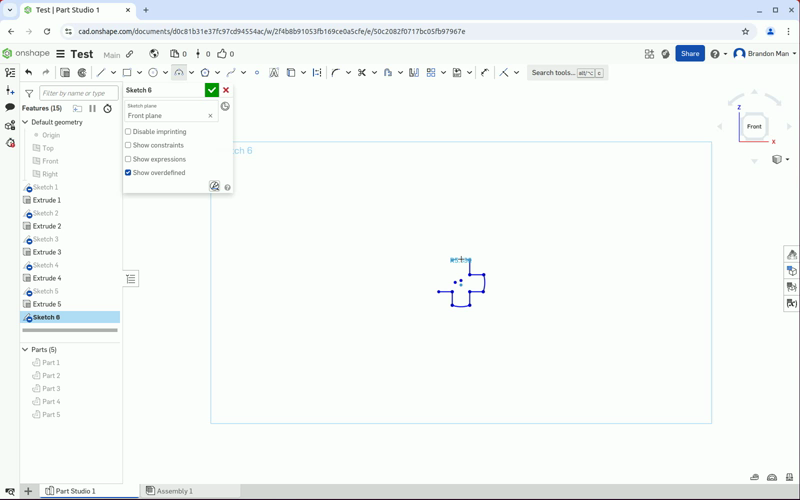
click(461, 258)
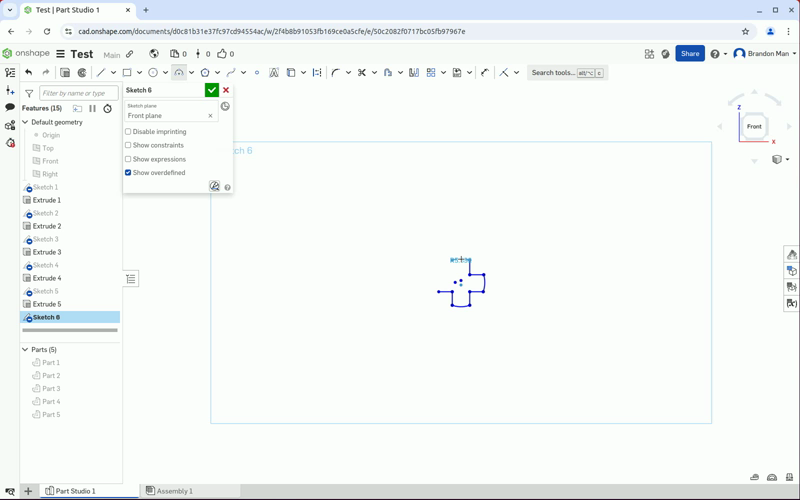
key_up(shift)
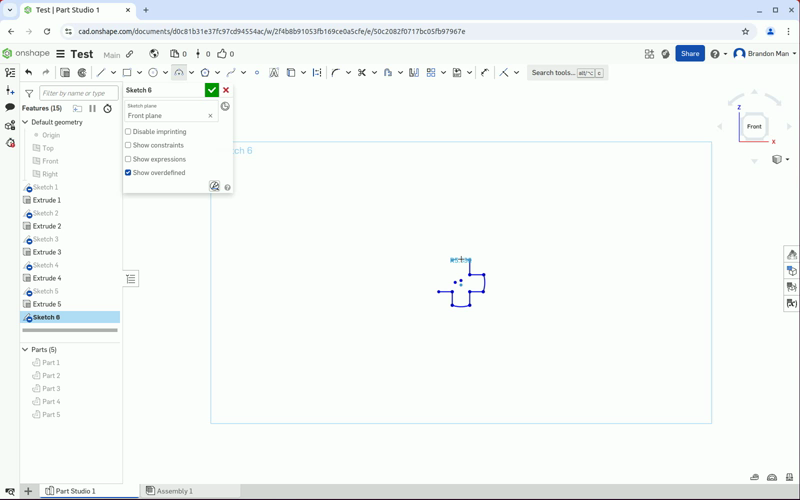
key(esc)
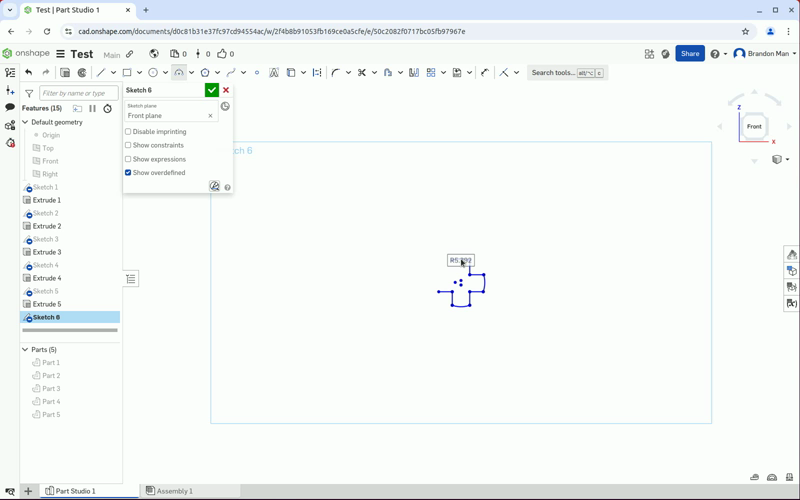
key(l)
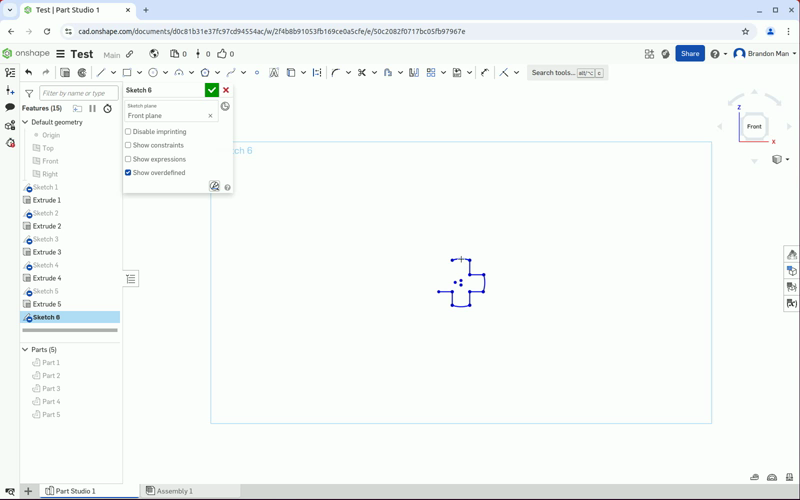
mouse_move(452, 260)
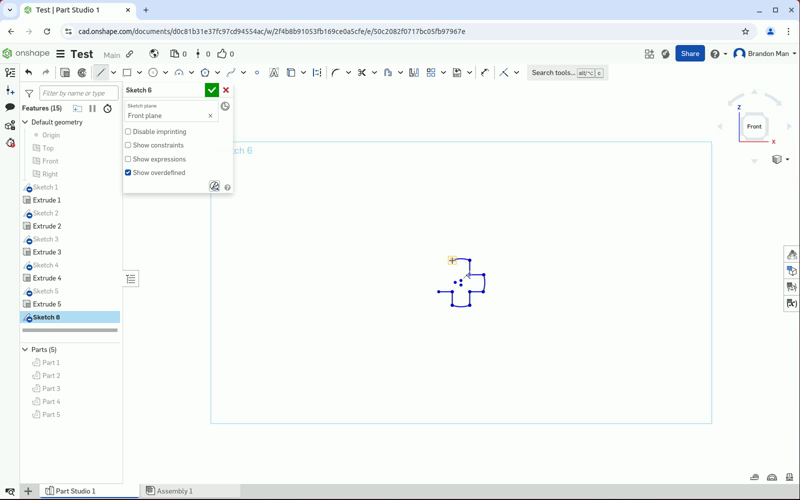
click(452, 260)
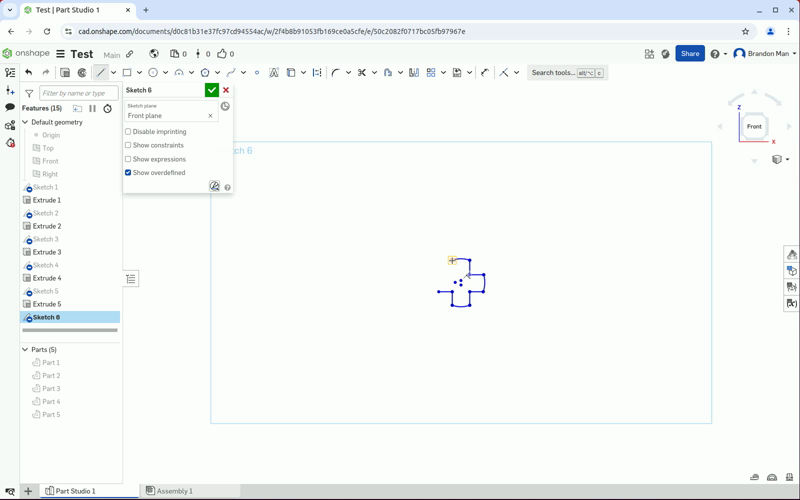
key_down(shift)
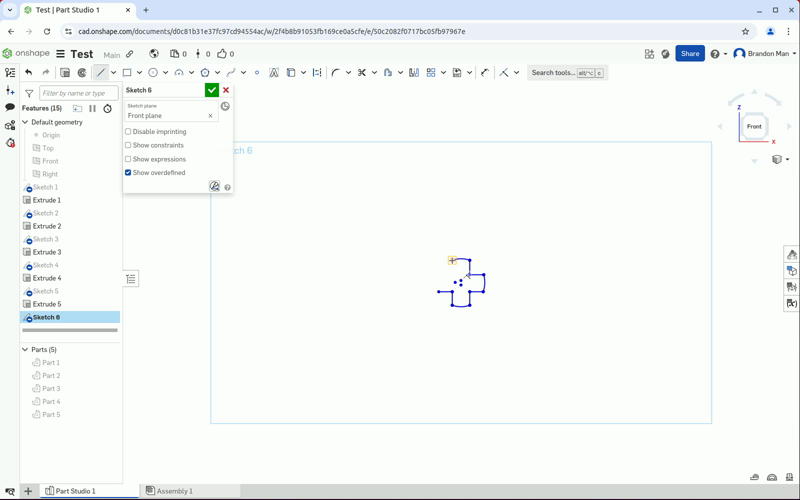
mouse_move(482, 260)
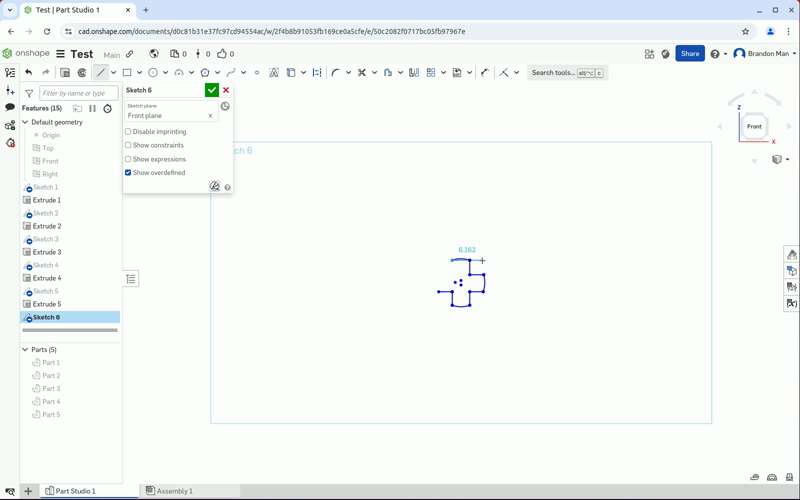
mouse_move(452, 274)
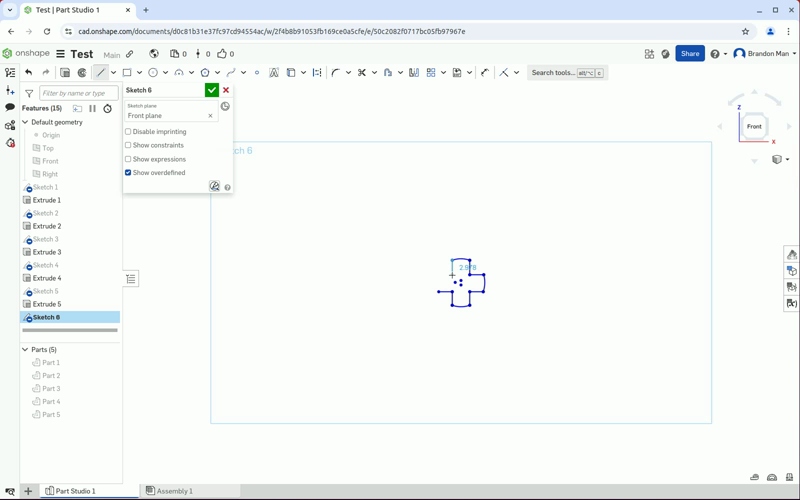
click(452, 274)
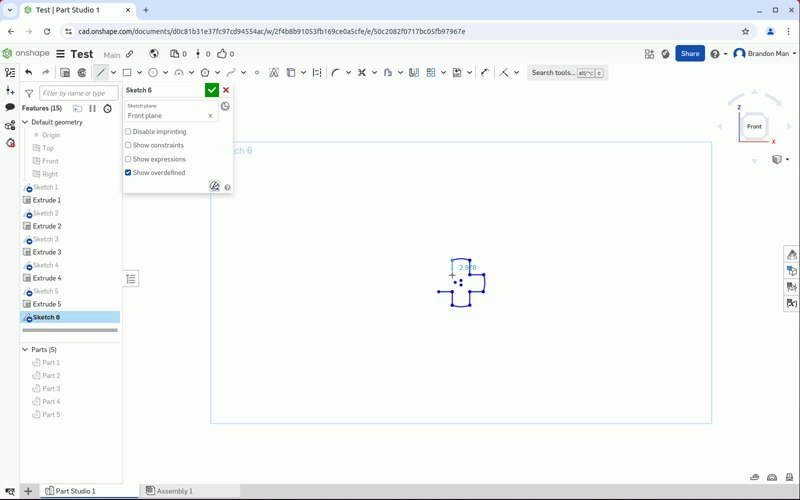
key_up(shift)
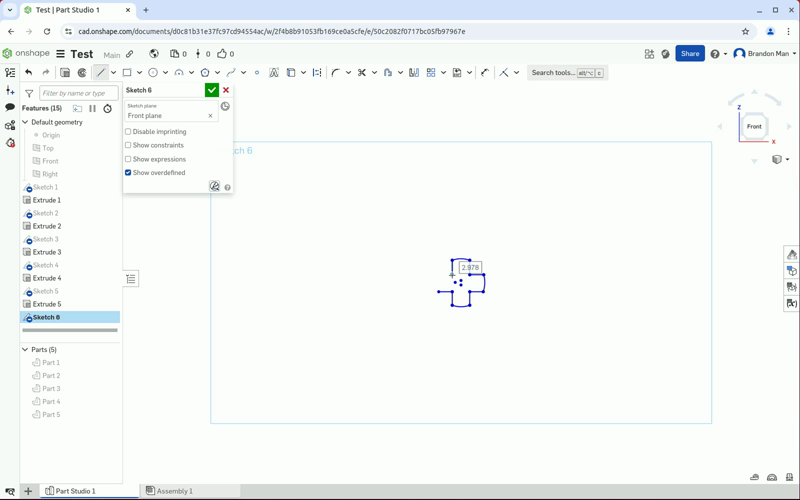
key_down(shift)
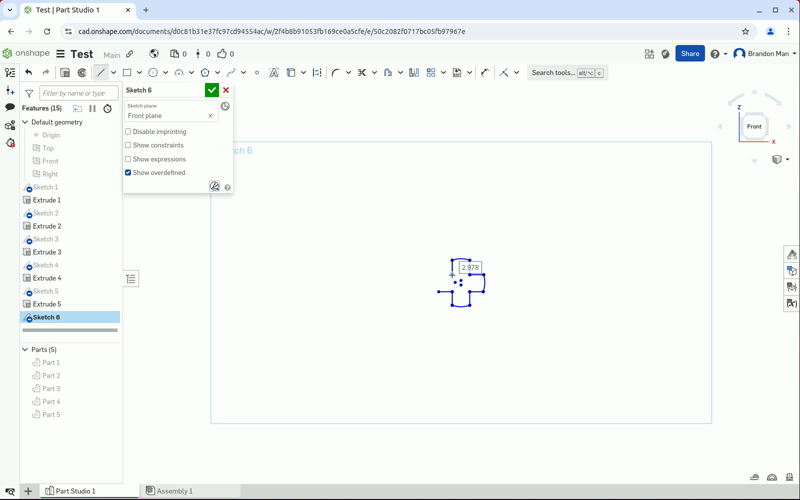
mouse_move(482, 274)
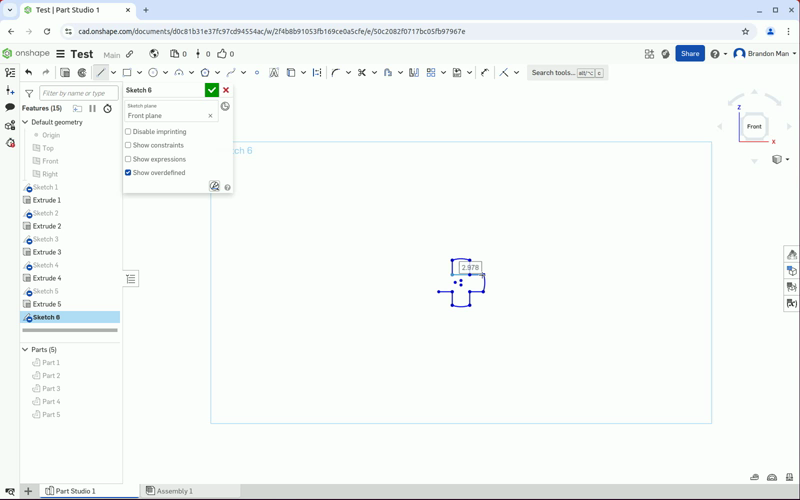
mouse_move(438, 274)
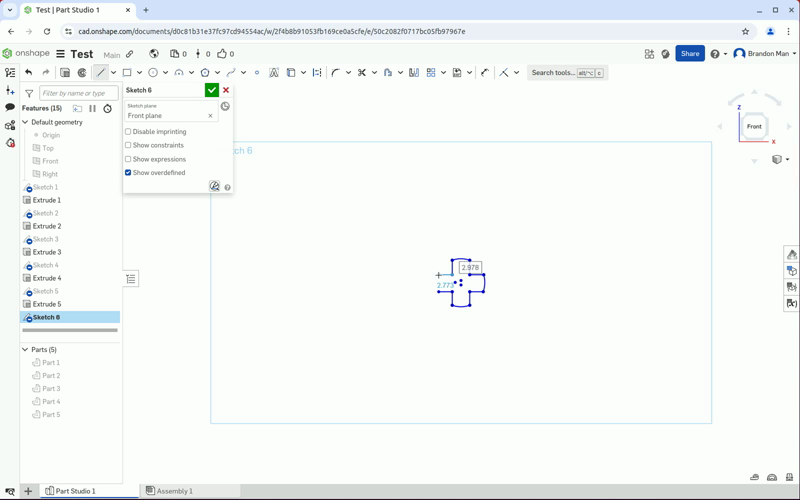
click(438, 274)
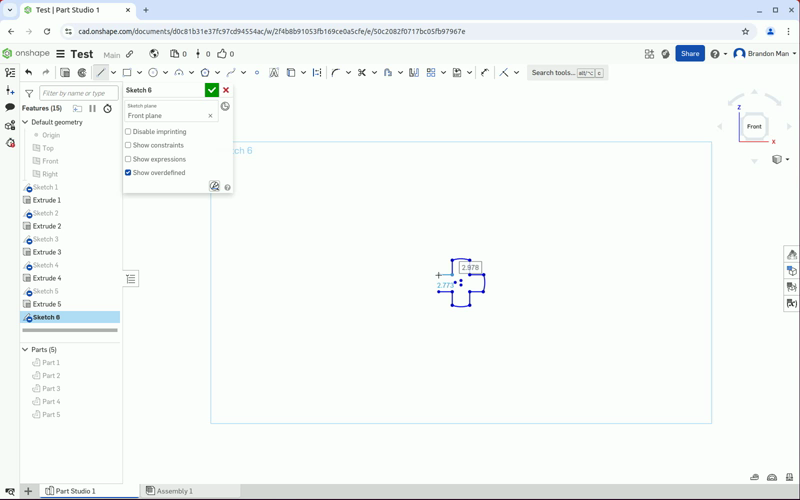
key_up(shift)
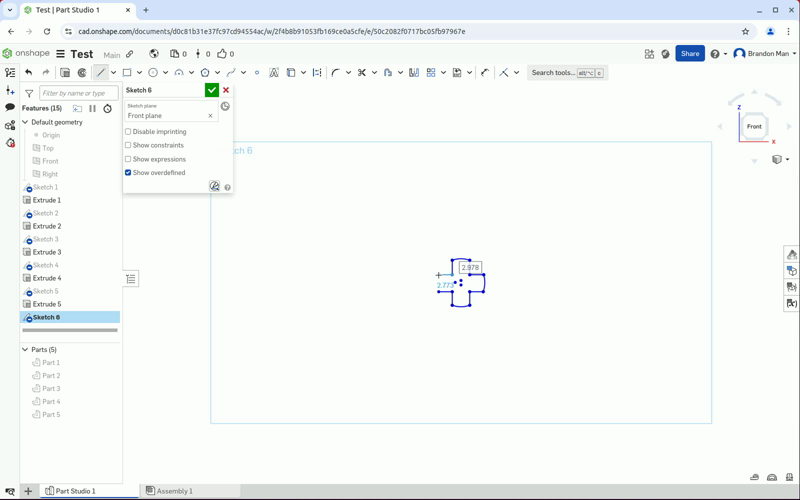
key(esc)
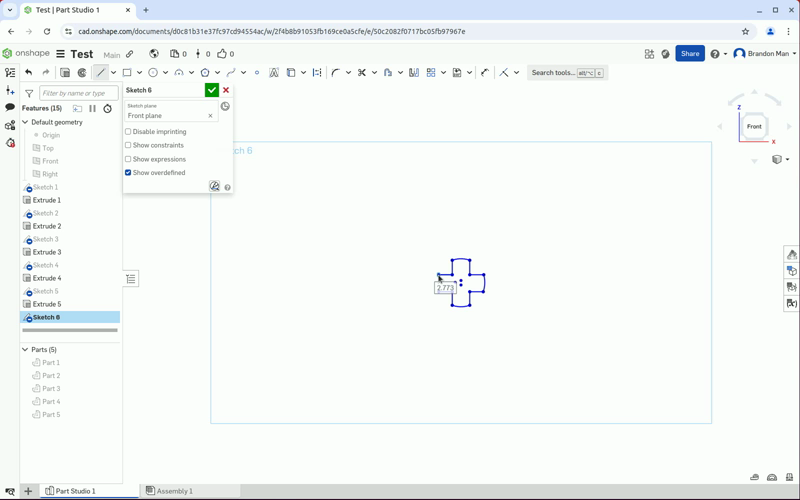
key(a)
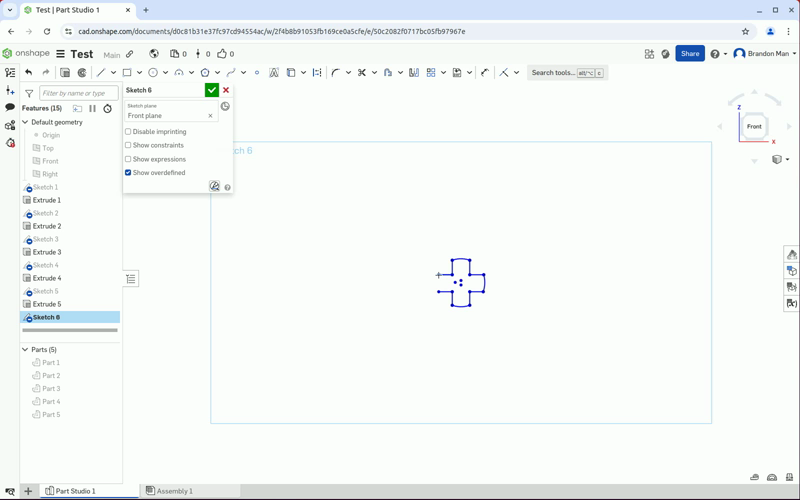
mouse_move(438, 274)
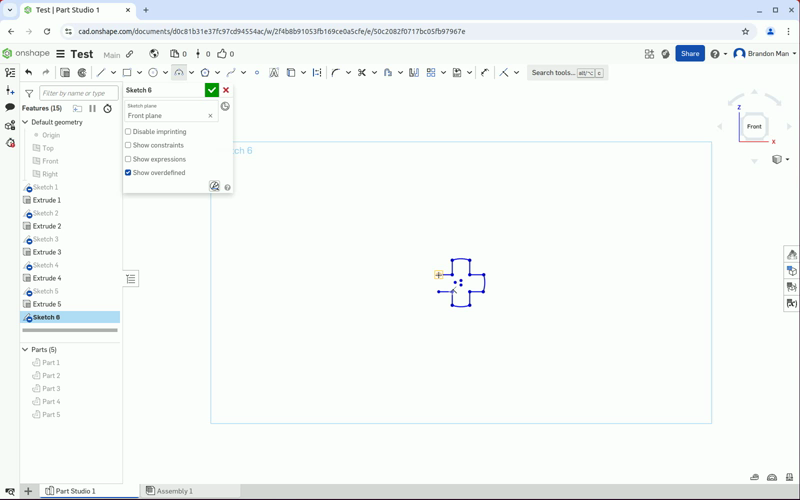
click(438, 274)
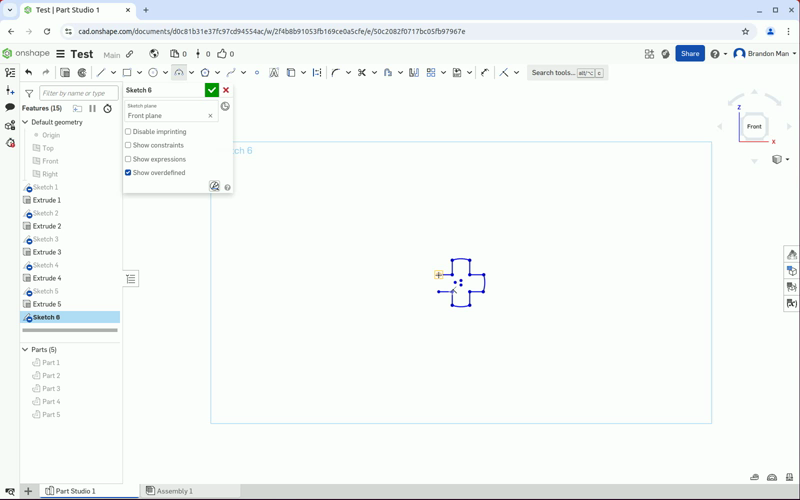
mouse_move(438, 291)
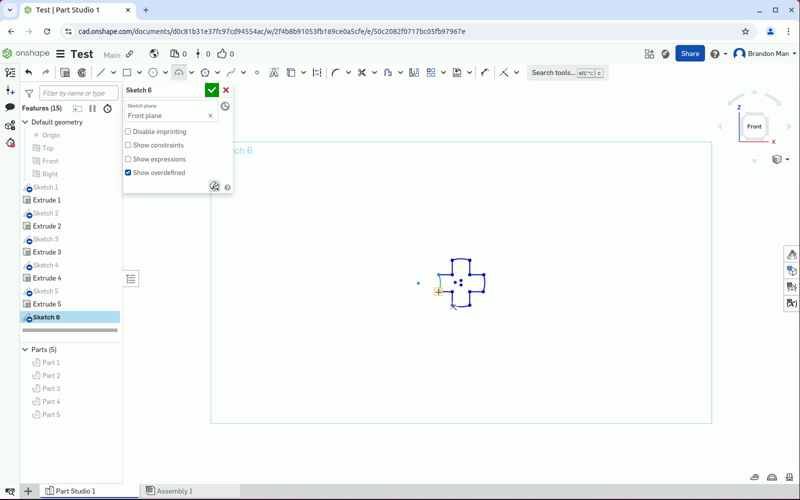
click(438, 291)
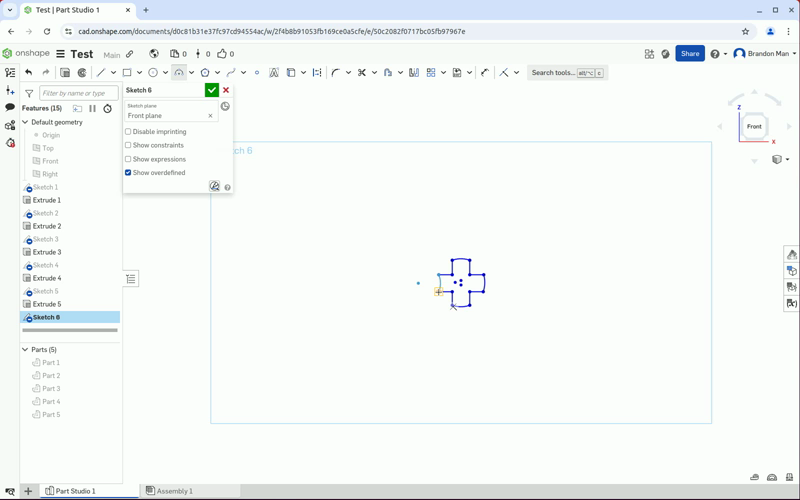
key_down(shift)
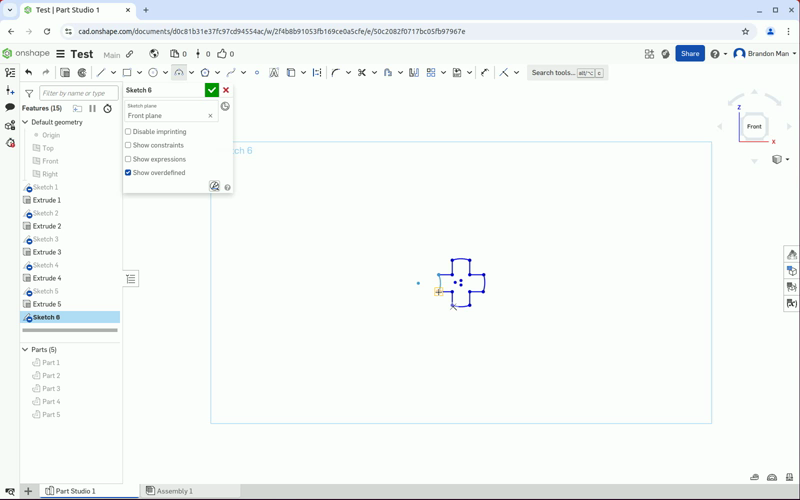
mouse_move(437, 283)
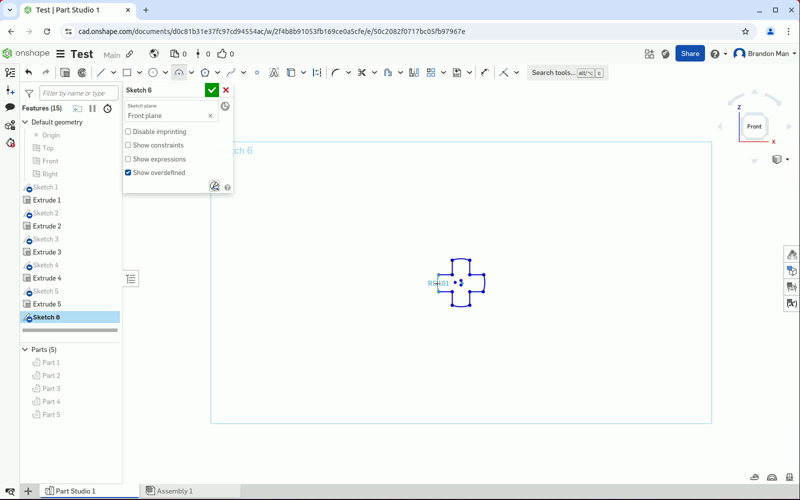
click(437, 283)
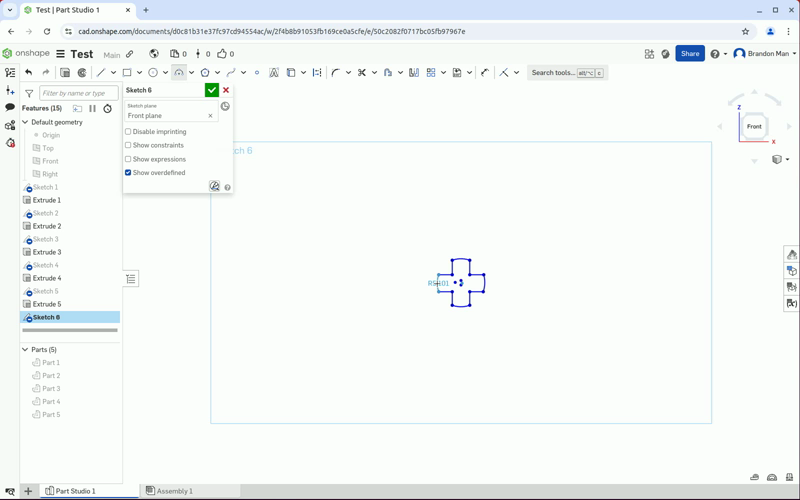
key_up(shift)
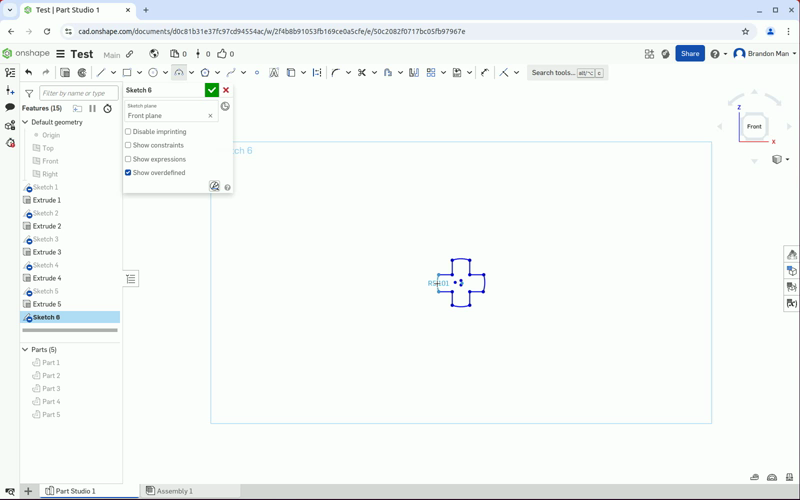
key(esc)
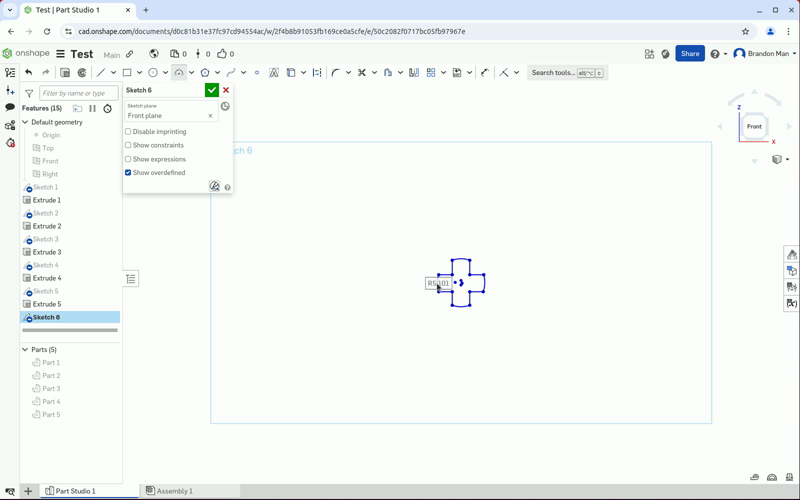
mouse_move(466, 263)
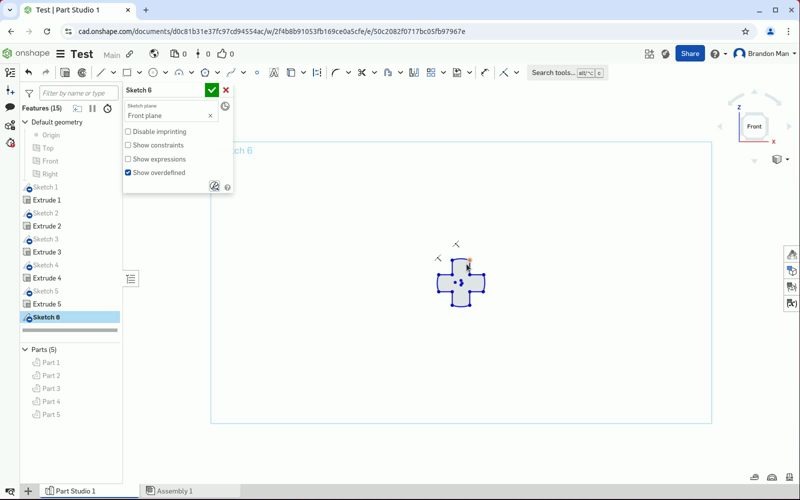
scroll(6)
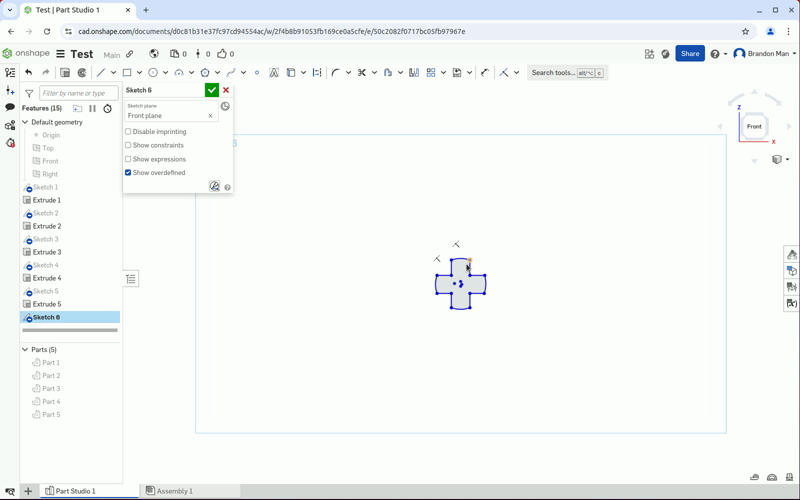
scroll(6)
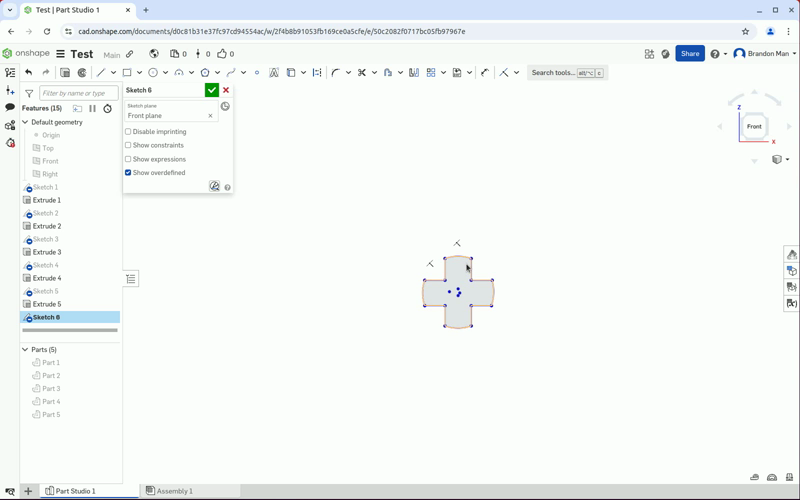
scroll(6)
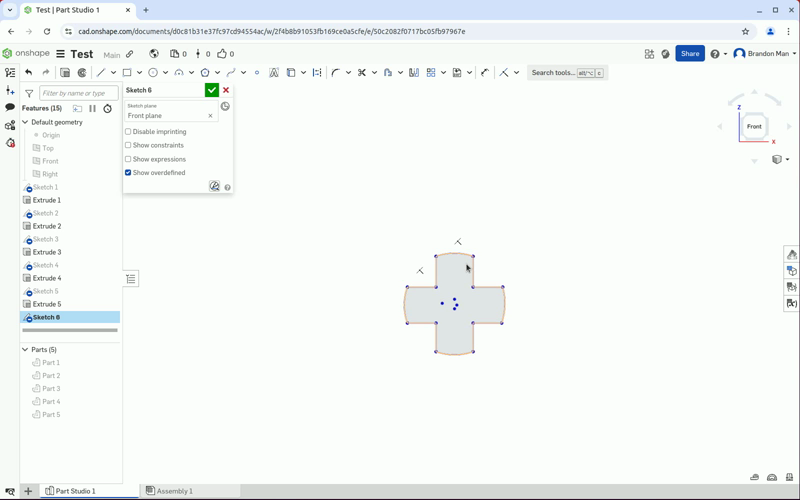
scroll(6)
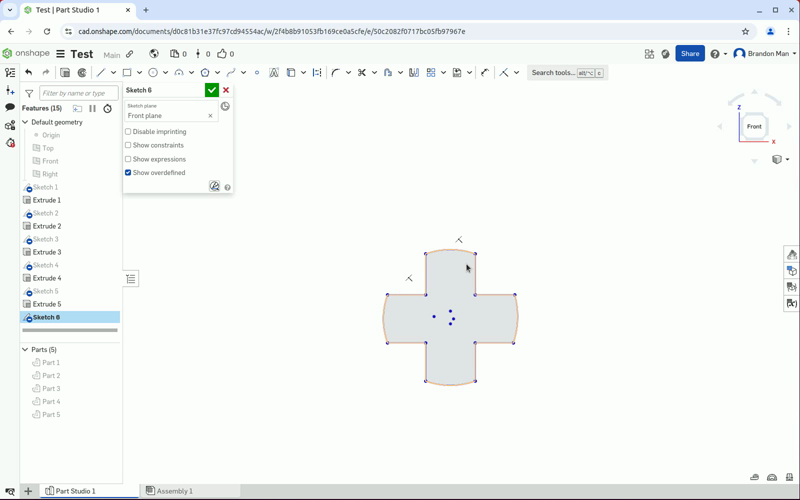
scroll(6)
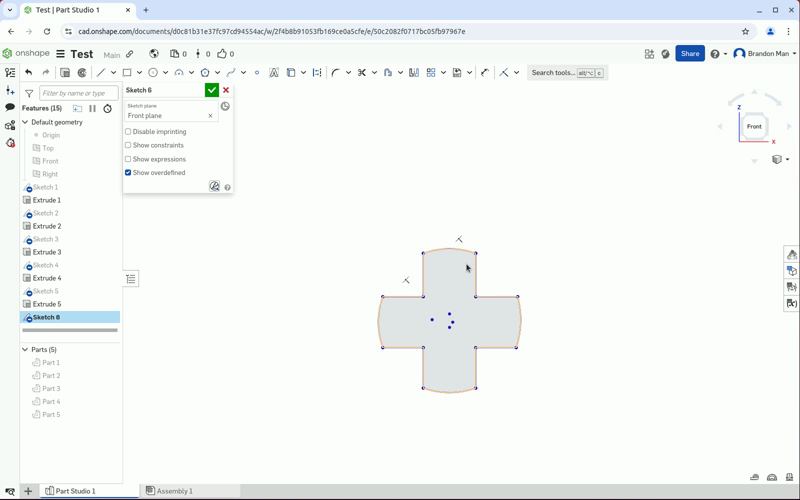
scroll(6)
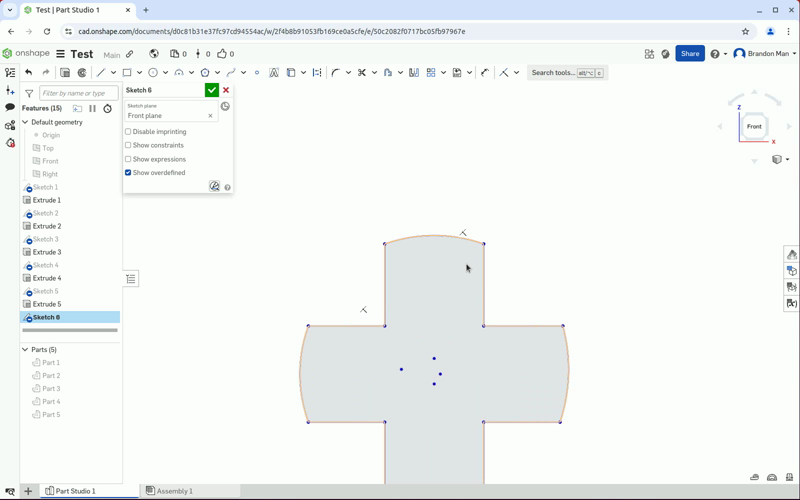
scroll(6)
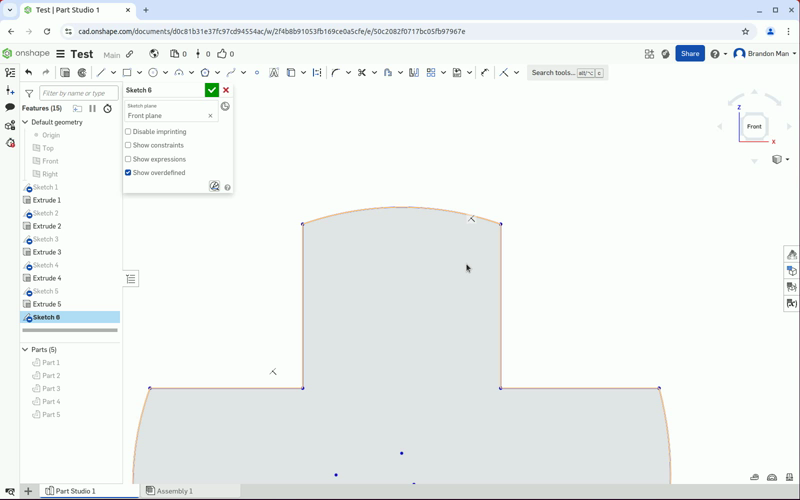
click(466, 263)
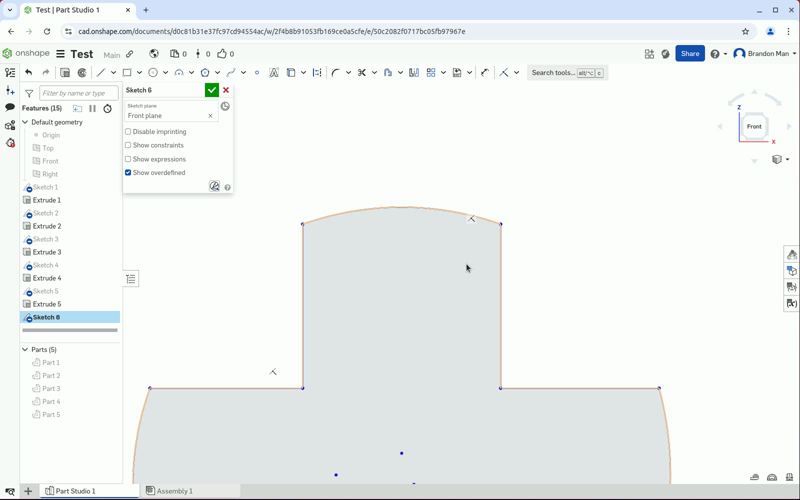
scroll(-6)
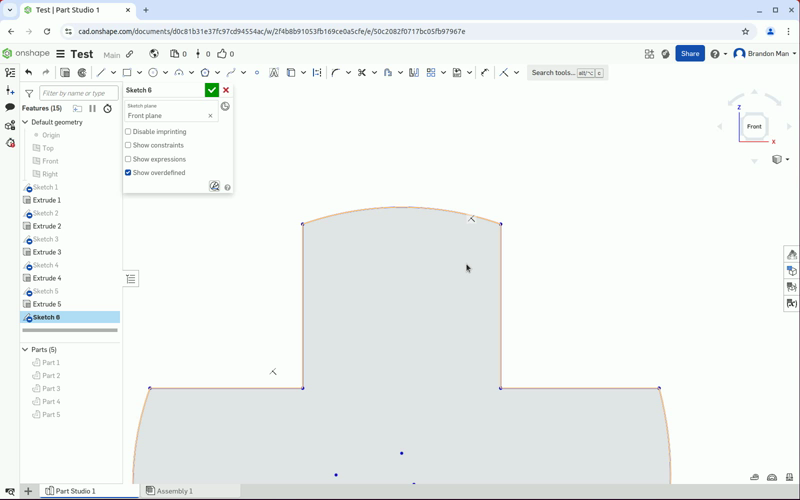
scroll(-6)
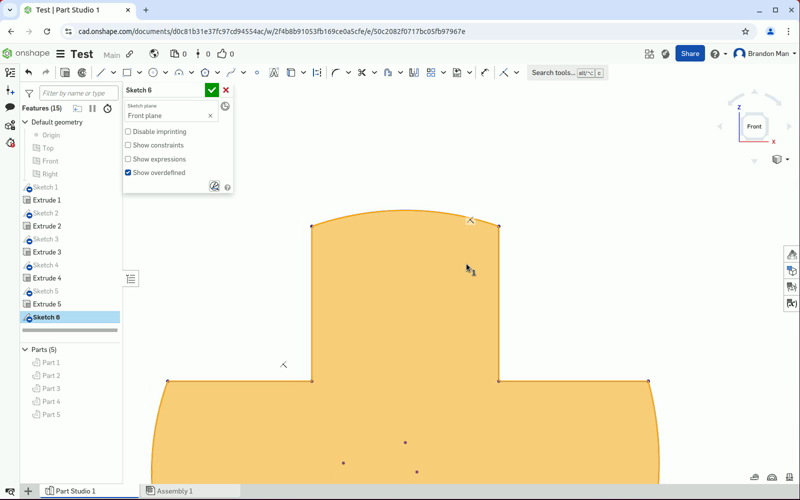
scroll(-6)
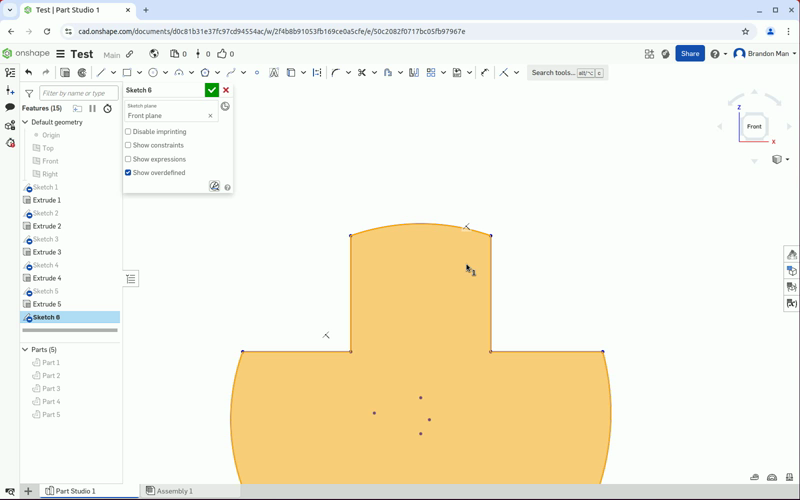
scroll(-6)
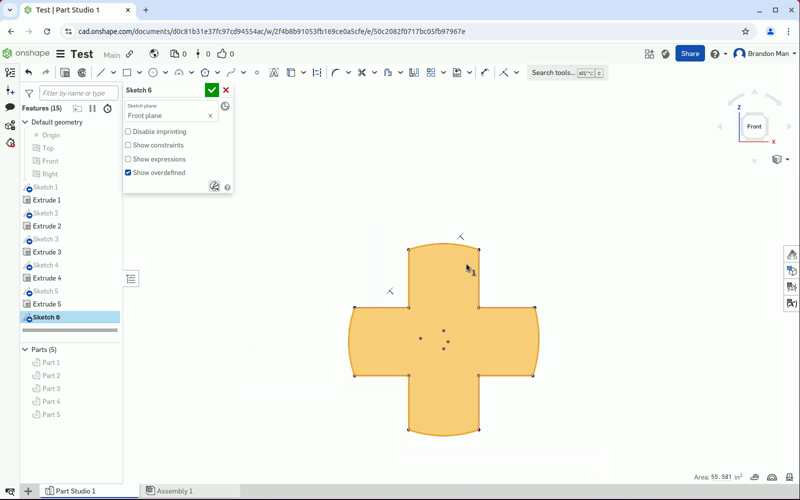
scroll(-6)
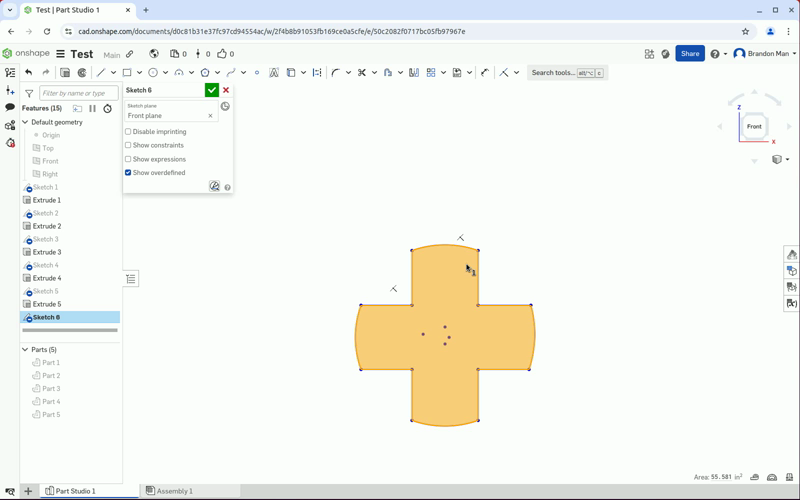
scroll(-6)
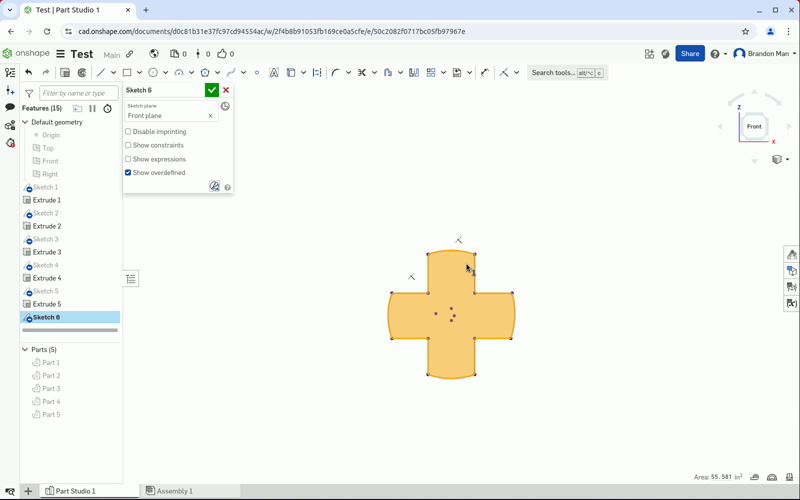
scroll(-6)
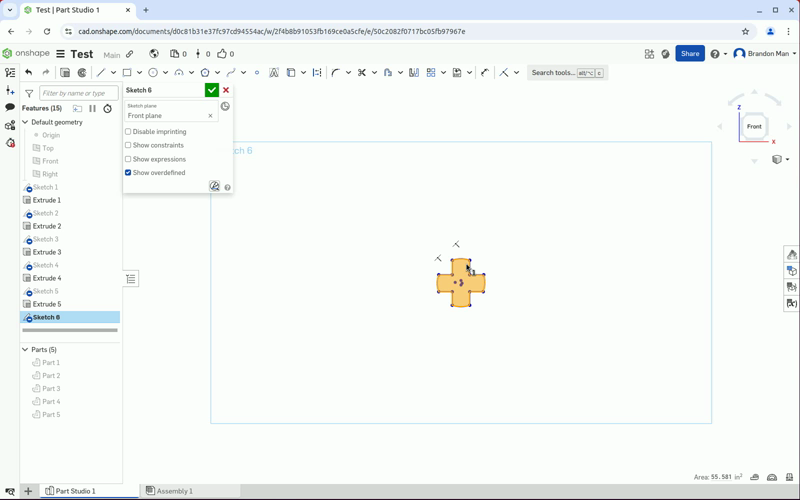
mouse_move(73, 352)
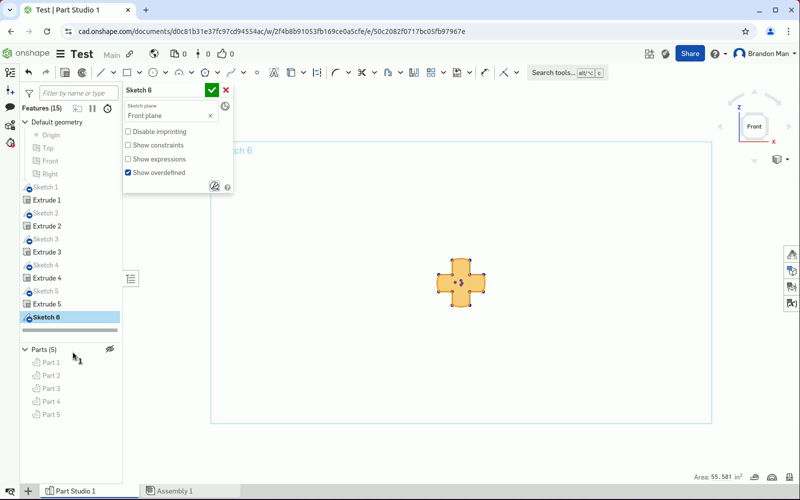
key(shift+y)
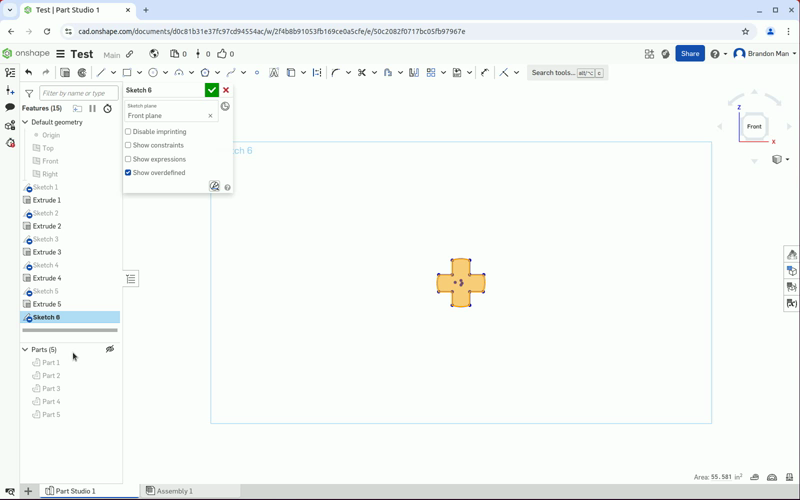
key(shift+e)
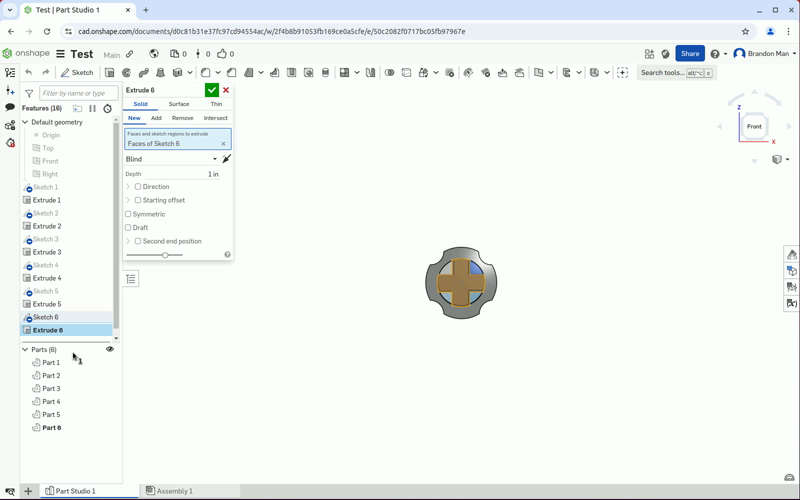
mouse_move(143, 106)
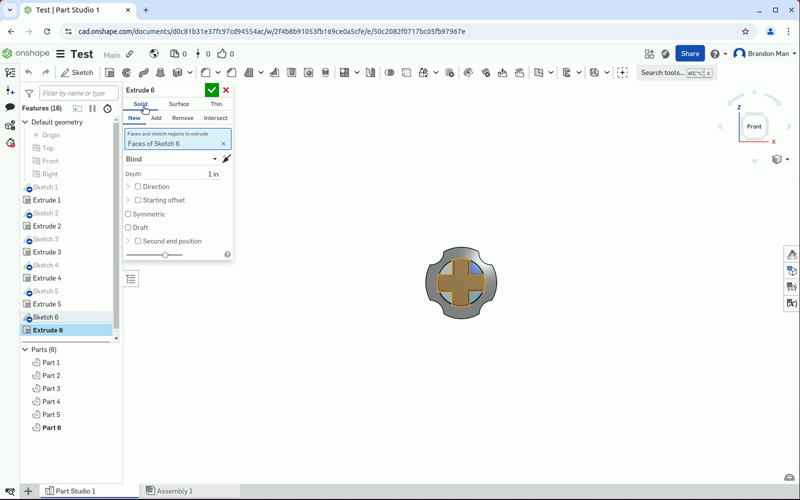
click(143, 106)
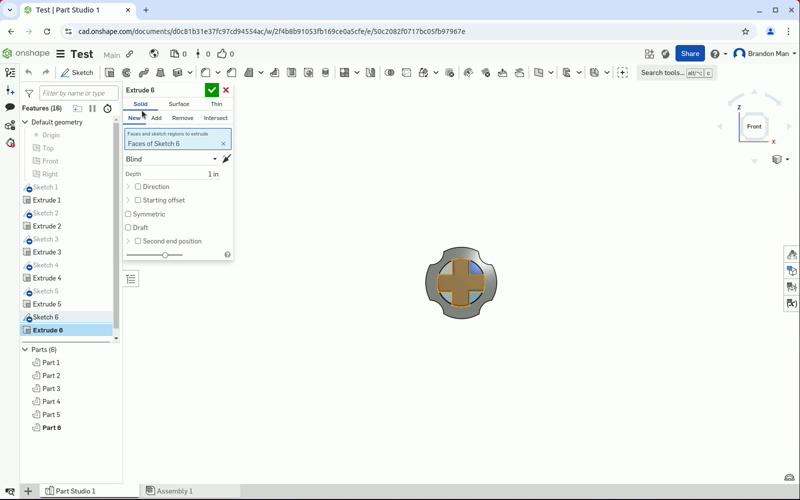
mouse_move(137, 120)
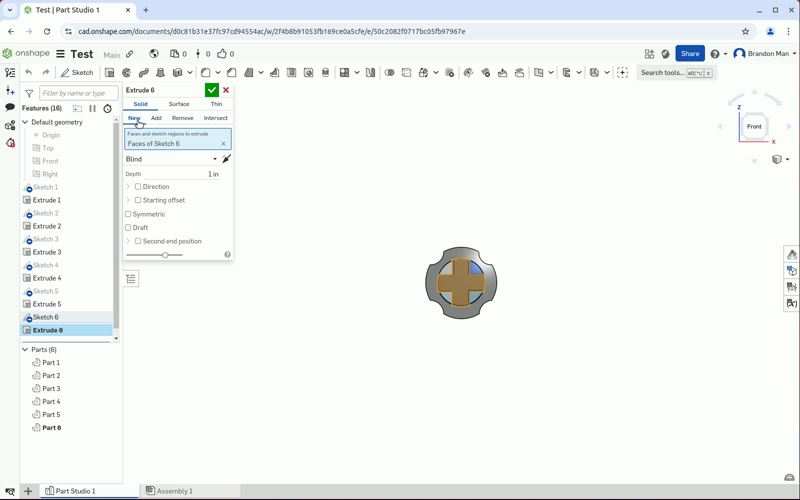
click(137, 120)
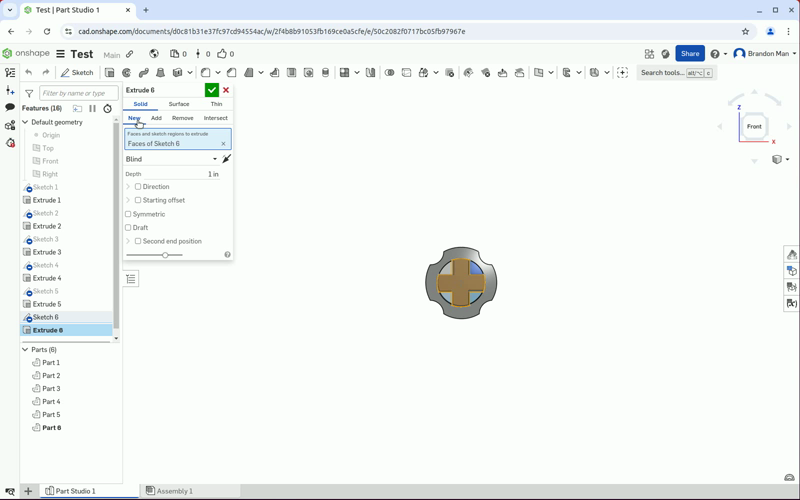
key(tab, 4)
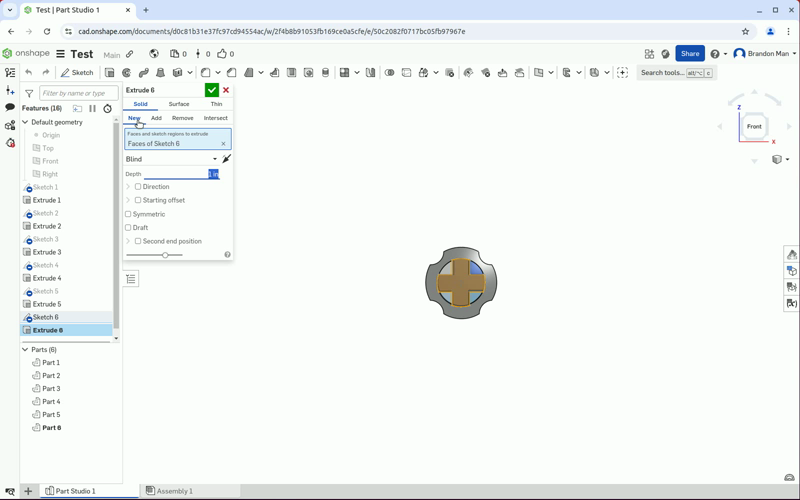
text(15.406)
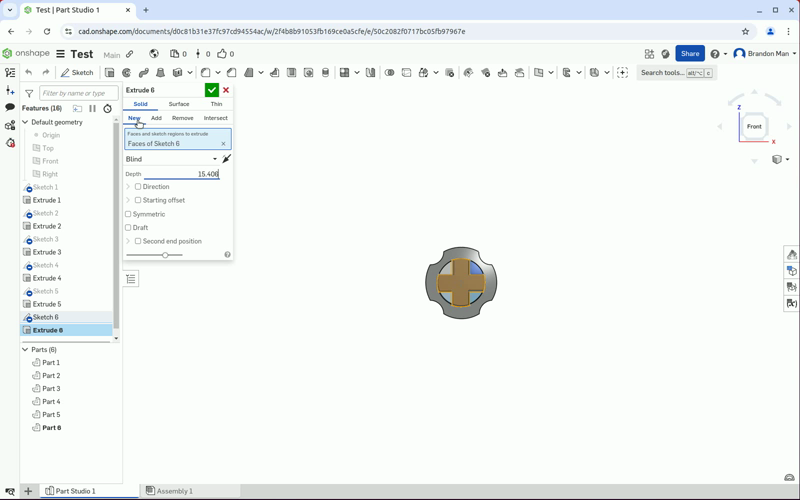
key(tab, 3)
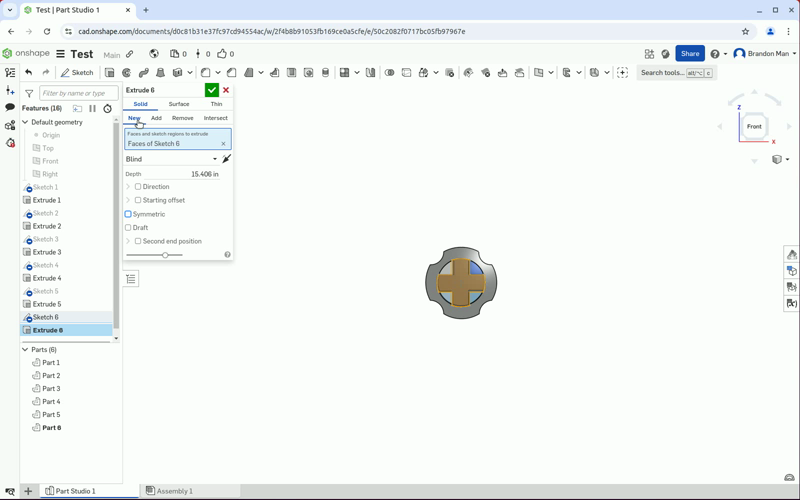
key(space)
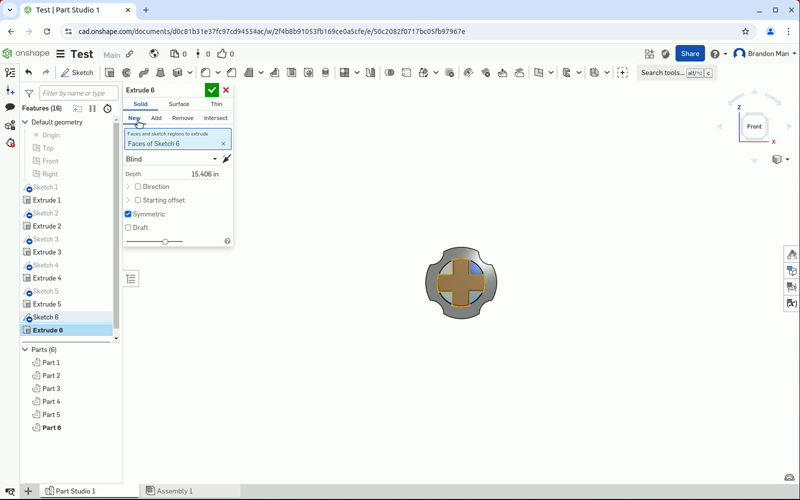
key(enter)
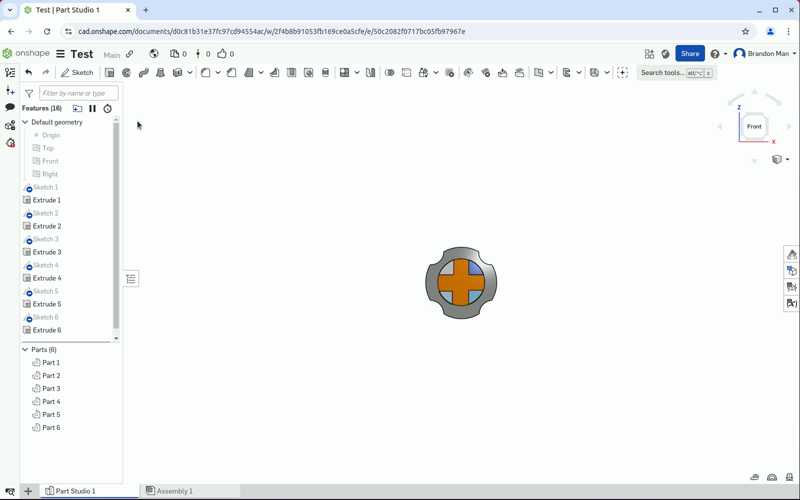
key(shift+h)
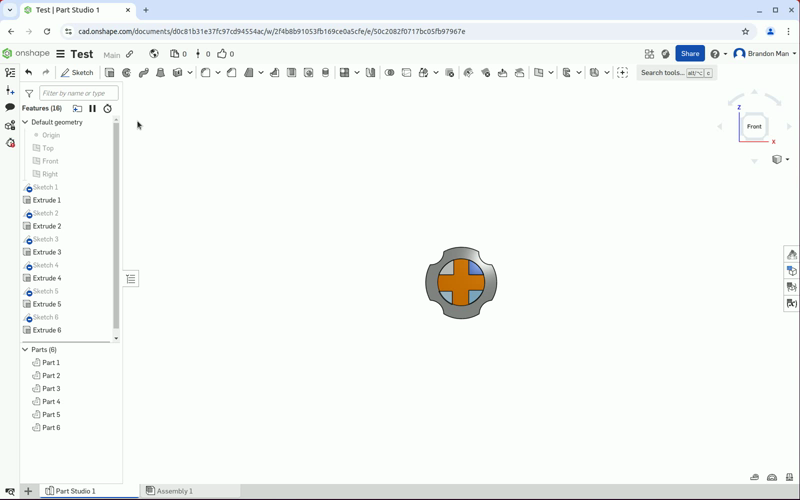
key(shift+h)
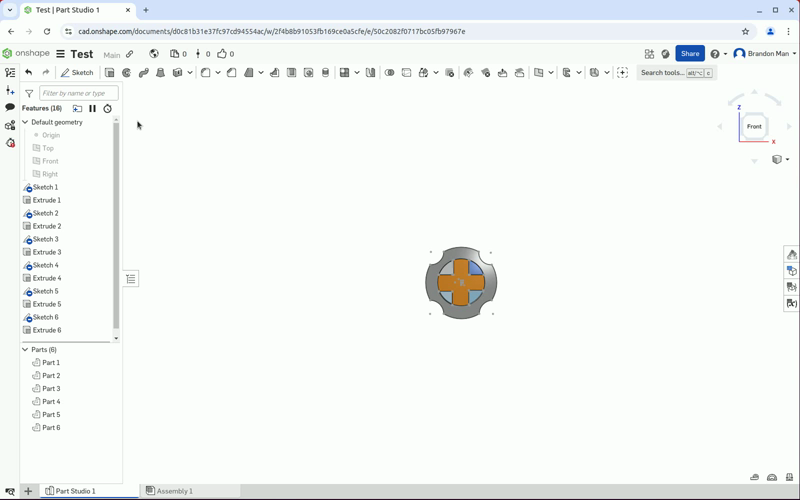
key(shift+7)
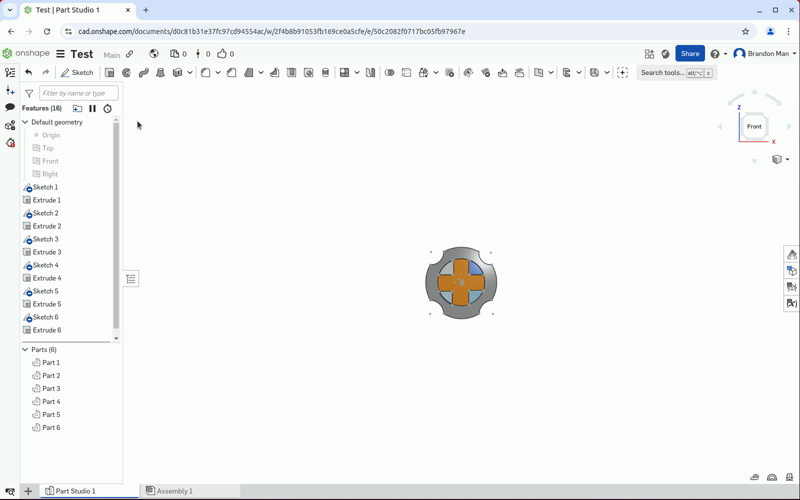
key(left, 2)
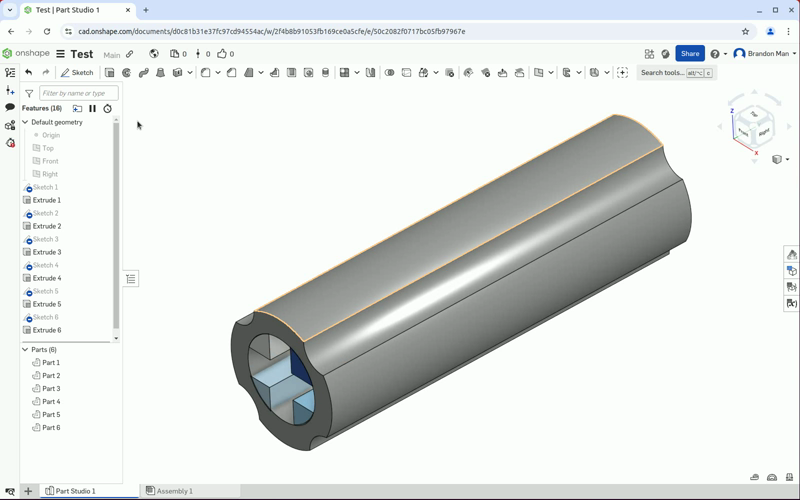
key(down, 2)
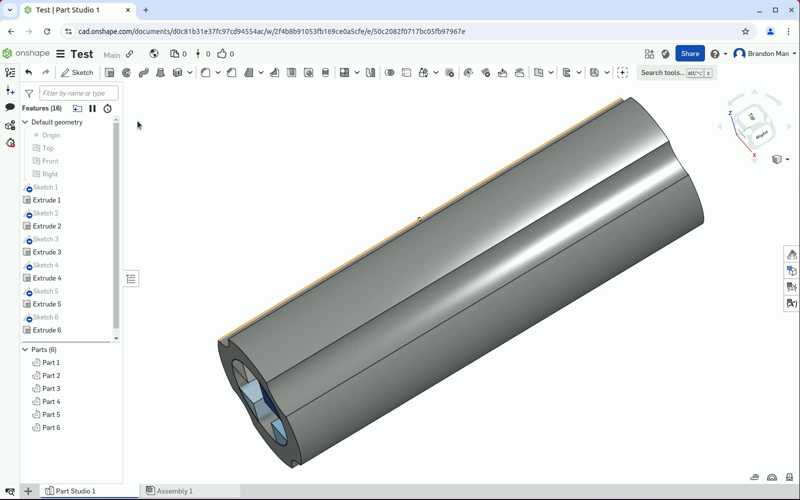
key(up, 2)
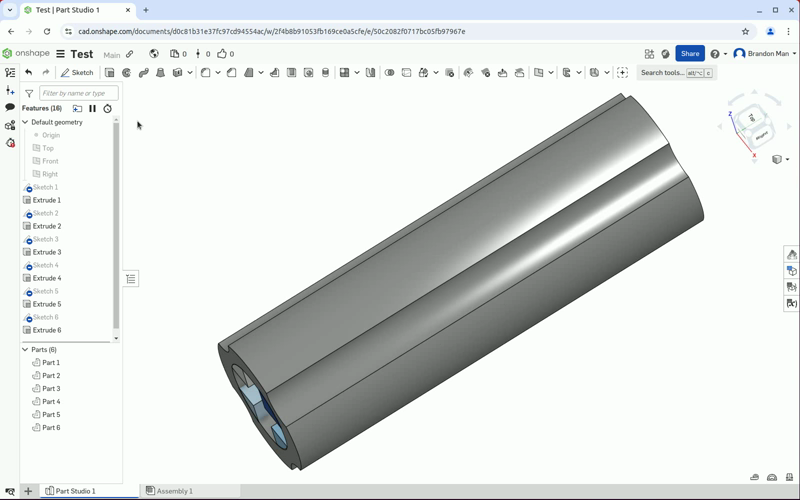
key(right, 2)
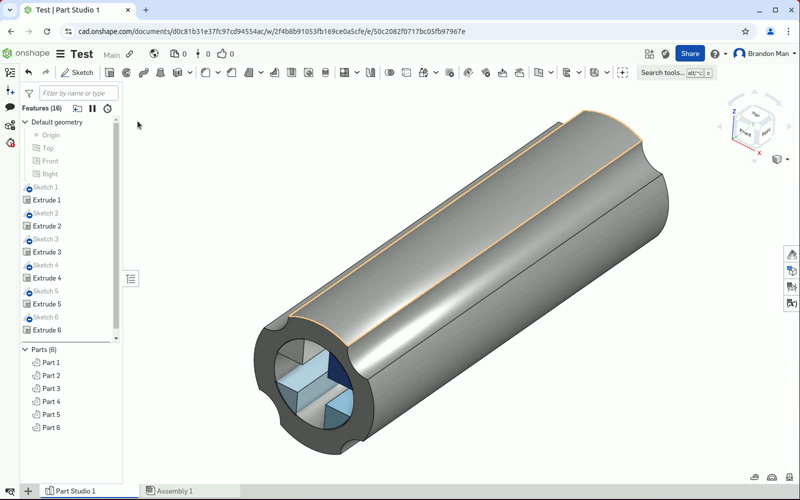
mouse_move(69, 189)
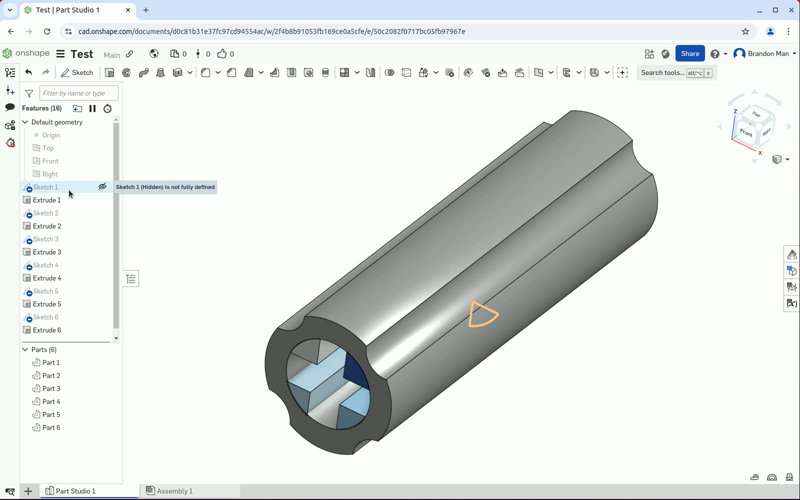
click(69, 189)